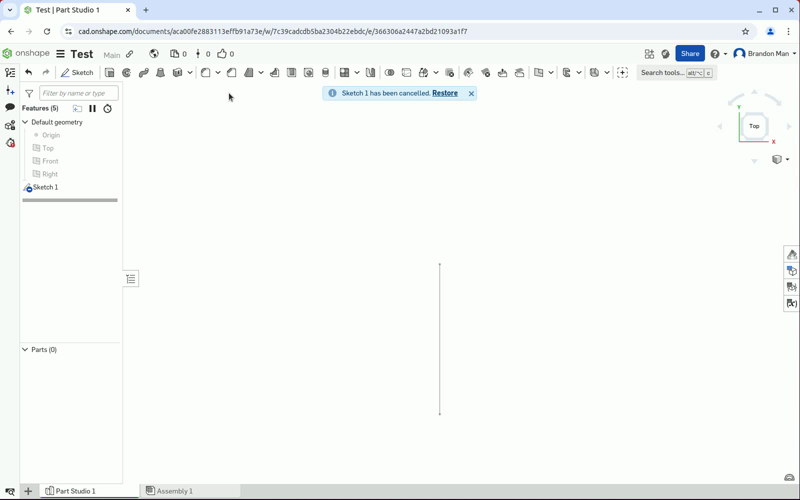
key(shift+h)
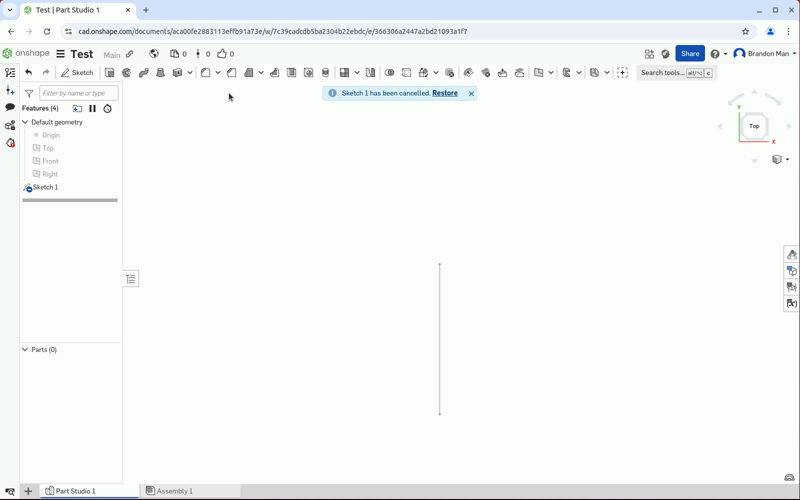
key(shift+s)
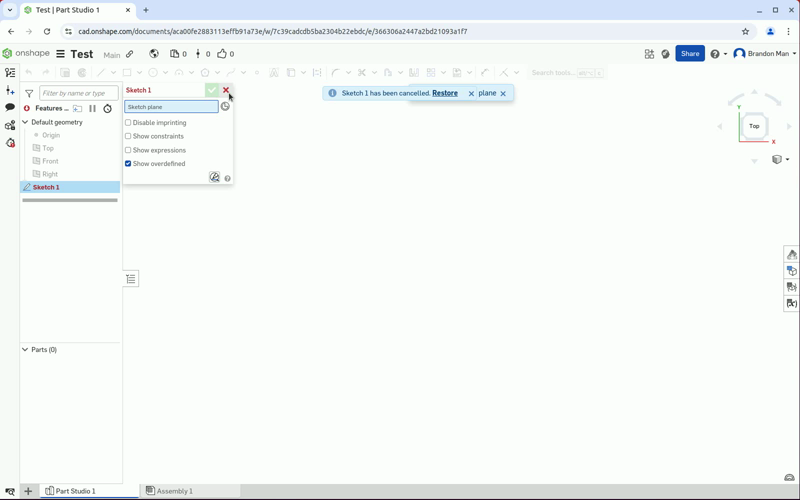
mouse_move(73, 150)
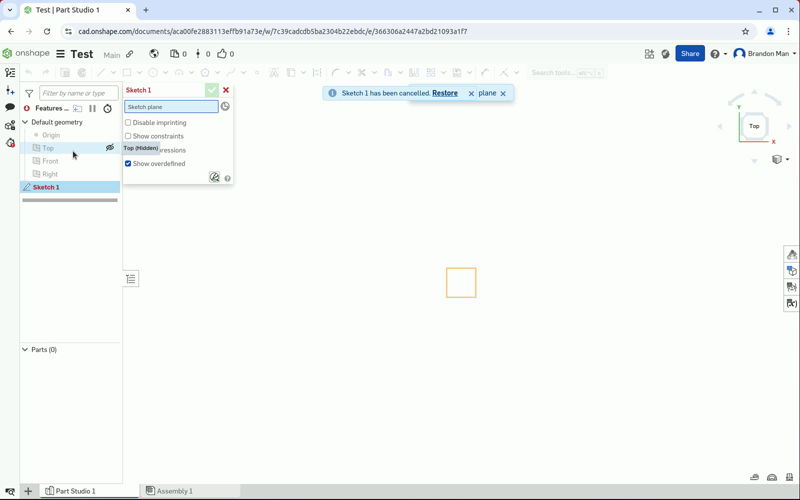
click(73, 150)
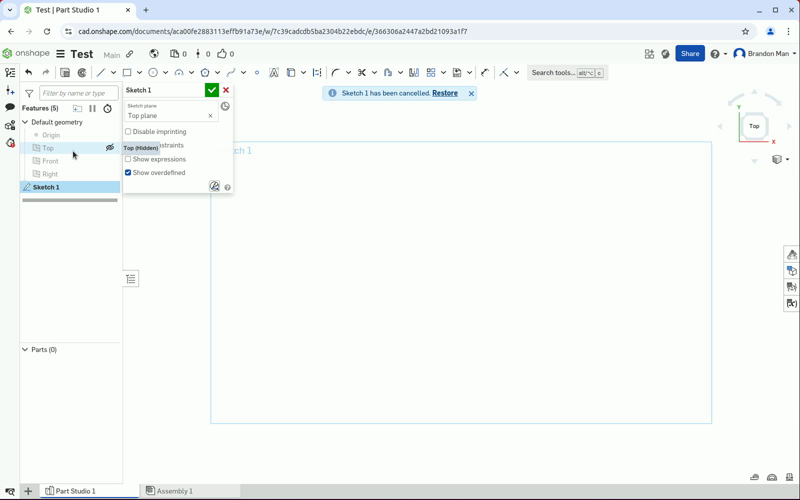
mouse_move(73, 352)
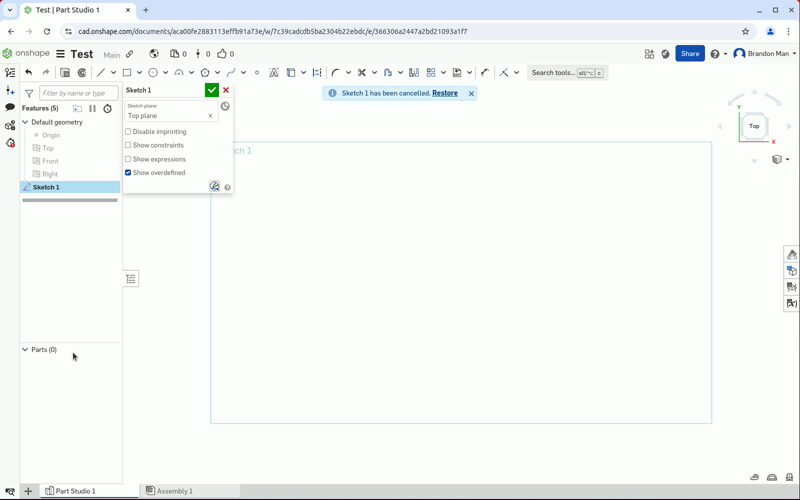
key(y)
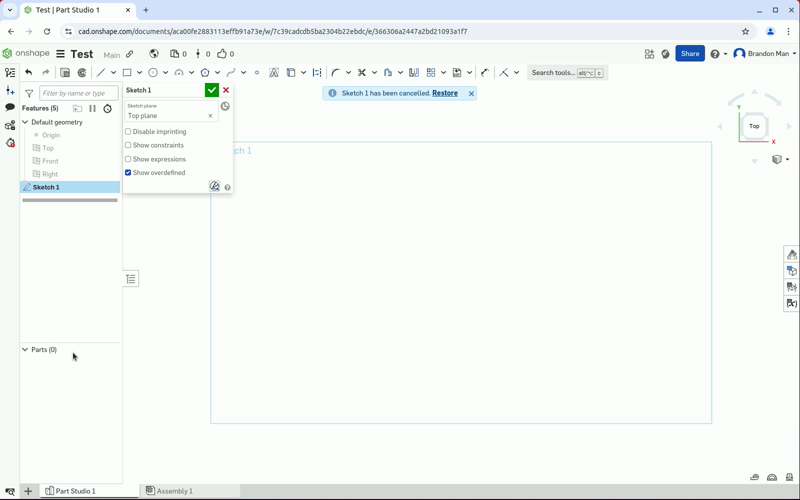
key(l)
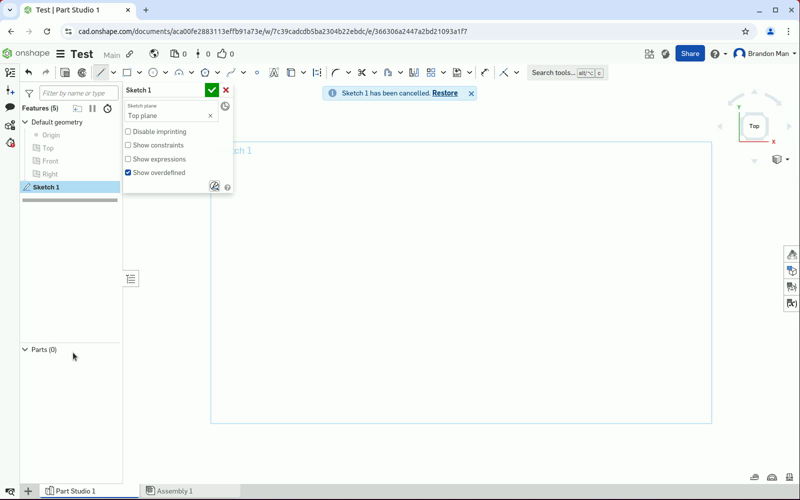
key_down(shift)
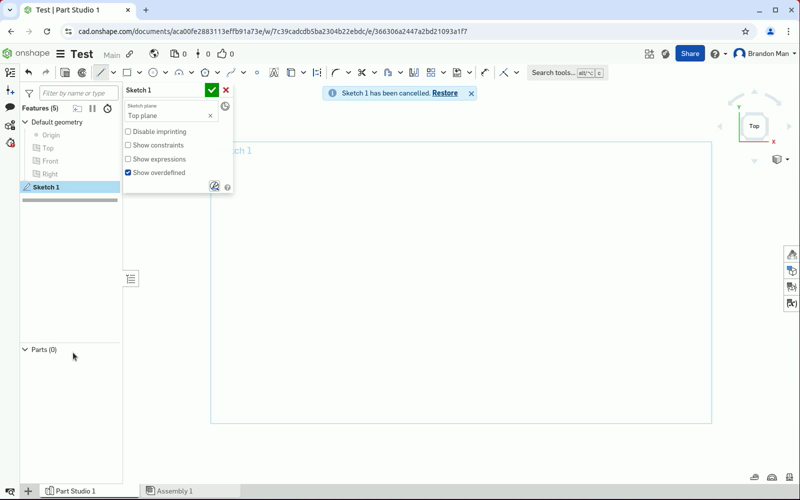
mouse_move(351, 335)
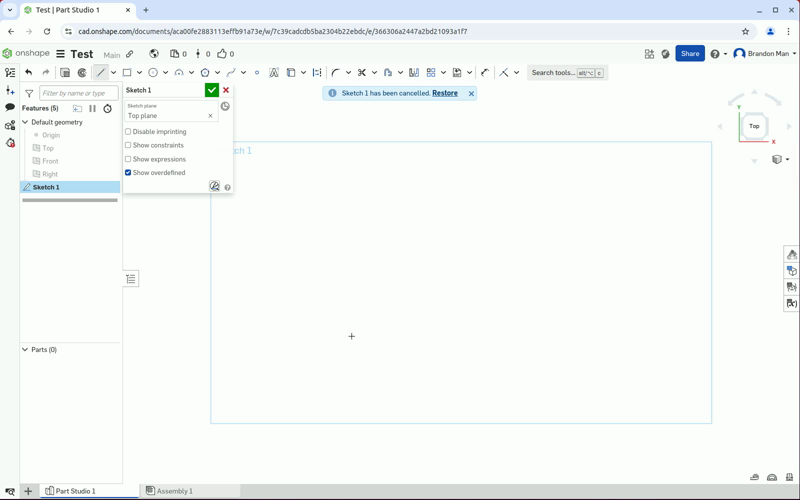
click(351, 335)
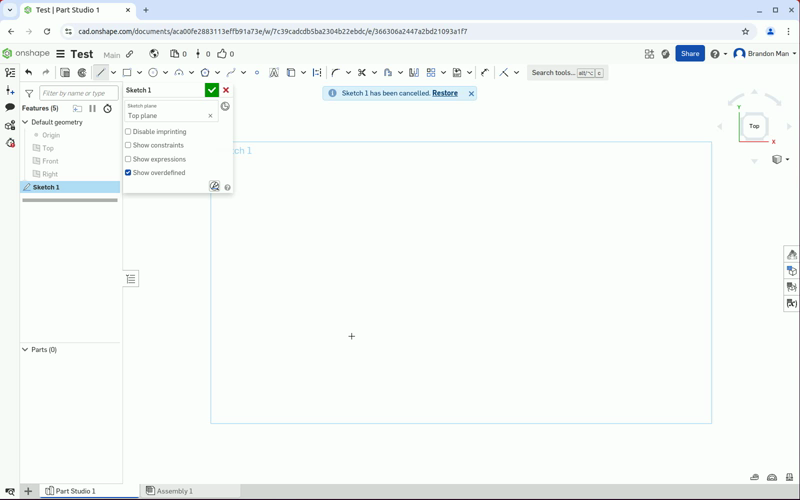
key_up(shift)
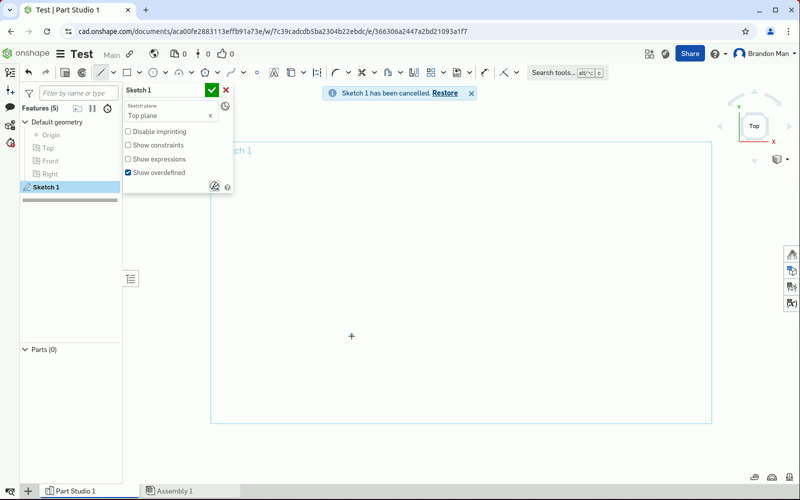
key_down(shift)
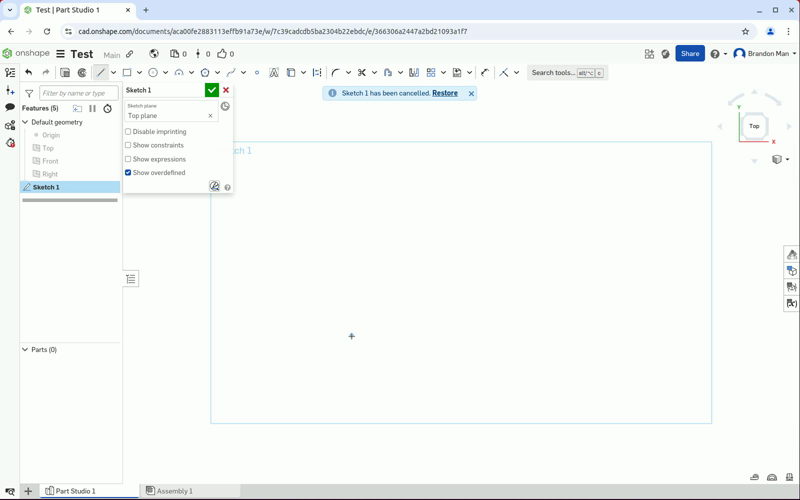
mouse_move(569, 335)
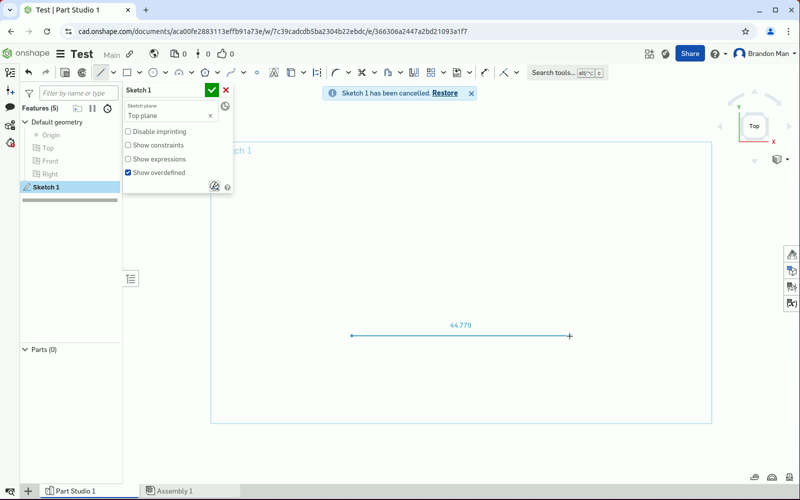
click(569, 335)
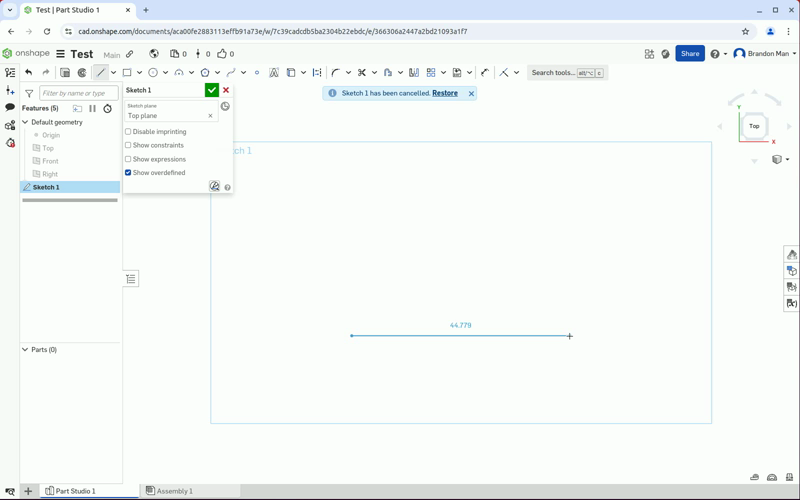
key_up(shift)
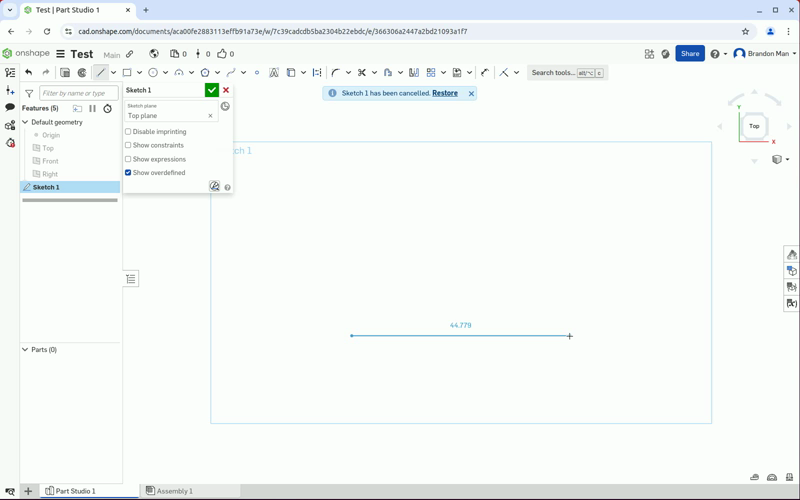
key_down(shift)
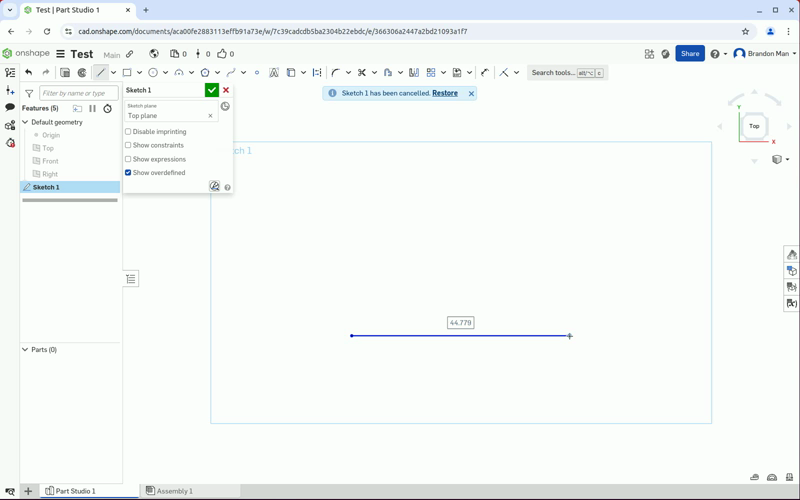
mouse_move(569, 230)
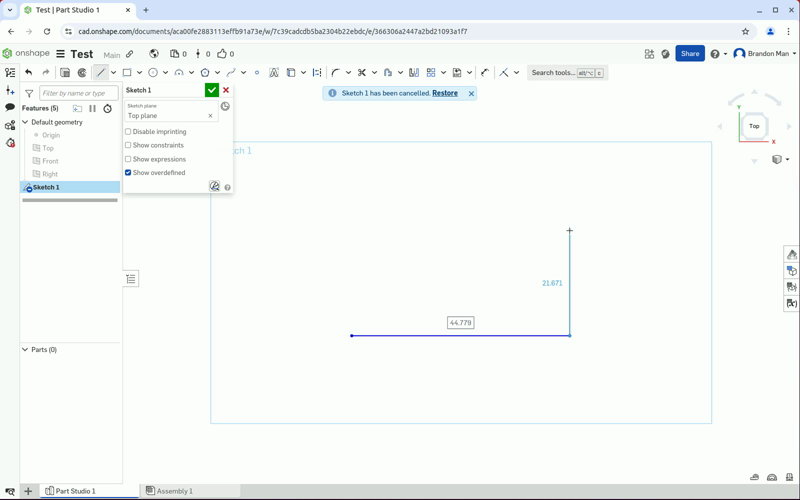
click(569, 230)
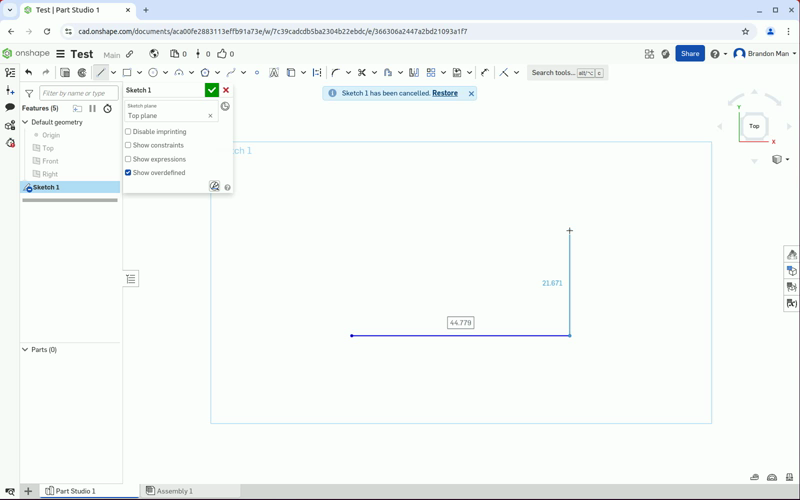
key_up(shift)
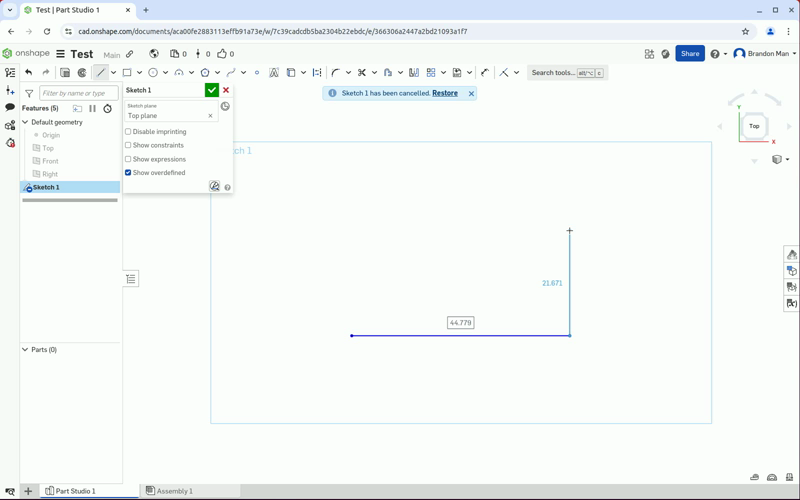
key_down(shift)
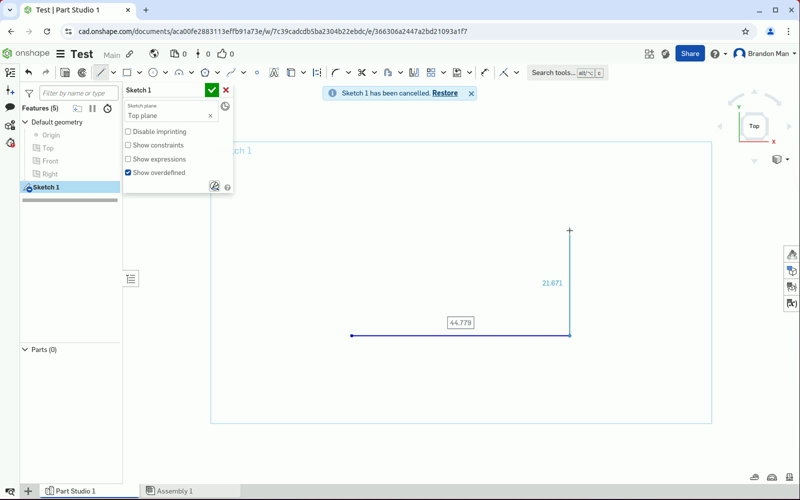
mouse_move(351, 230)
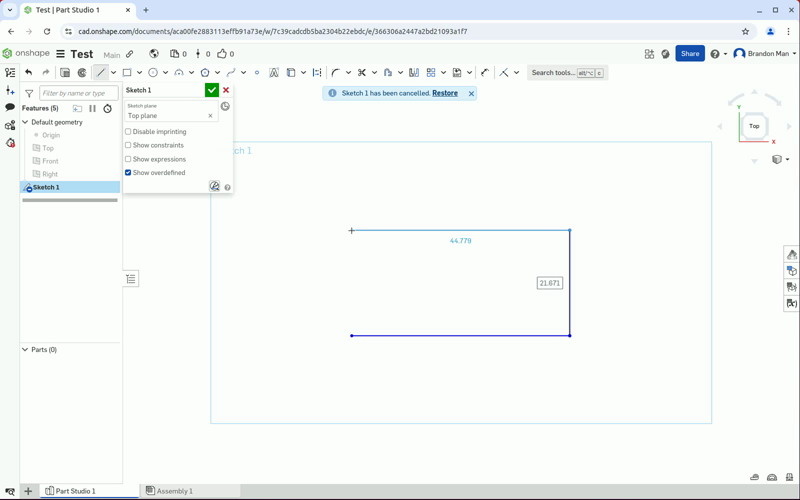
click(351, 230)
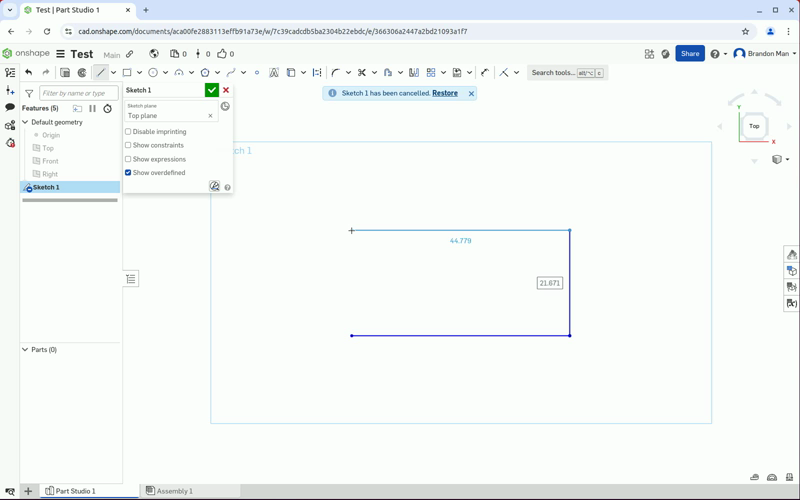
key_up(shift)
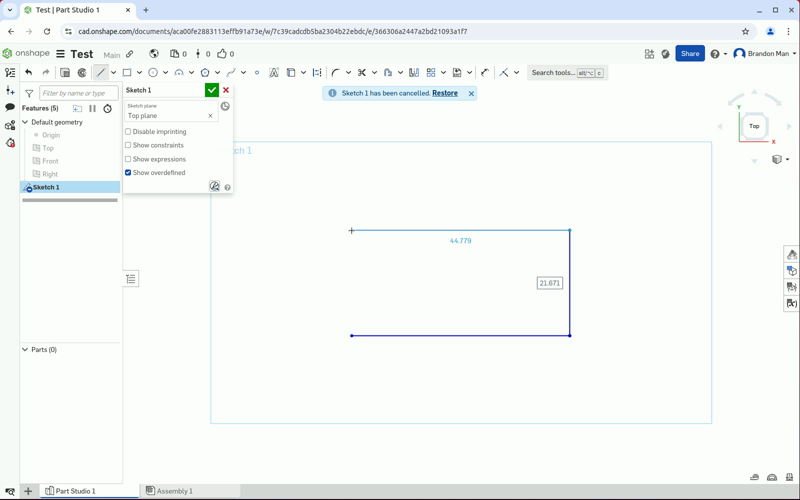
key_down(shift)
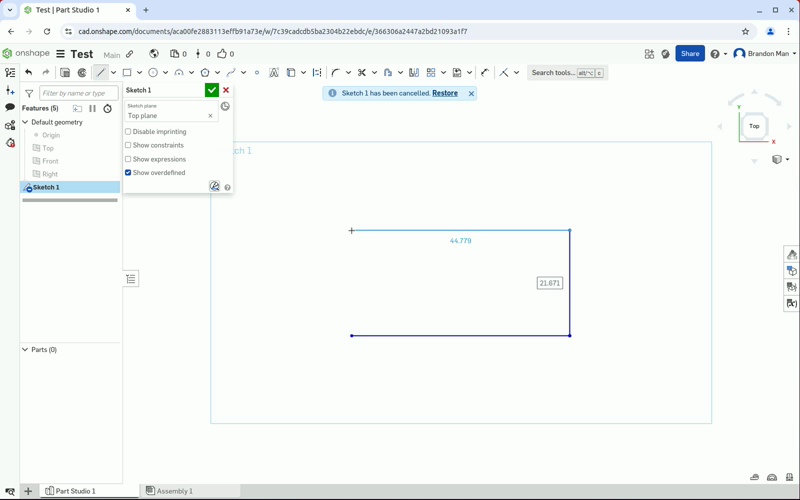
mouse_move(351, 335)
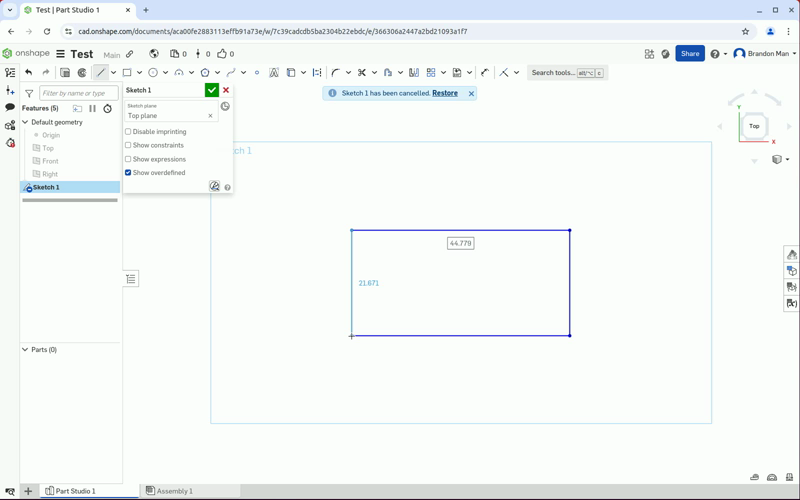
key_up(shift)
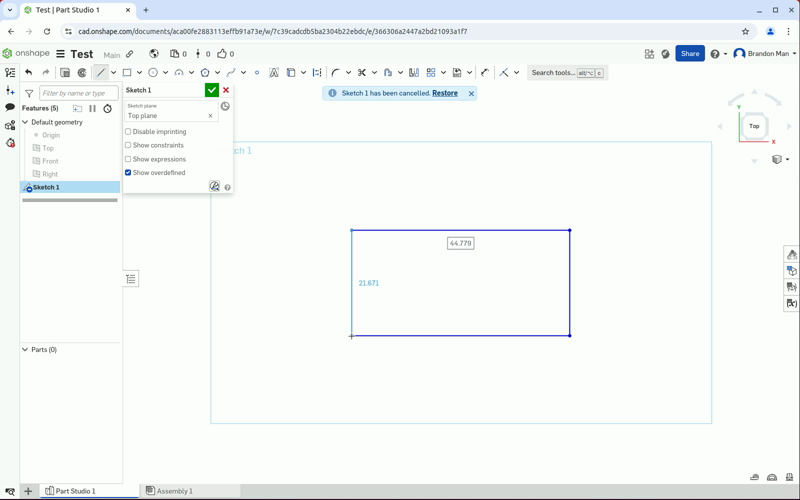
click(351, 335)
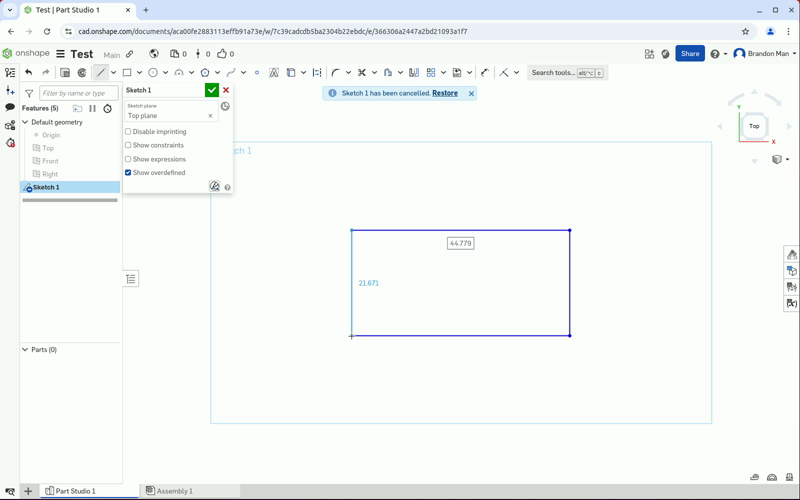
key(esc)
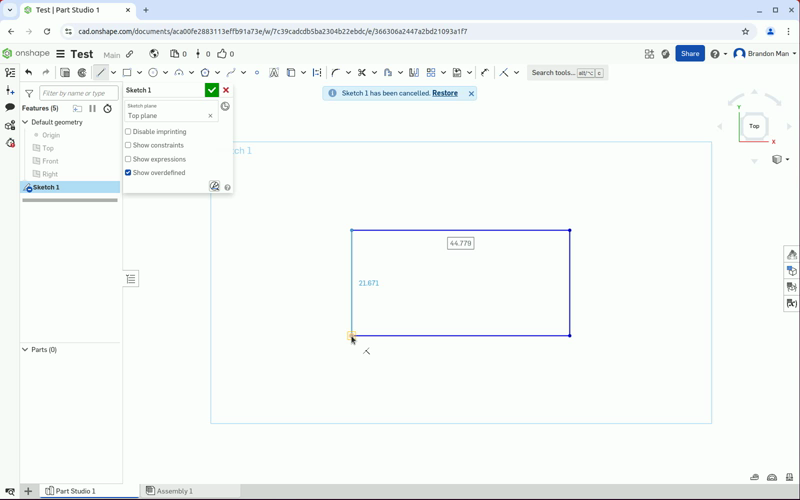
mouse_move(492, 311)
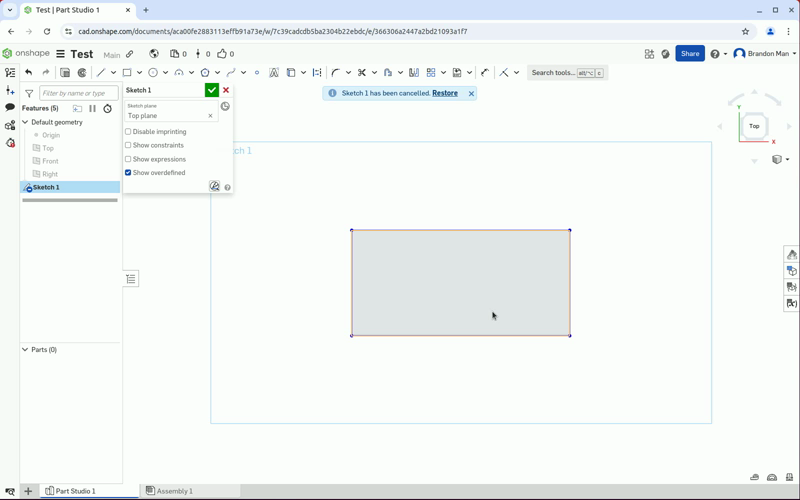
click(492, 311)
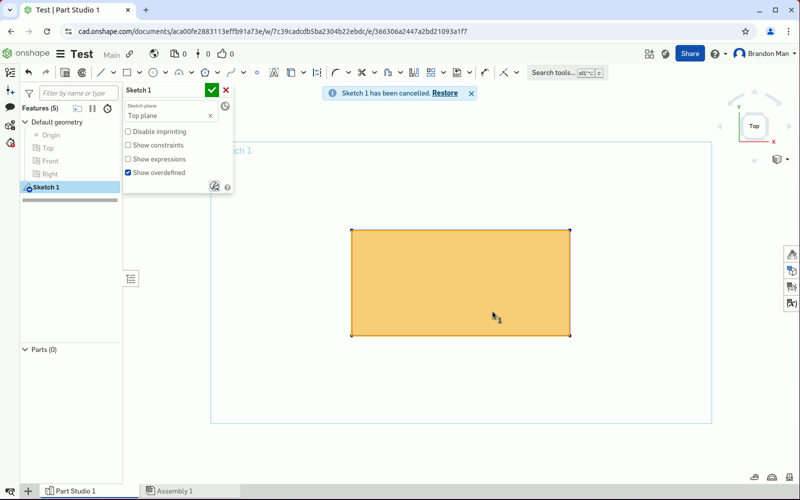
mouse_move(73, 352)
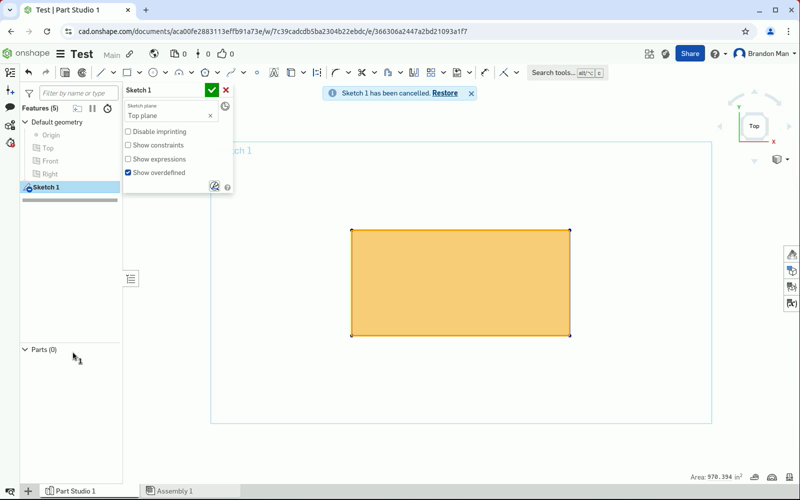
key(shift+y)
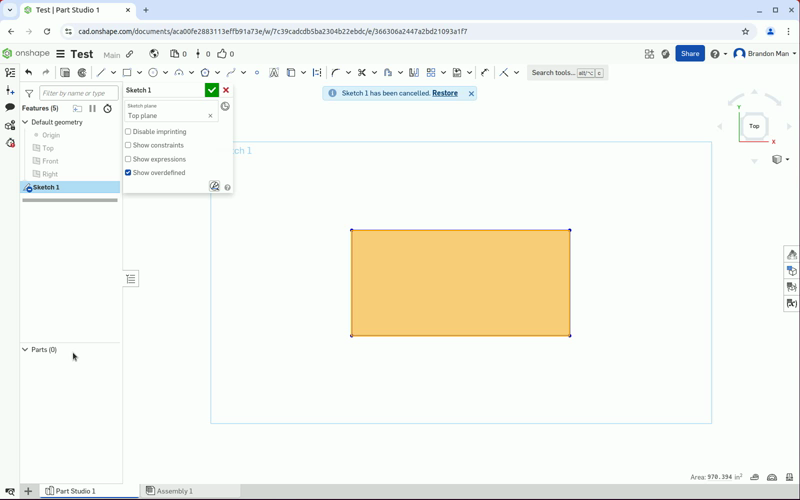
key(shift+e)
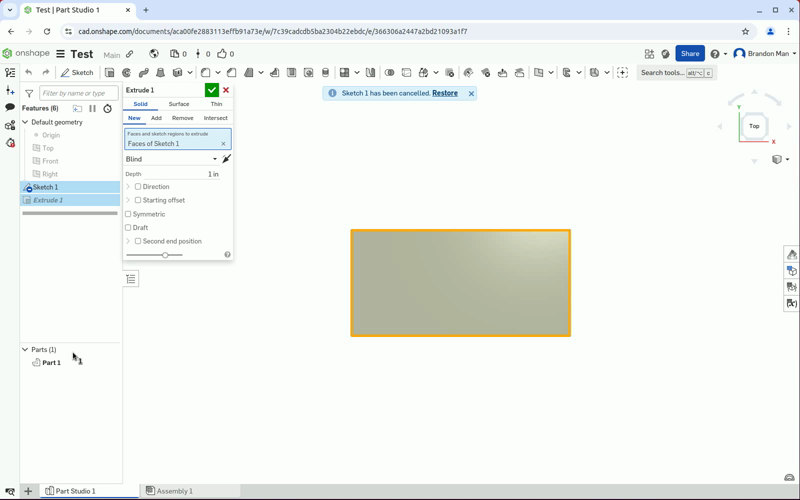
mouse_move(143, 106)
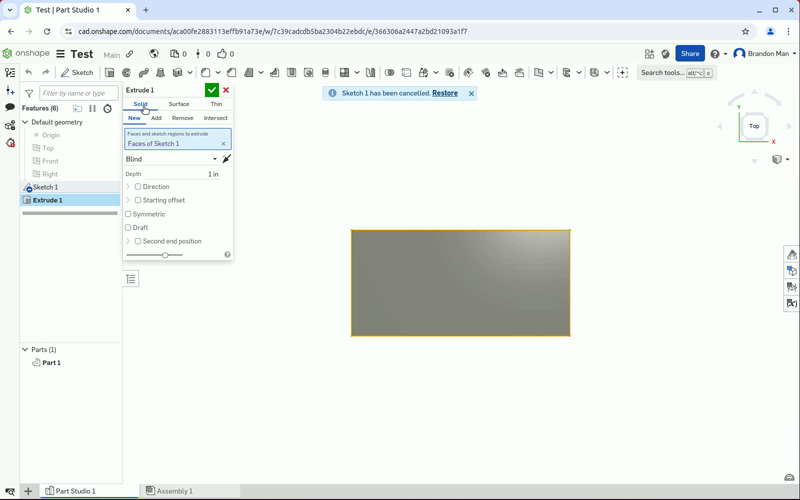
click(143, 106)
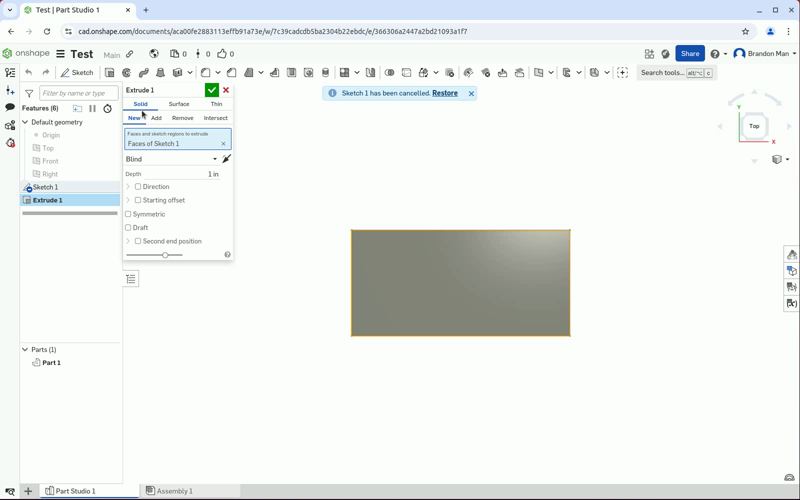
mouse_move(137, 120)
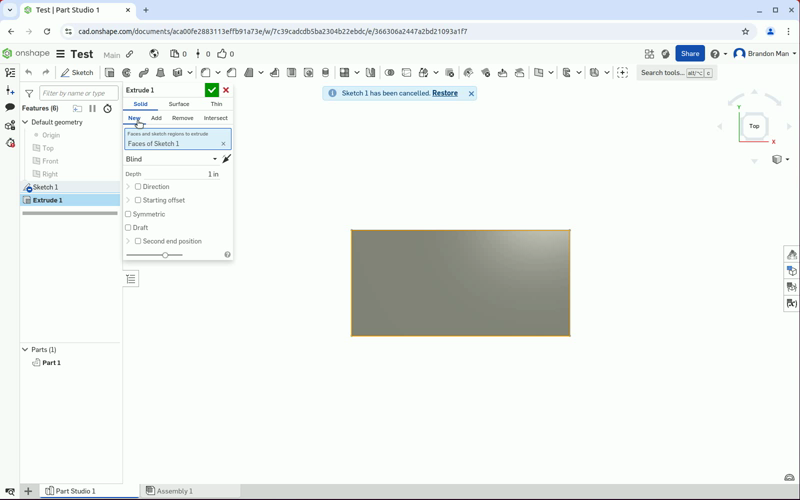
click(137, 120)
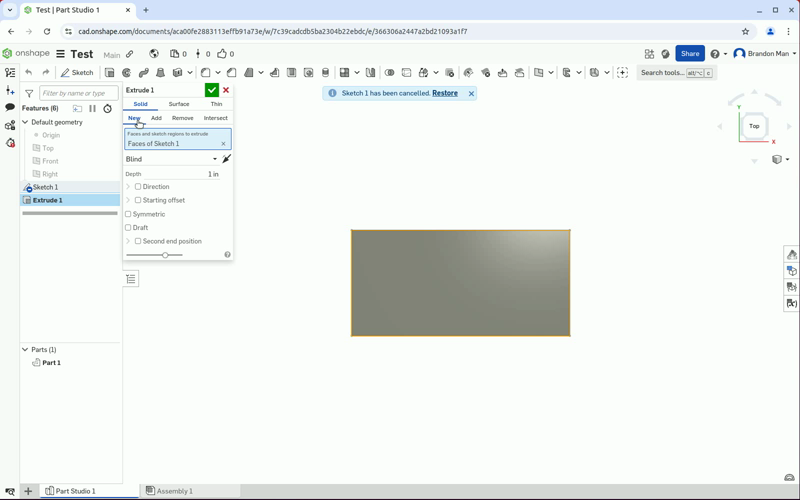
key(tab, 4)
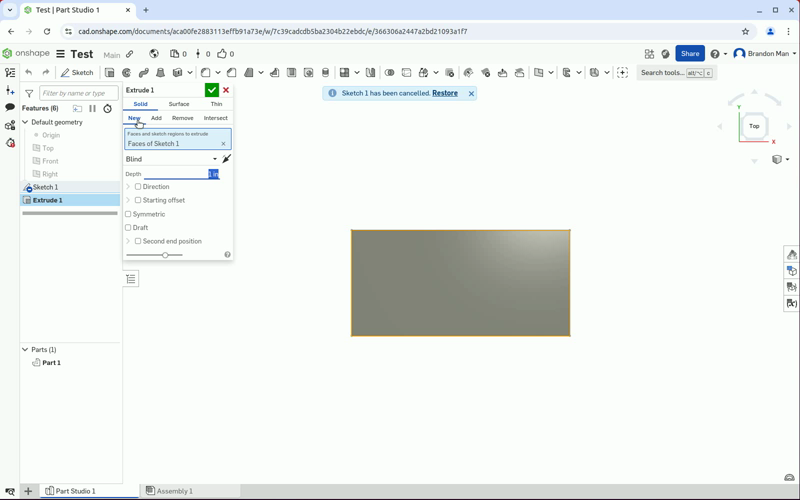
text(4.574)
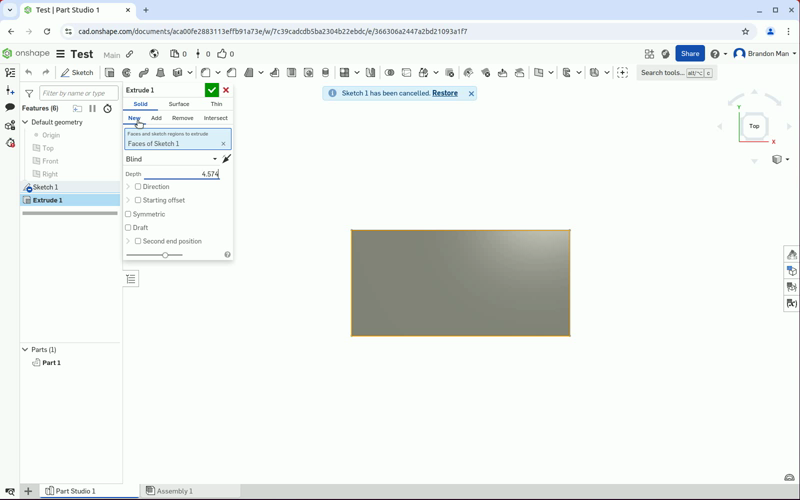
key(enter)
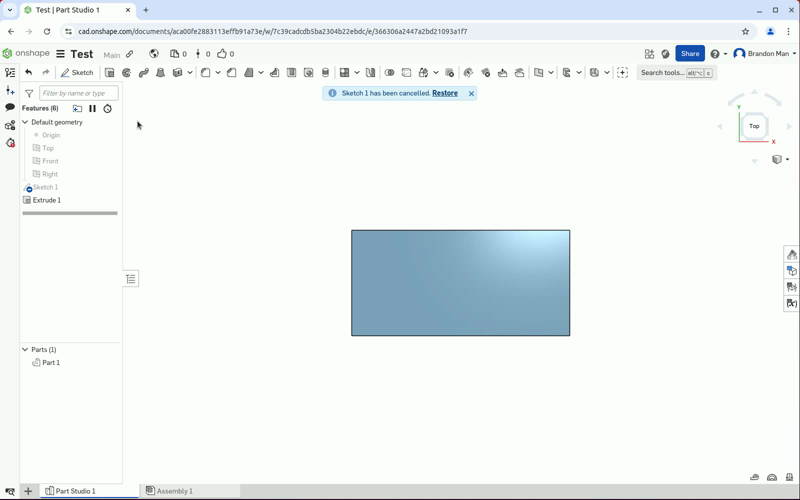
key(shift+h)
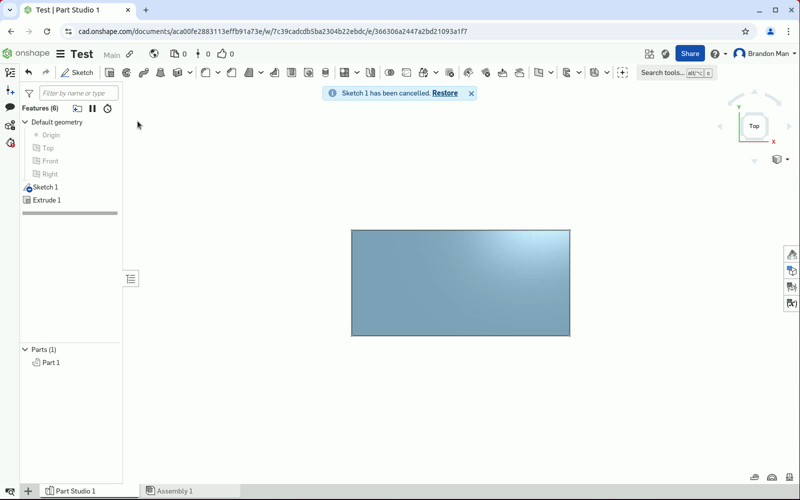
key(shift+h)
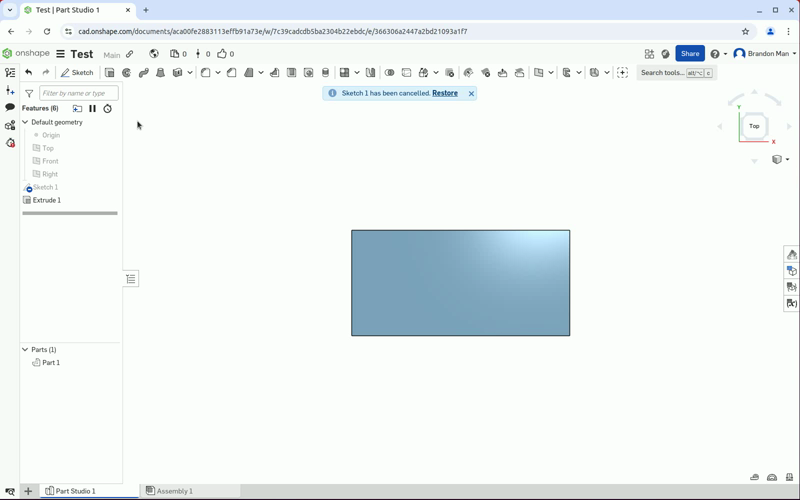
mouse_move(73, 189)
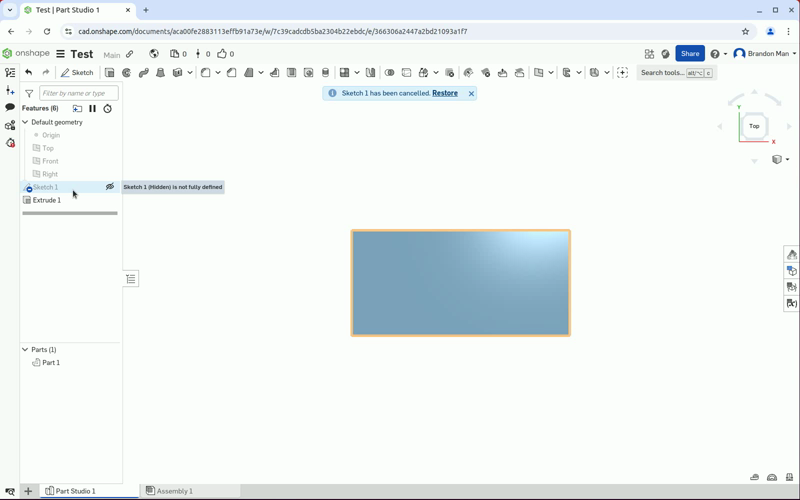
click(73, 189)
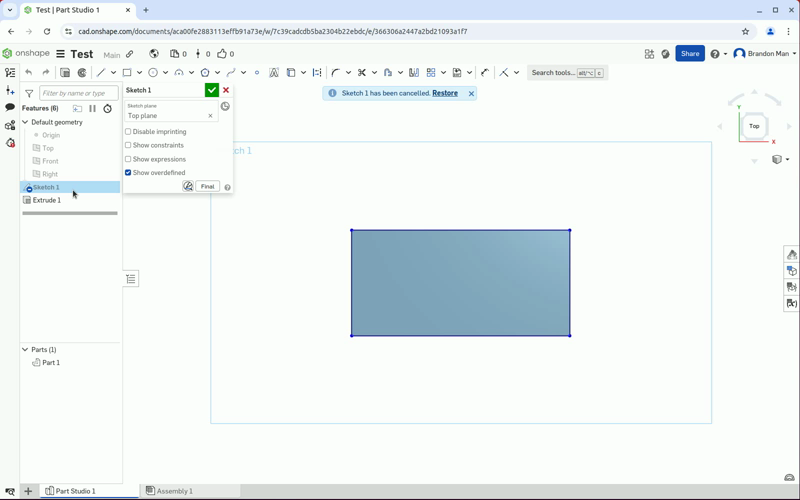
mouse_move(229, 92)
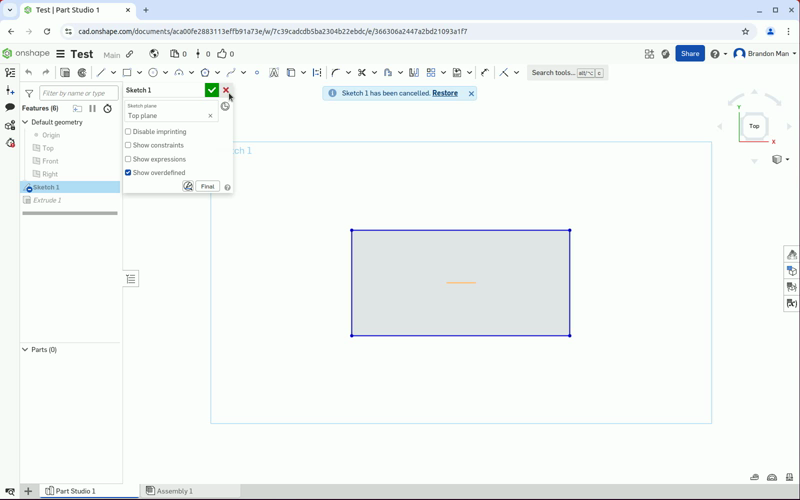
click(229, 92)
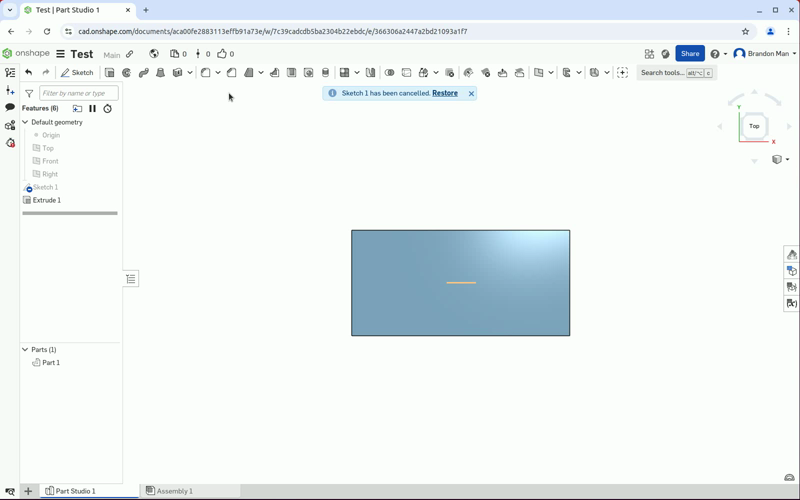
mouse_move(73, 352)
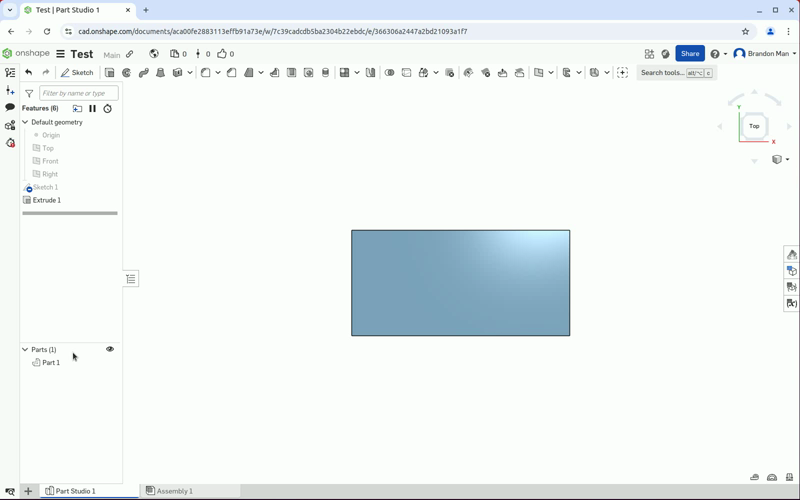
key(y)
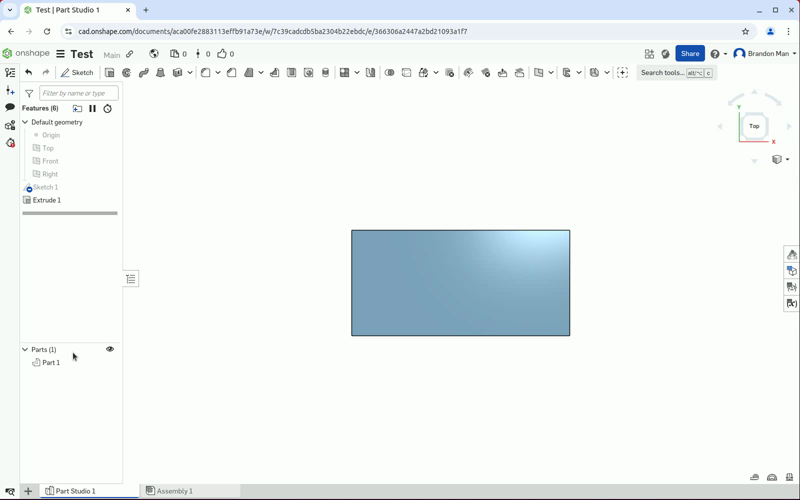
key(shift+p)
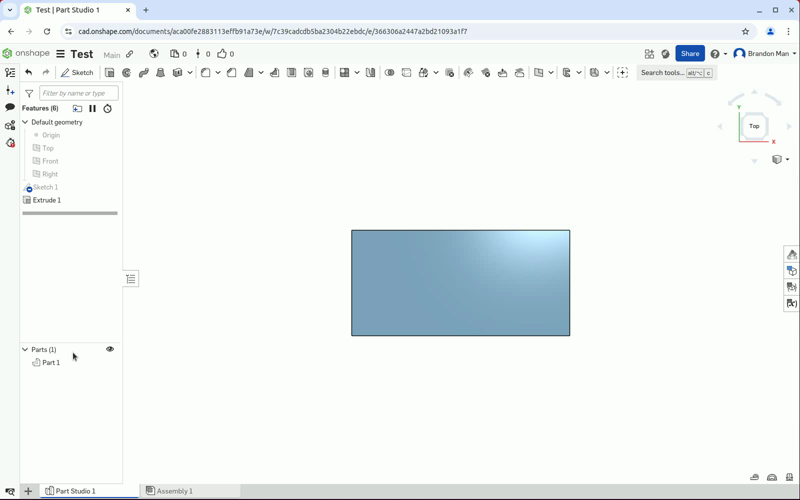
key(space)
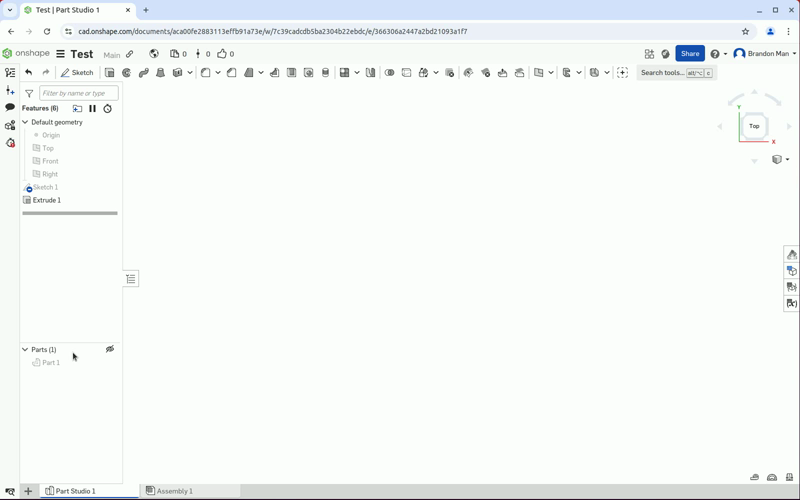
key_down(shift)
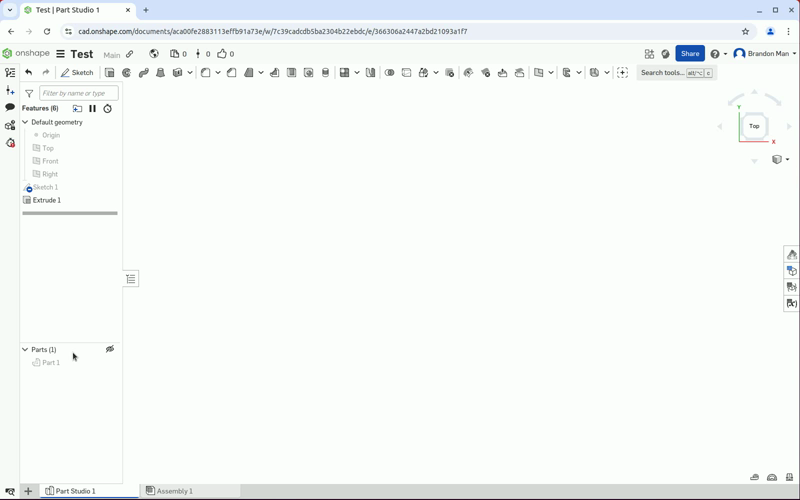
key(up)
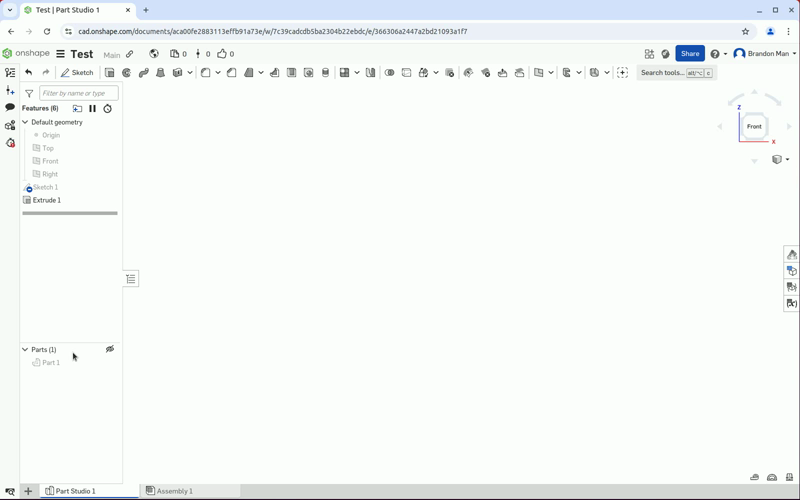
key_up(shift)
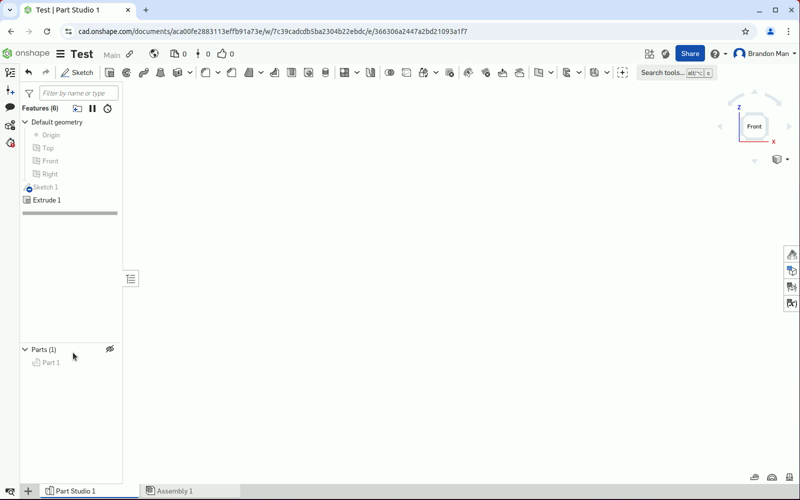
key(space)
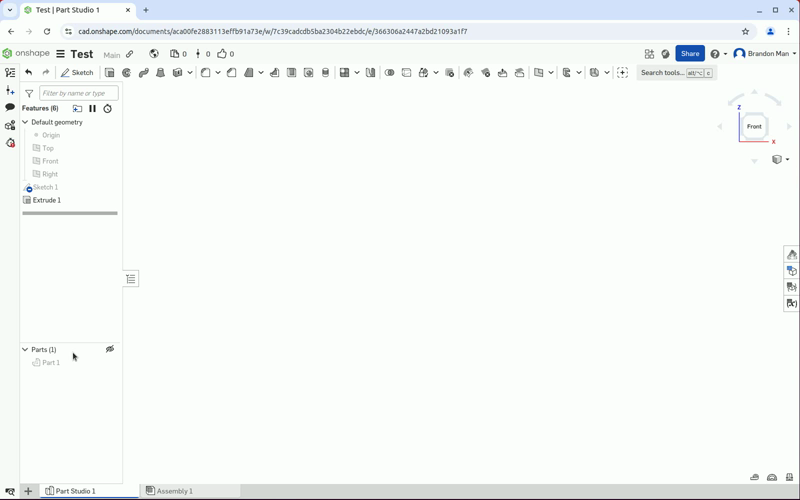
key_down(shift)
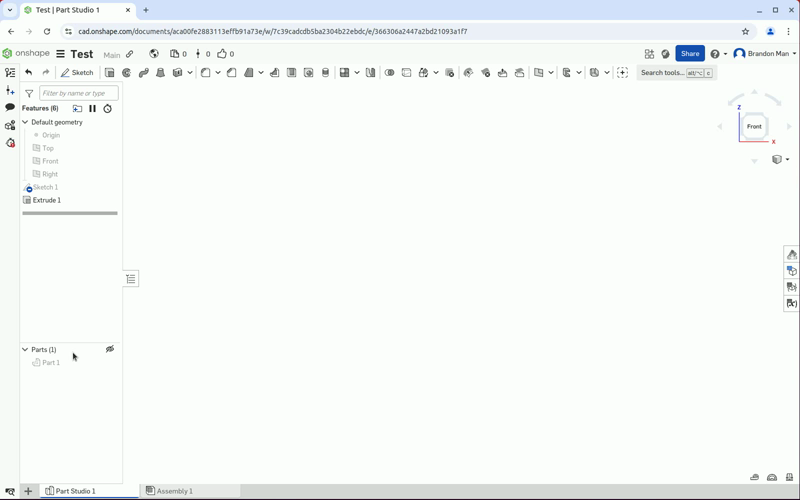
key(left)
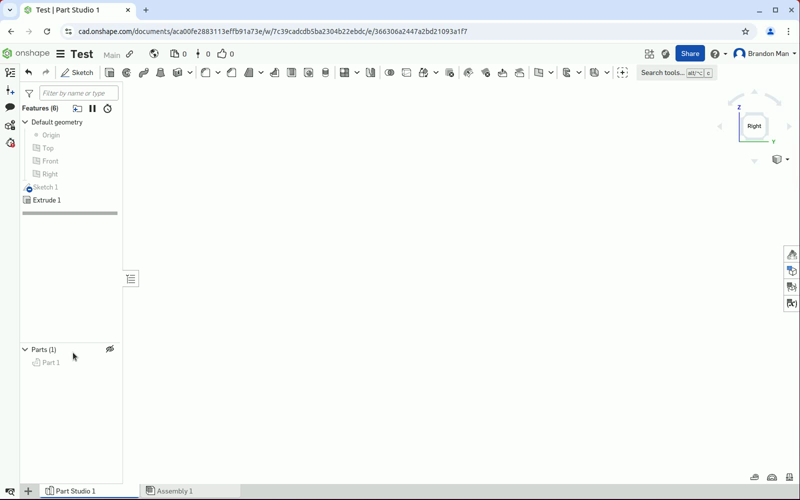
key_up(shift)
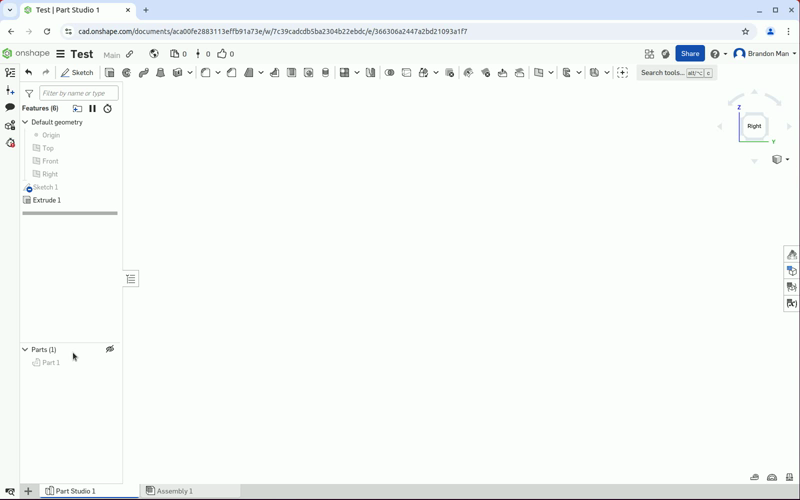
mouse_move(73, 352)
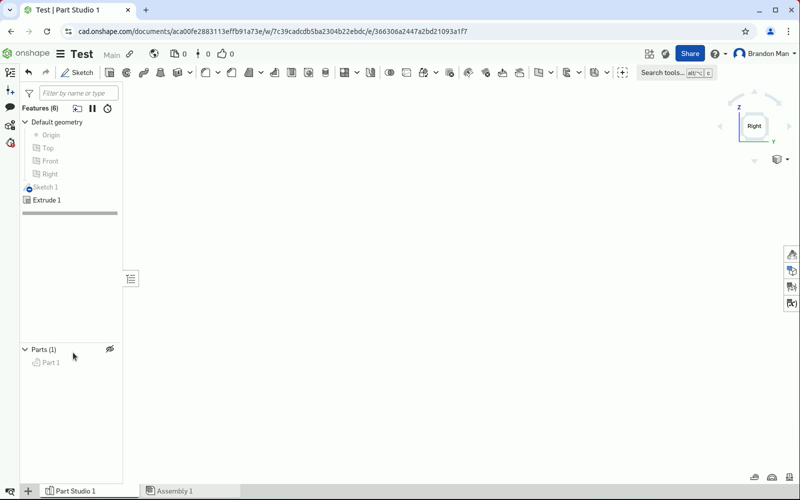
key(shift+y)
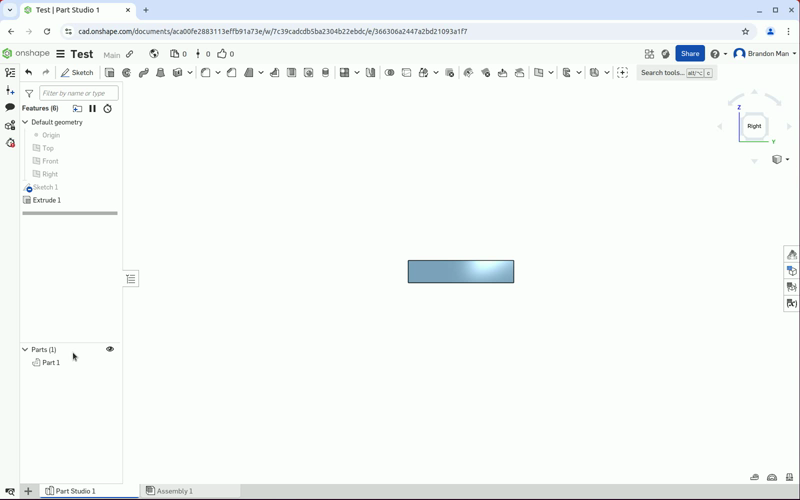
mouse_move(541, 75)
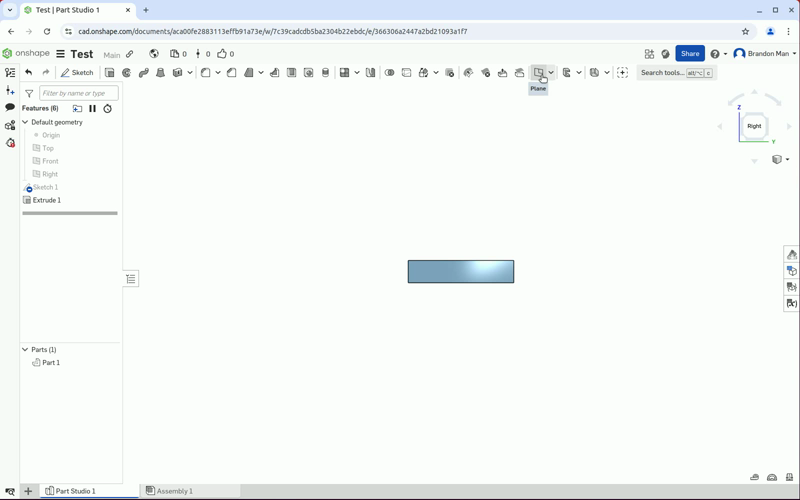
click(541, 75)
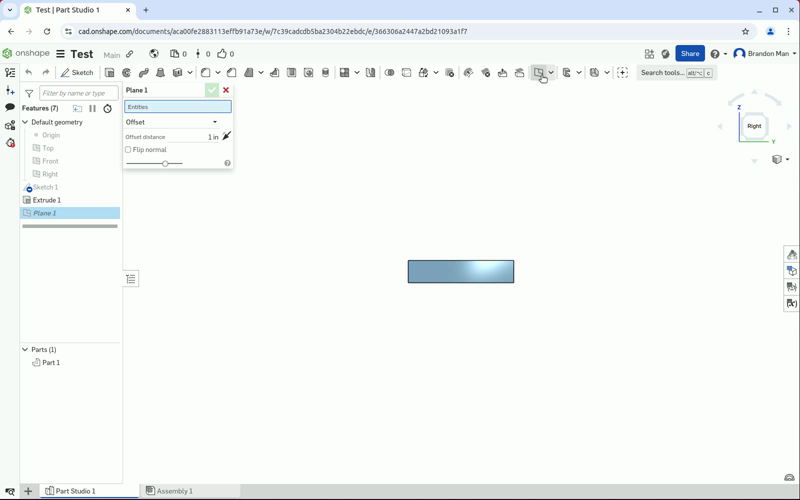
mouse_move(73, 176)
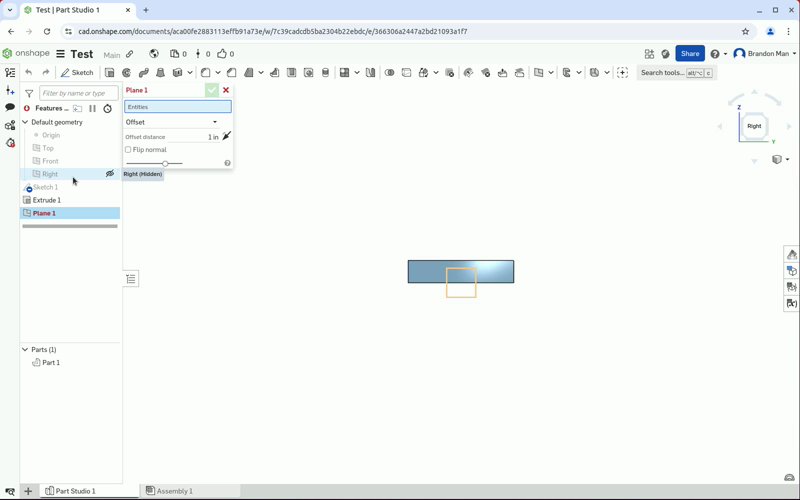
click(73, 176)
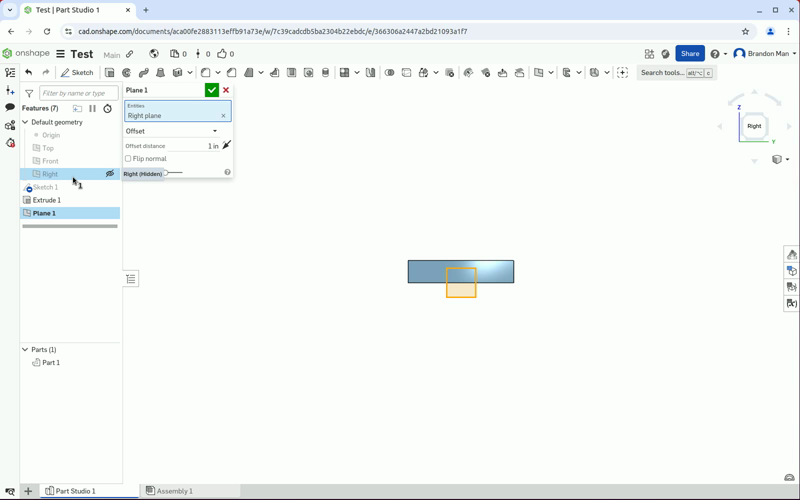
key(tab, 2)
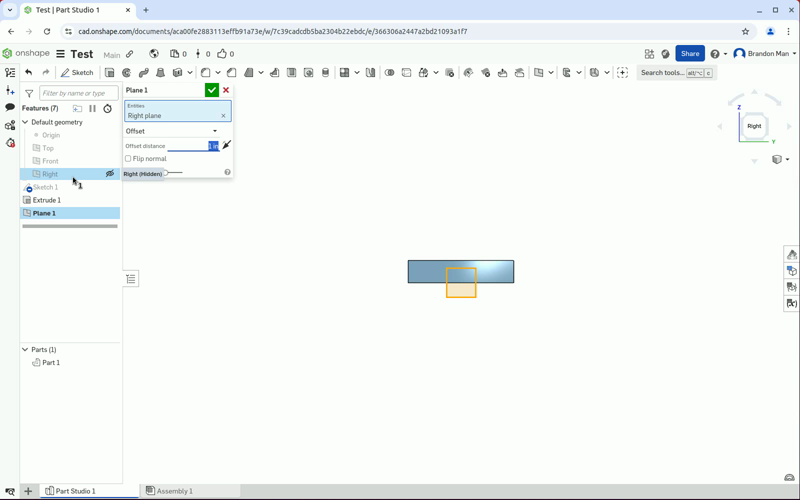
text(22.4)
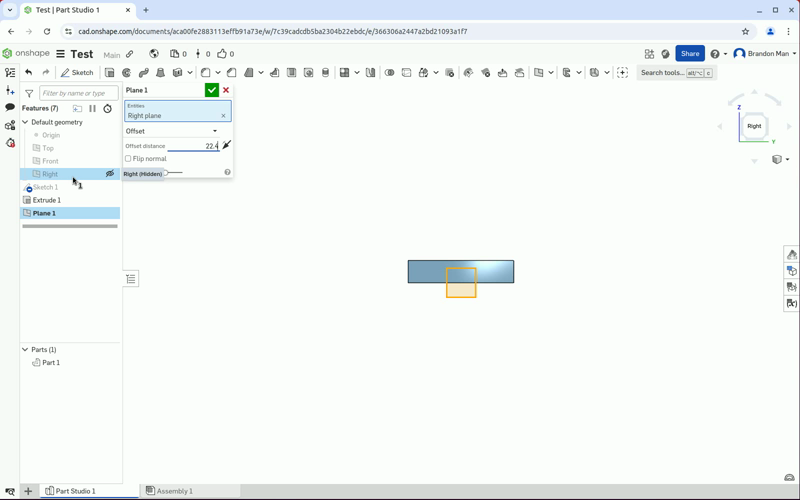
key(enter, 2)
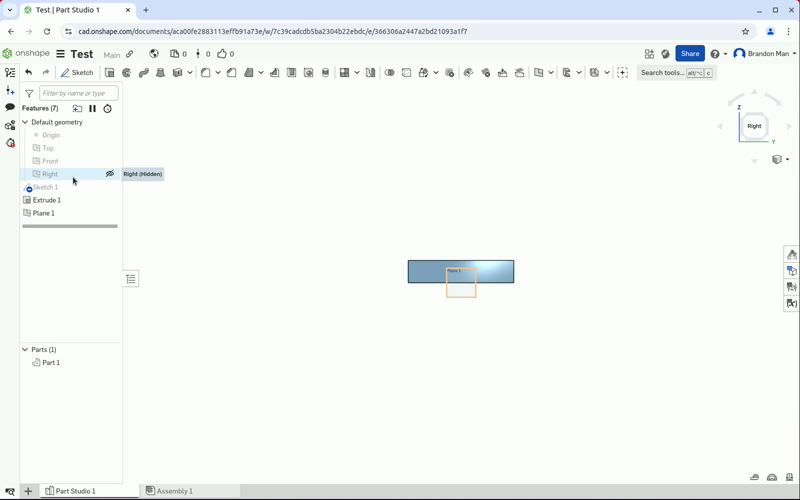
key(shift+s)
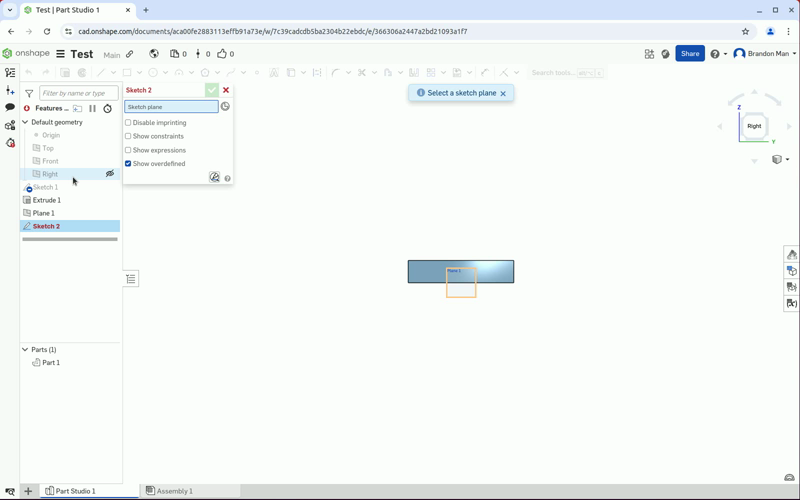
mouse_move(73, 215)
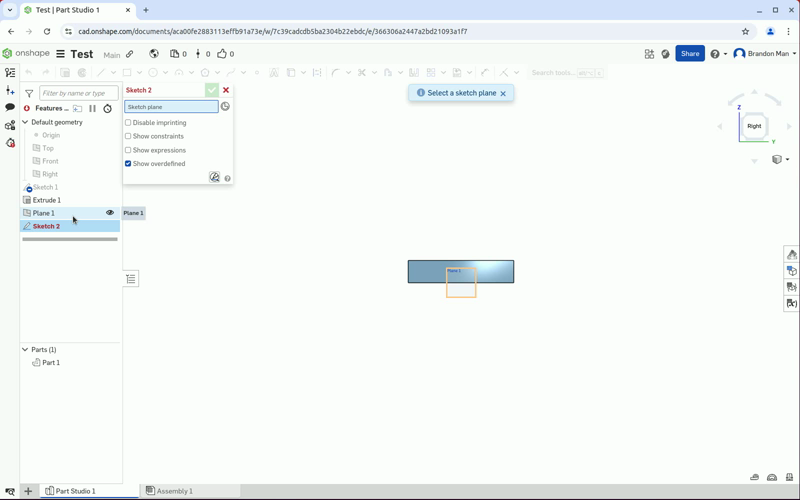
click(73, 215)
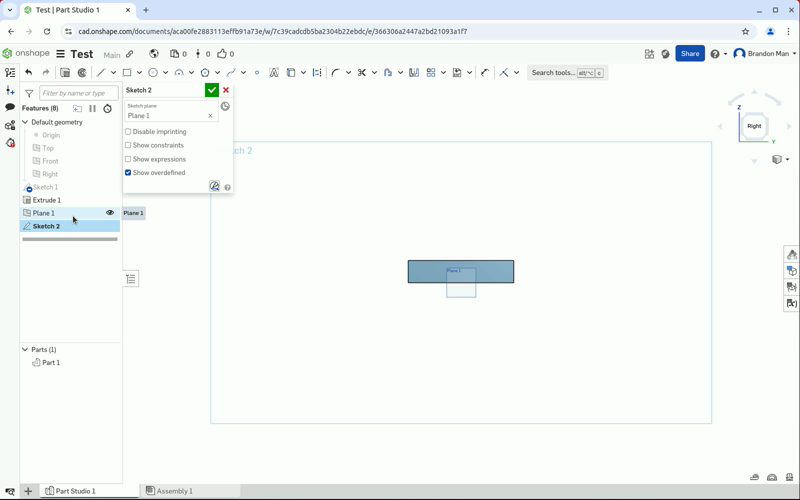
mouse_move(73, 352)
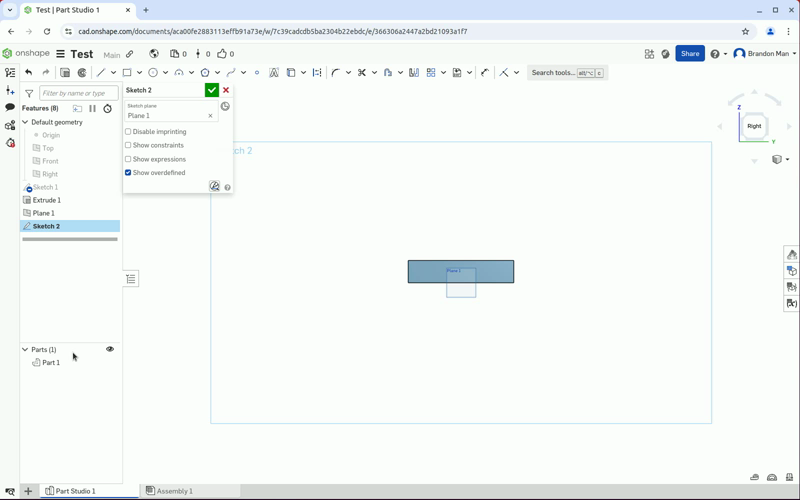
key(y)
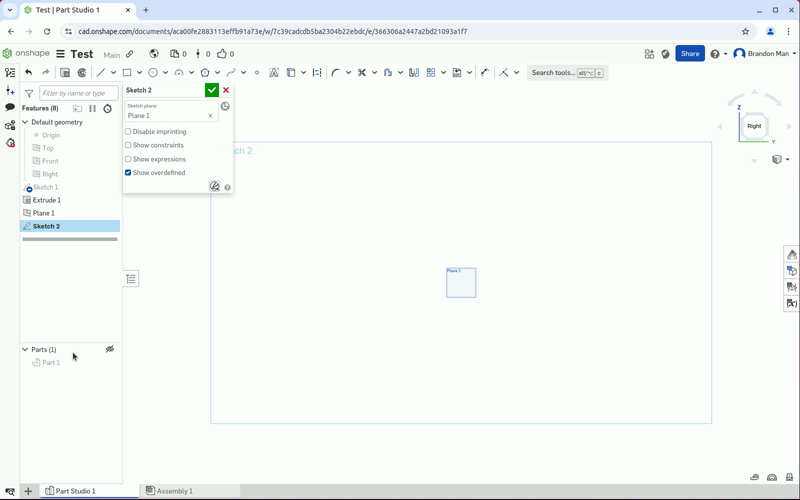
key(l)
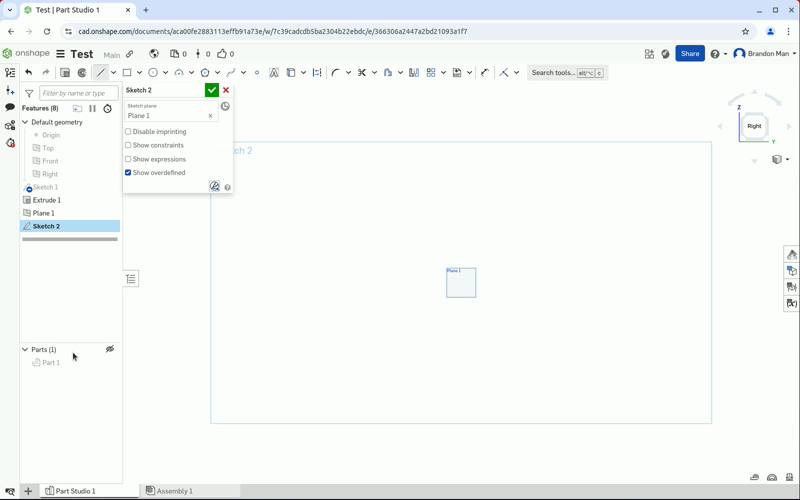
key_down(shift)
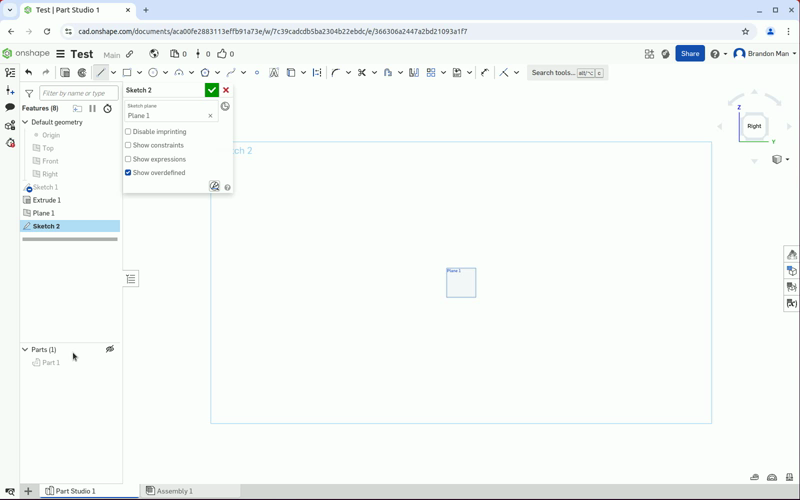
mouse_move(407, 282)
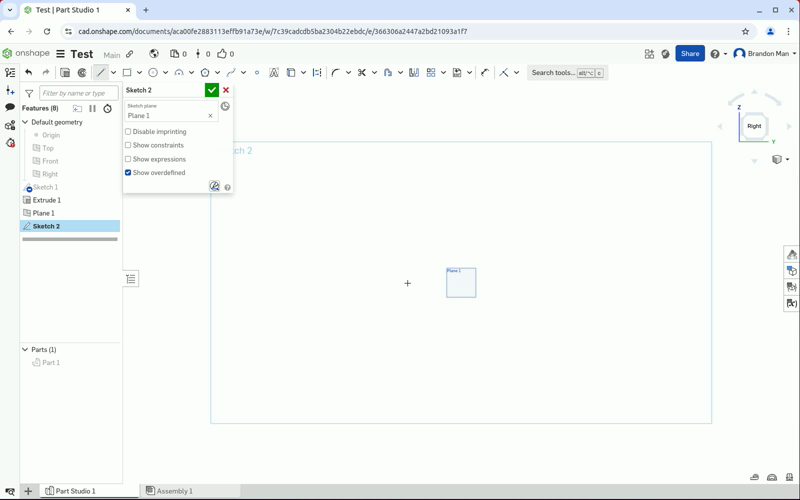
click(407, 282)
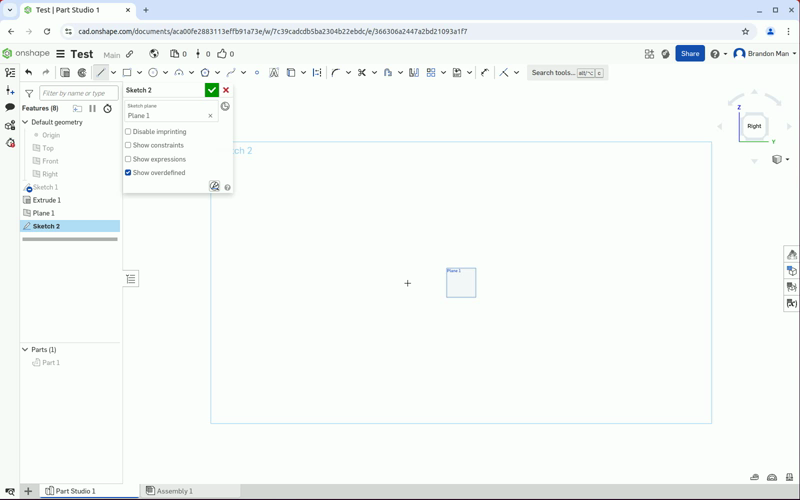
key_up(shift)
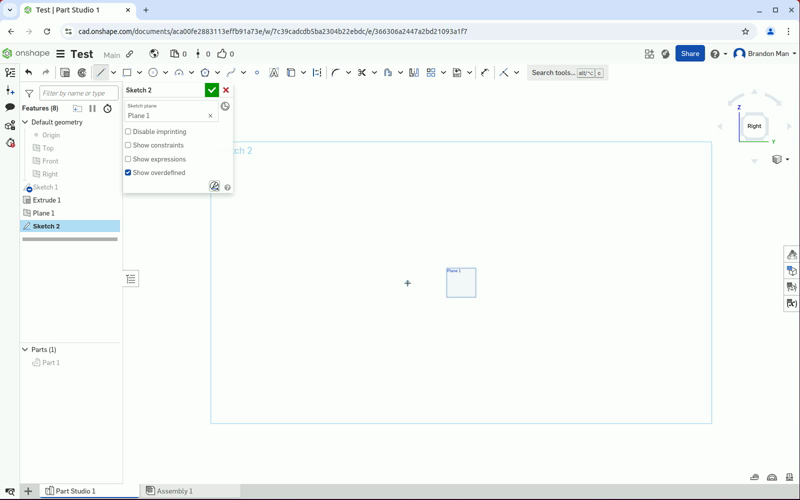
key_down(shift)
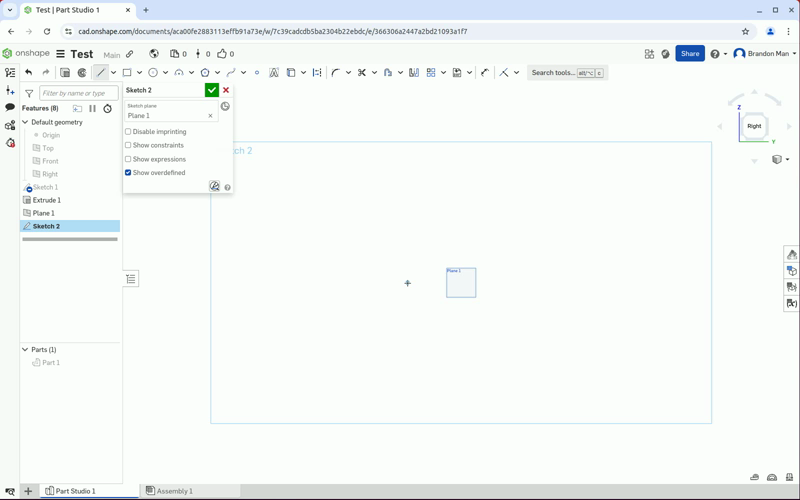
mouse_move(513, 282)
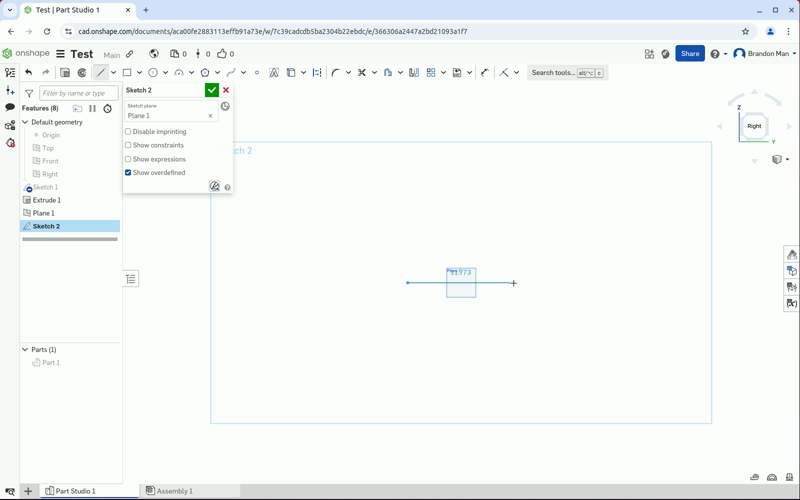
click(513, 282)
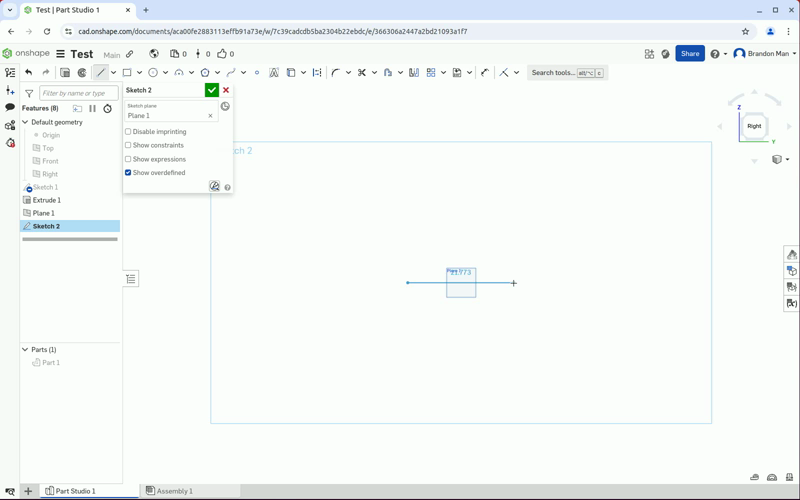
key_up(shift)
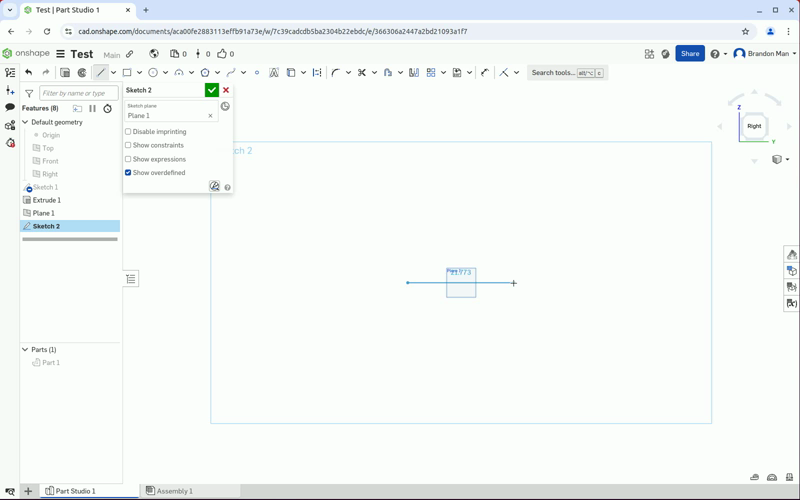
key_down(shift)
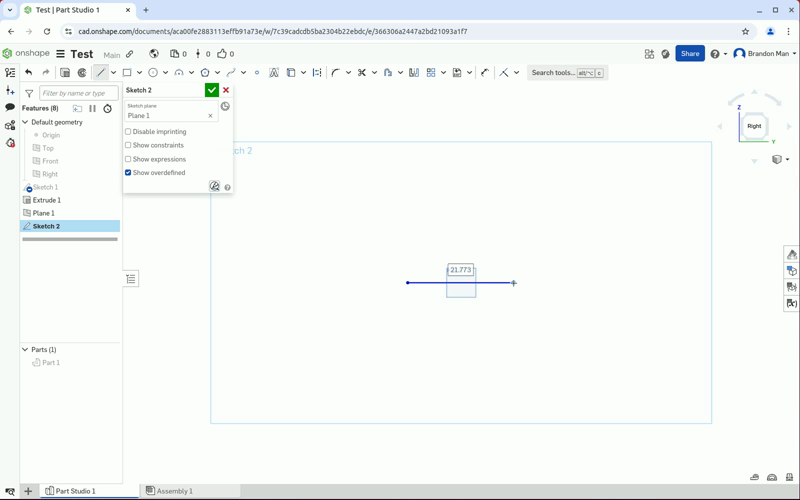
mouse_move(543, 282)
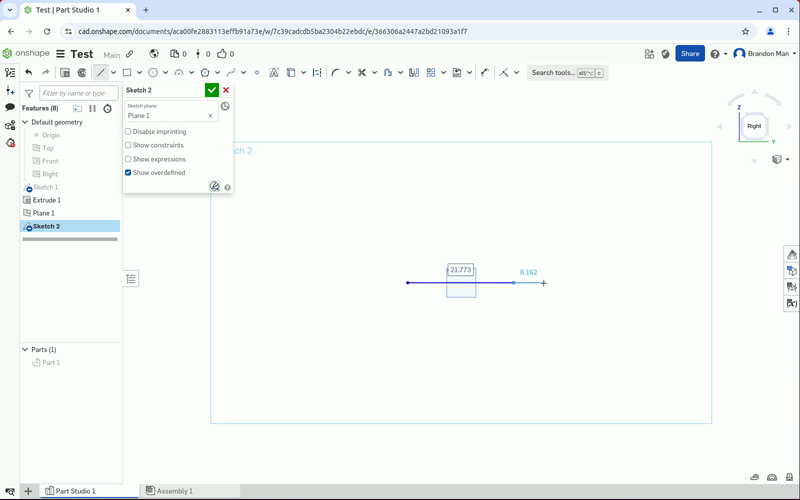
mouse_move(513, 260)
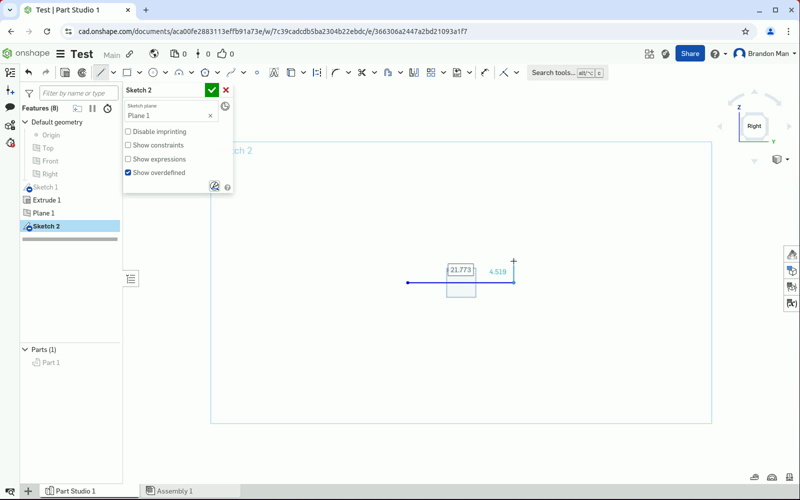
click(513, 260)
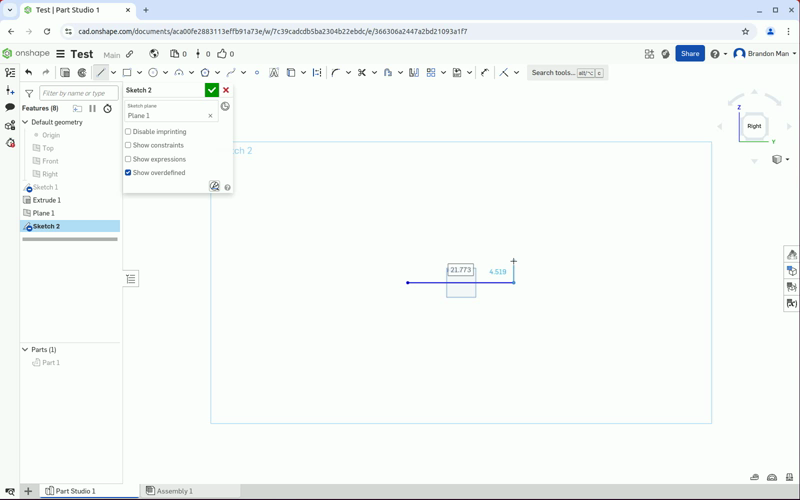
key_up(shift)
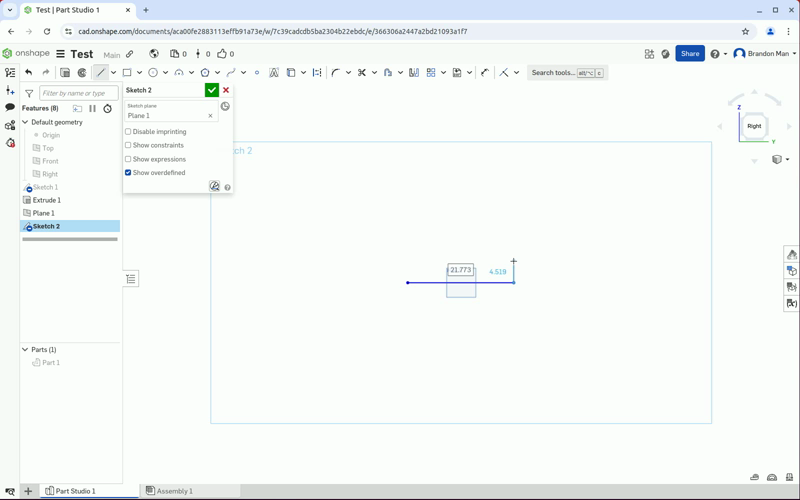
key_down(shift)
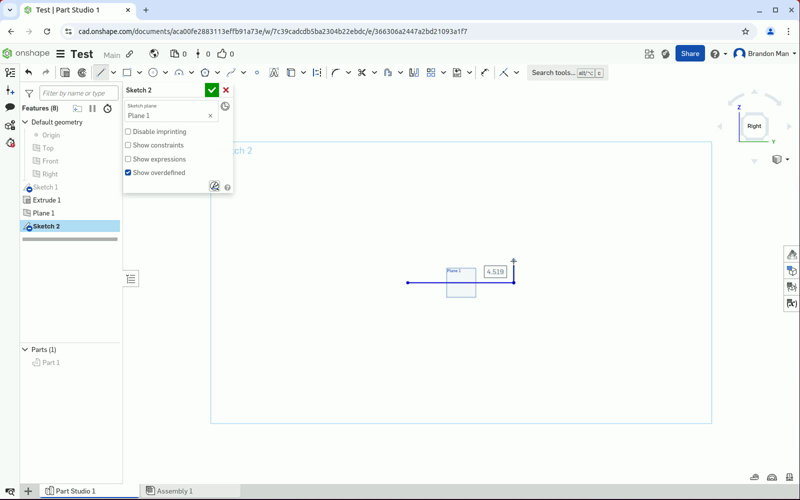
mouse_move(407, 260)
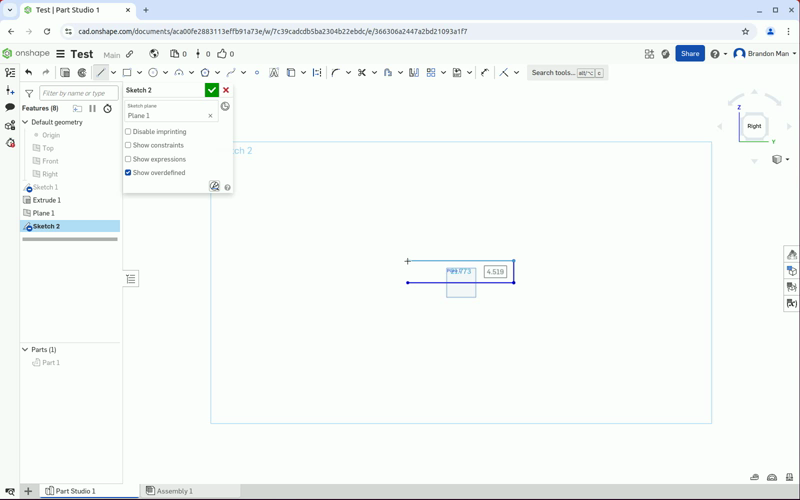
click(407, 260)
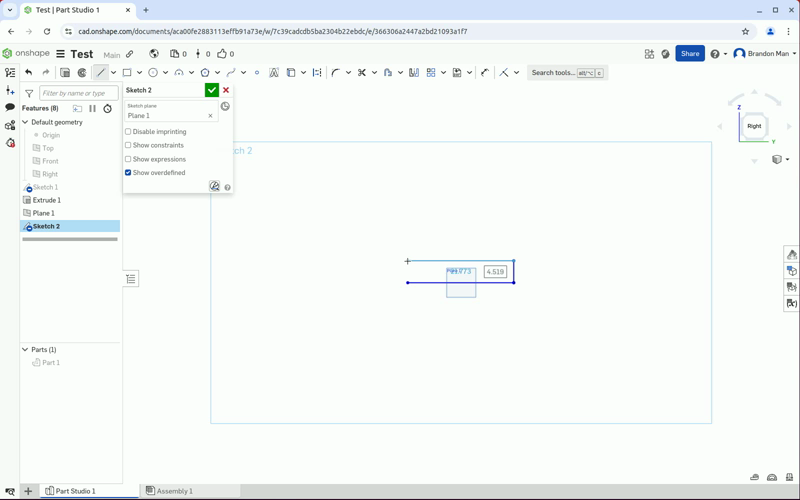
key_up(shift)
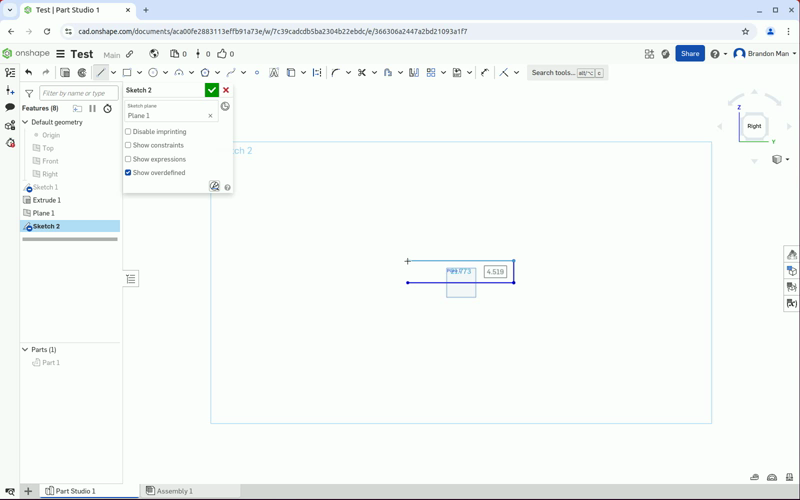
mouse_move(437, 260)
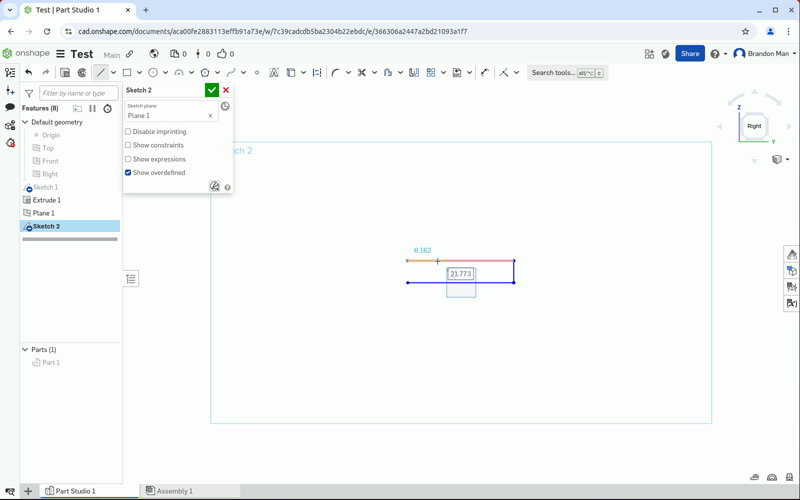
key_down(shift)
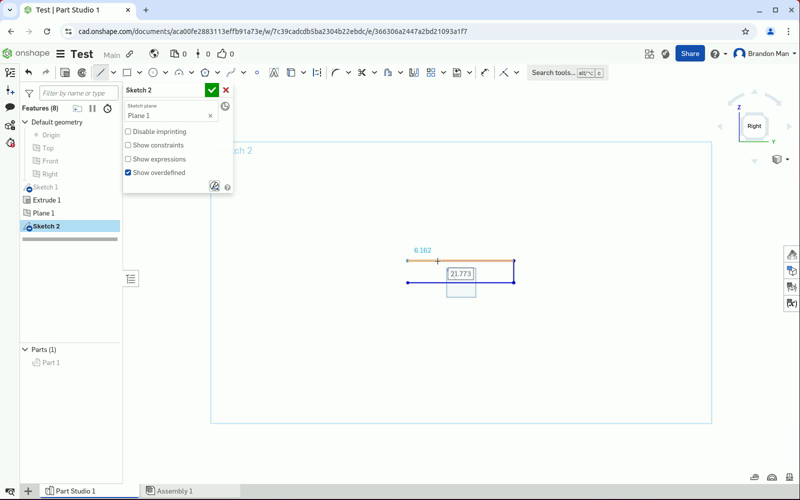
mouse_move(407, 282)
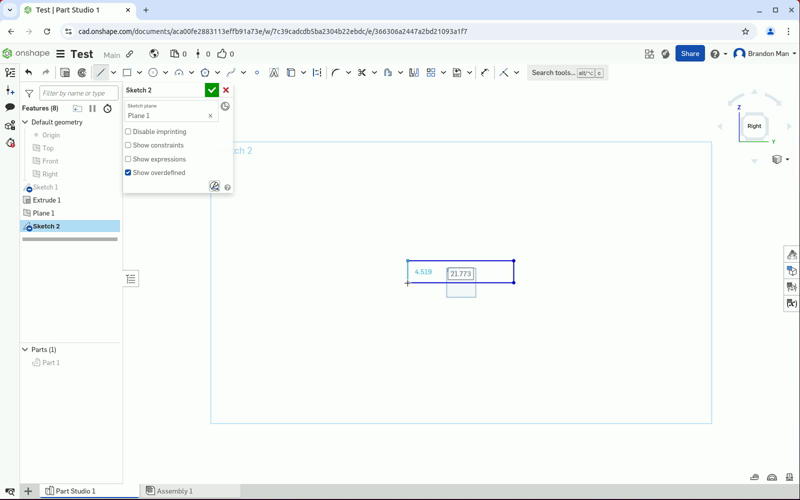
key_up(shift)
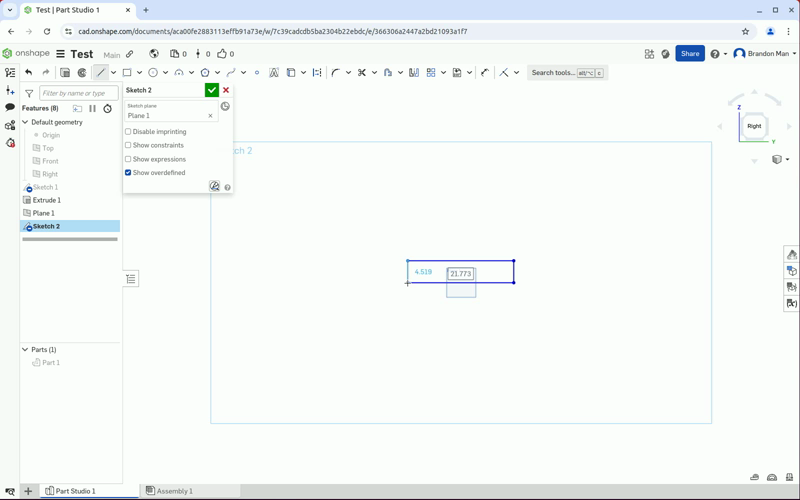
click(407, 282)
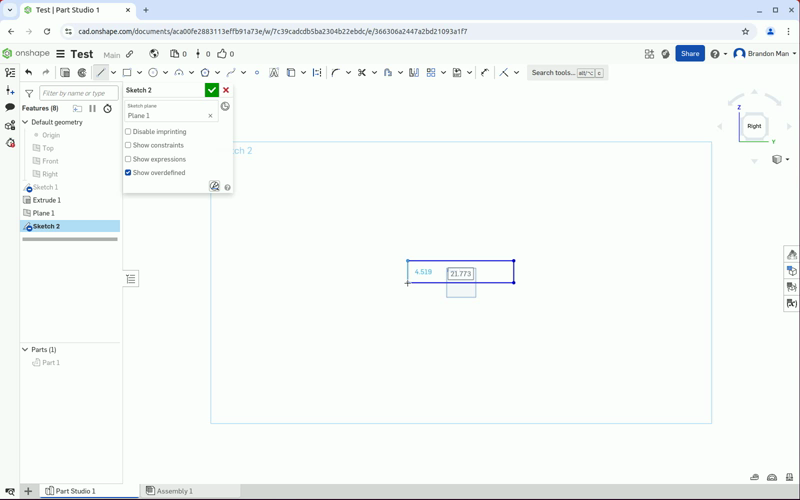
key(esc)
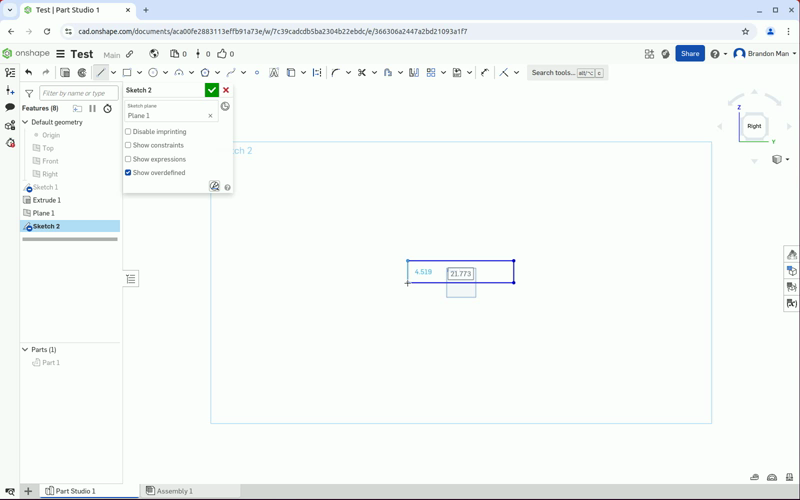
mouse_move(432, 270)
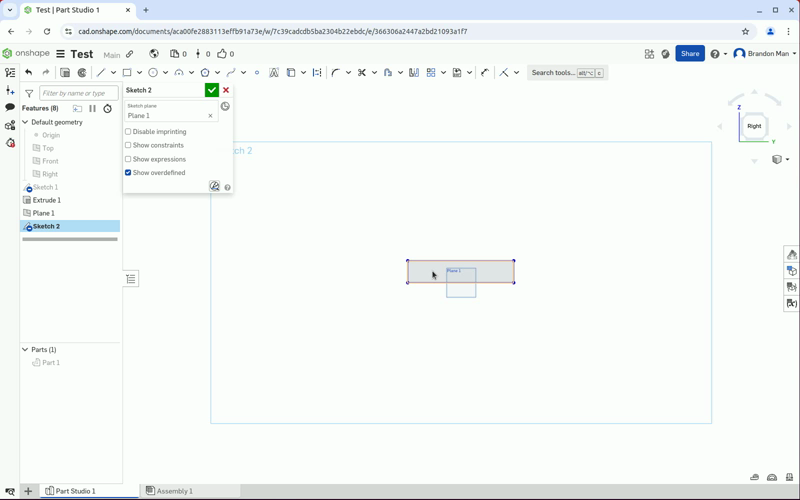
click(432, 270)
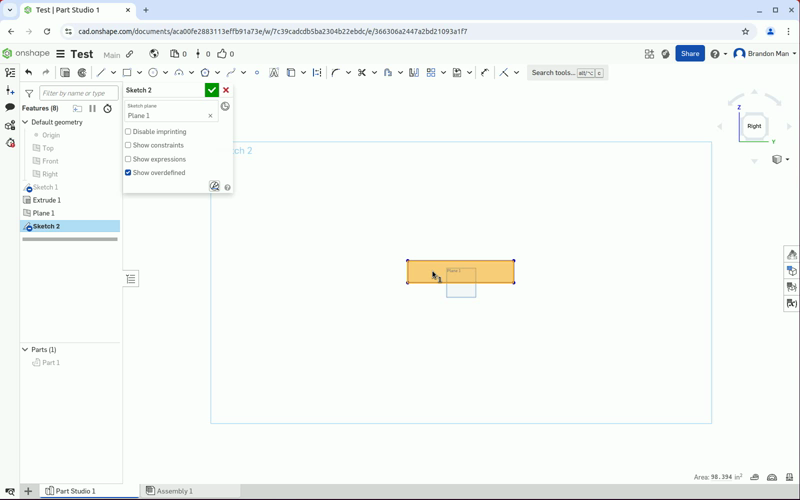
mouse_move(73, 352)
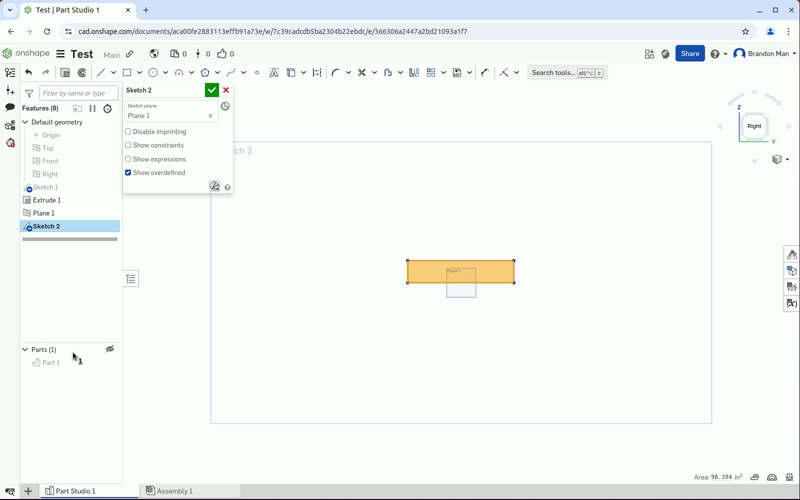
key(shift+y)
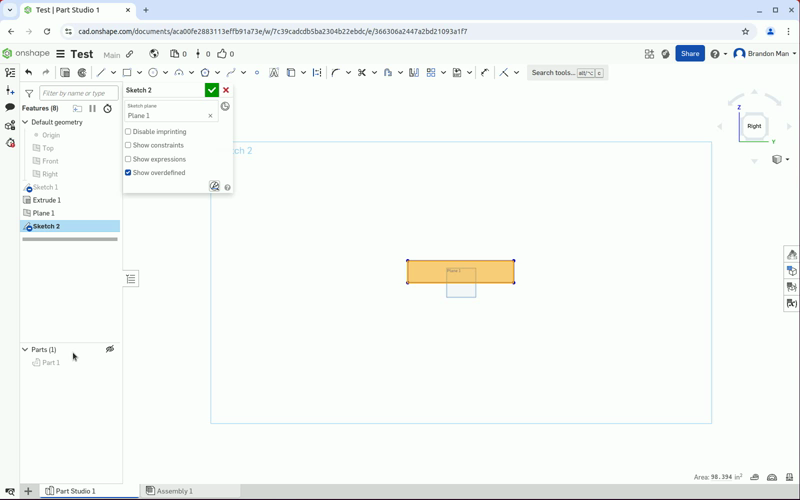
key(shift+e)
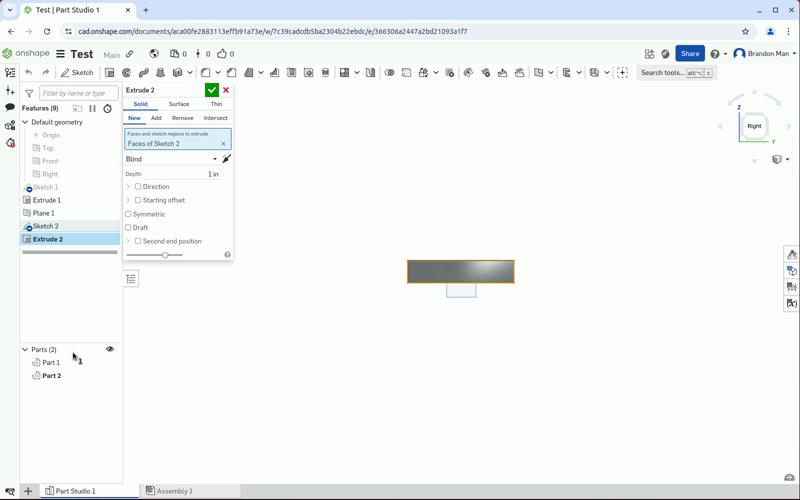
mouse_move(143, 106)
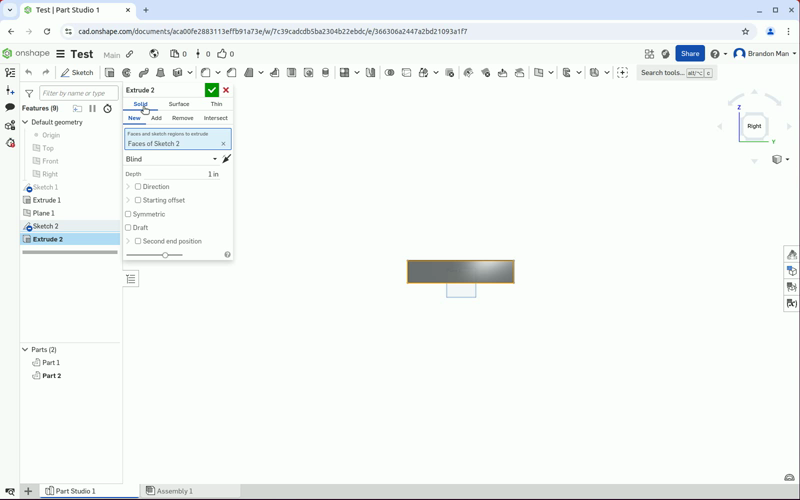
click(143, 106)
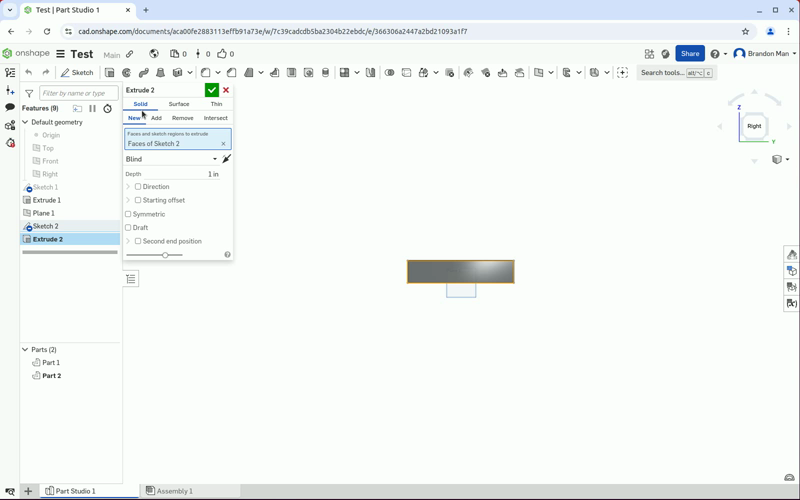
mouse_move(137, 120)
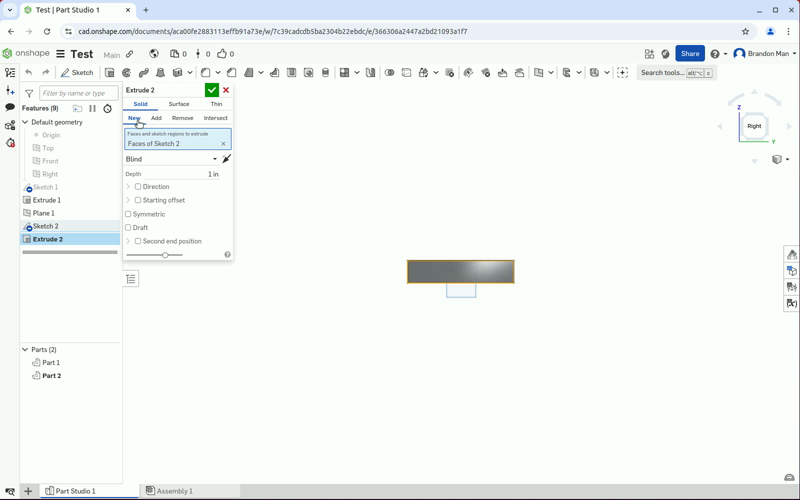
click(137, 120)
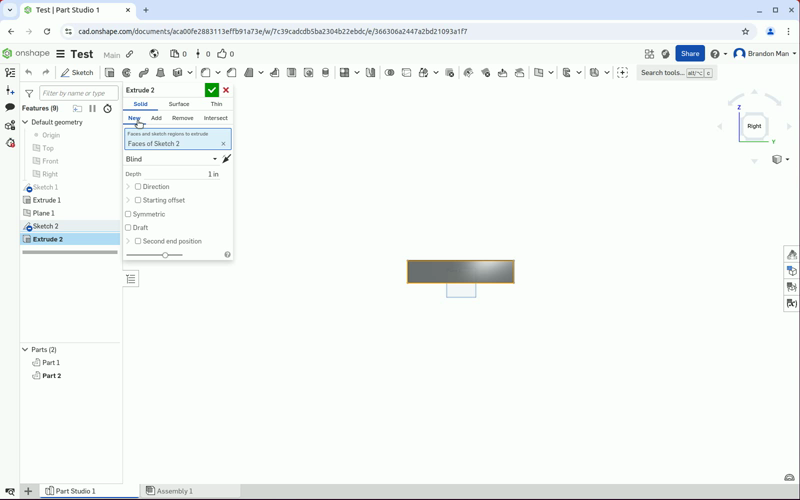
key(tab, 4)
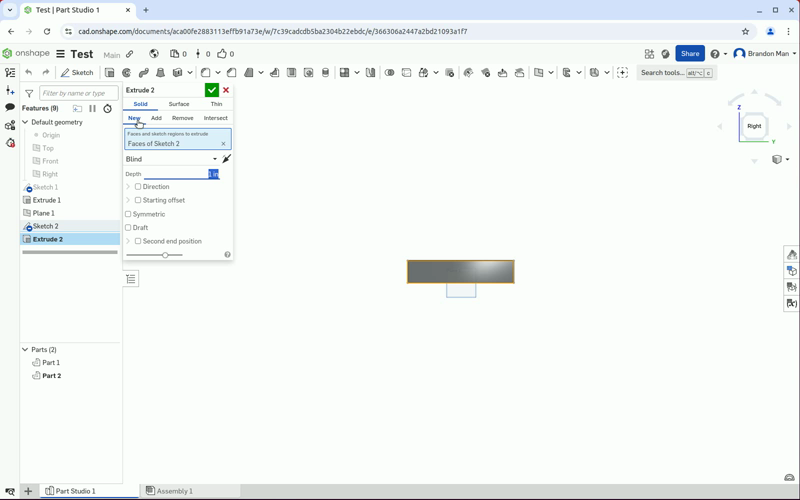
text(0.722)
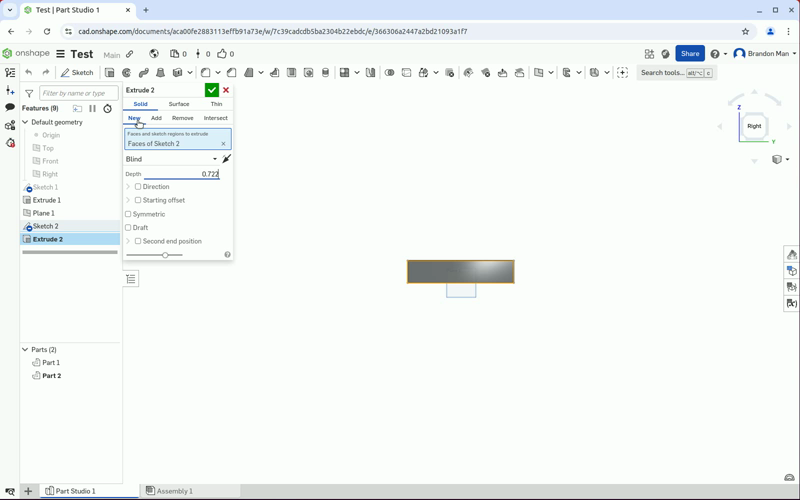
key(enter)
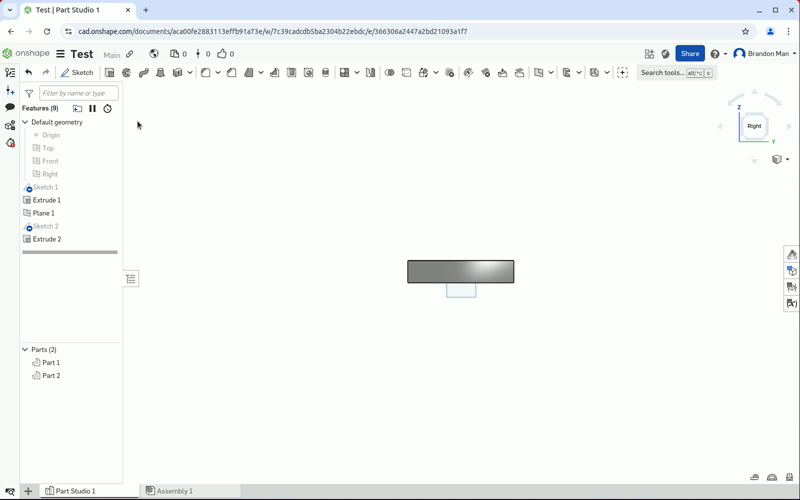
key(shift+h)
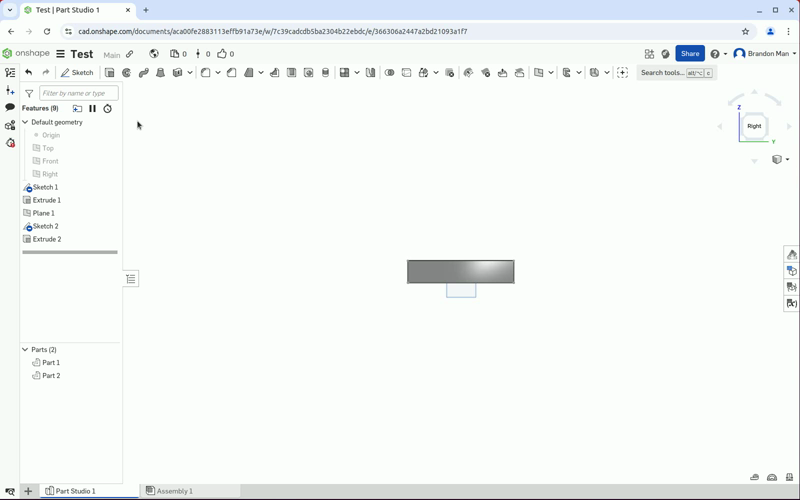
key(shift+h)
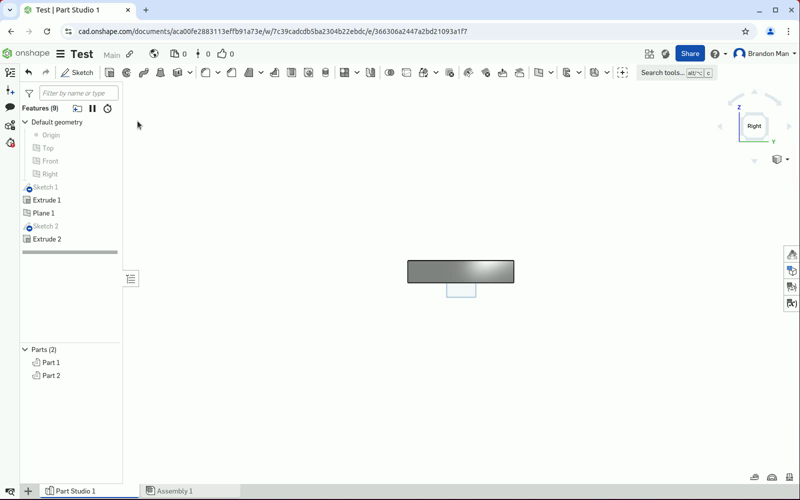
mouse_move(73, 189)
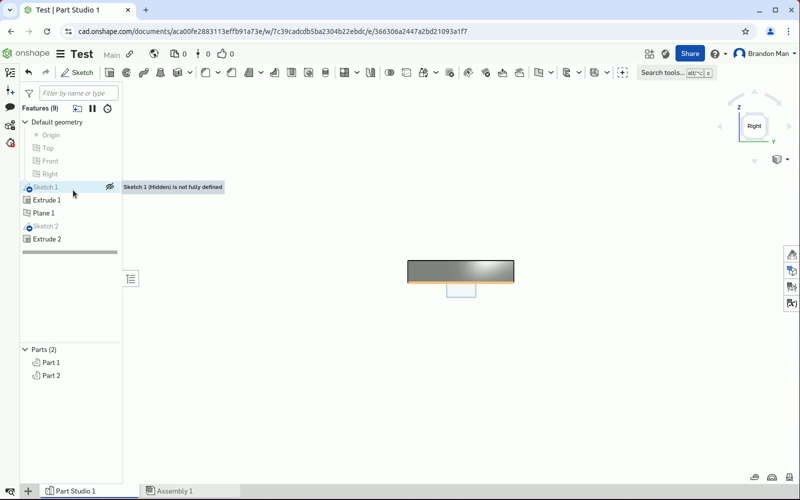
click(73, 189)
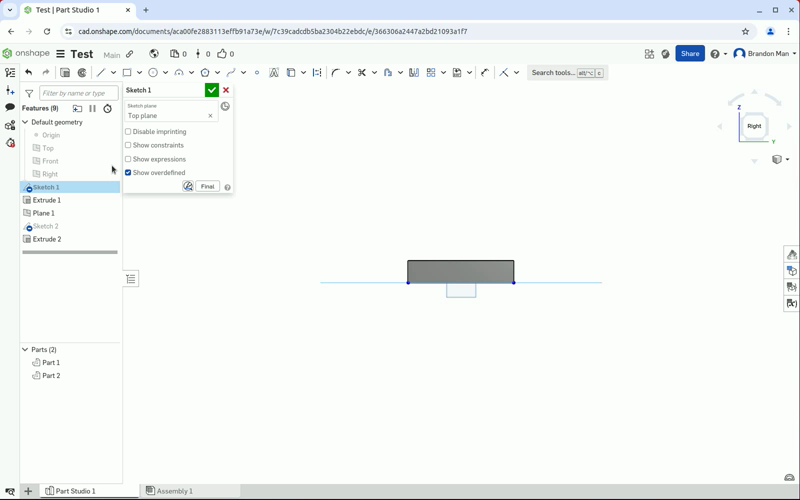
mouse_move(229, 92)
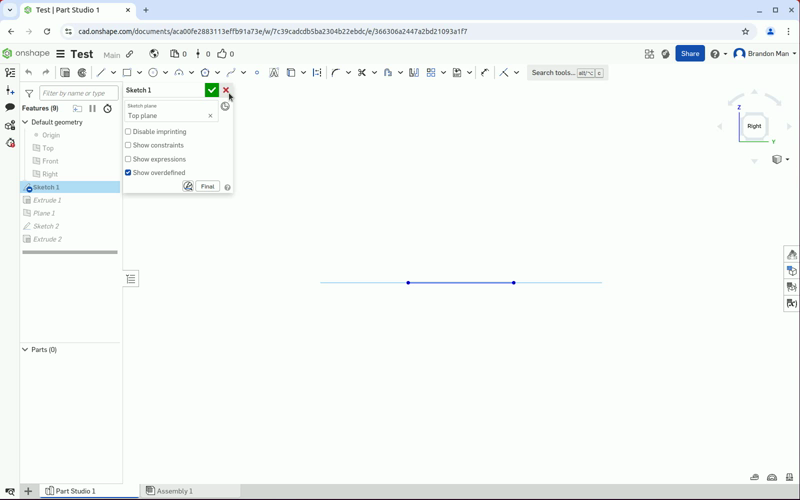
click(229, 92)
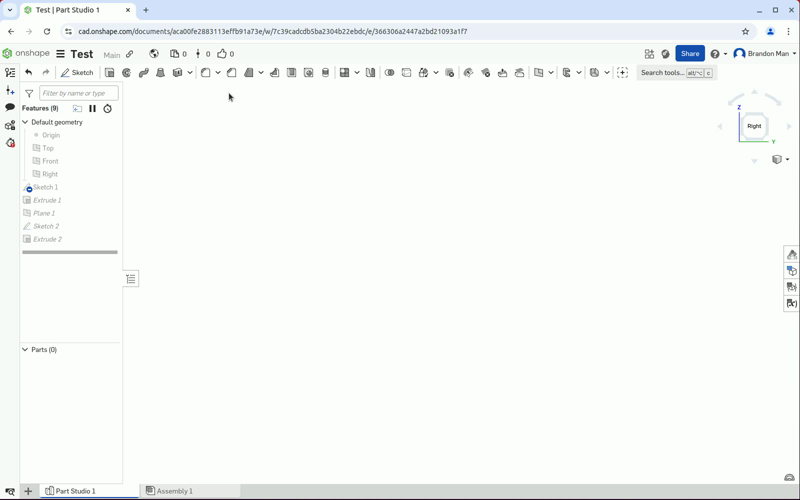
key(shift+s)
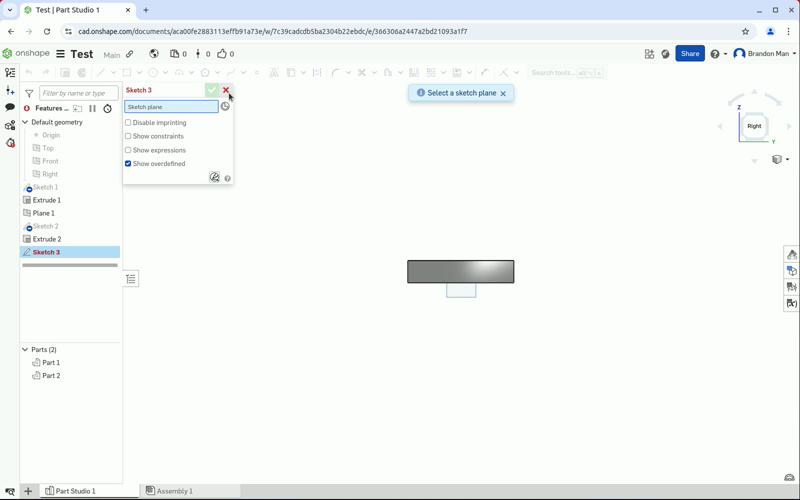
mouse_move(73, 215)
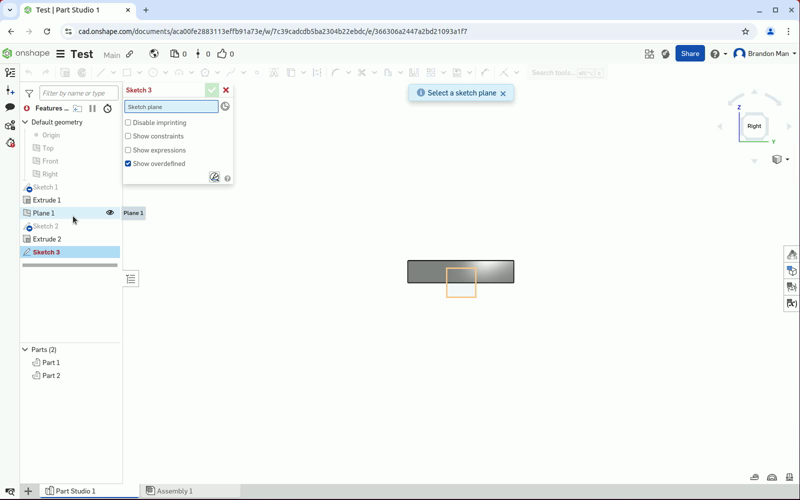
click(73, 215)
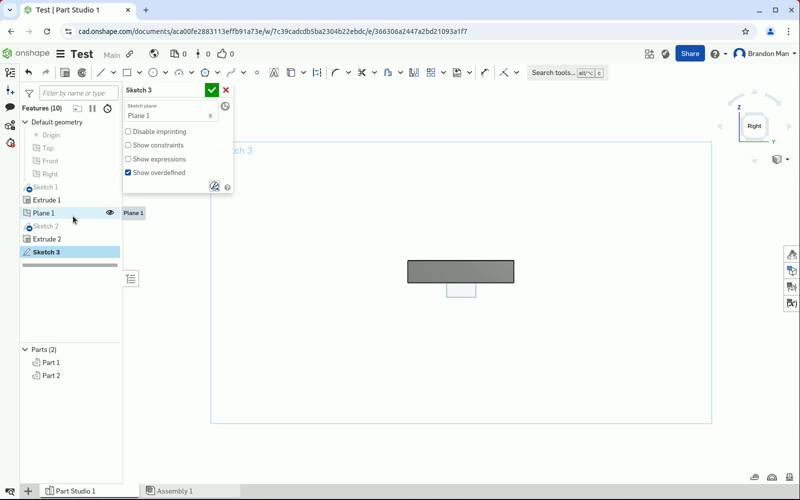
mouse_move(73, 352)
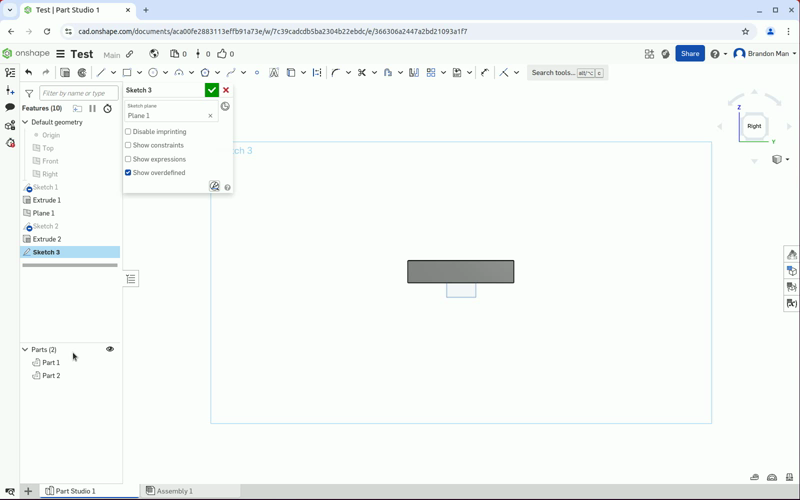
key(y)
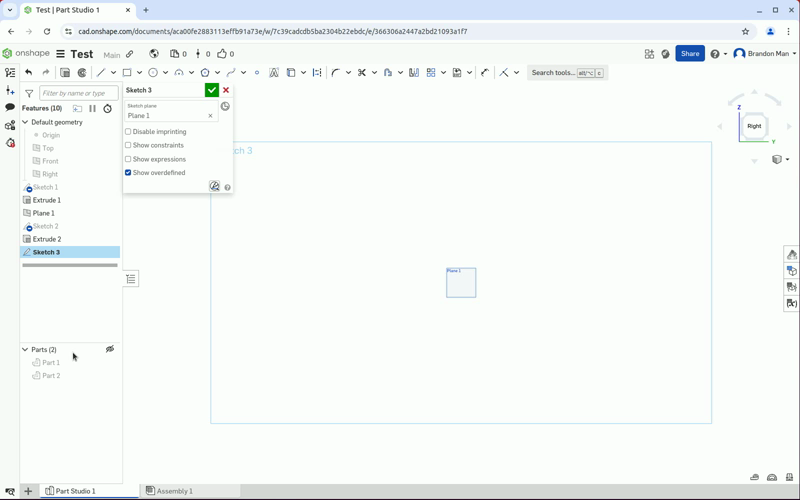
key(l)
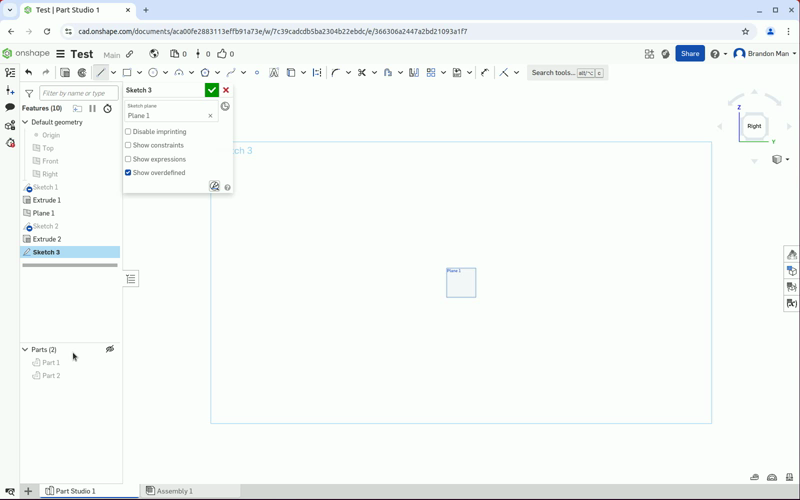
key_down(shift)
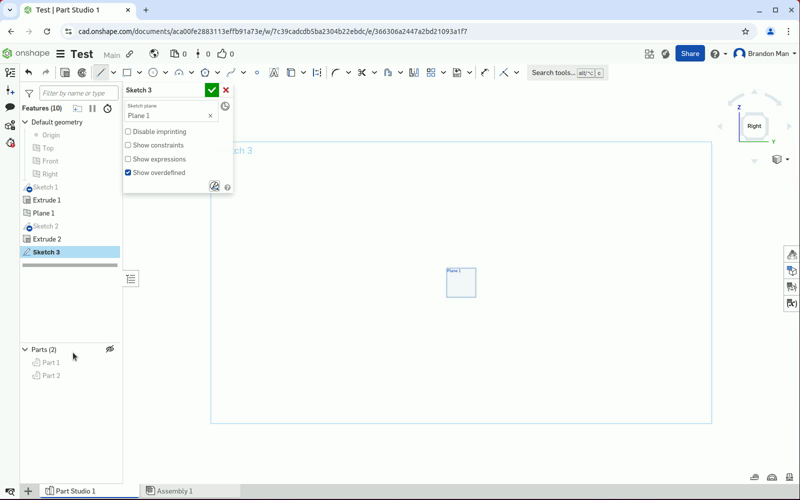
mouse_move(407, 260)
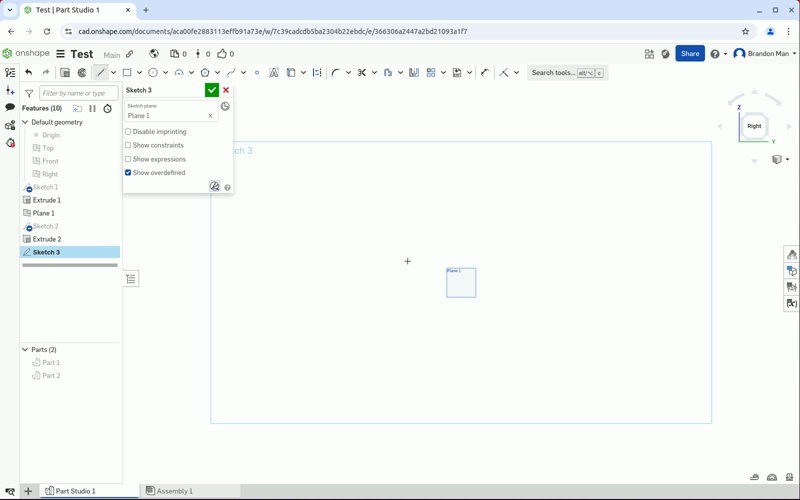
click(407, 260)
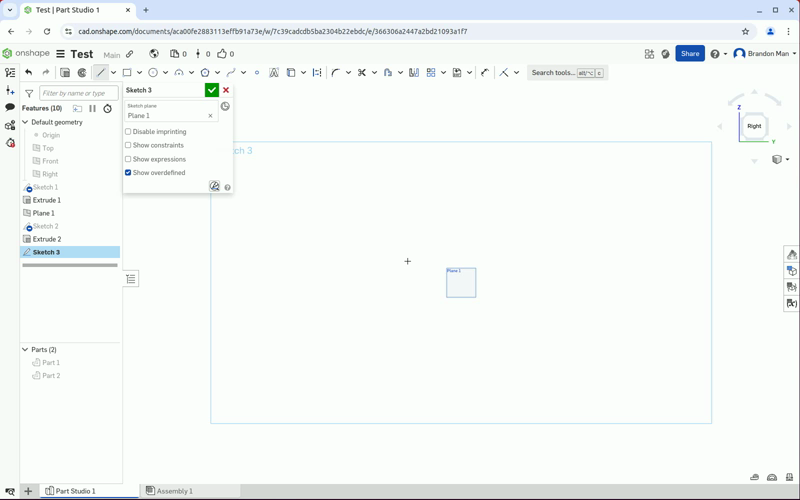
key_up(shift)
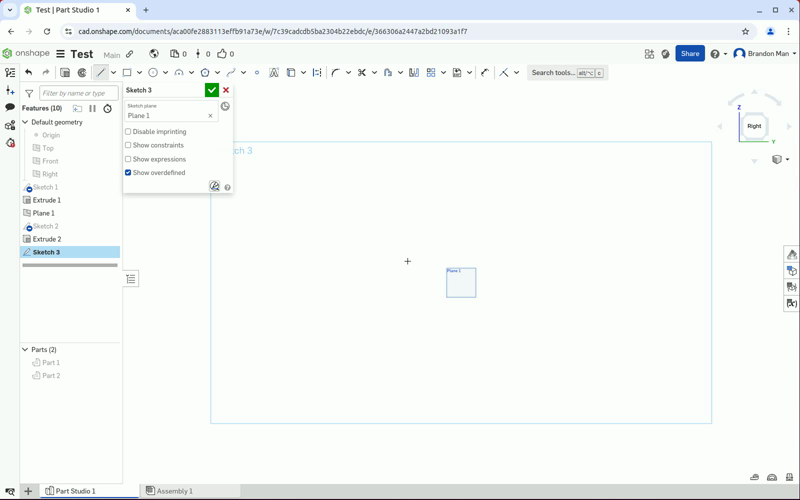
key_down(shift)
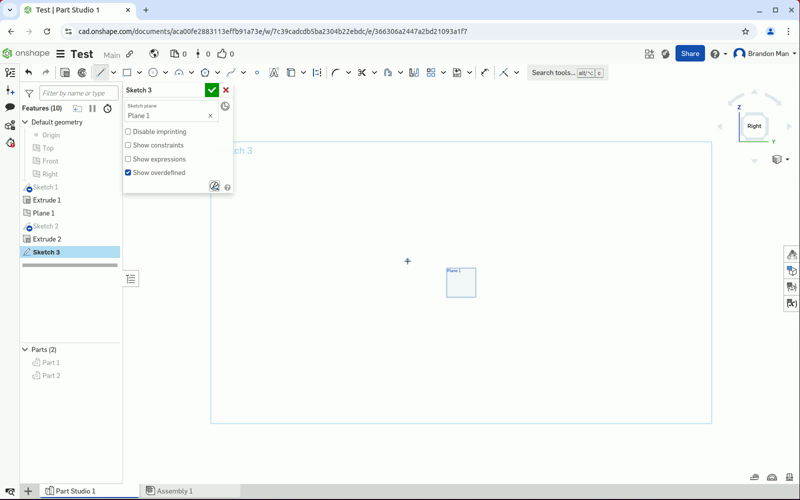
mouse_move(513, 260)
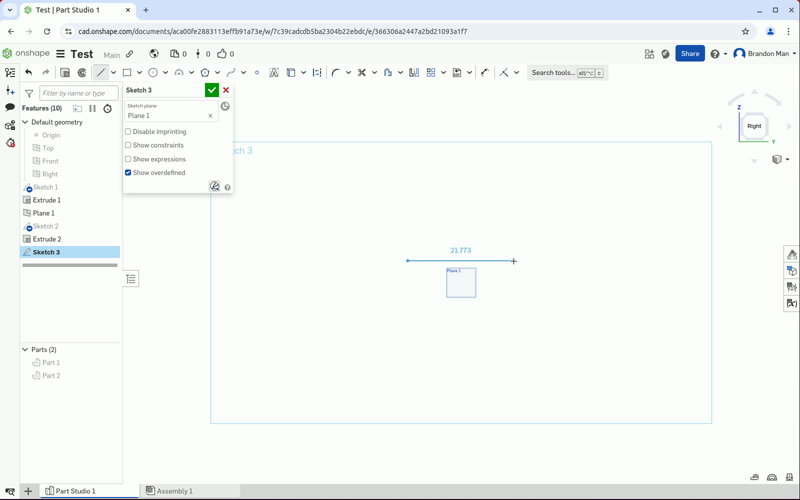
click(513, 260)
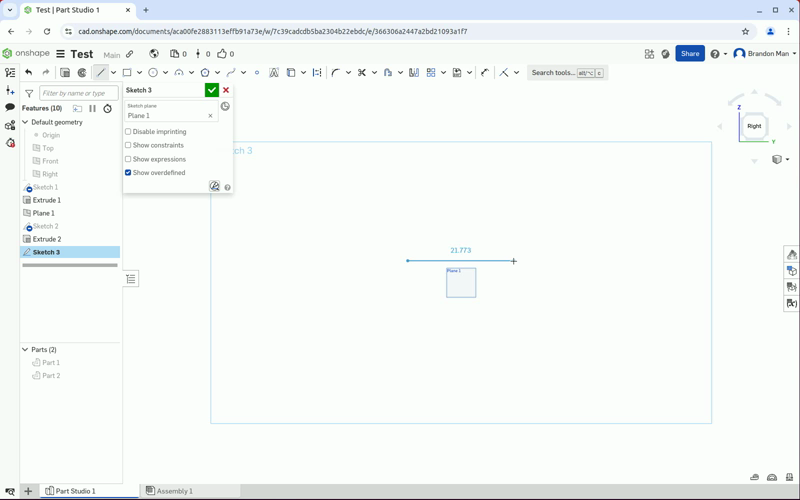
key_up(shift)
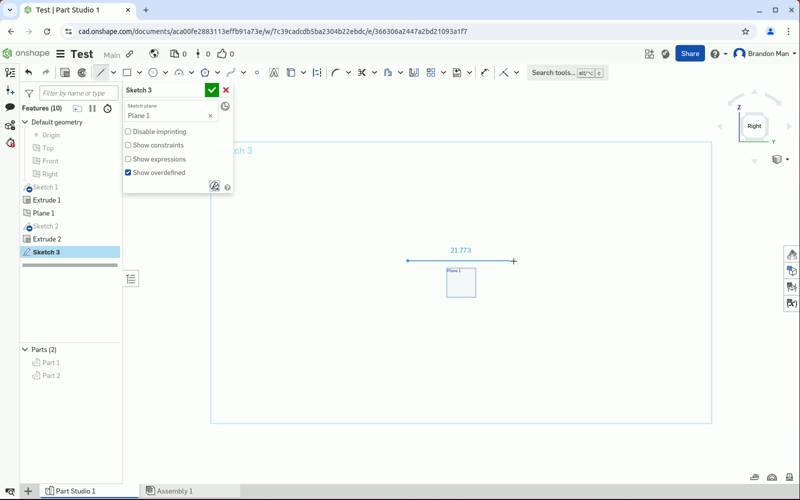
key_down(shift)
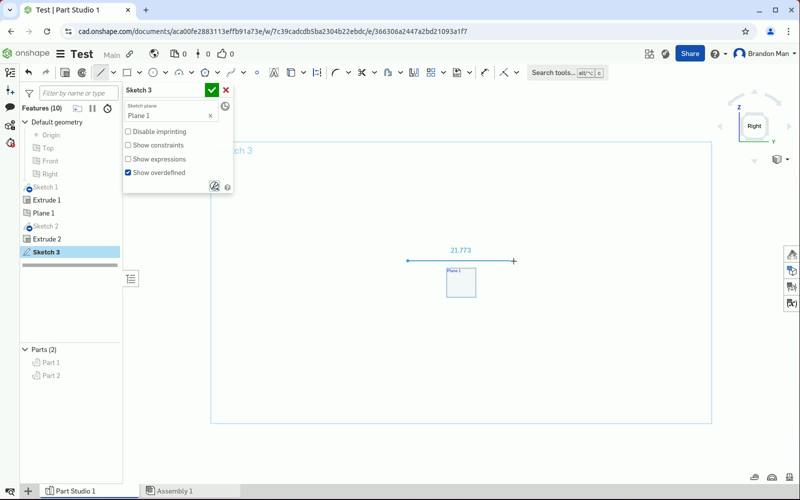
mouse_move(543, 260)
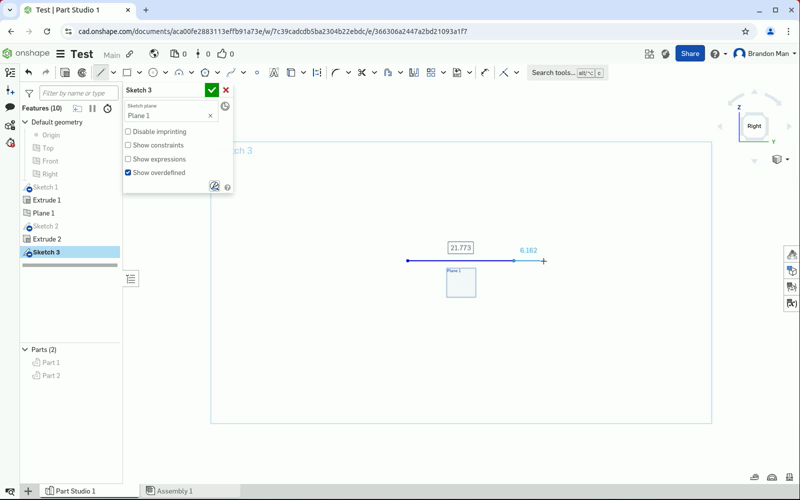
mouse_move(513, 257)
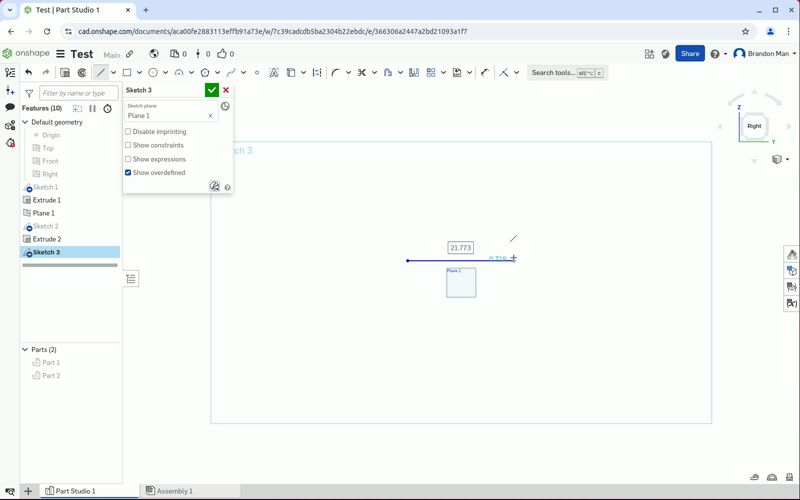
scroll(6)
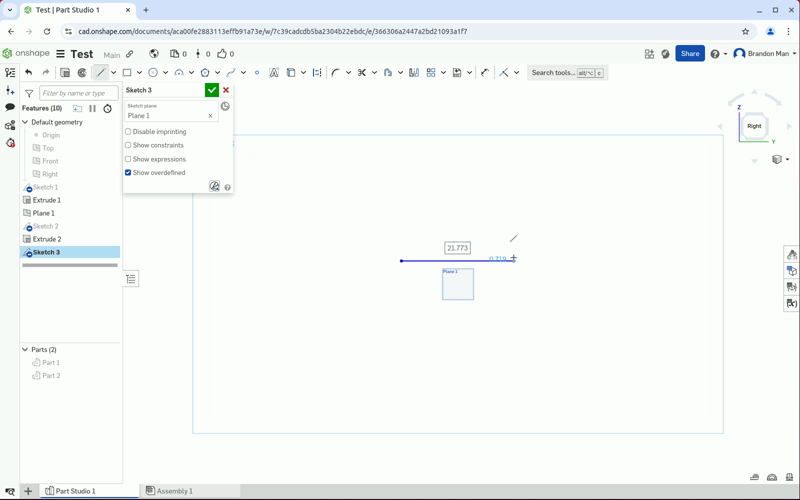
scroll(6)
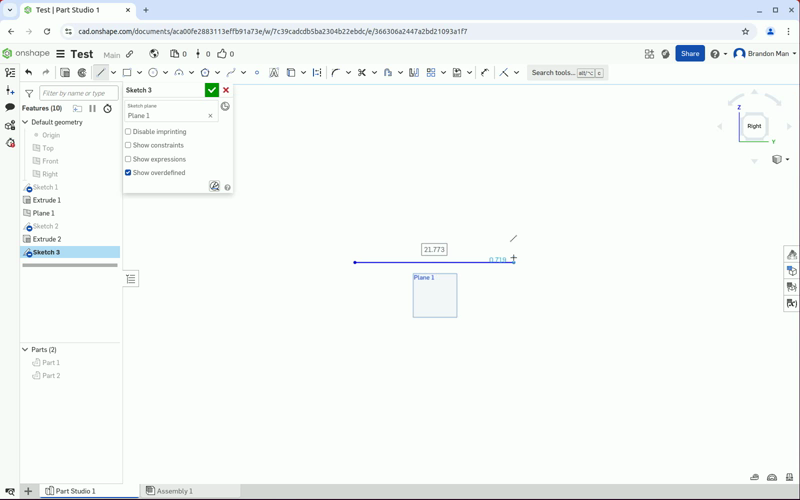
scroll(6)
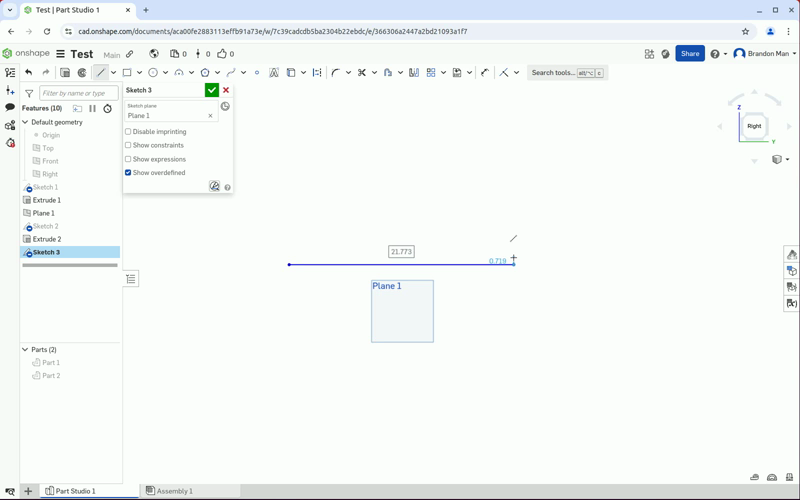
scroll(6)
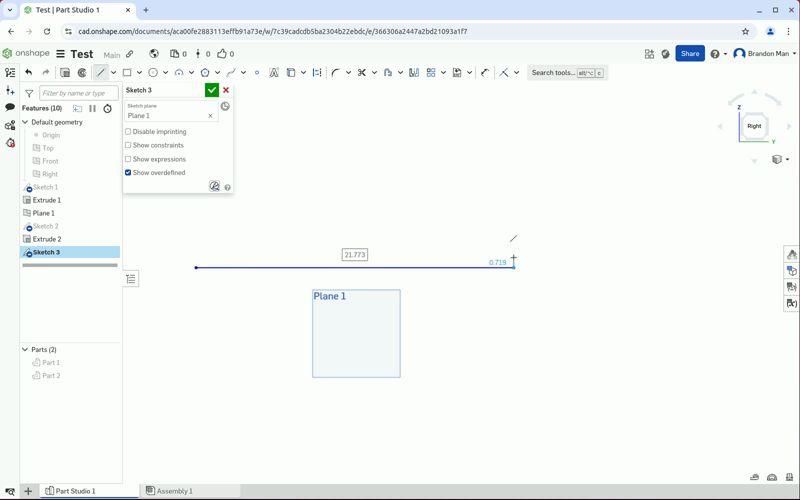
scroll(6)
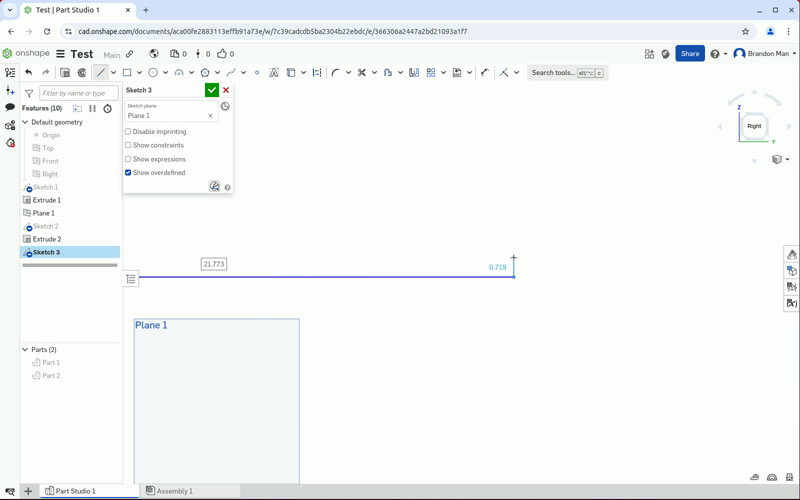
scroll(6)
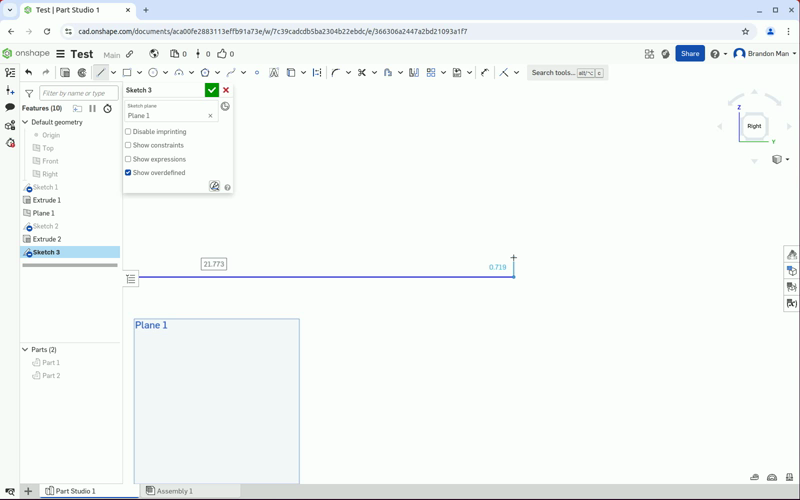
scroll(6)
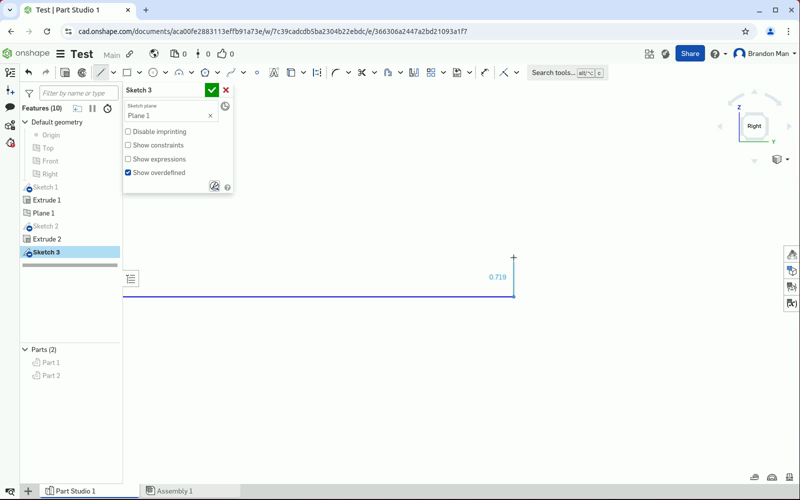
click(513, 257)
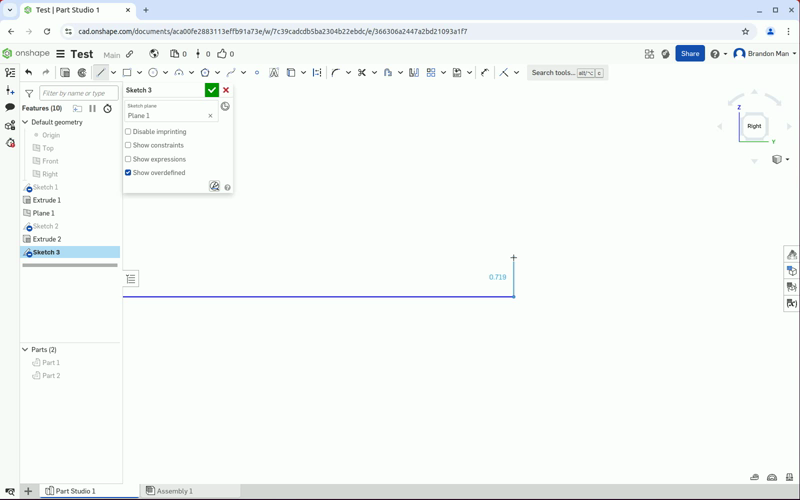
scroll(-6)
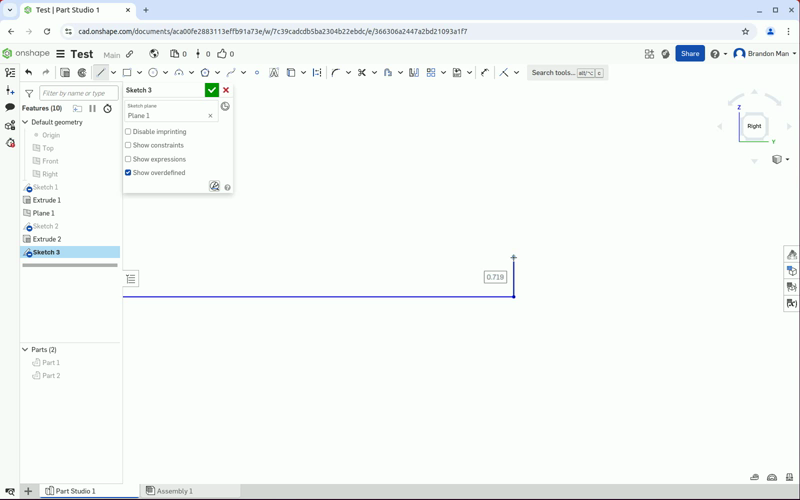
scroll(-6)
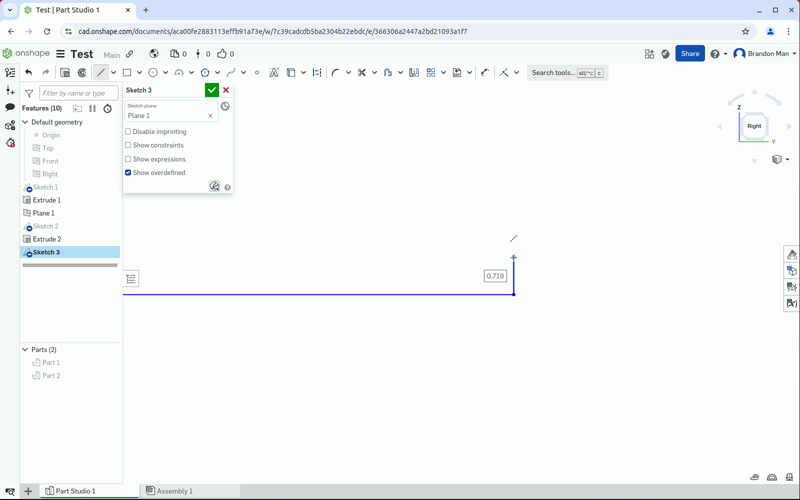
scroll(-6)
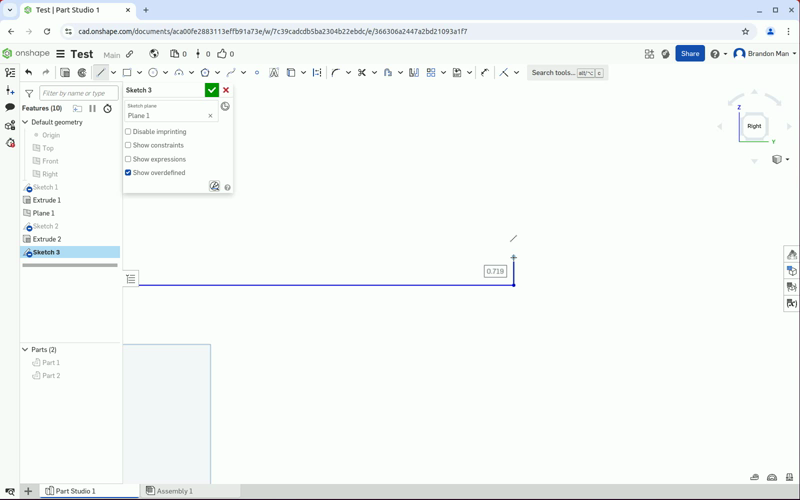
scroll(-6)
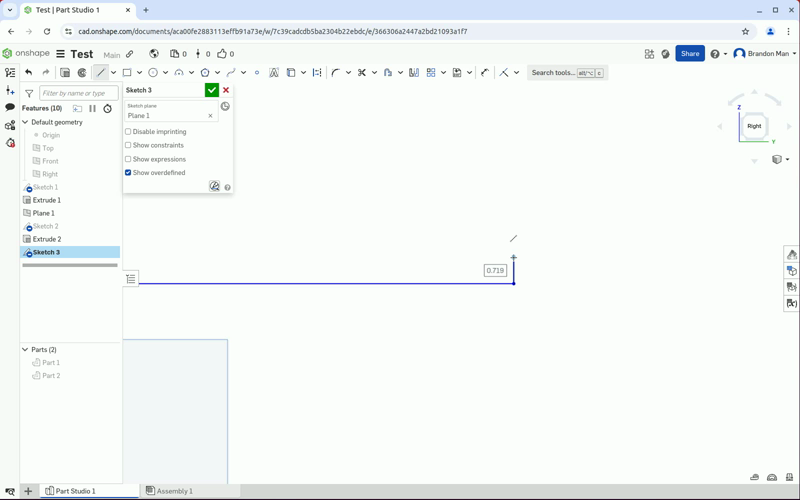
scroll(-6)
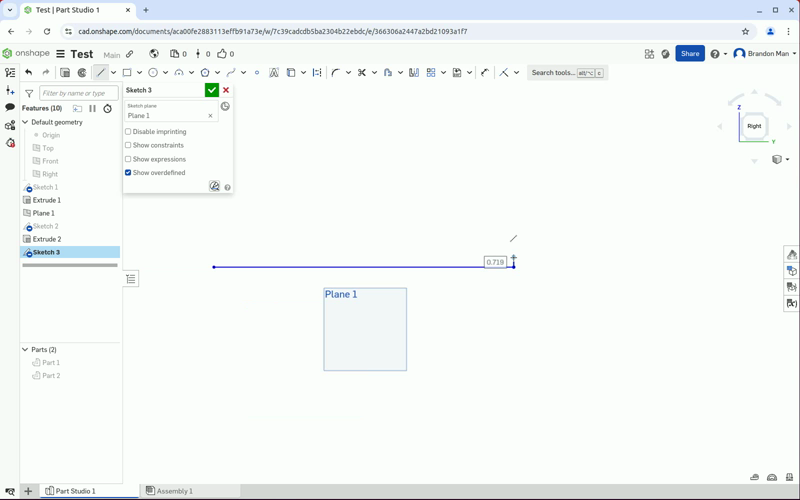
scroll(-6)
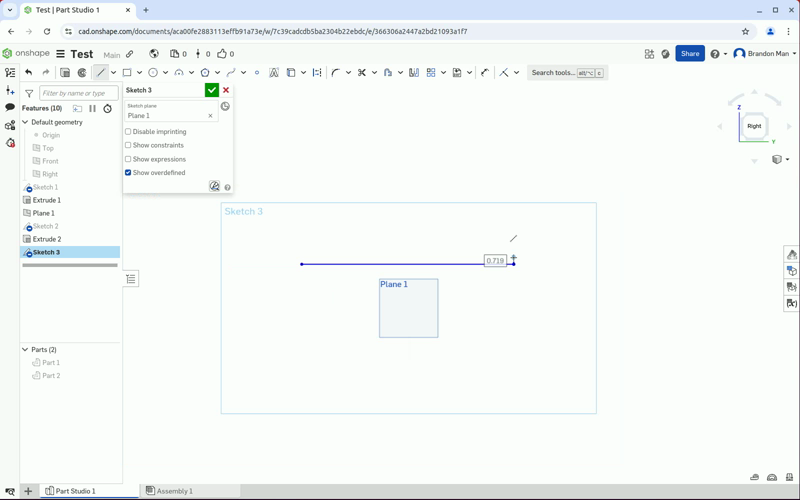
scroll(-6)
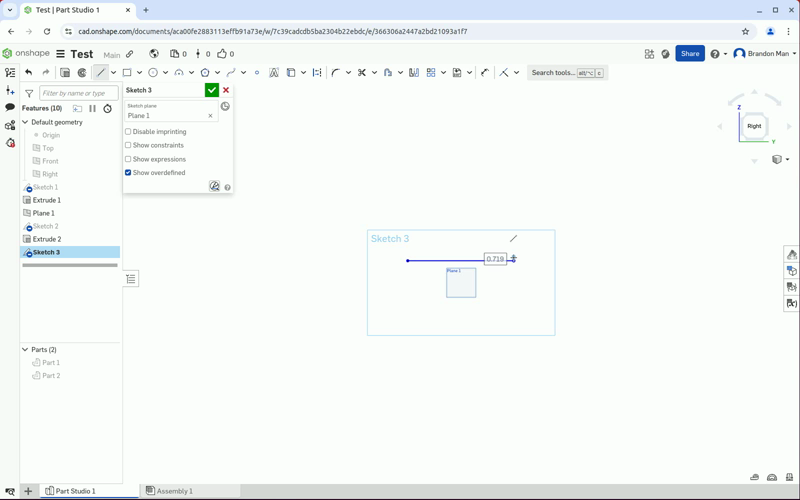
key_up(shift)
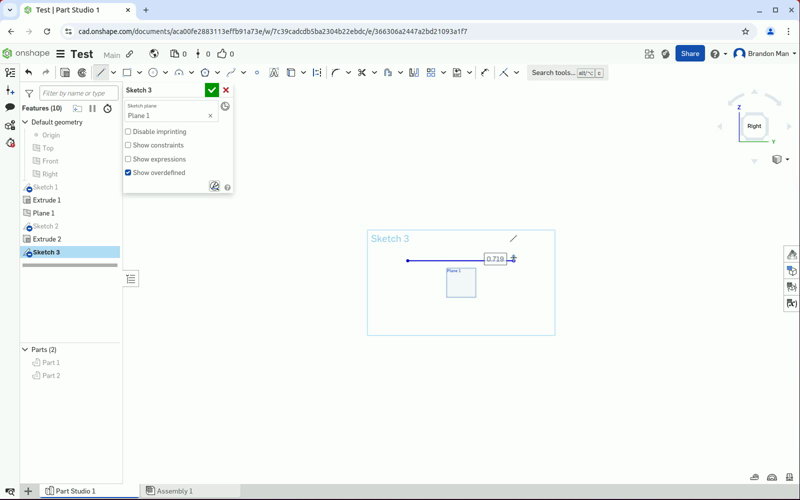
key_down(shift)
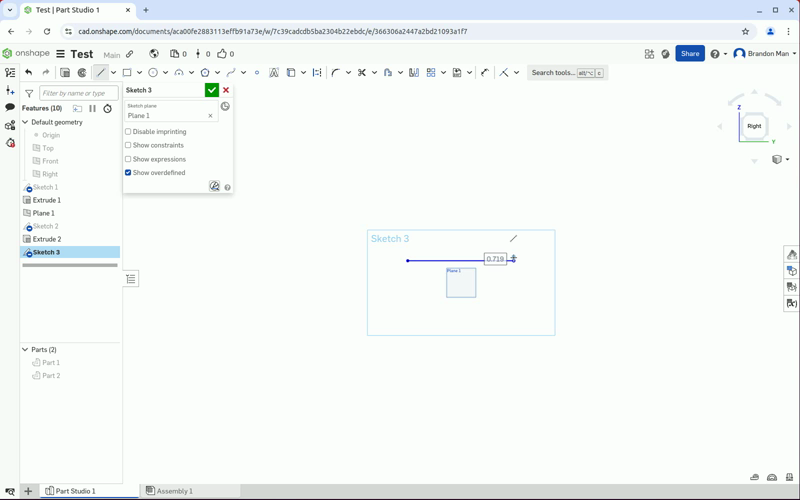
mouse_move(407, 257)
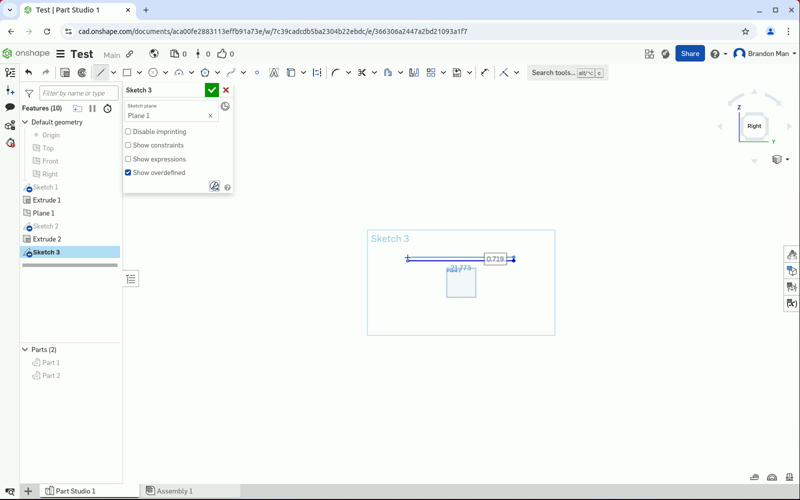
scroll(6)
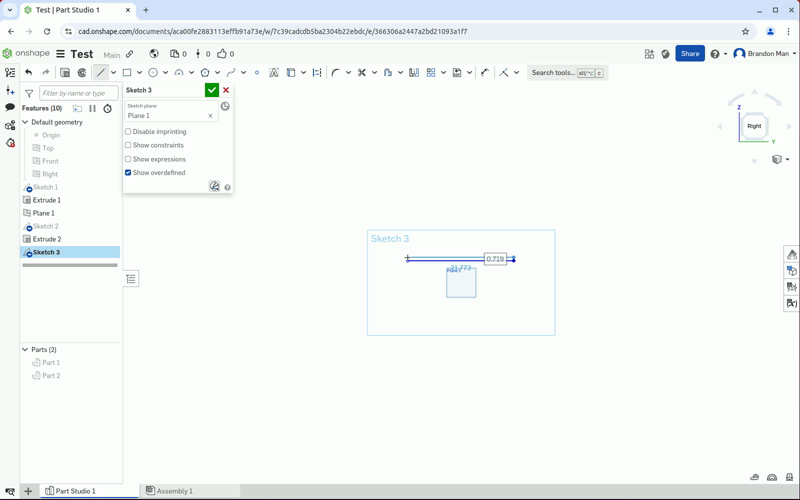
scroll(6)
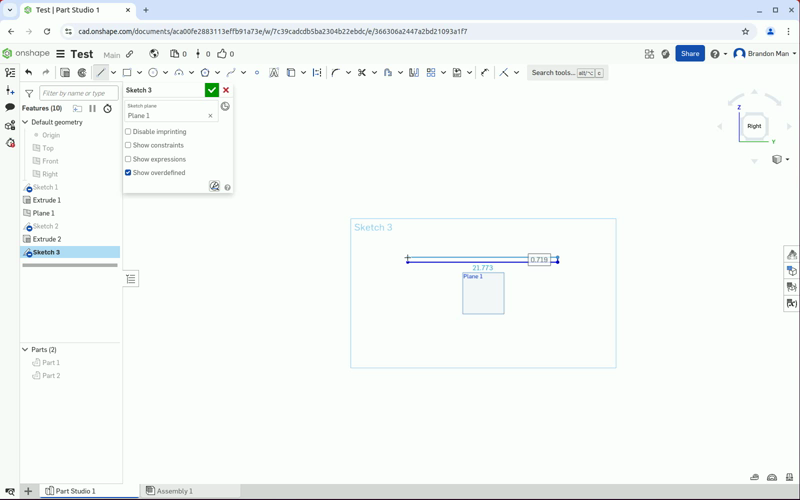
scroll(6)
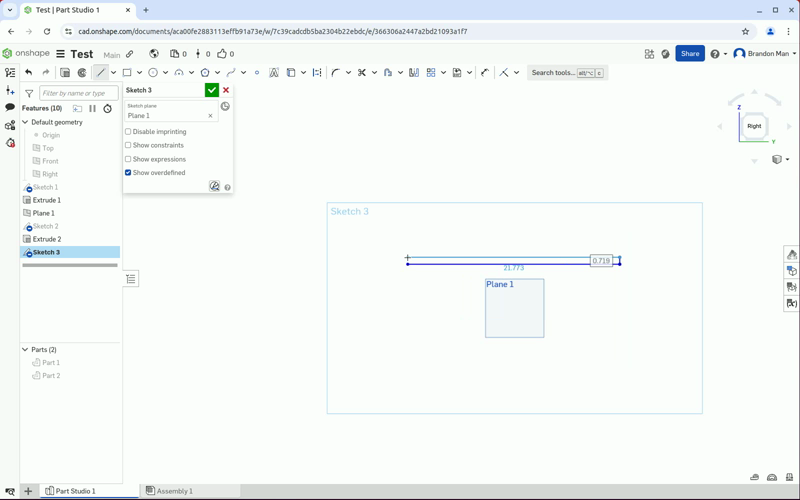
scroll(6)
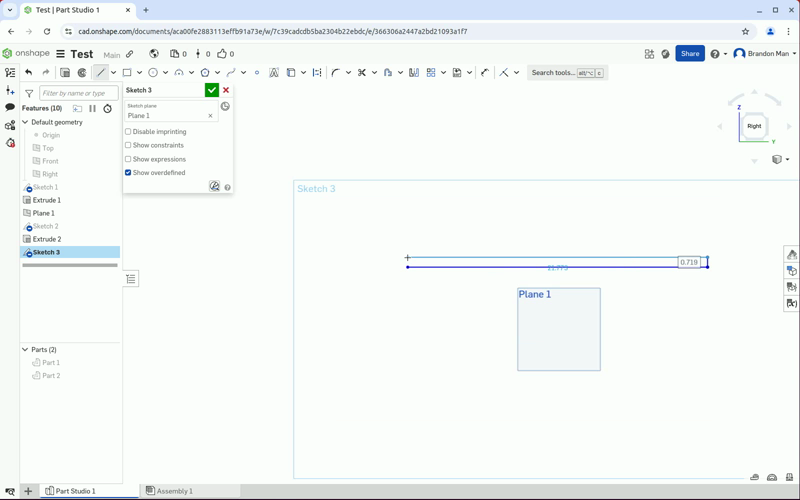
scroll(6)
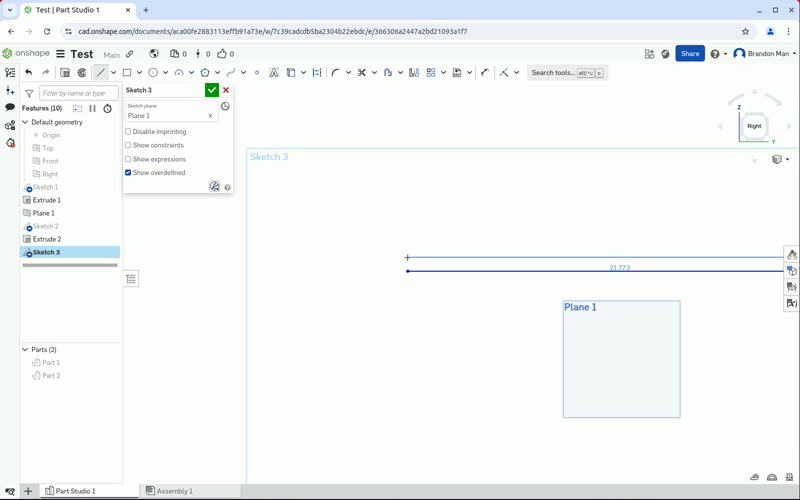
scroll(6)
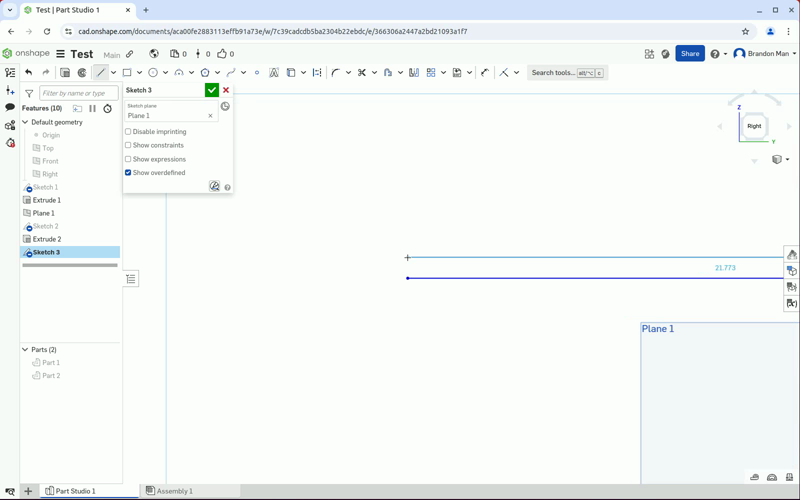
scroll(6)
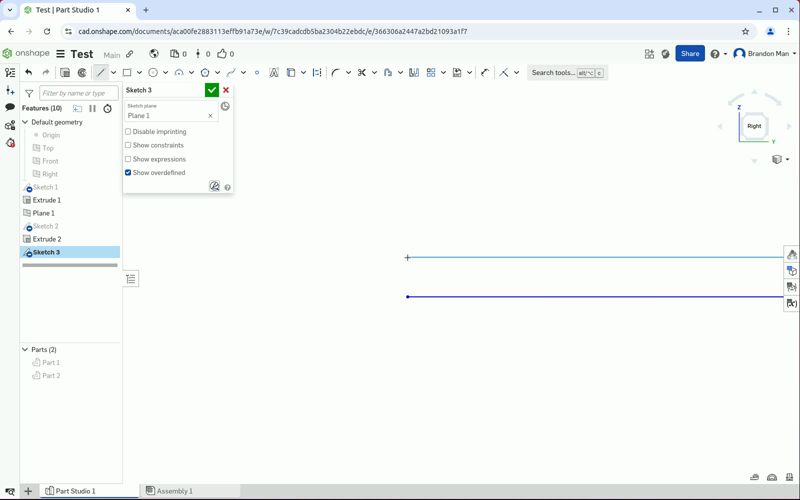
click(407, 257)
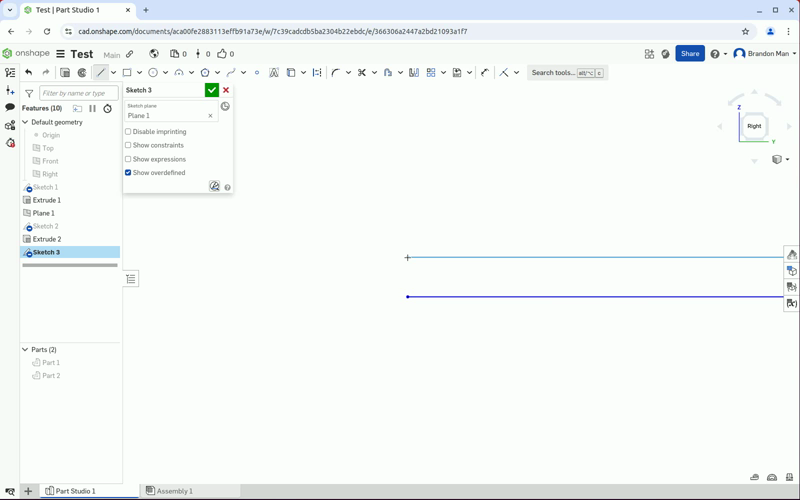
scroll(-6)
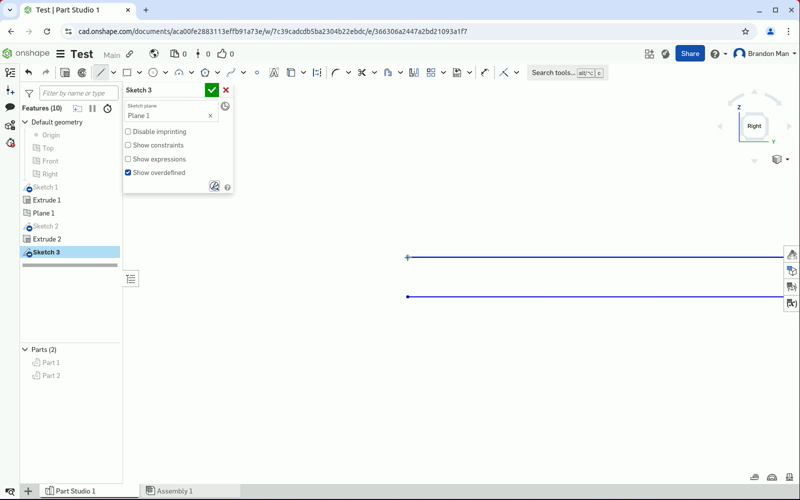
scroll(-6)
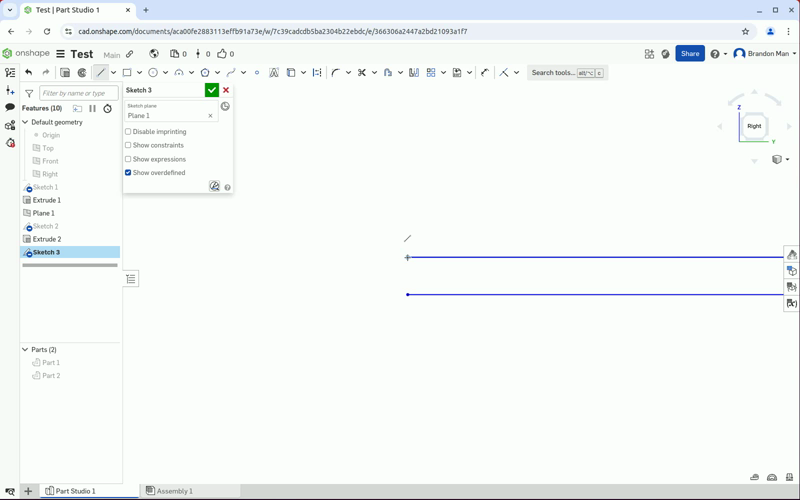
scroll(-6)
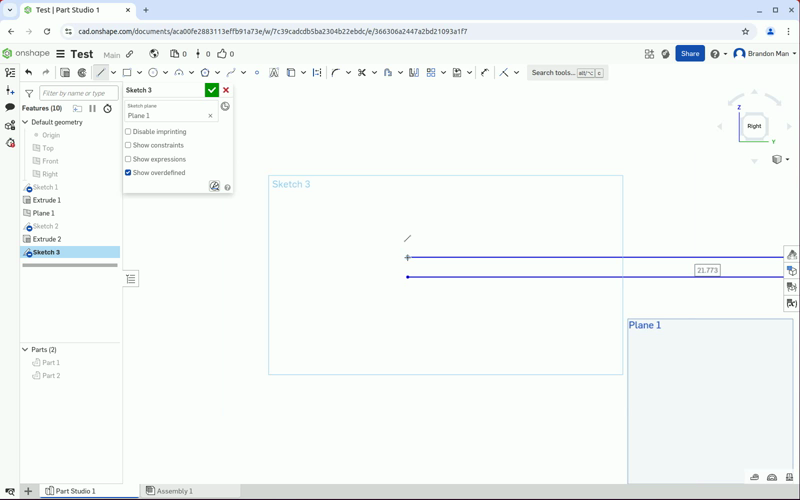
scroll(-6)
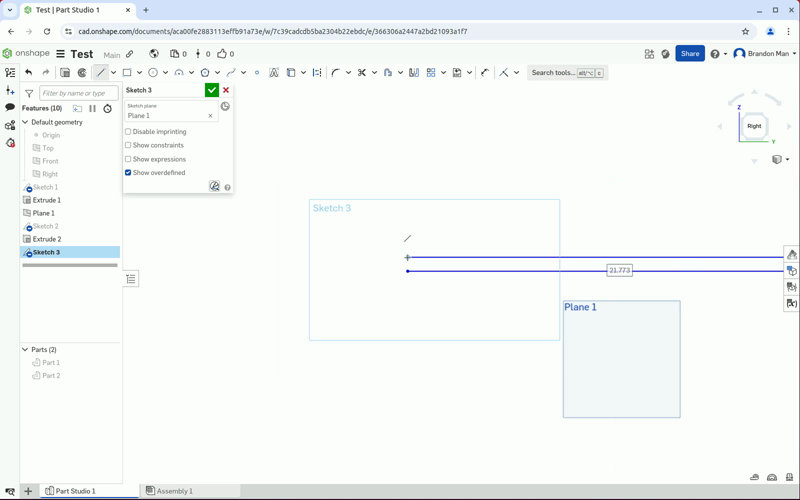
scroll(-6)
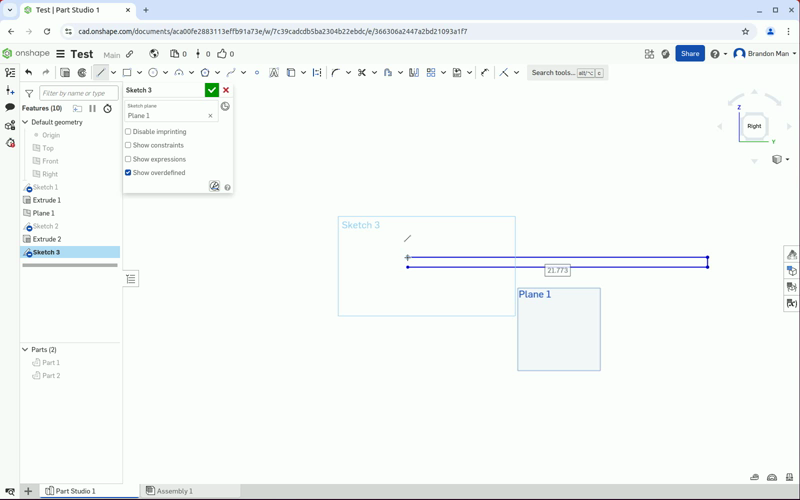
scroll(-6)
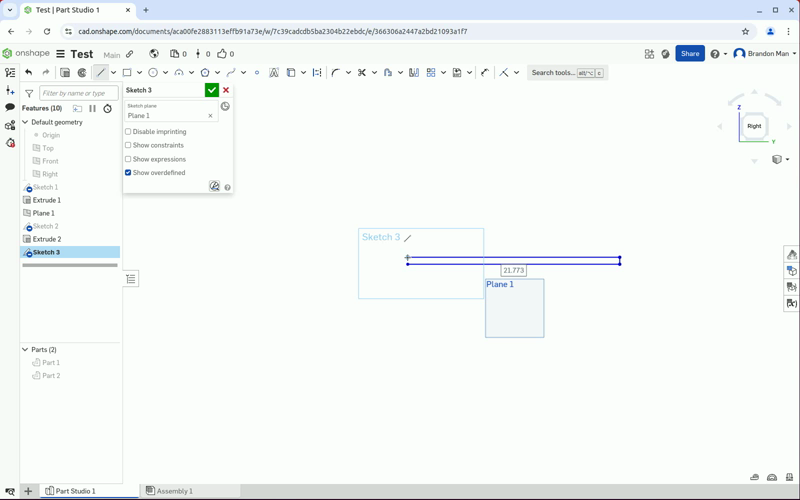
scroll(-6)
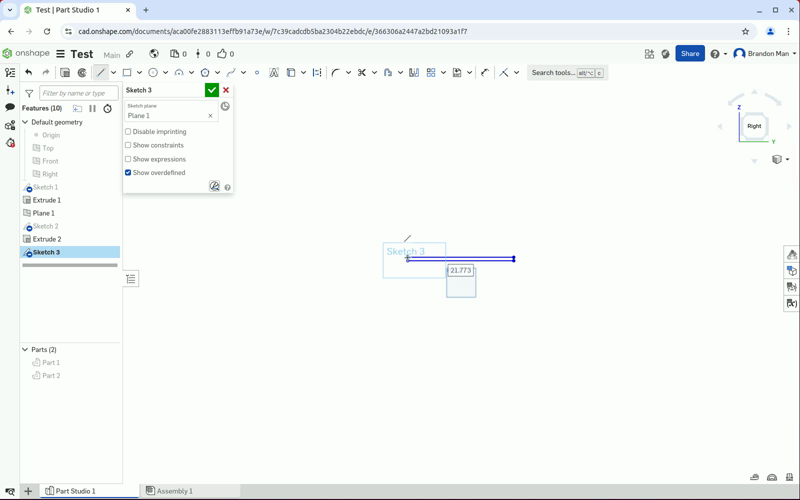
key_up(shift)
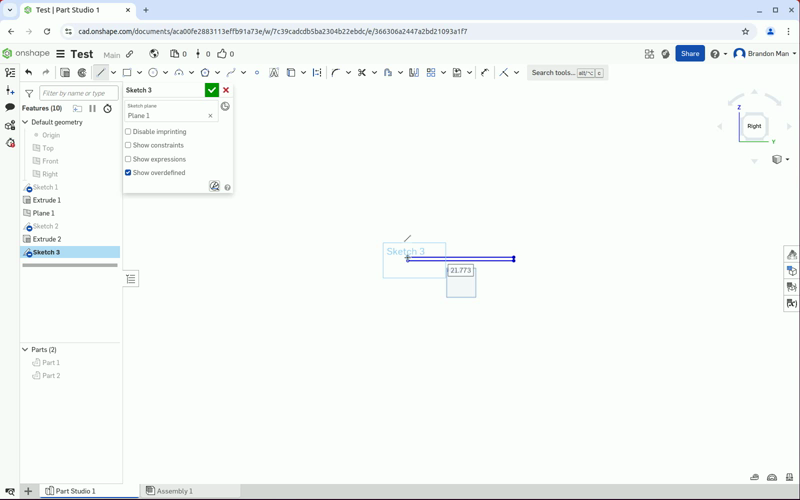
mouse_move(437, 257)
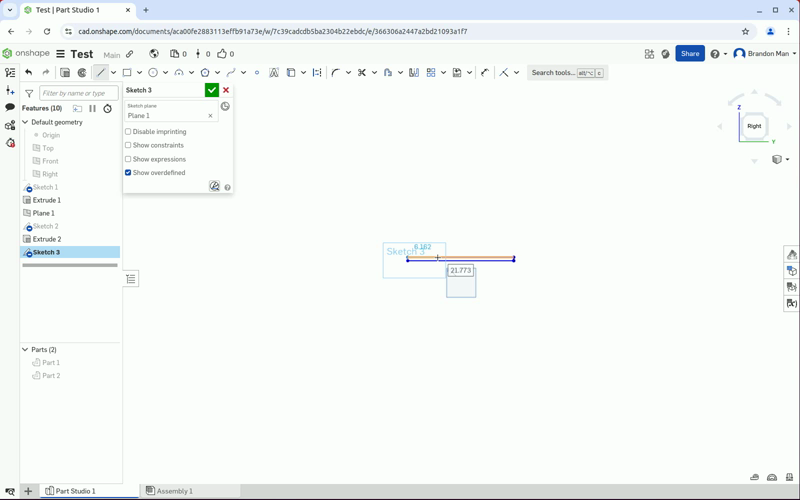
key_down(shift)
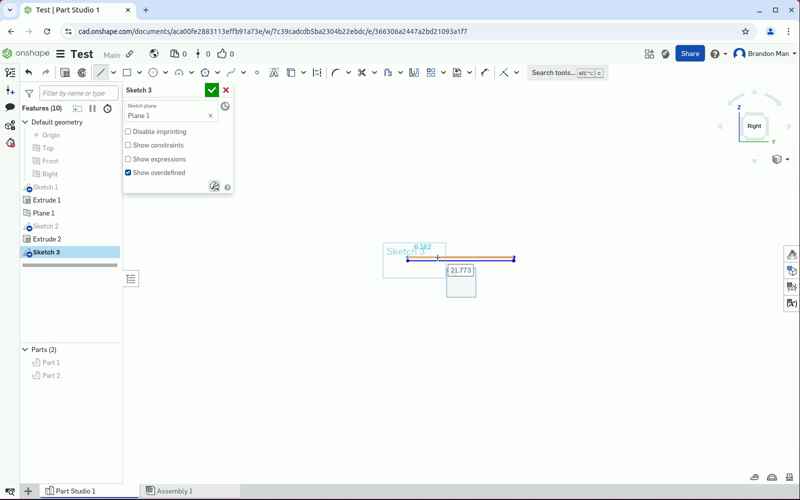
mouse_move(407, 260)
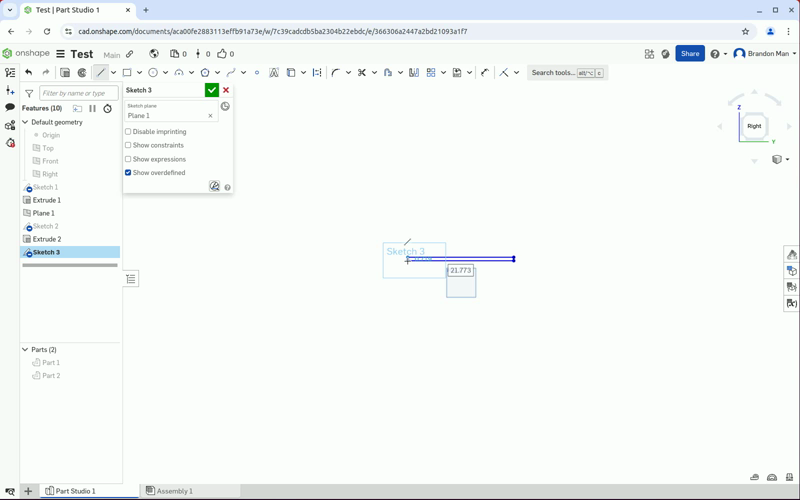
scroll(6)
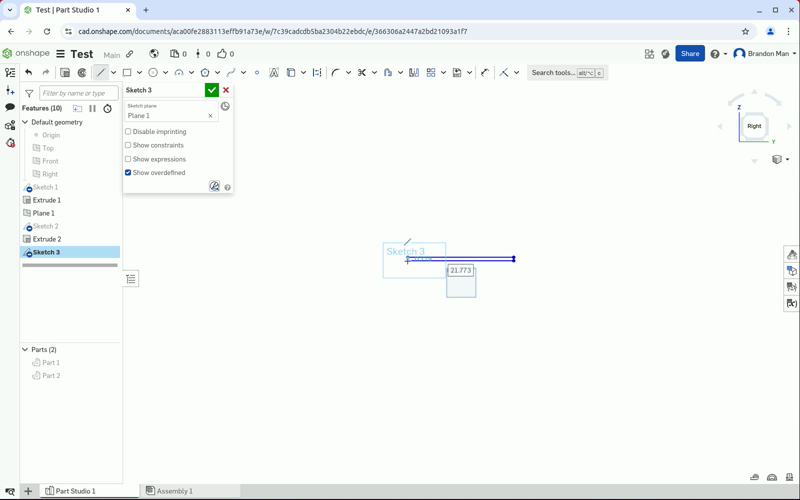
scroll(6)
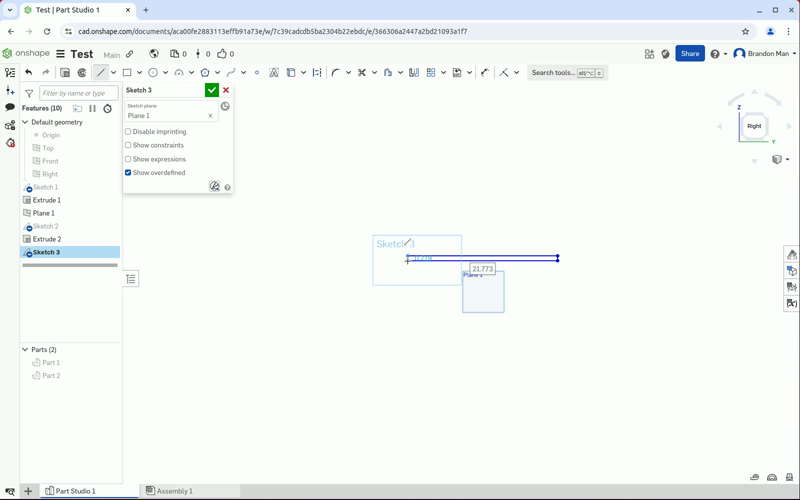
scroll(6)
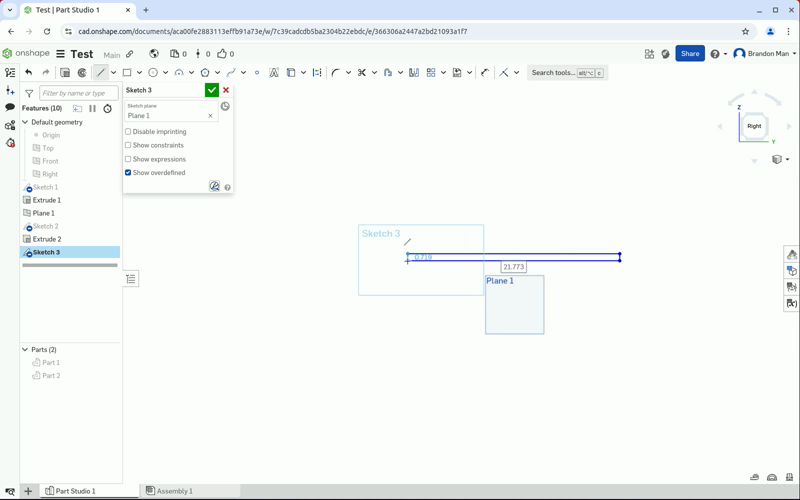
scroll(6)
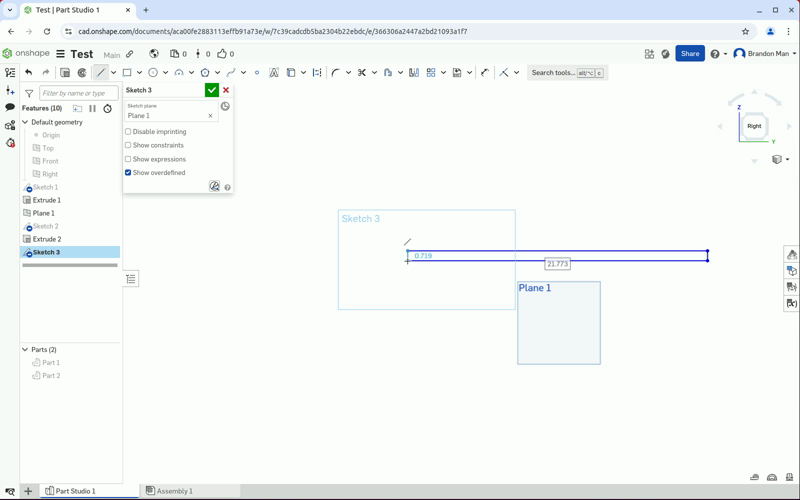
scroll(6)
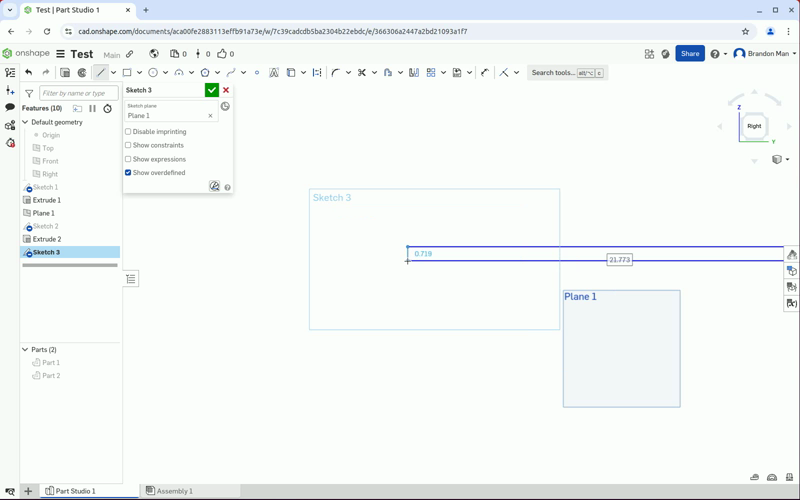
scroll(6)
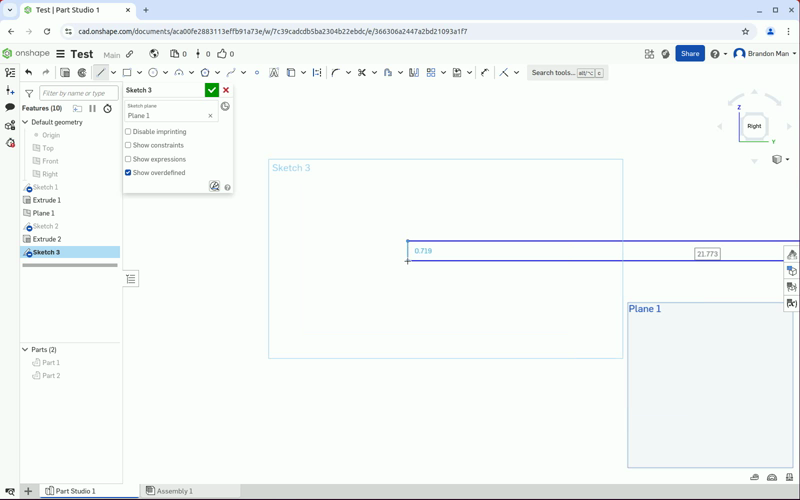
scroll(6)
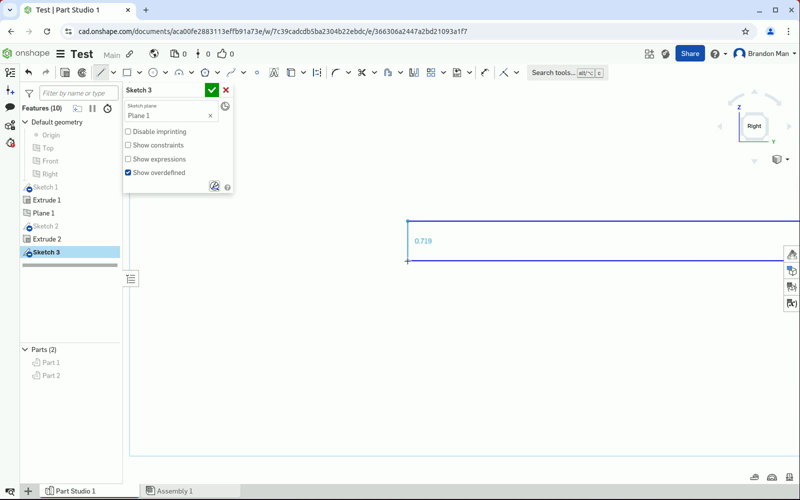
key_up(shift)
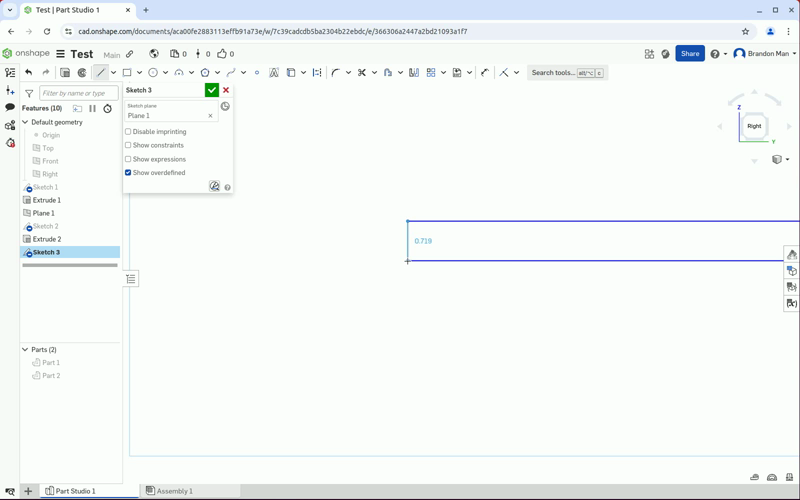
click(407, 260)
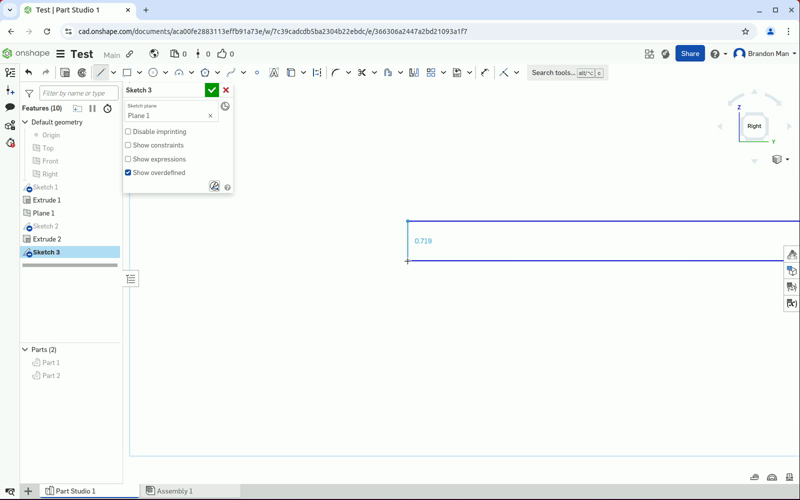
scroll(-6)
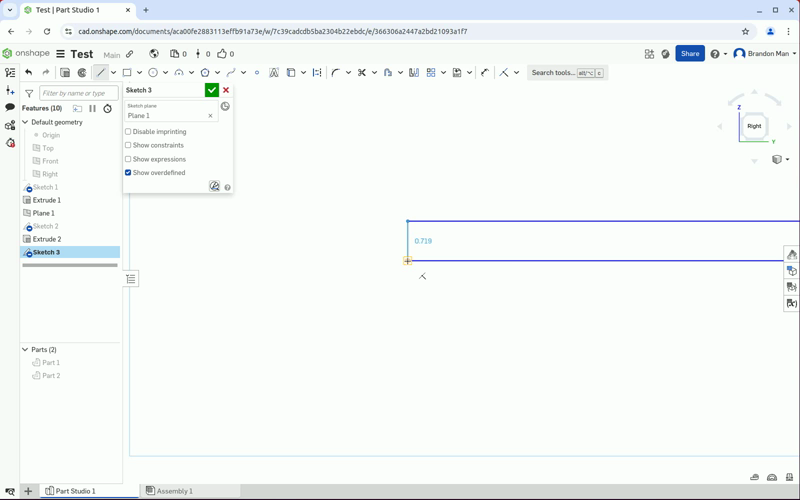
scroll(-6)
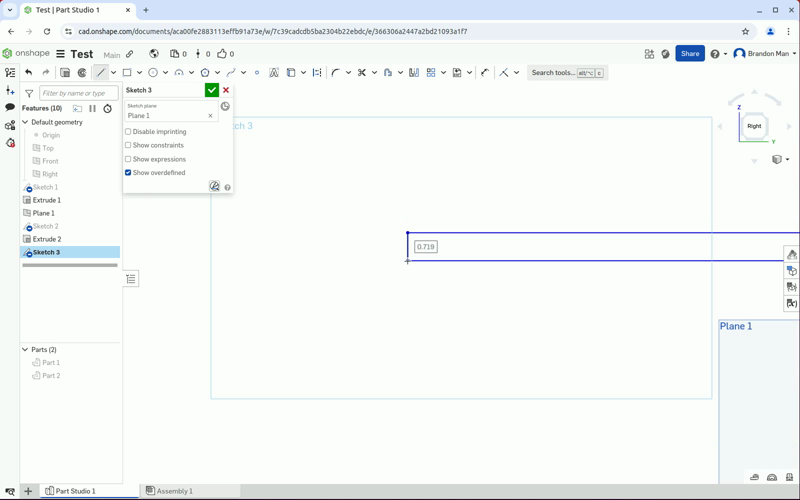
scroll(-6)
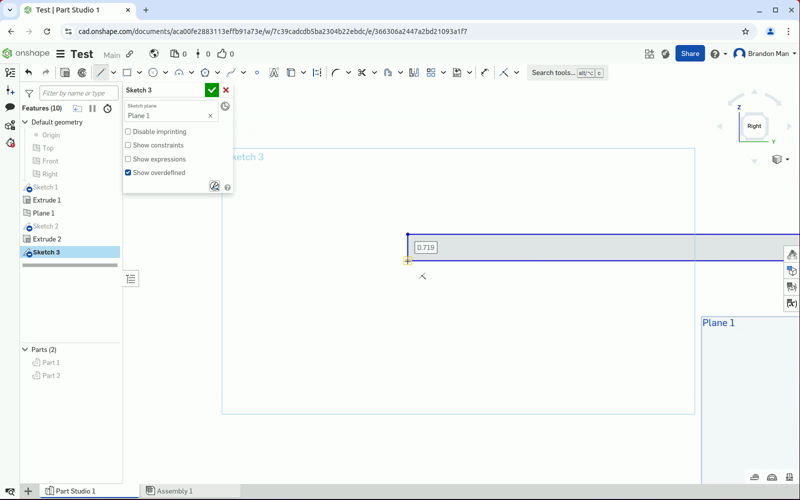
scroll(-6)
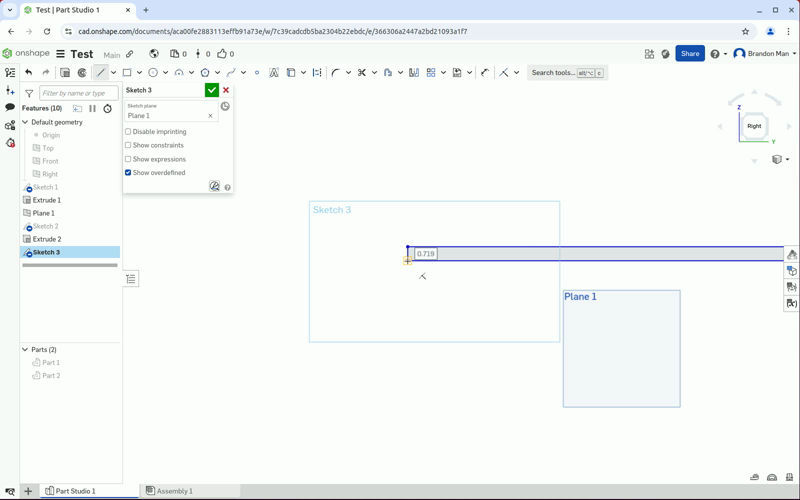
scroll(-6)
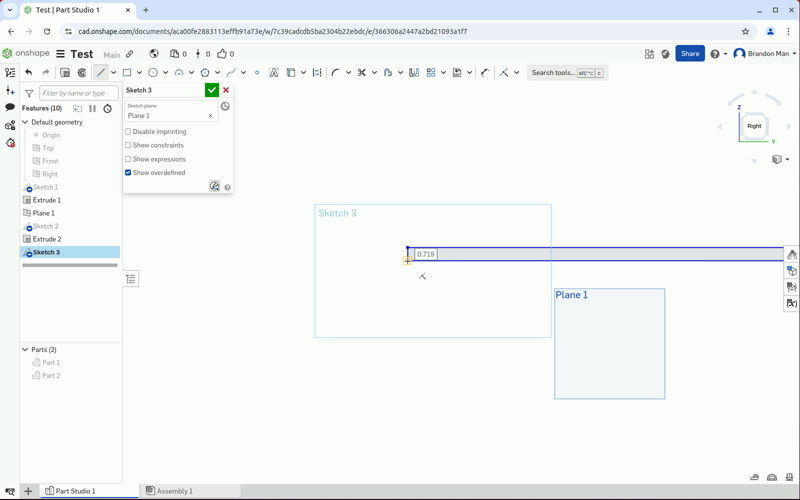
scroll(-6)
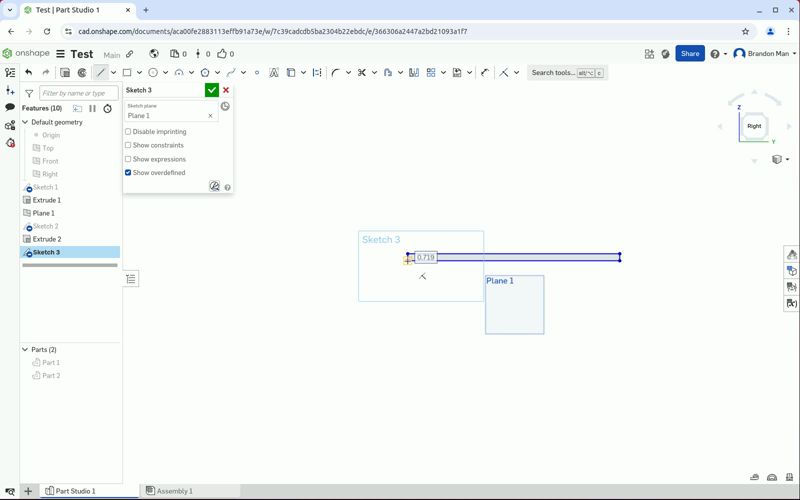
scroll(-6)
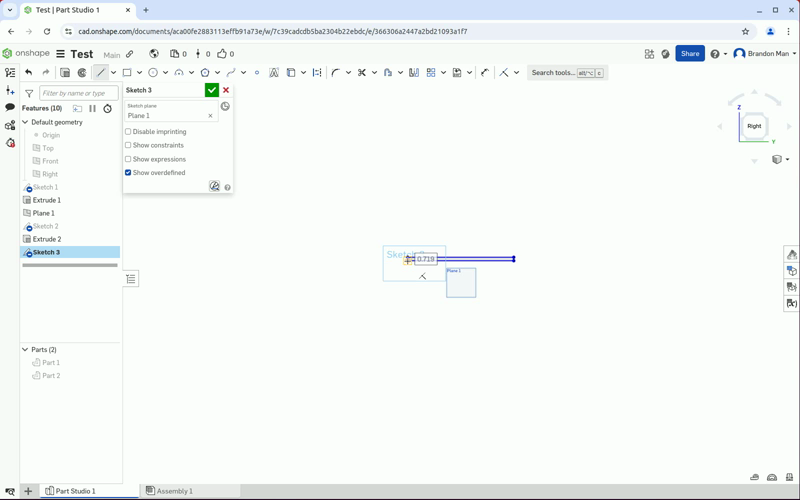
key(esc)
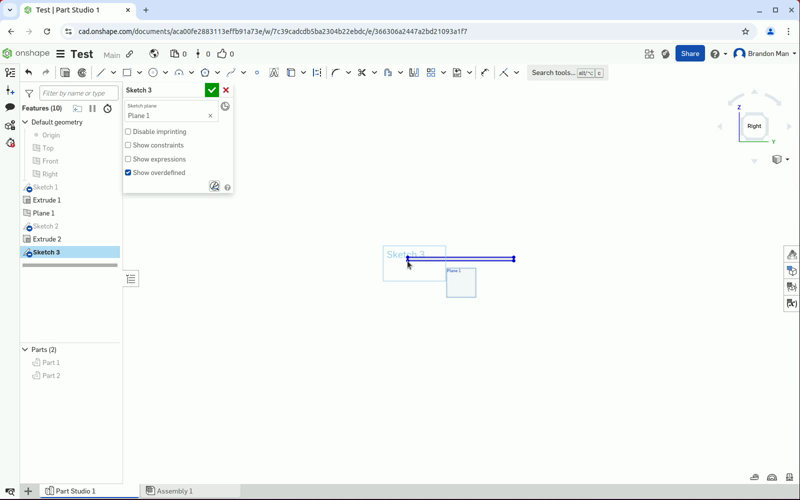
mouse_move(457, 259)
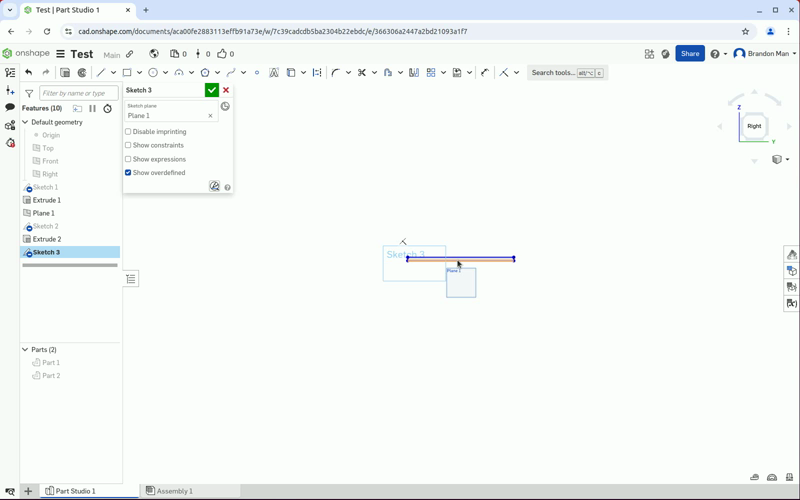
scroll(6)
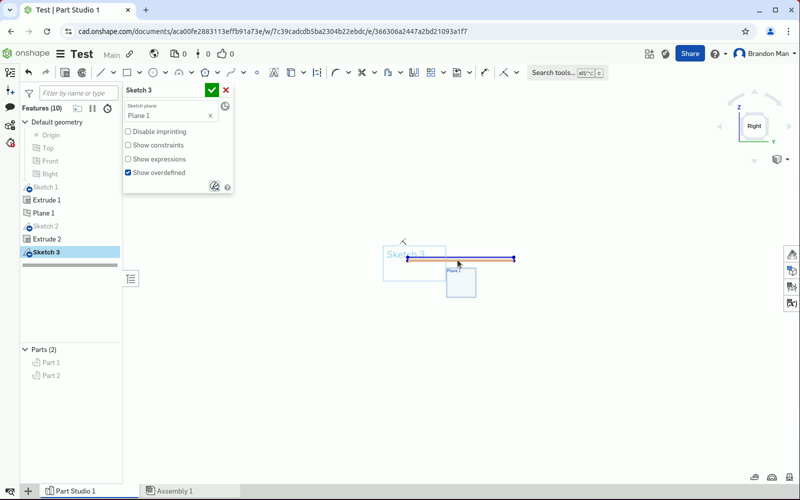
scroll(6)
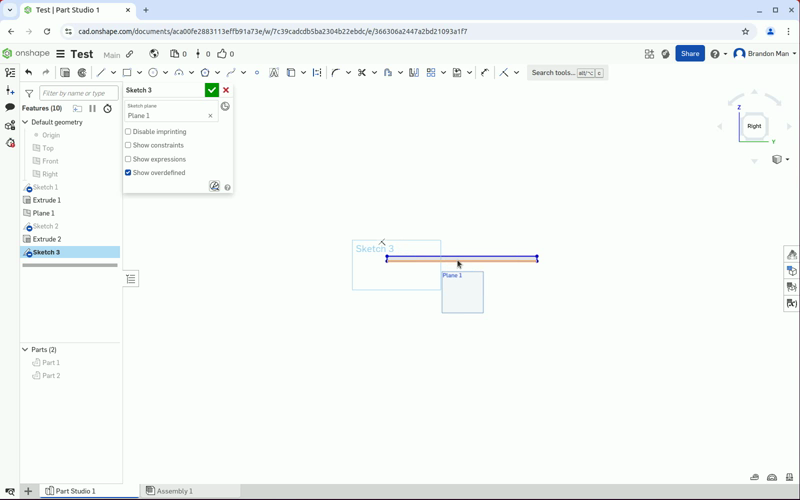
scroll(6)
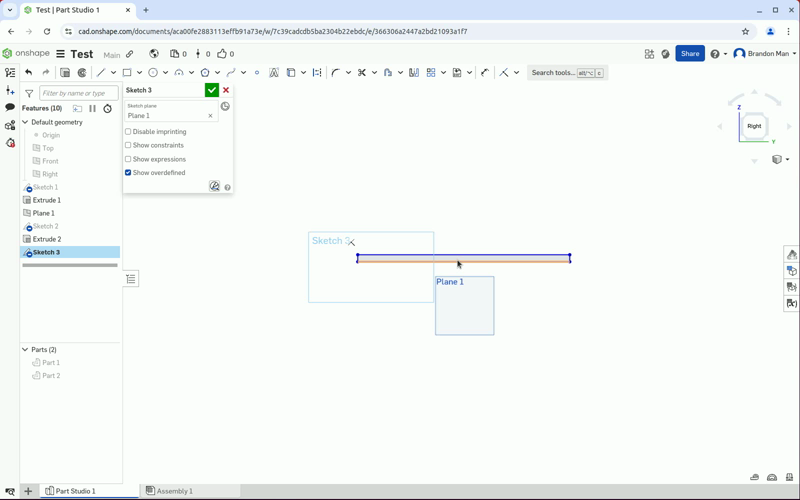
scroll(6)
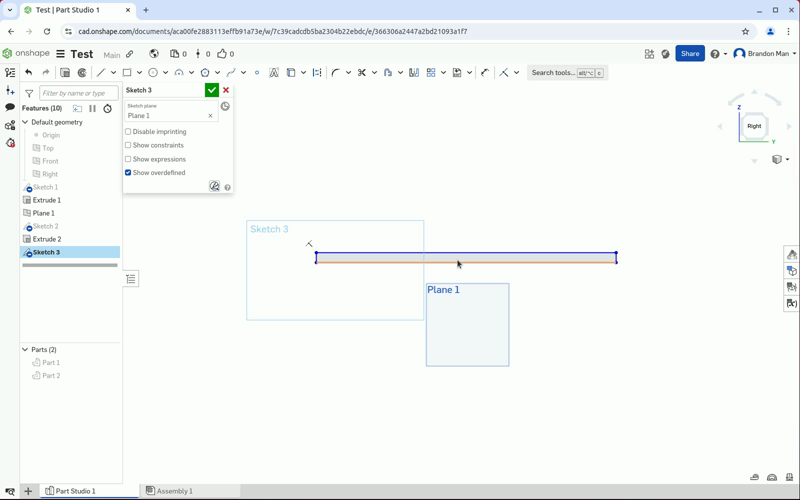
scroll(6)
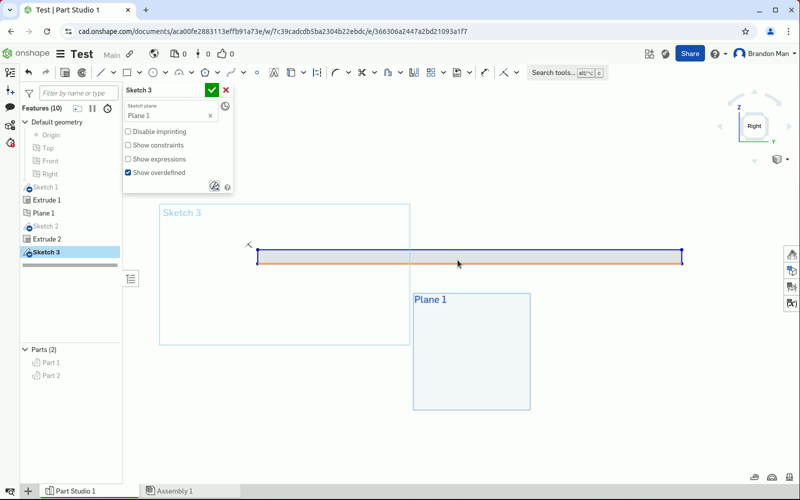
scroll(6)
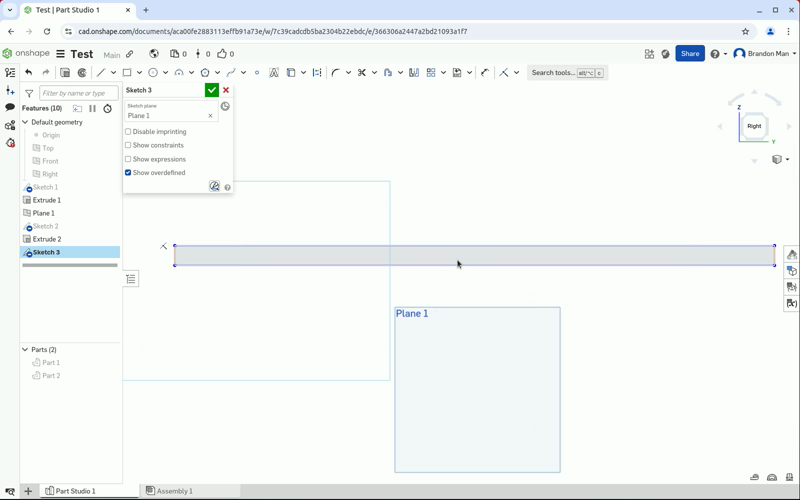
scroll(6)
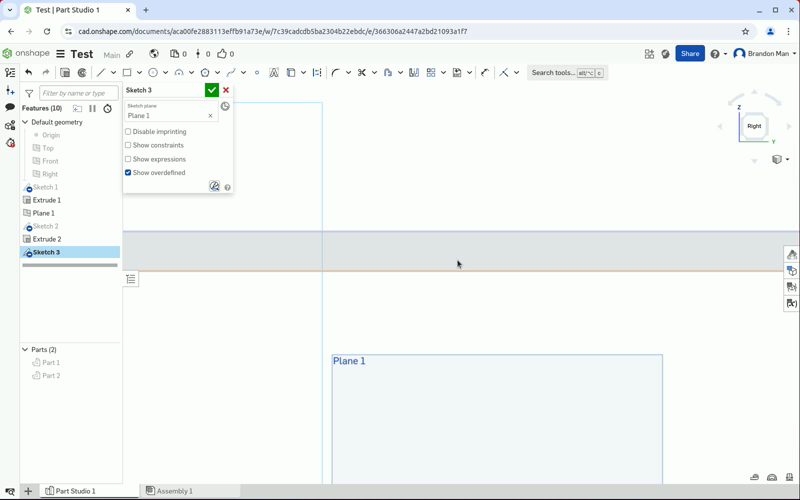
click(457, 259)
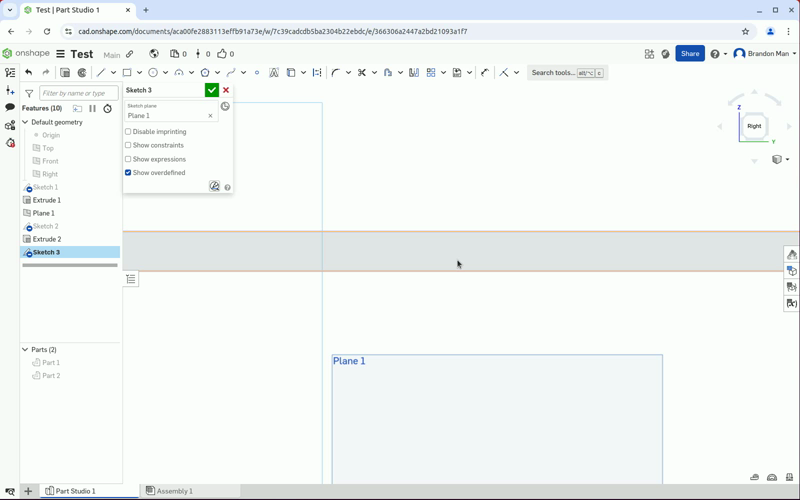
scroll(-6)
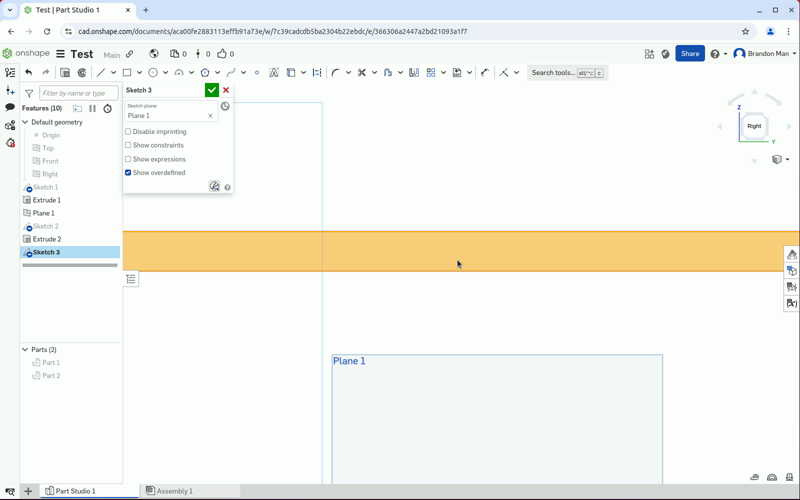
scroll(-6)
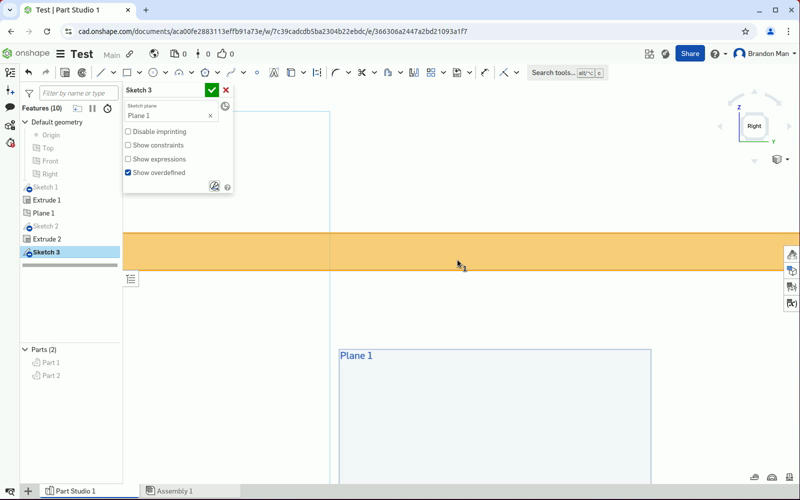
scroll(-6)
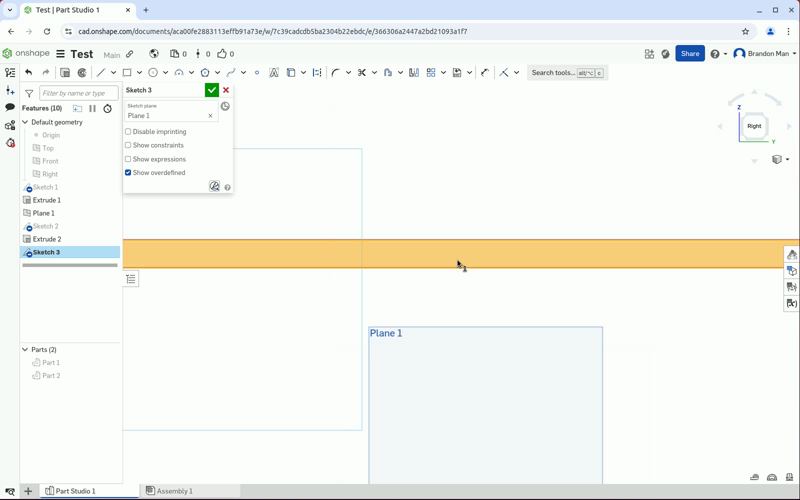
scroll(-6)
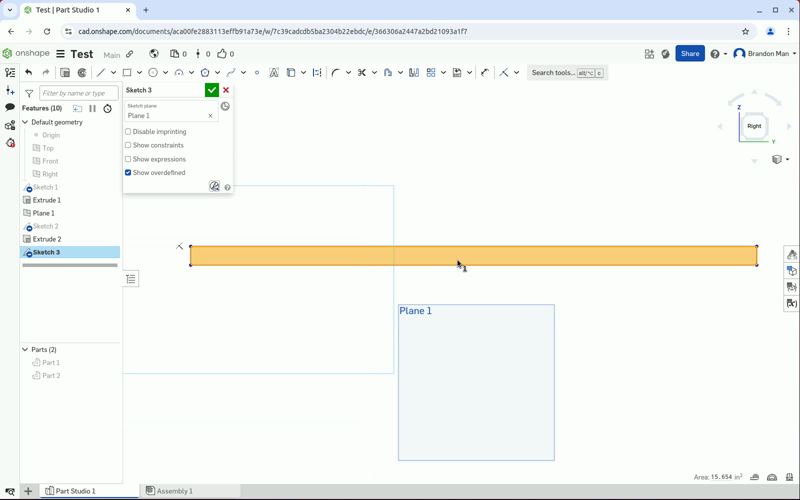
scroll(-6)
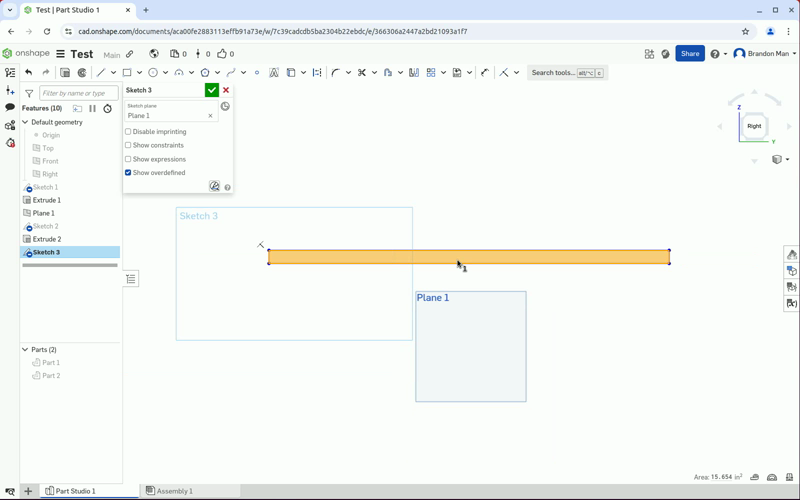
scroll(-6)
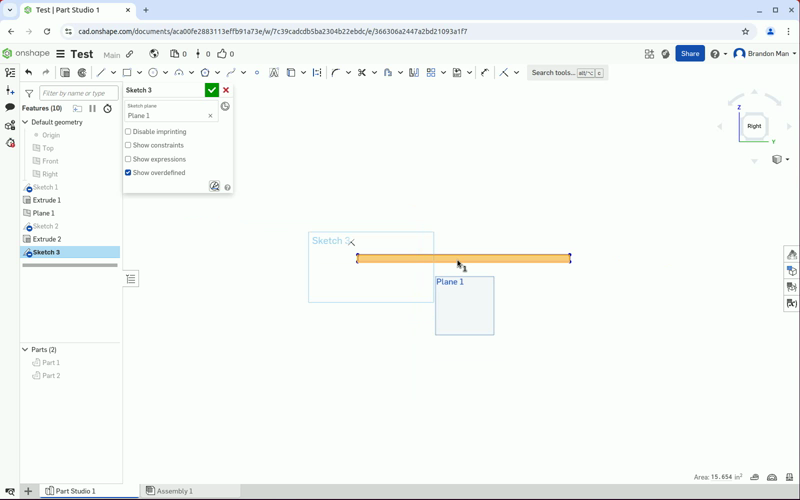
scroll(-6)
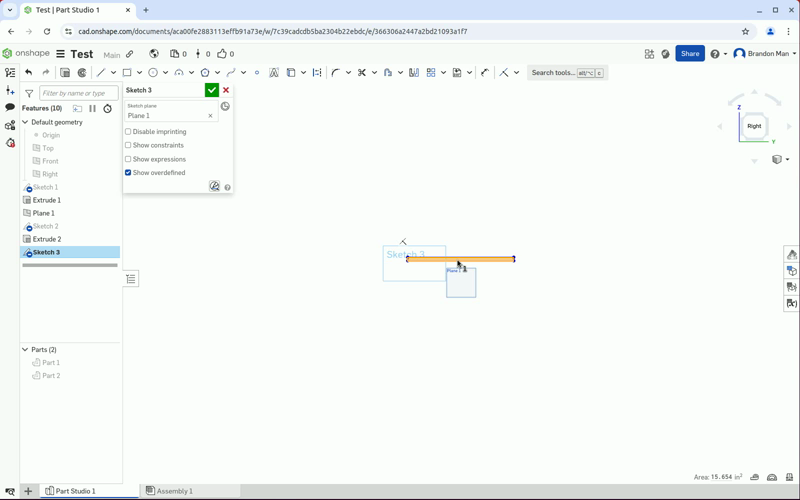
mouse_move(73, 352)
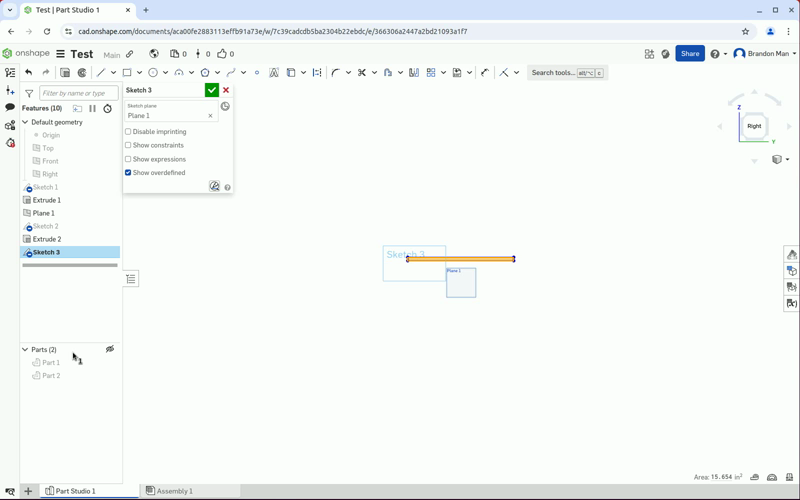
key(shift+y)
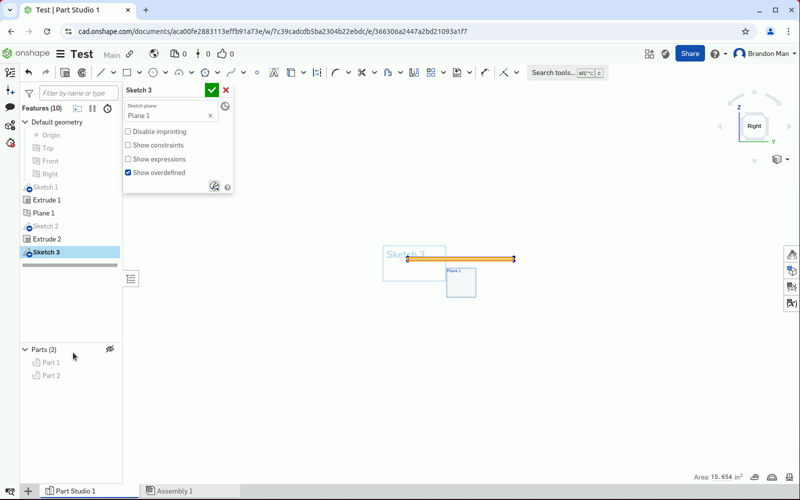
key(shift+e)
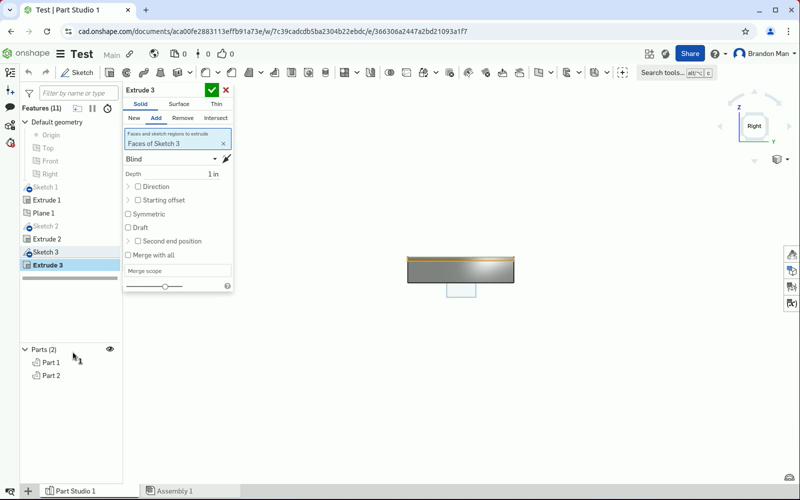
mouse_move(143, 106)
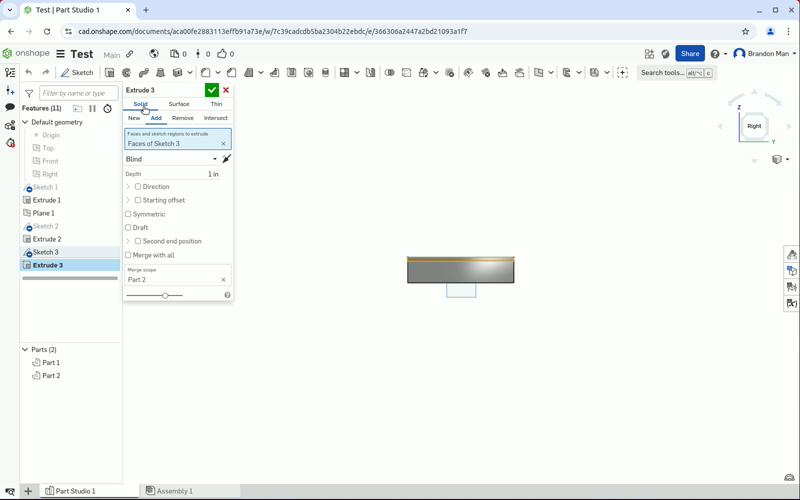
click(143, 106)
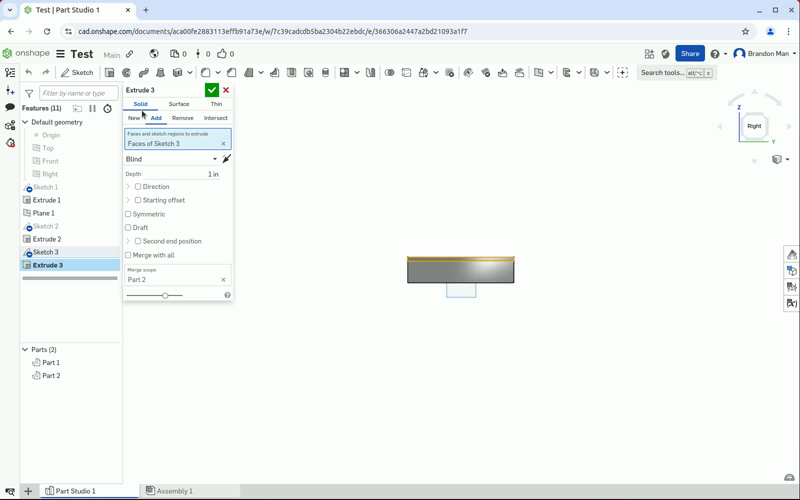
mouse_move(137, 120)
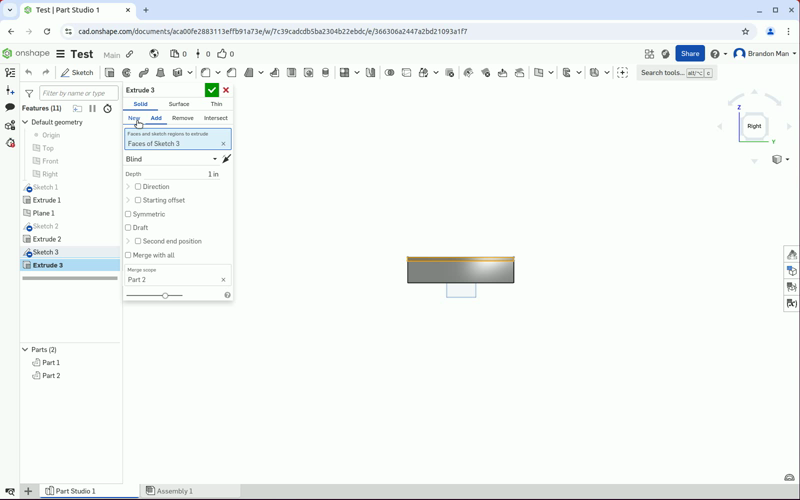
click(137, 120)
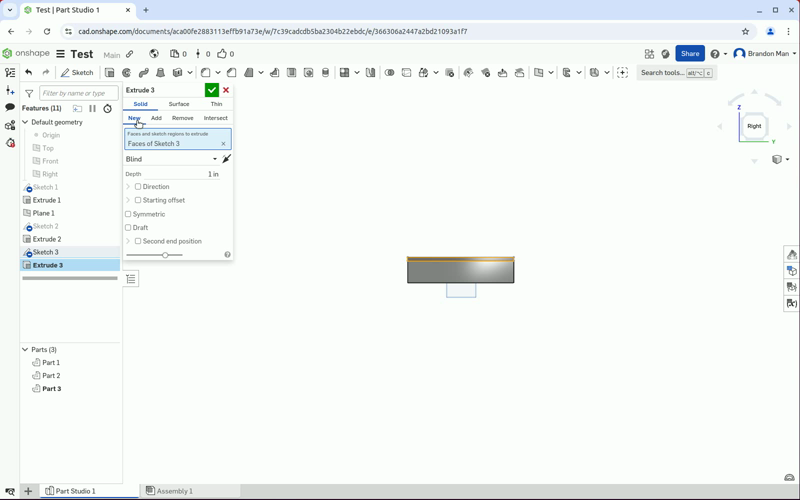
key(tab, 4)
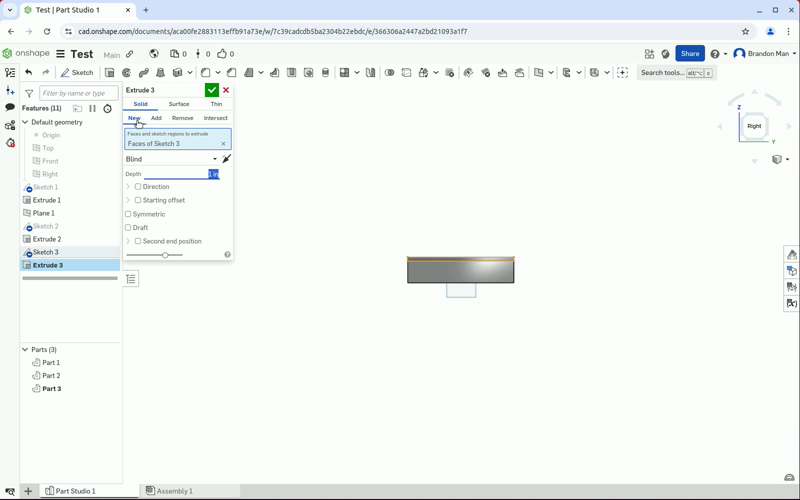
text(0.722)
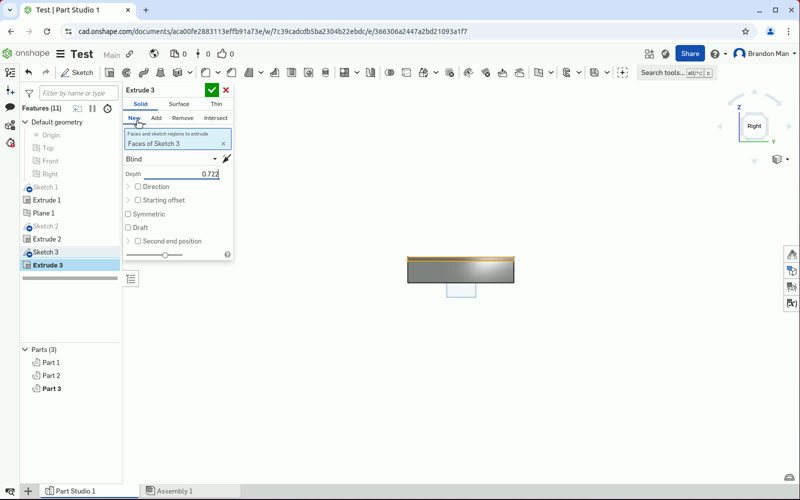
key(enter)
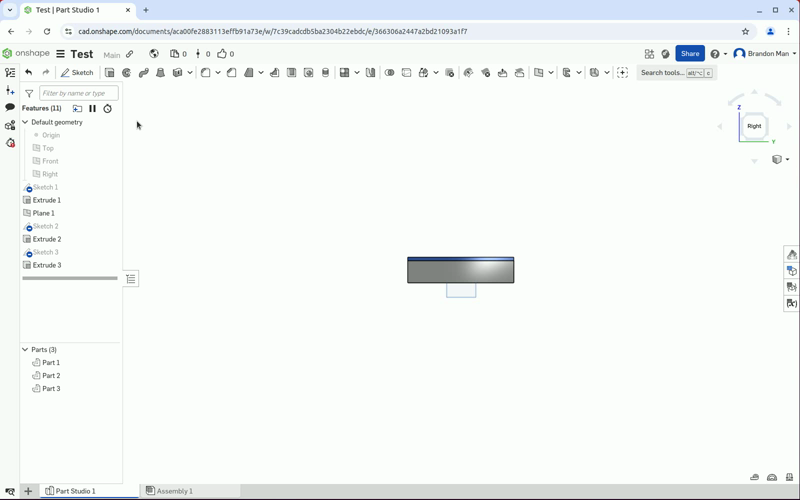
key(shift+h)
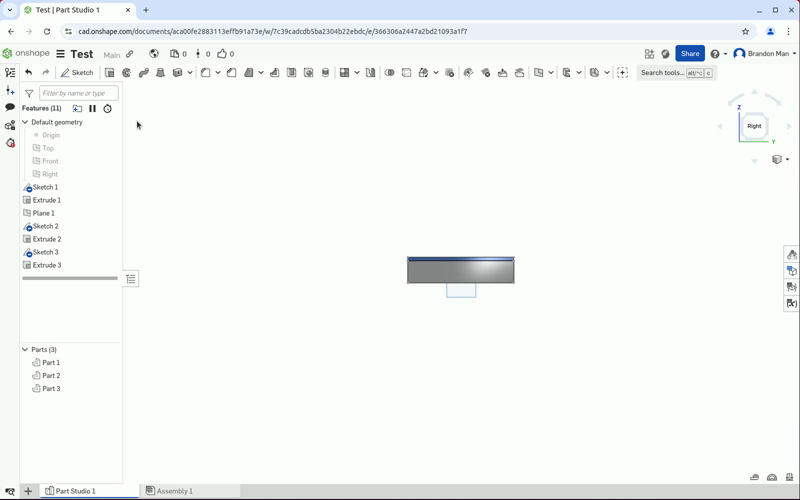
key(shift+h)
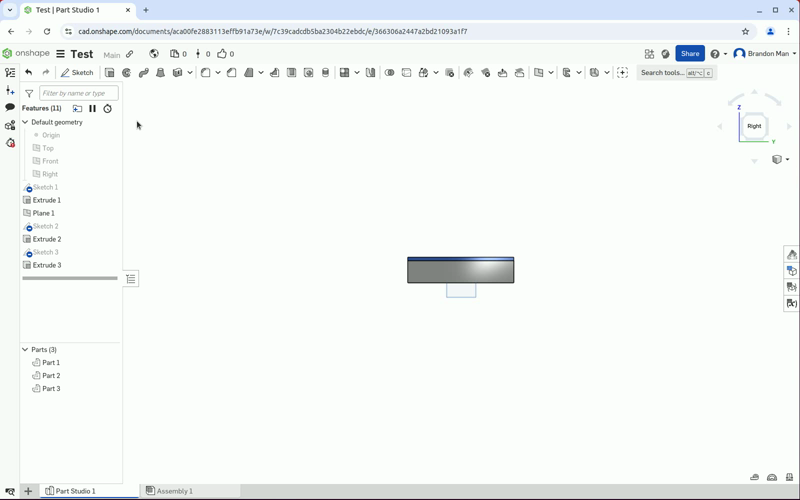
mouse_move(73, 189)
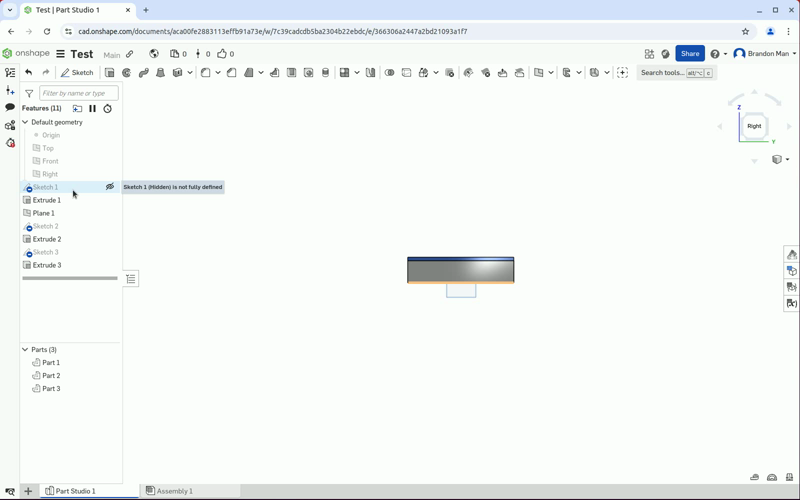
click(73, 189)
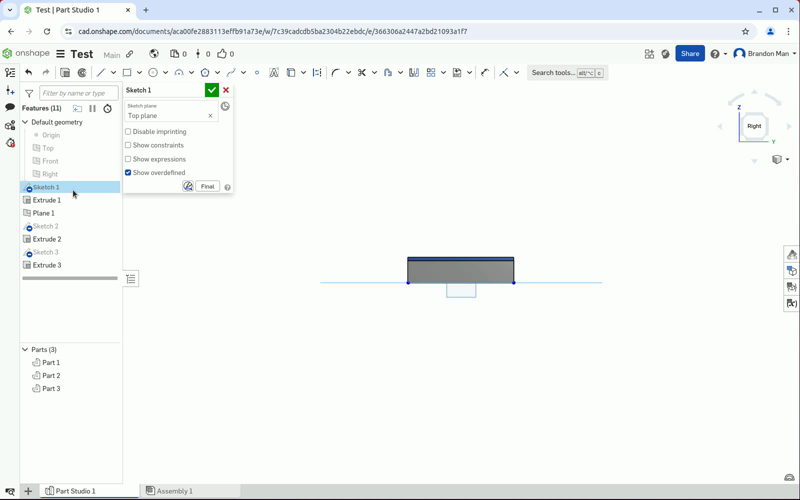
mouse_move(229, 92)
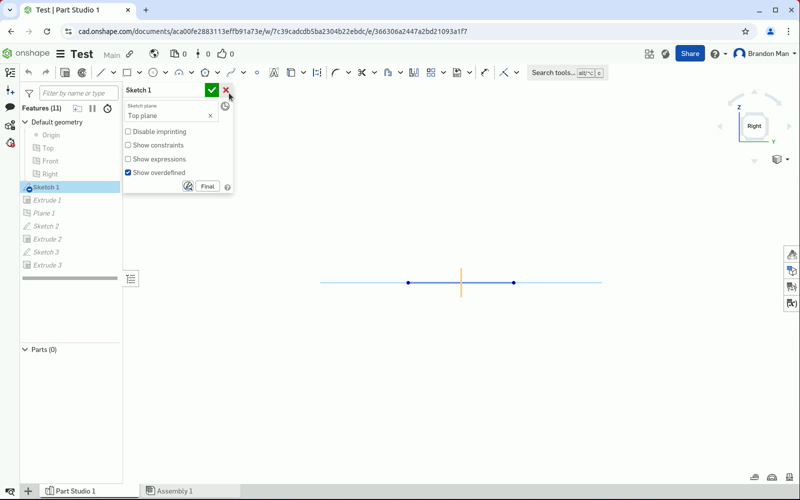
click(229, 92)
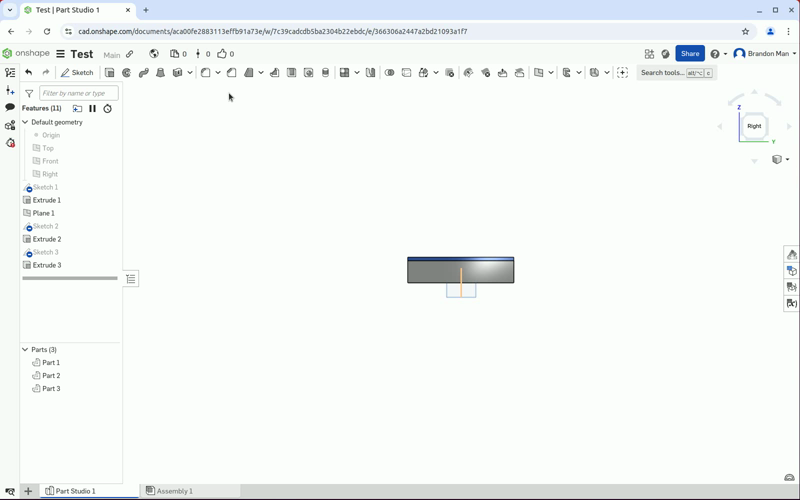
mouse_move(73, 352)
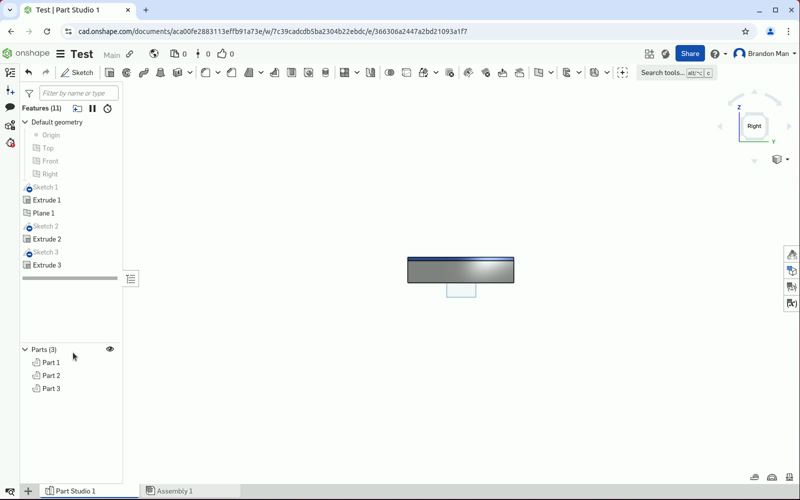
key(y)
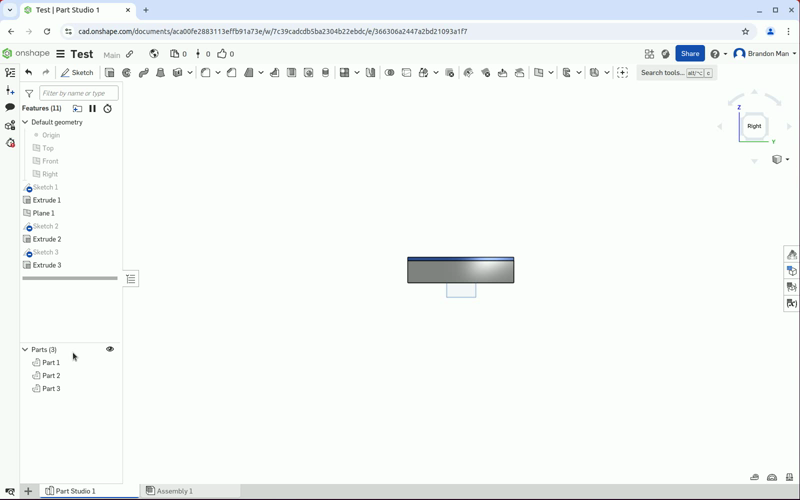
key(shift+p)
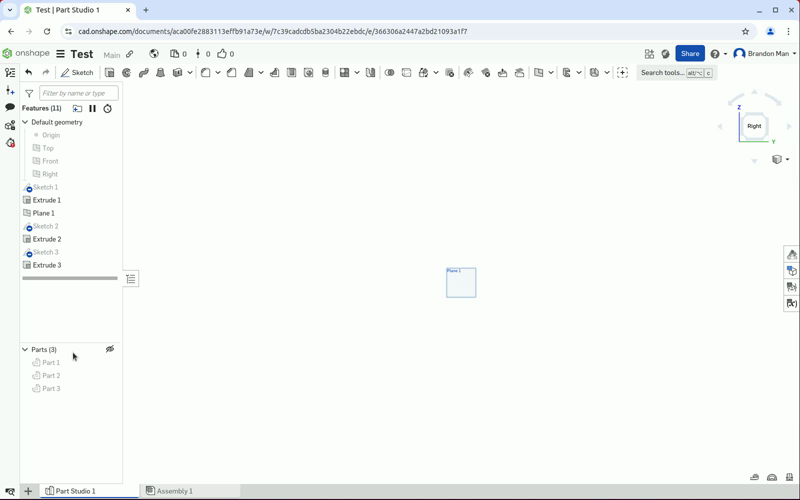
key(space)
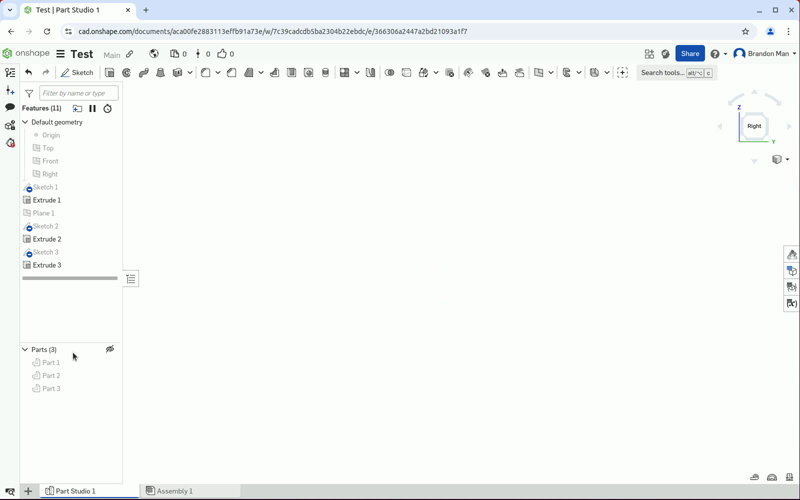
key_down(shift)
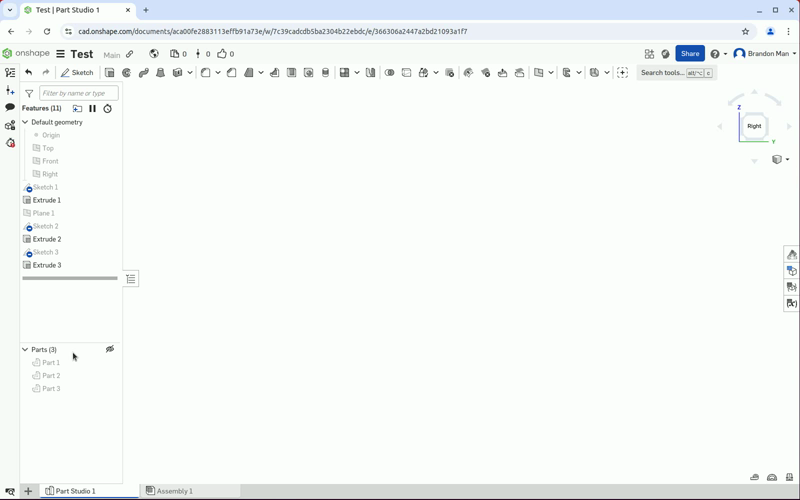
key(right)
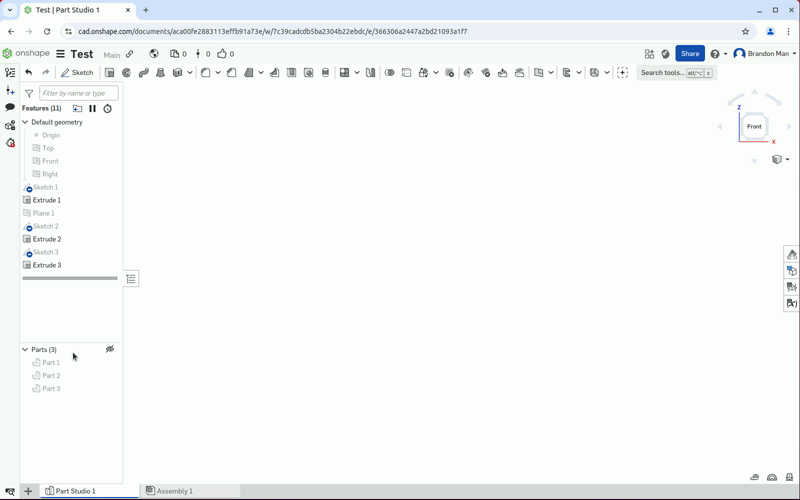
key_up(shift)
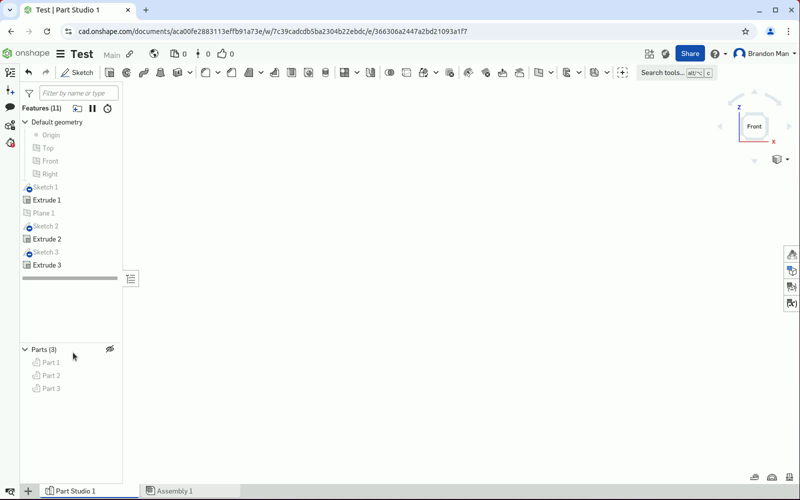
mouse_move(73, 352)
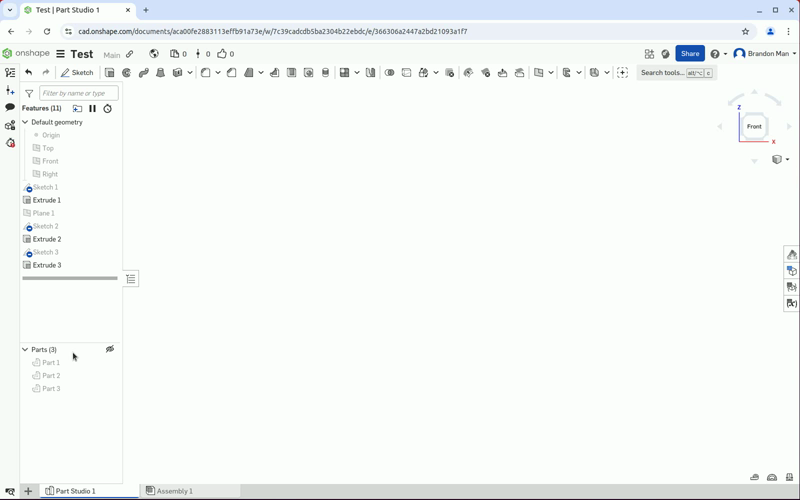
key(shift+y)
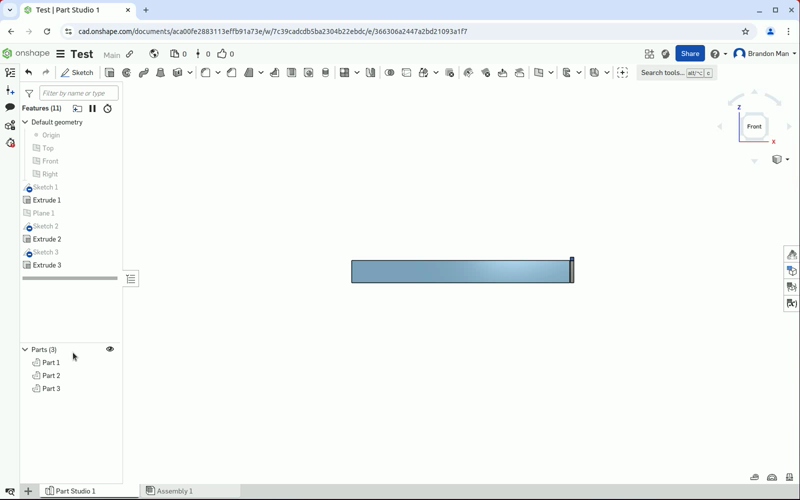
mouse_move(541, 75)
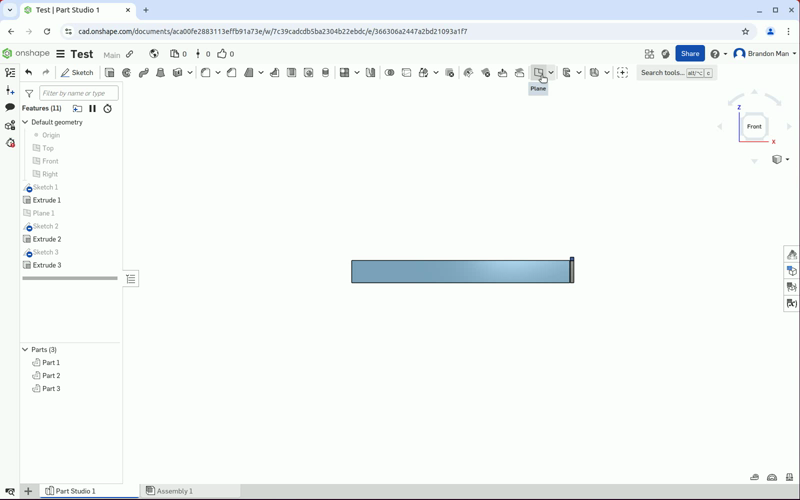
click(541, 75)
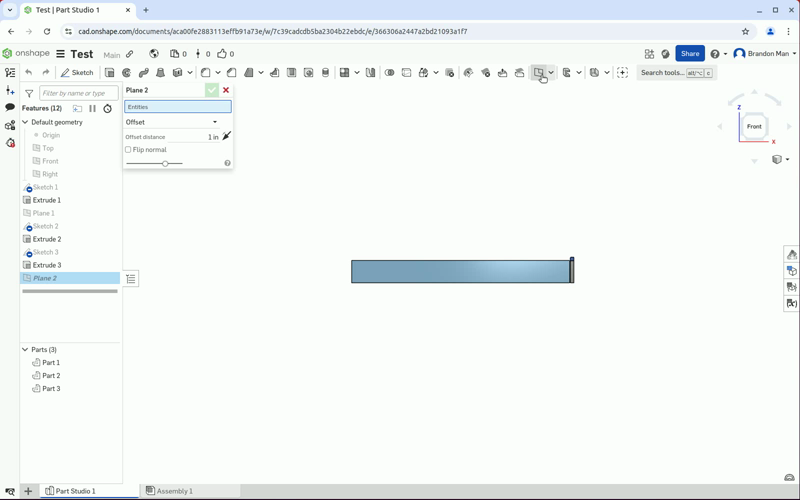
mouse_move(73, 163)
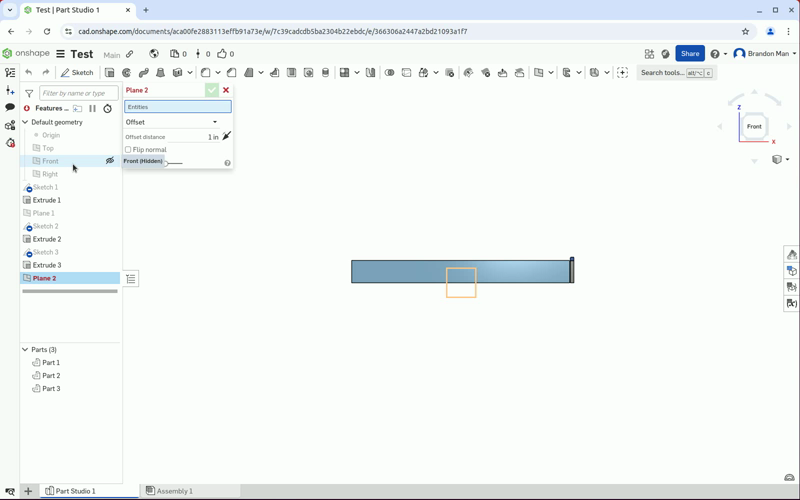
click(73, 163)
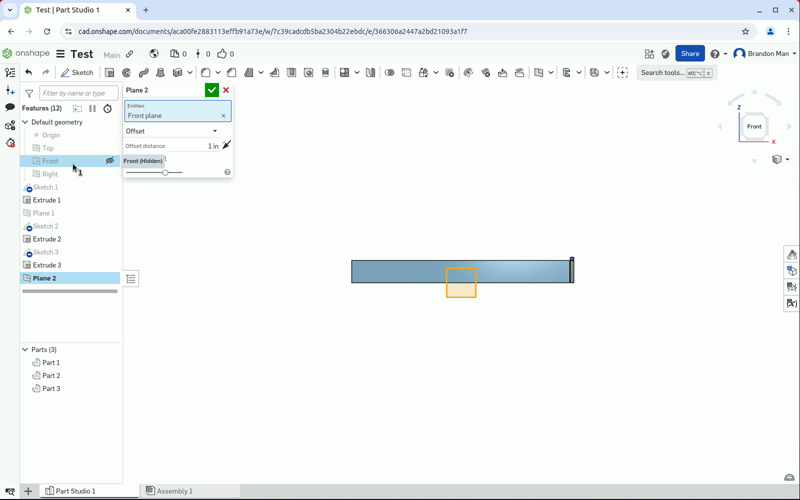
key(tab, 2)
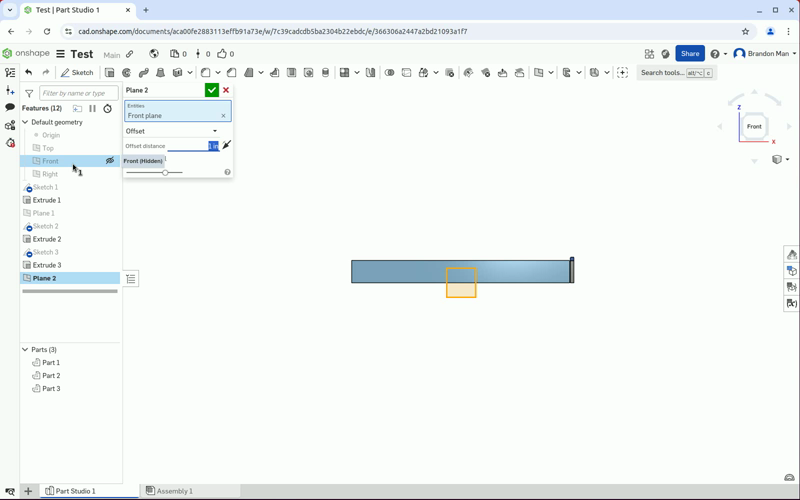
text(10.845)
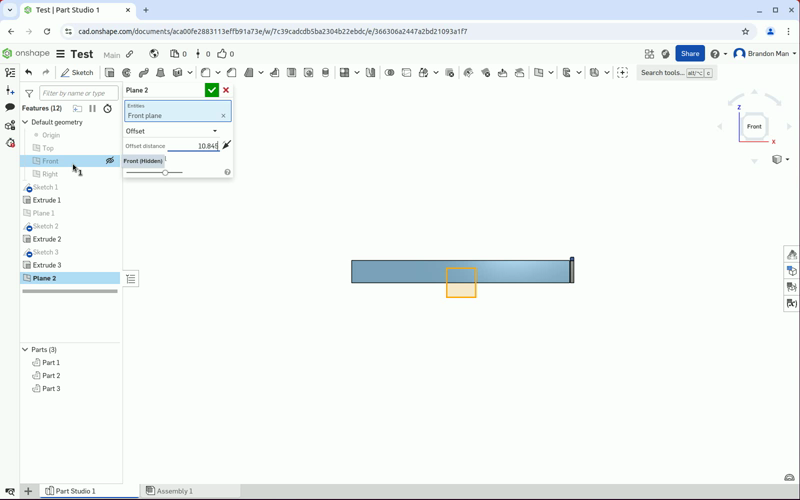
key(enter, 2)
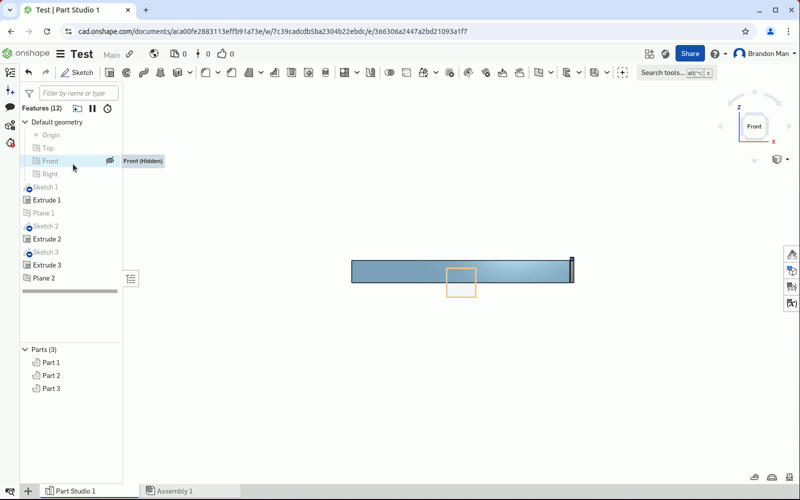
key(shift+s)
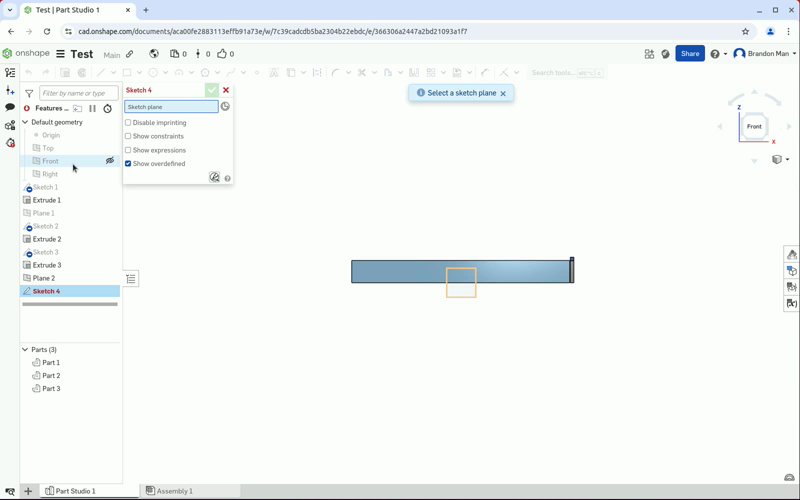
mouse_move(73, 280)
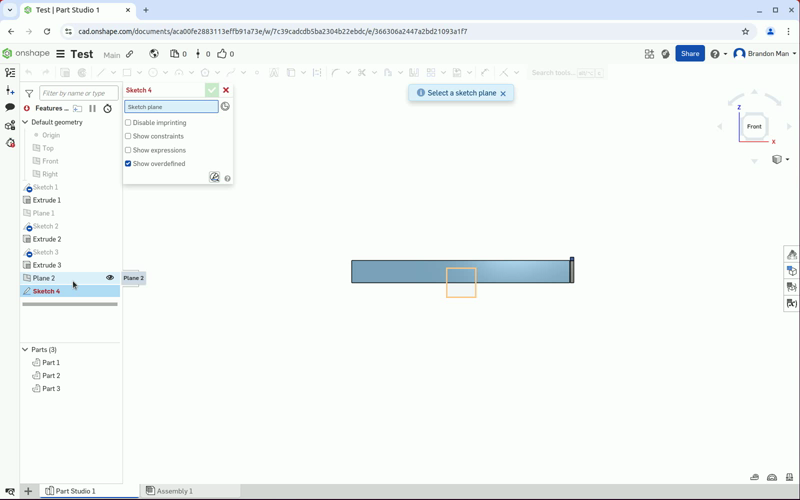
click(73, 280)
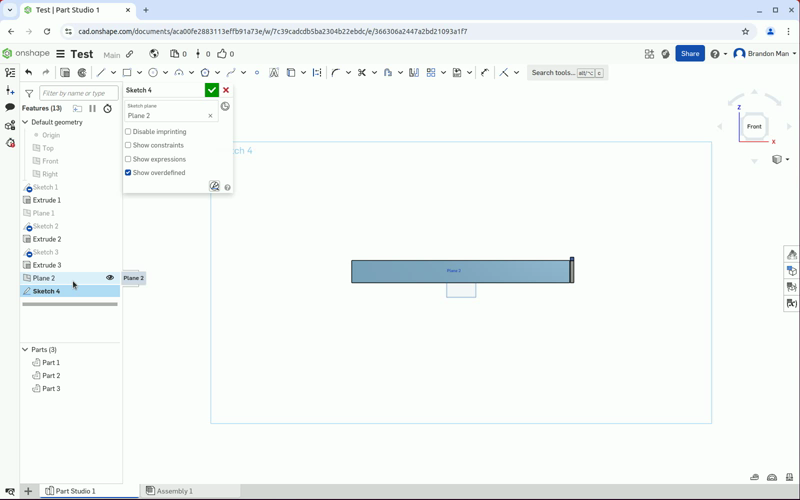
mouse_move(73, 352)
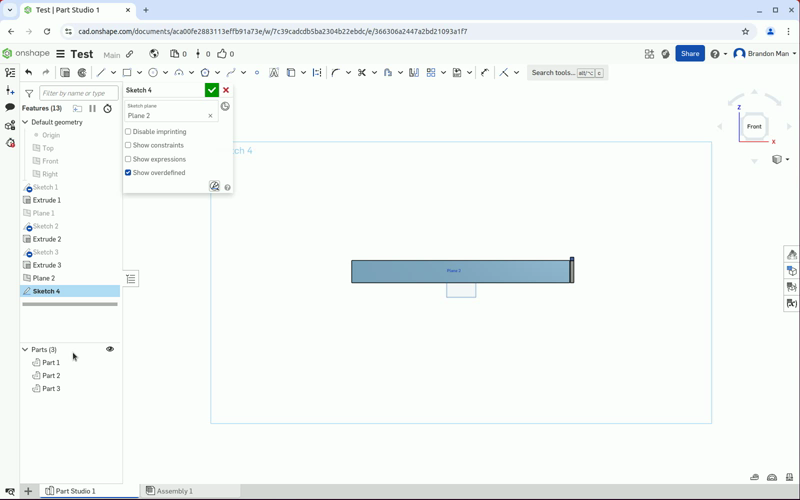
key(y)
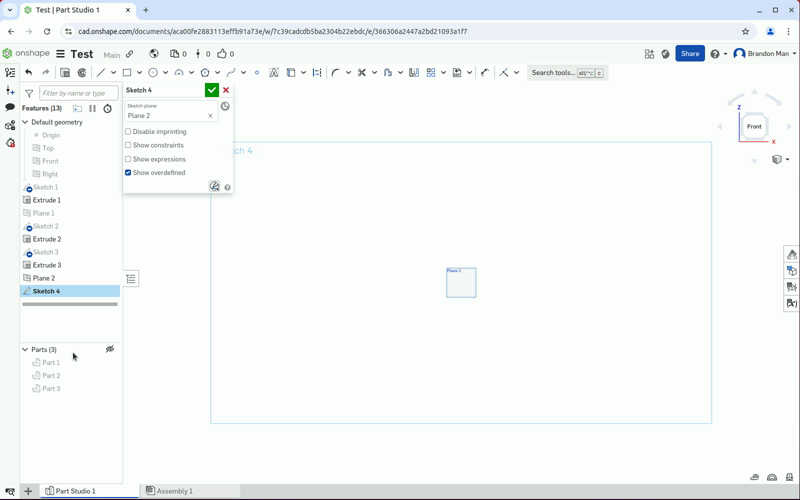
key(l)
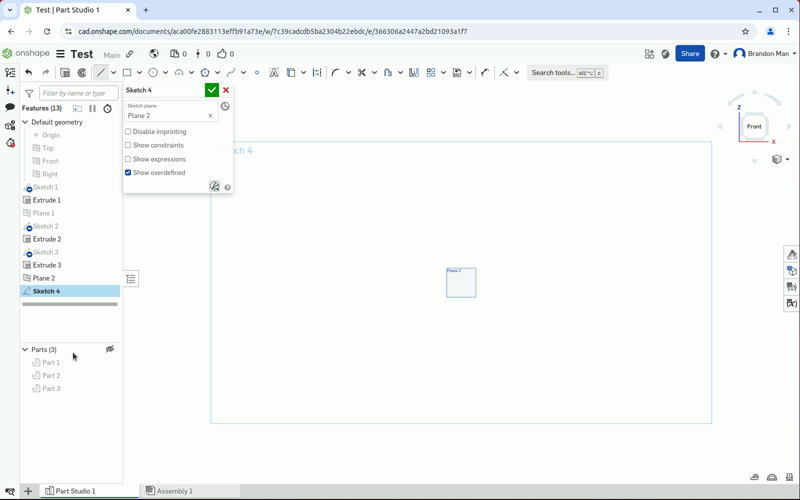
key_down(shift)
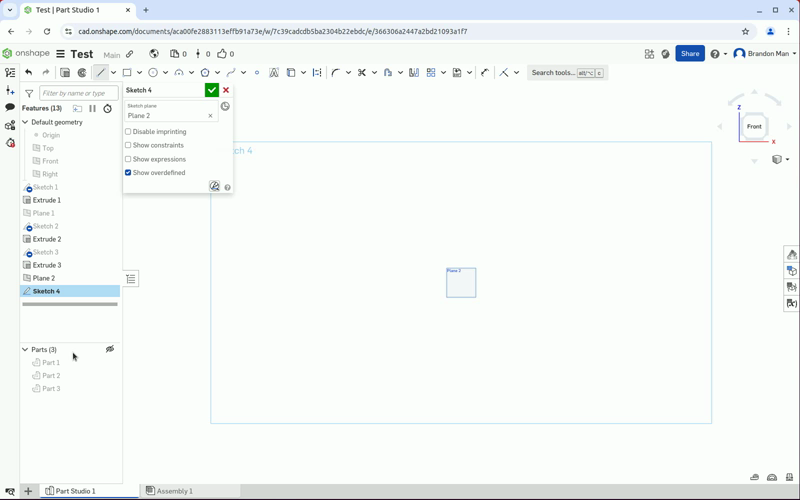
mouse_move(348, 282)
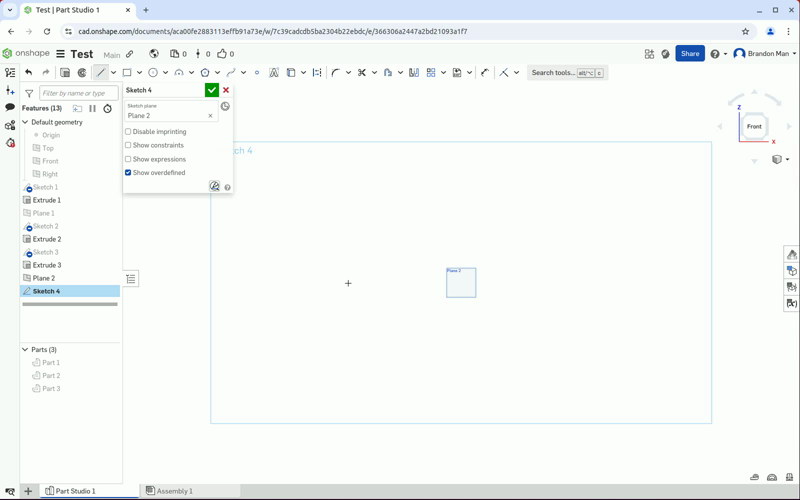
click(348, 282)
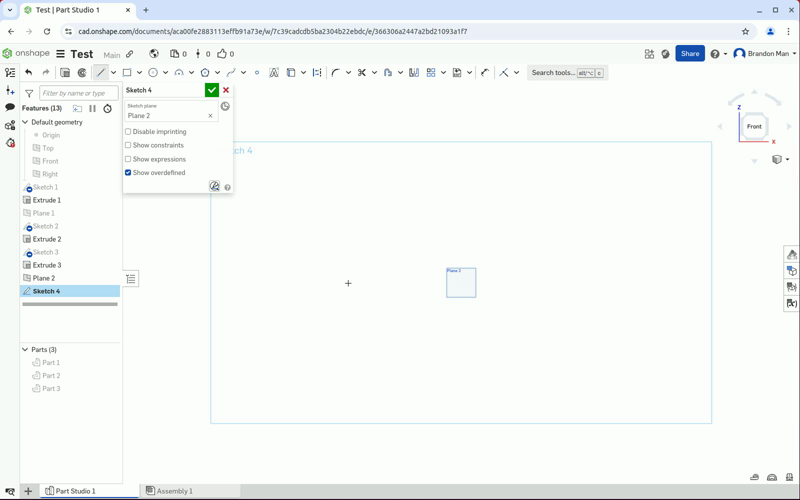
key_up(shift)
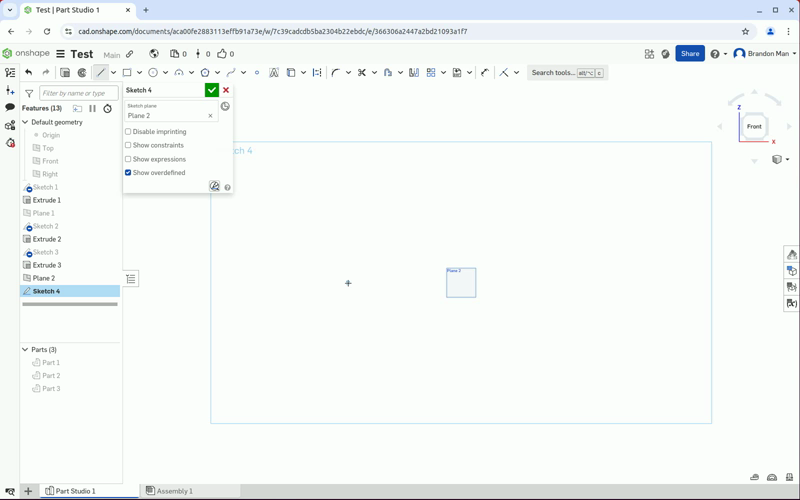
key_down(shift)
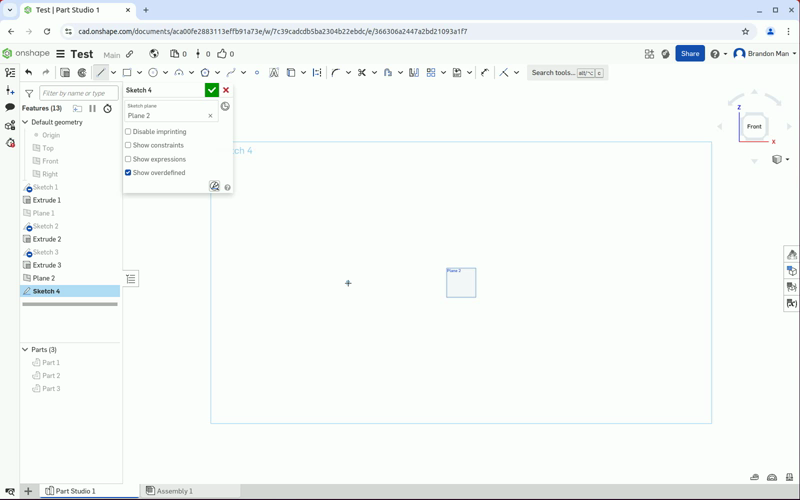
mouse_move(378, 282)
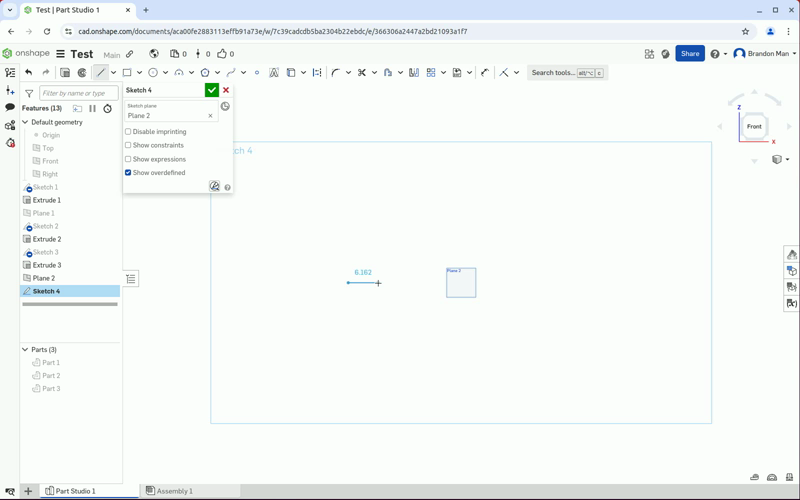
mouse_move(350, 282)
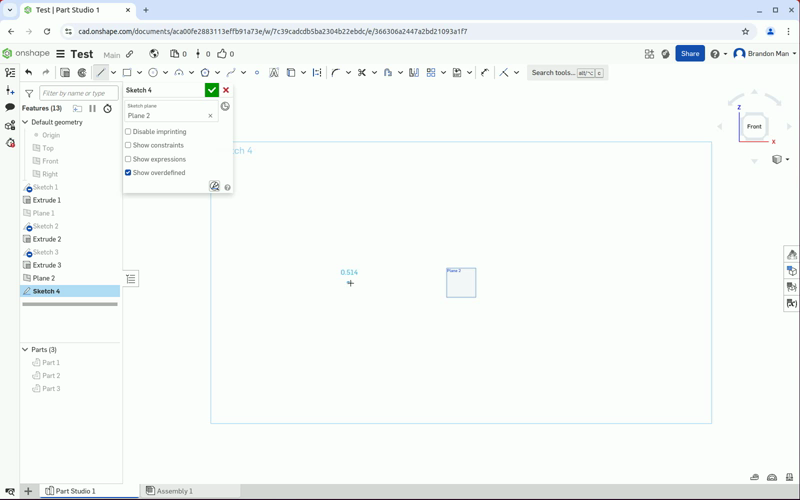
scroll(6)
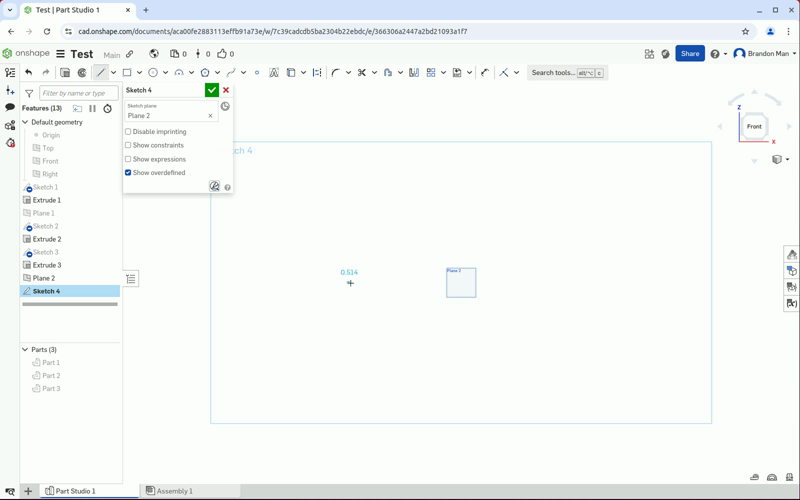
scroll(6)
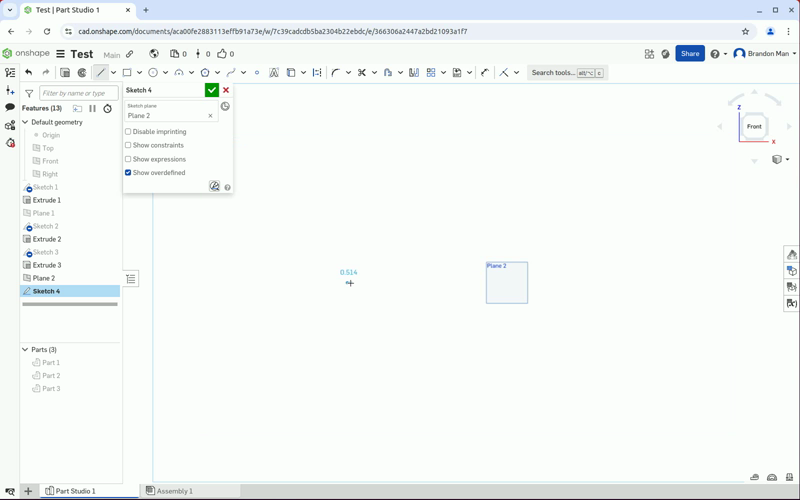
scroll(6)
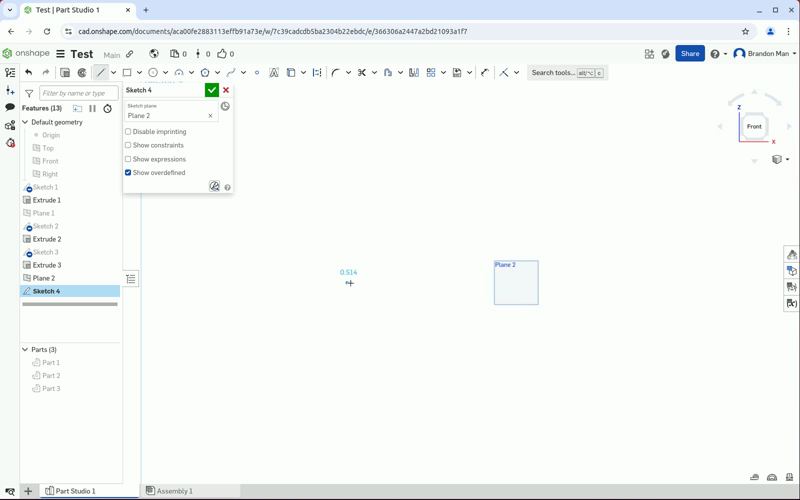
scroll(6)
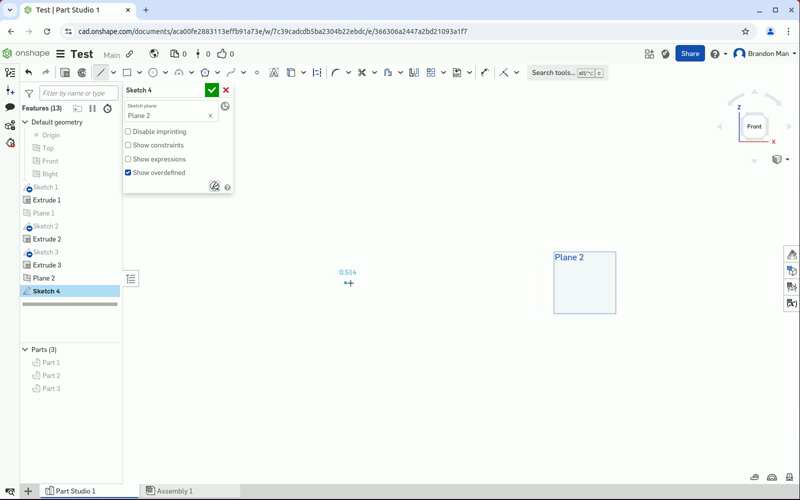
scroll(6)
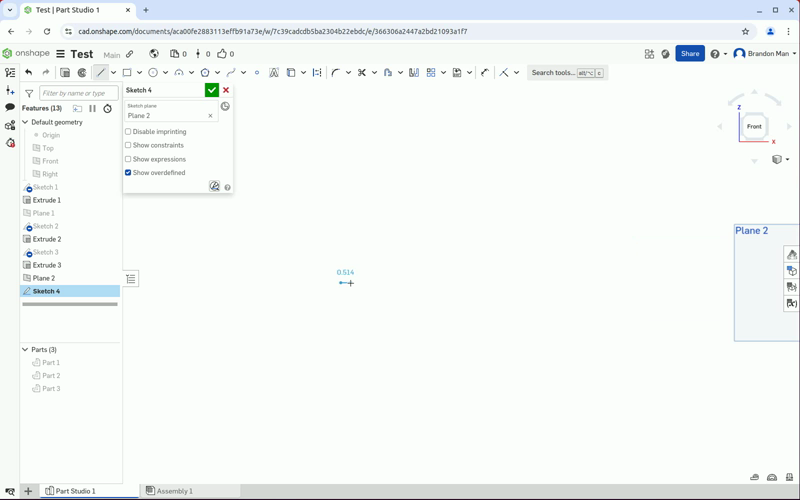
scroll(6)
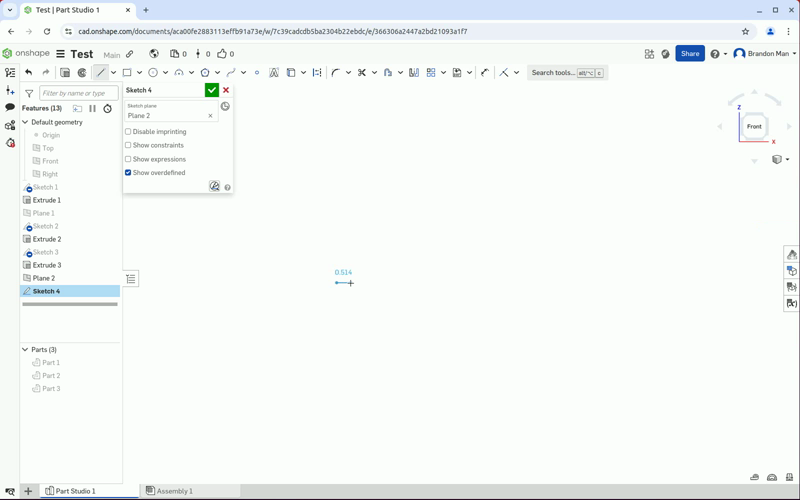
scroll(6)
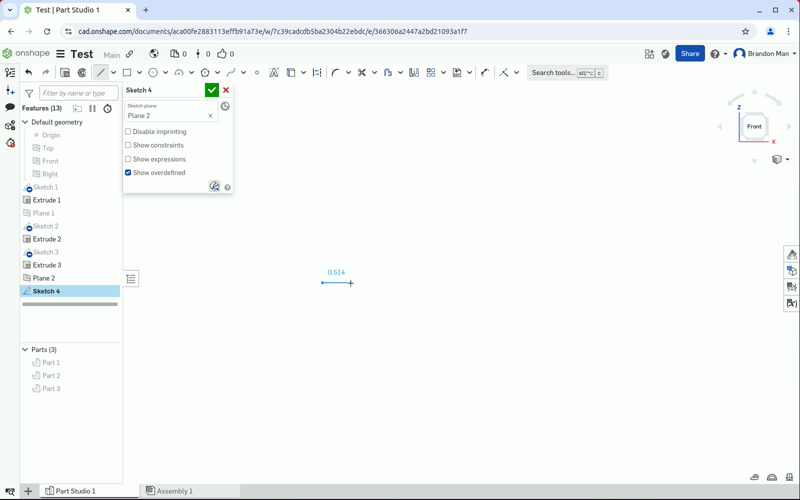
click(350, 282)
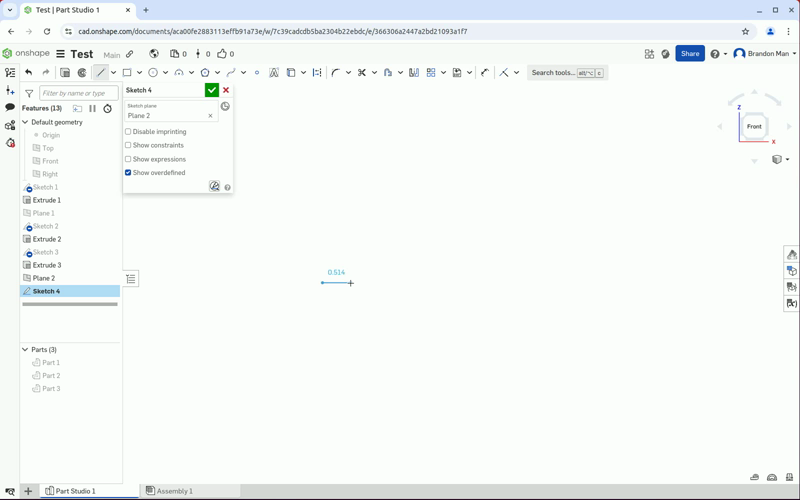
scroll(-6)
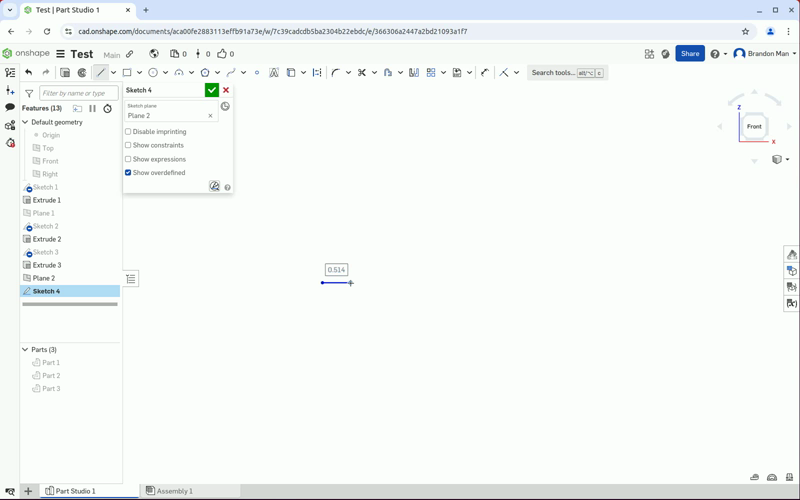
scroll(-6)
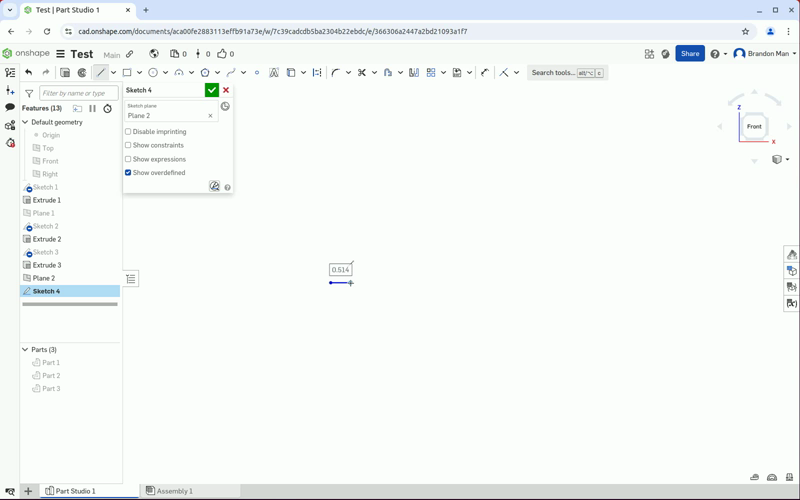
scroll(-6)
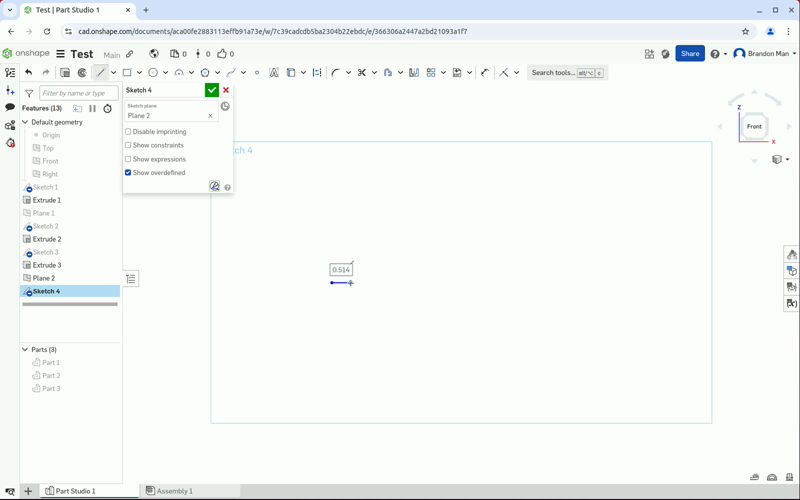
scroll(-6)
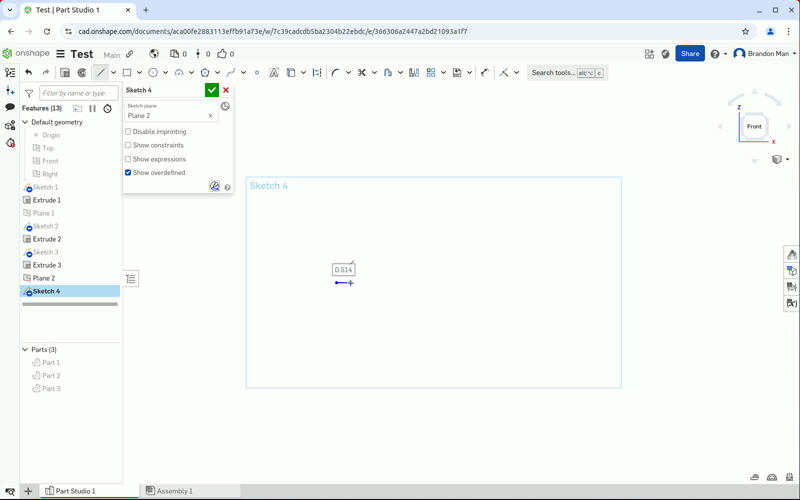
scroll(-6)
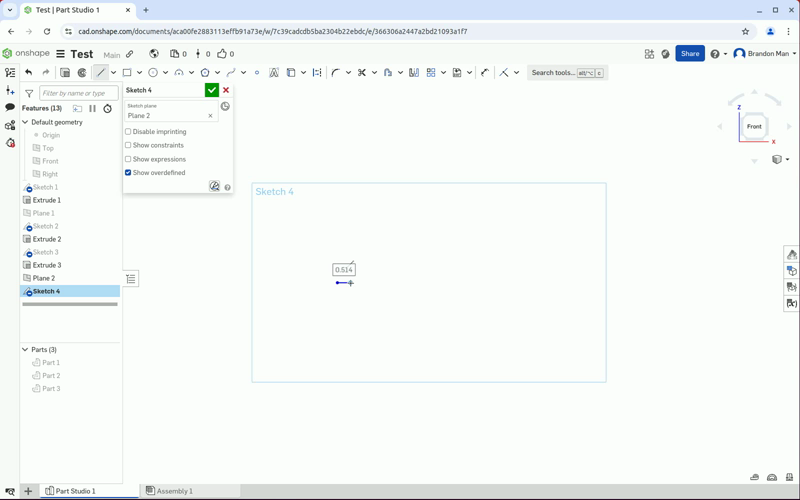
scroll(-6)
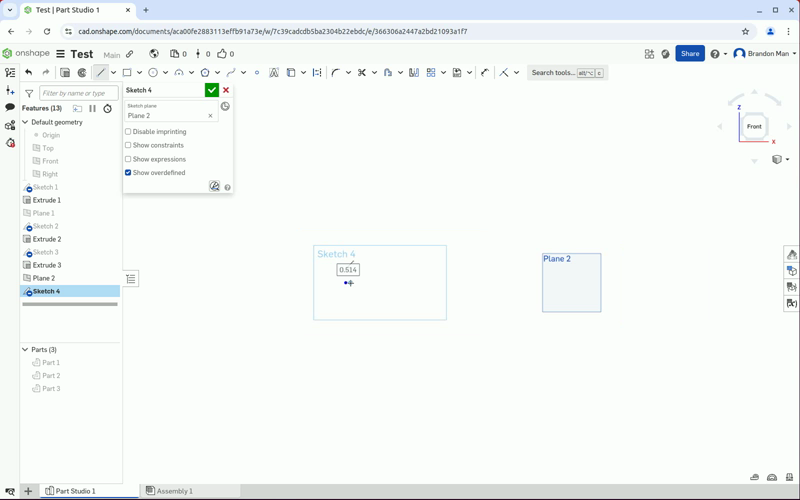
scroll(-6)
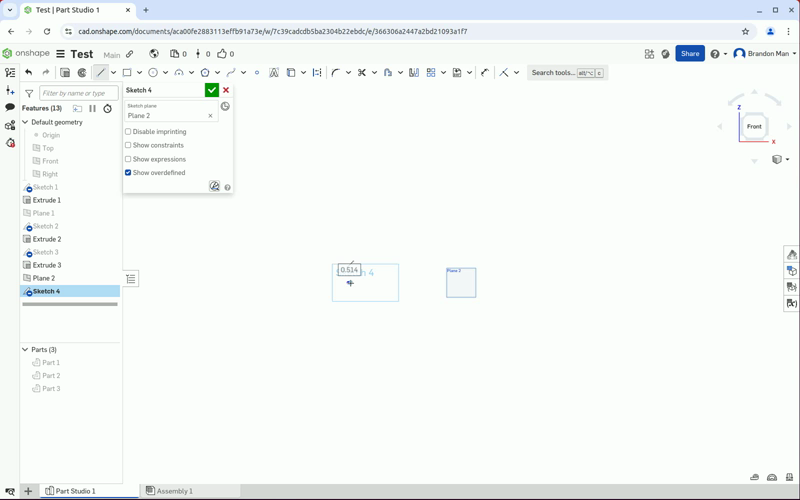
key_up(shift)
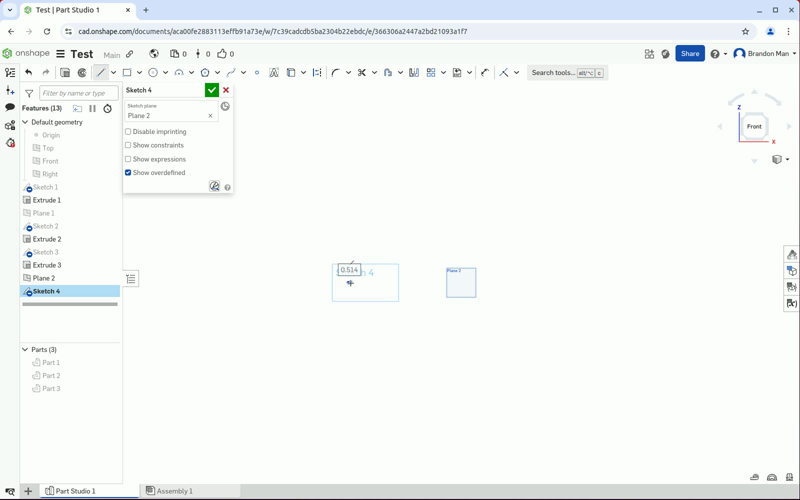
key_down(shift)
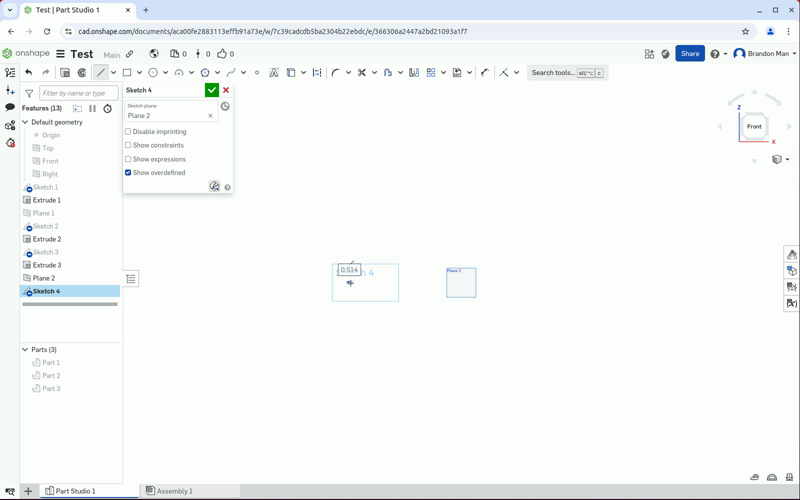
mouse_move(380, 282)
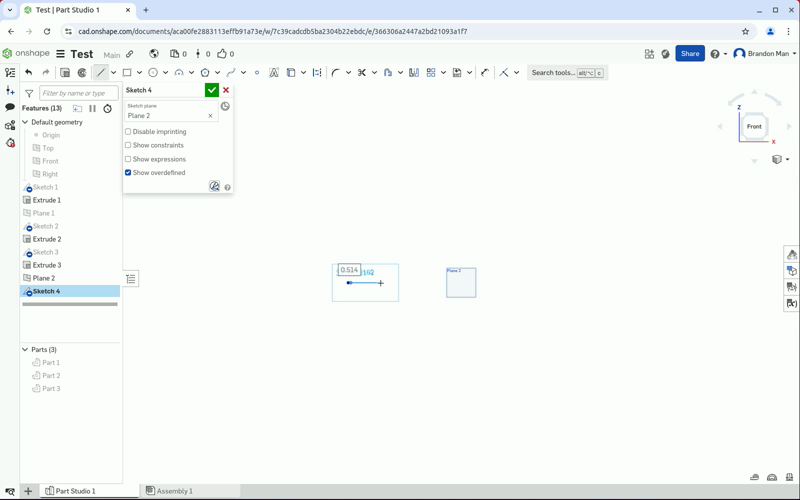
mouse_move(350, 259)
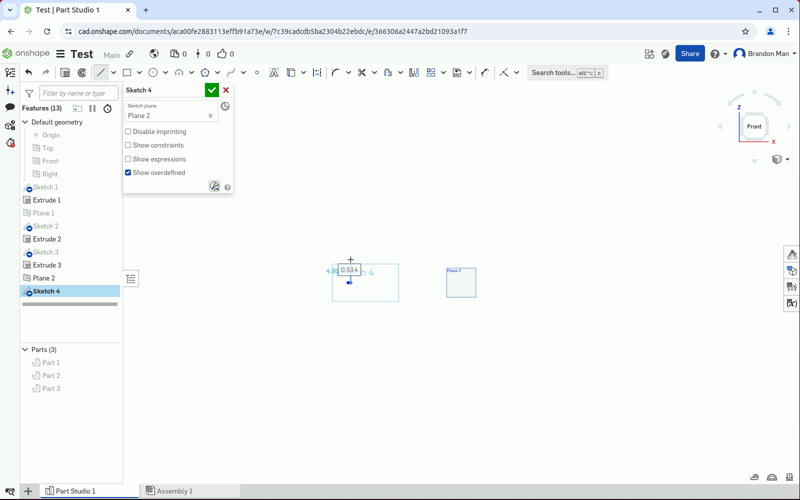
click(350, 259)
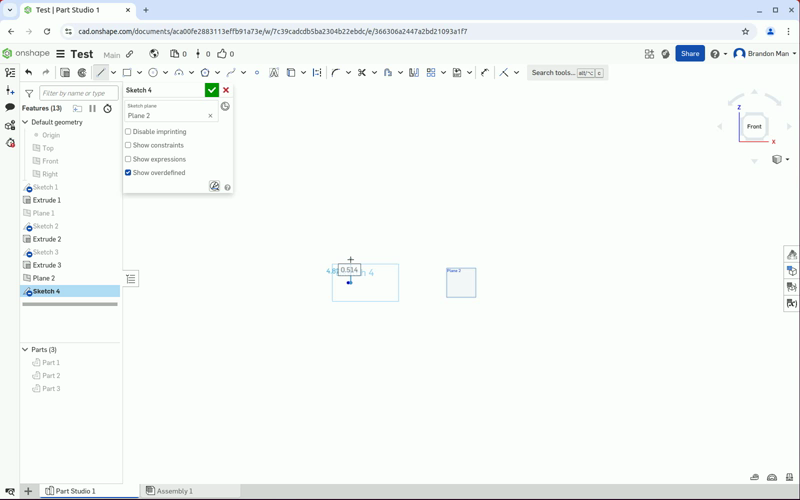
key_up(shift)
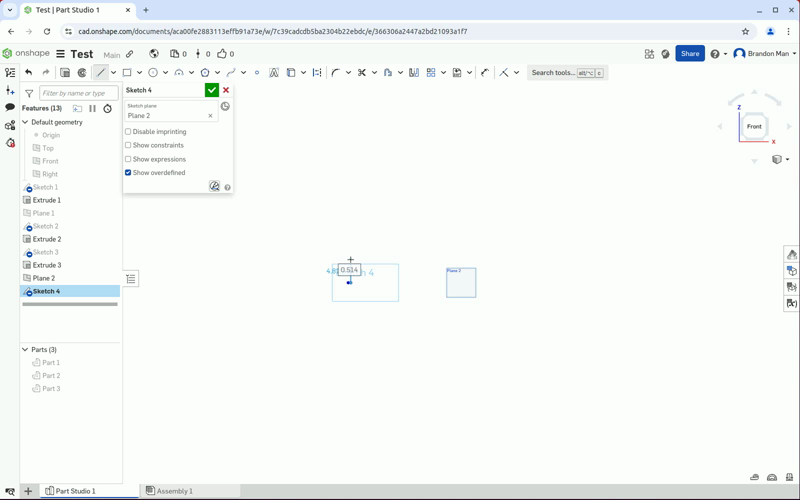
key_down(shift)
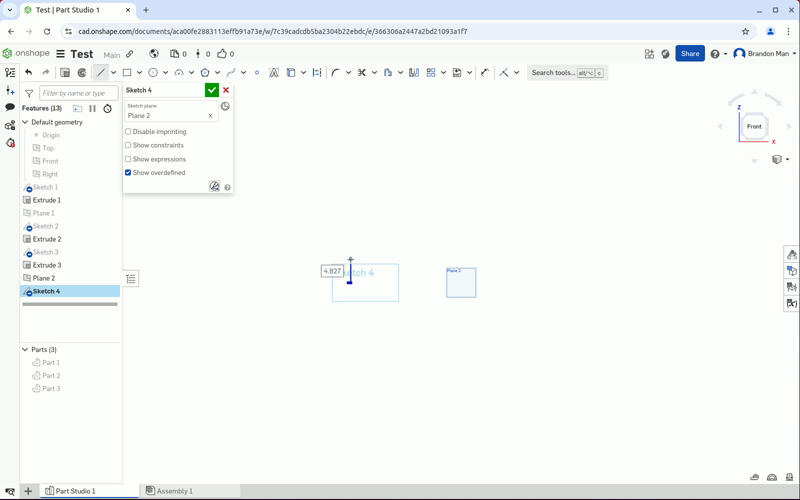
mouse_move(569, 259)
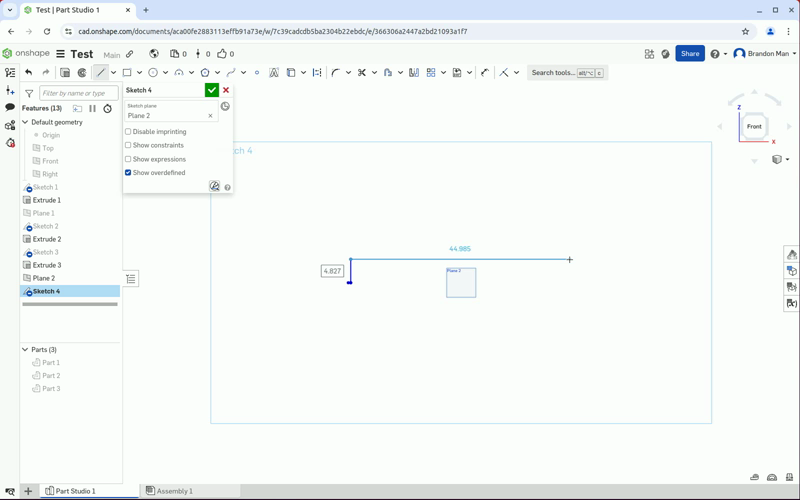
click(569, 259)
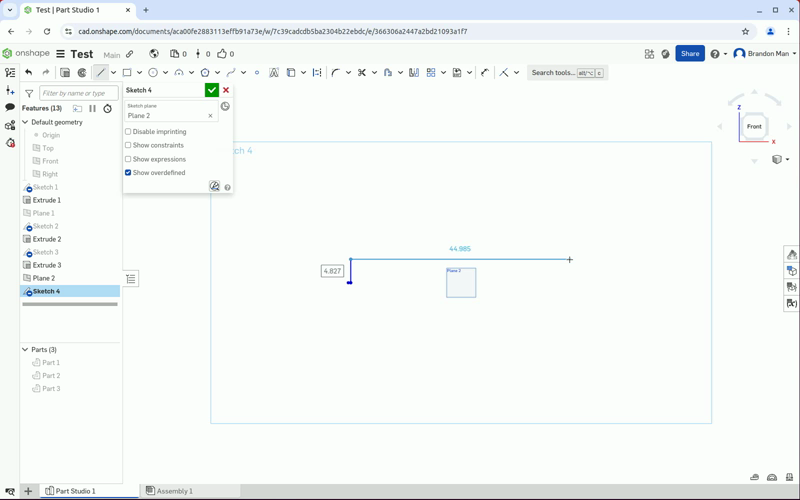
key_up(shift)
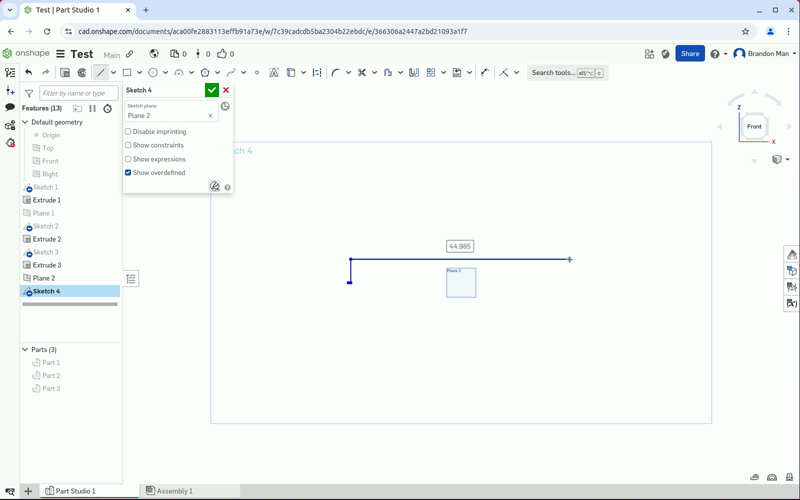
key_down(shift)
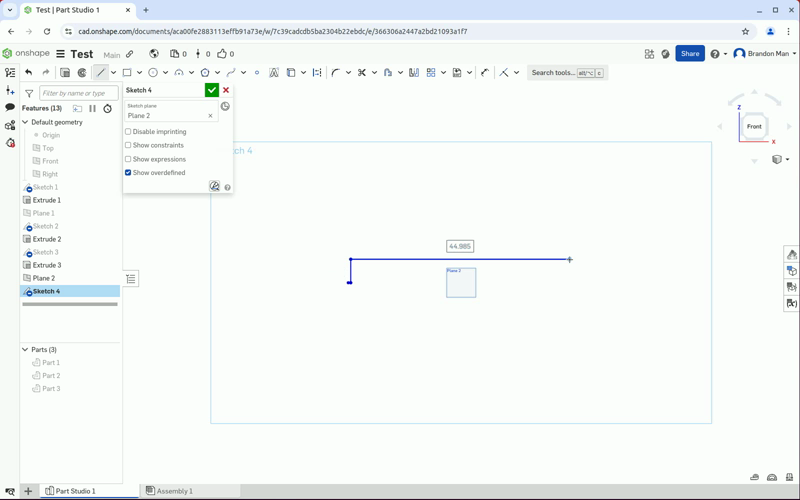
mouse_move(589, 259)
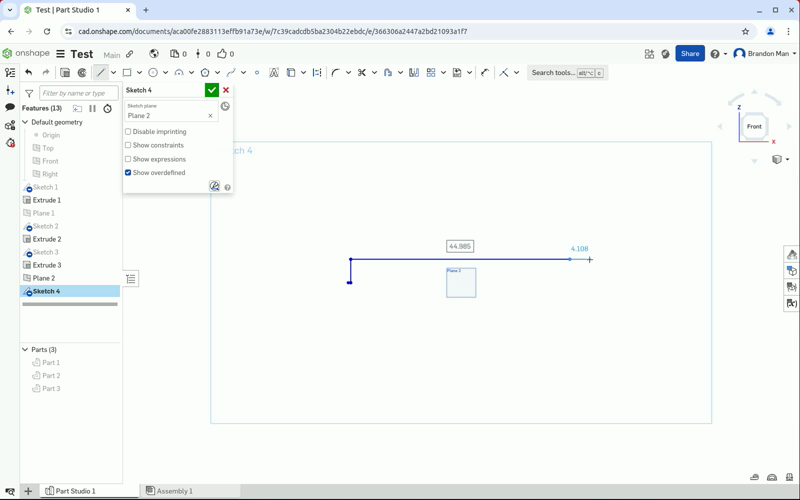
mouse_move(569, 282)
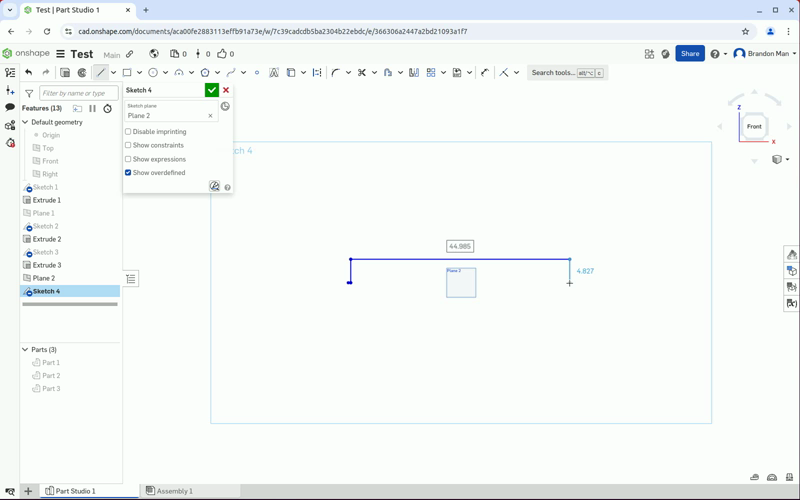
click(569, 282)
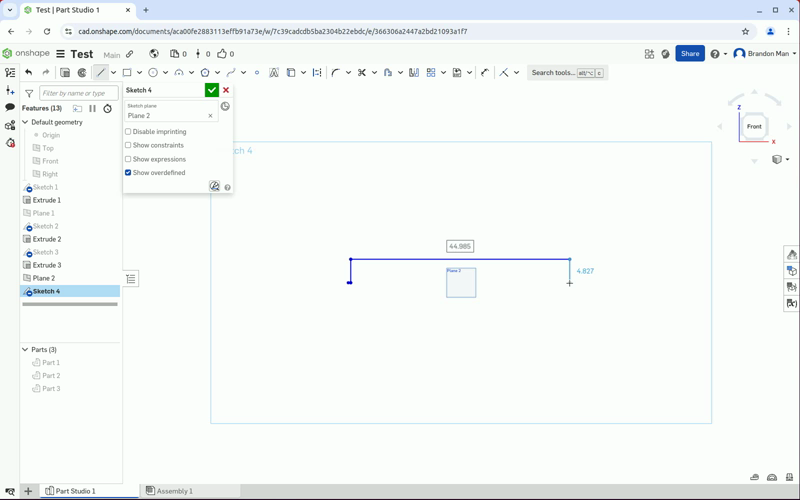
key_up(shift)
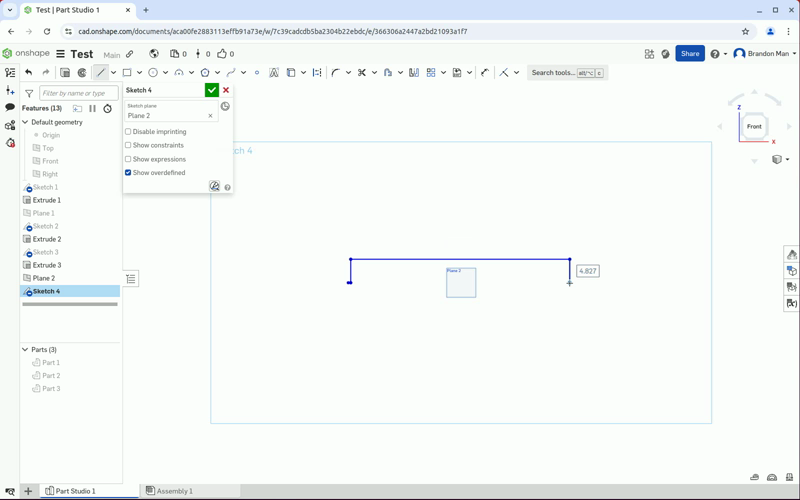
key_down(shift)
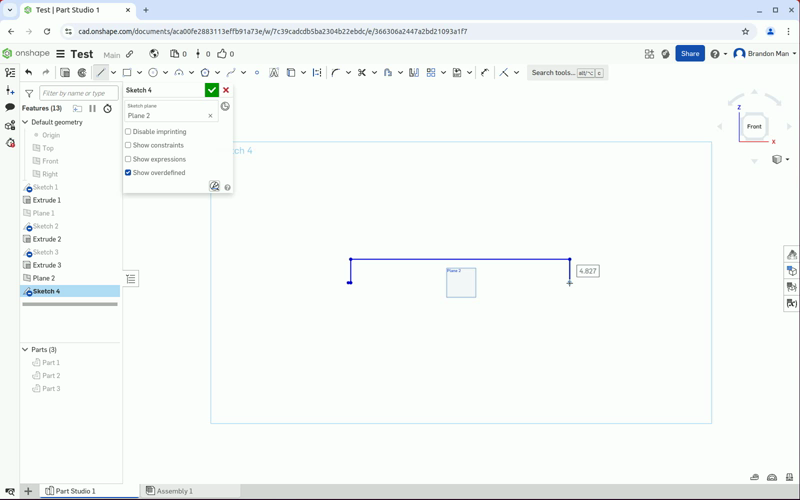
mouse_move(589, 282)
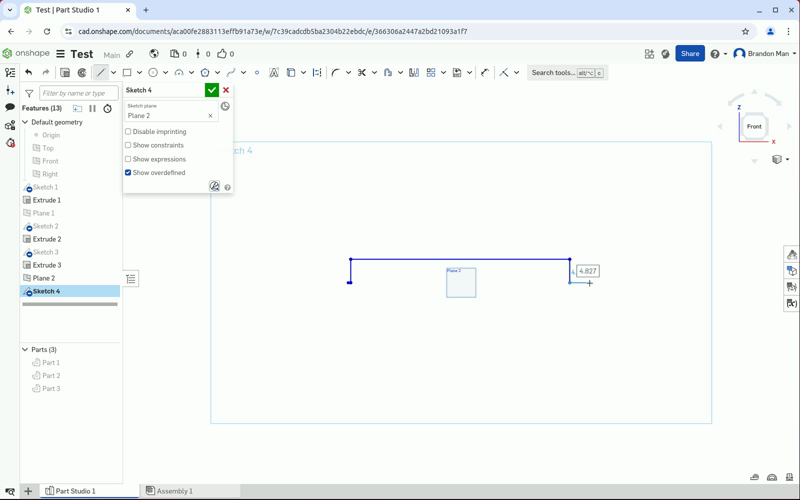
mouse_move(572, 282)
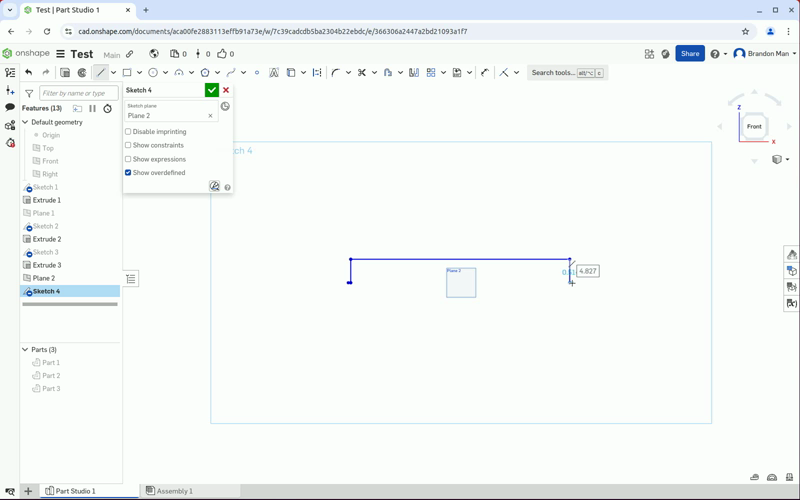
scroll(6)
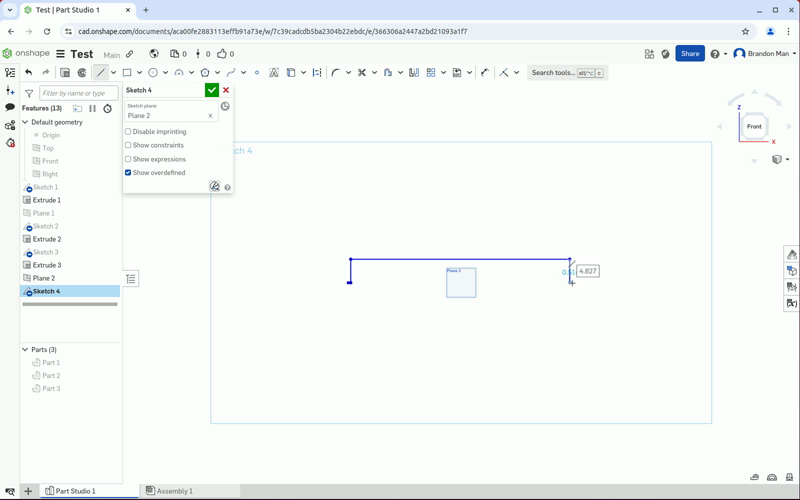
scroll(6)
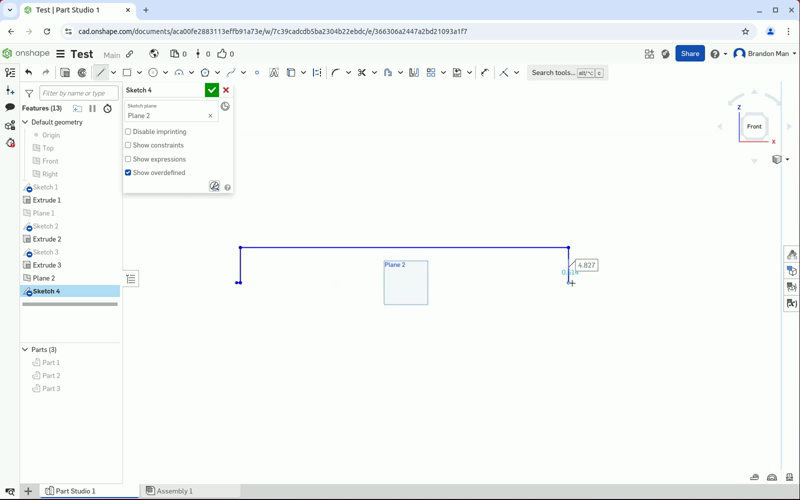
scroll(6)
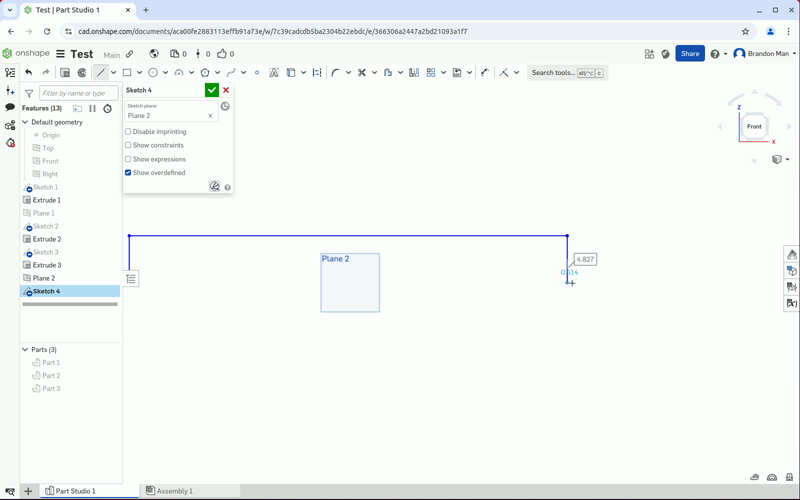
scroll(6)
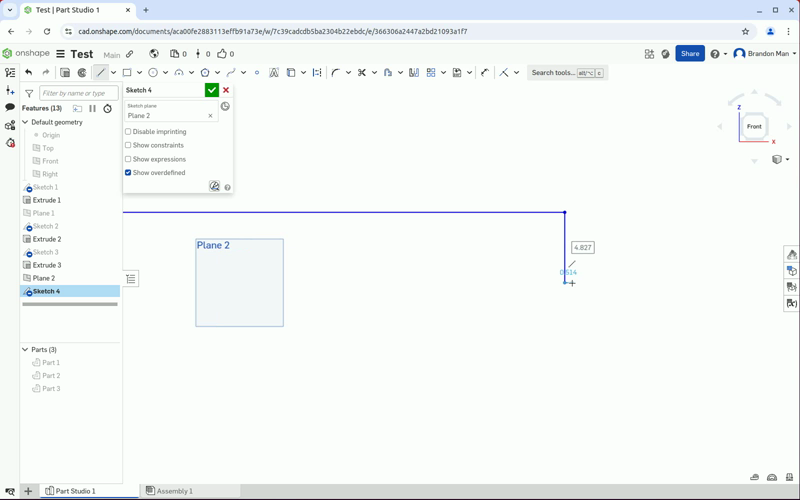
scroll(6)
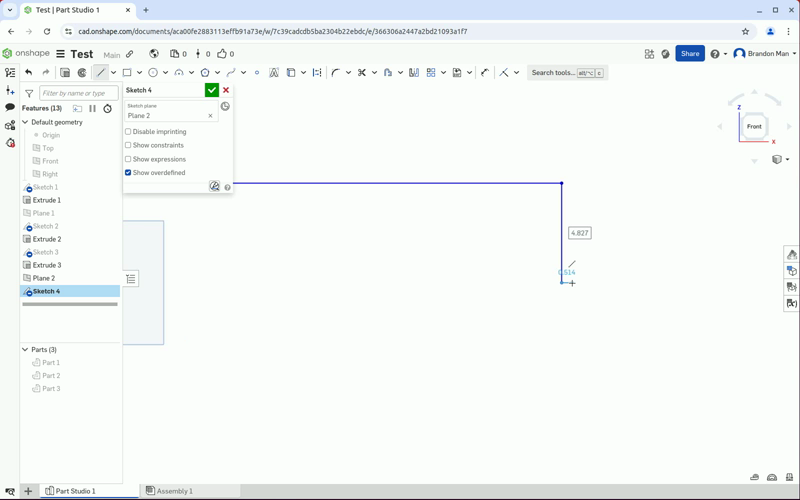
scroll(6)
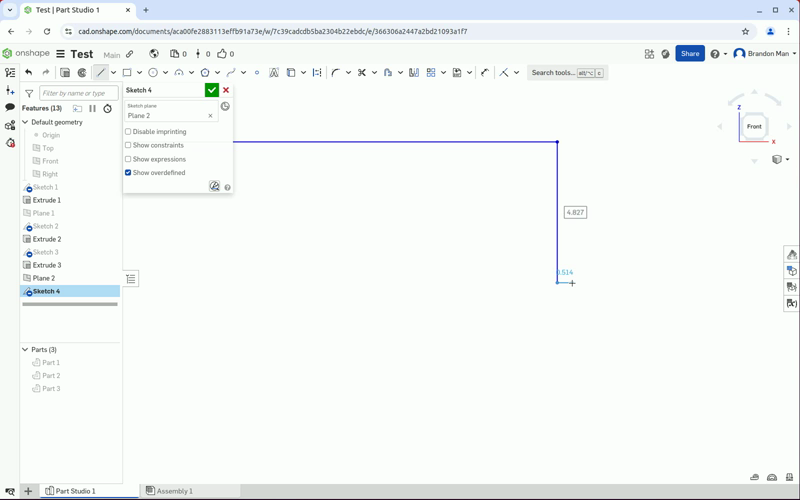
scroll(6)
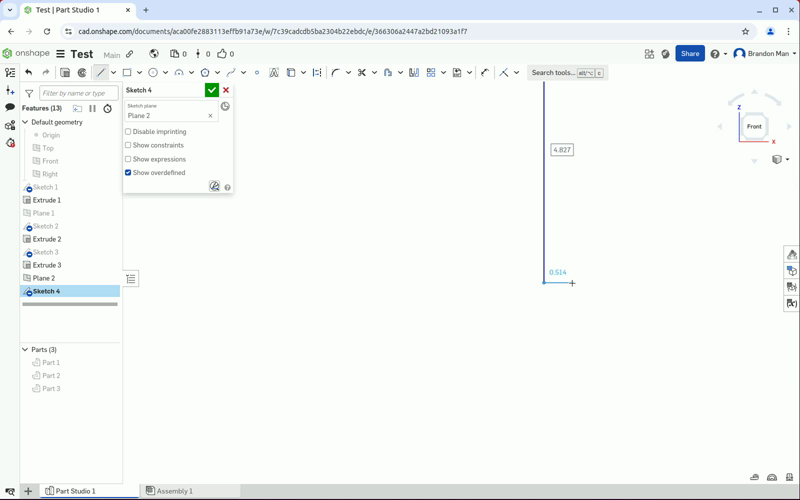
click(572, 282)
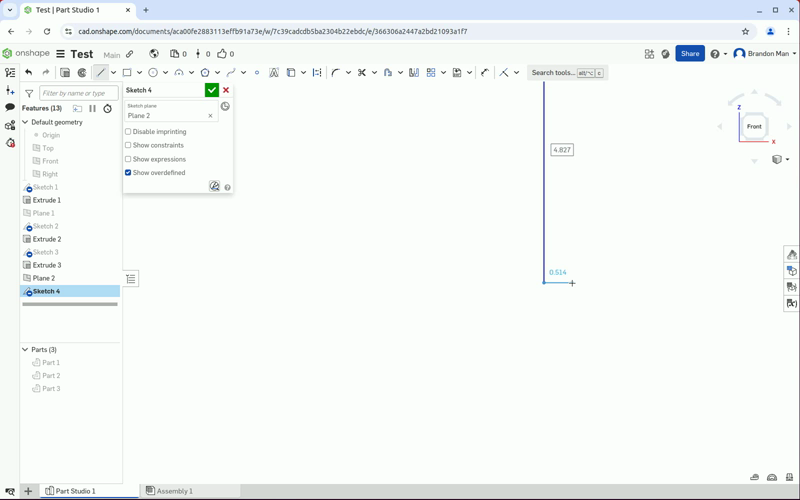
scroll(-6)
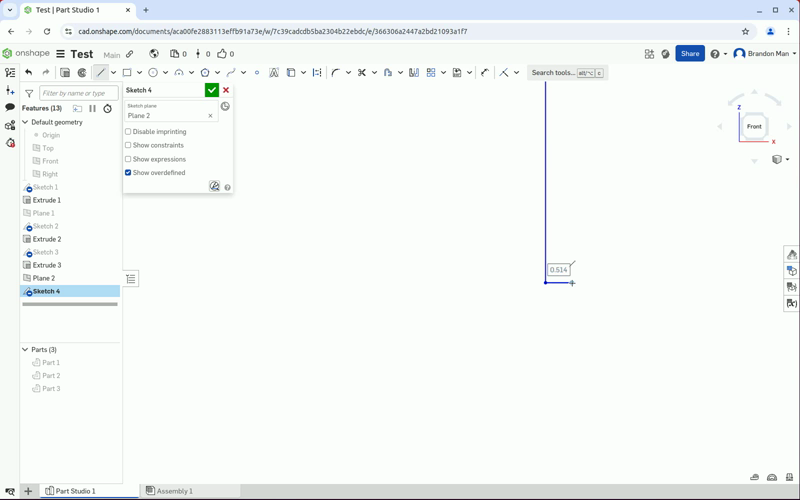
scroll(-6)
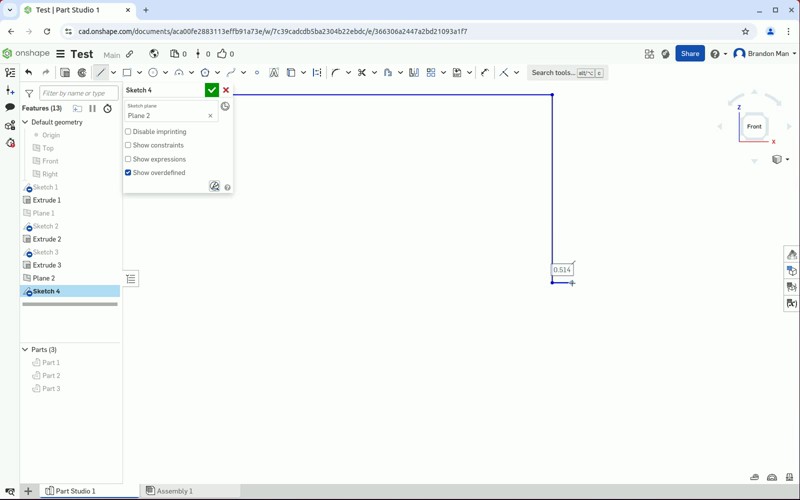
scroll(-6)
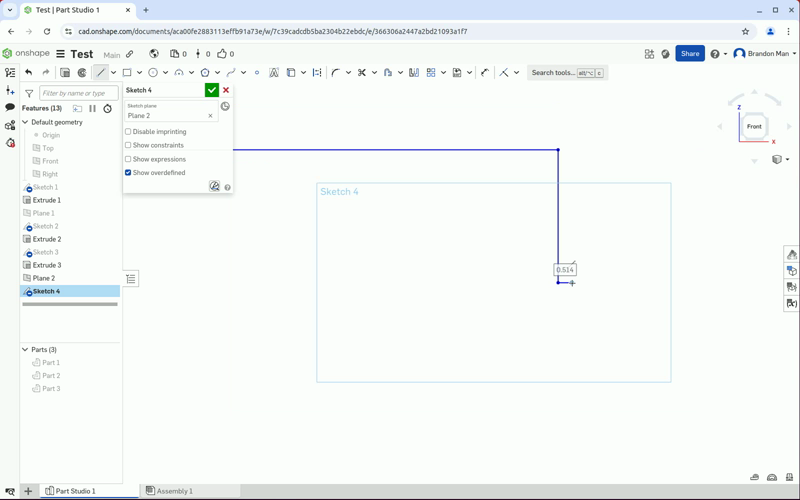
scroll(-6)
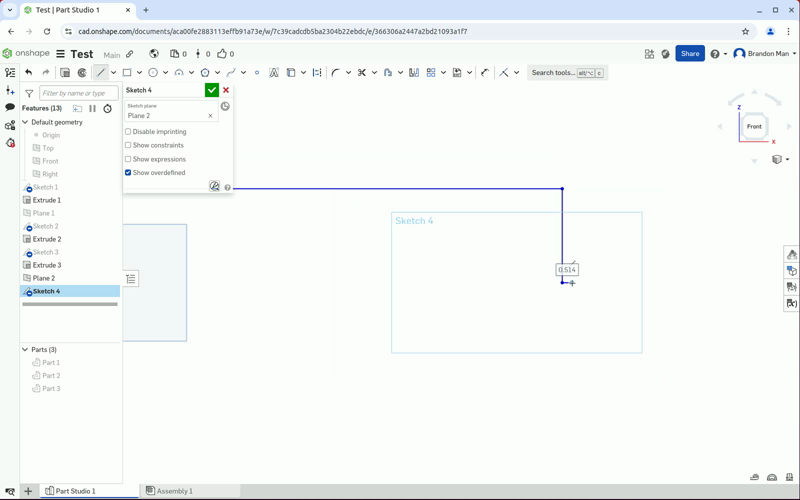
scroll(-6)
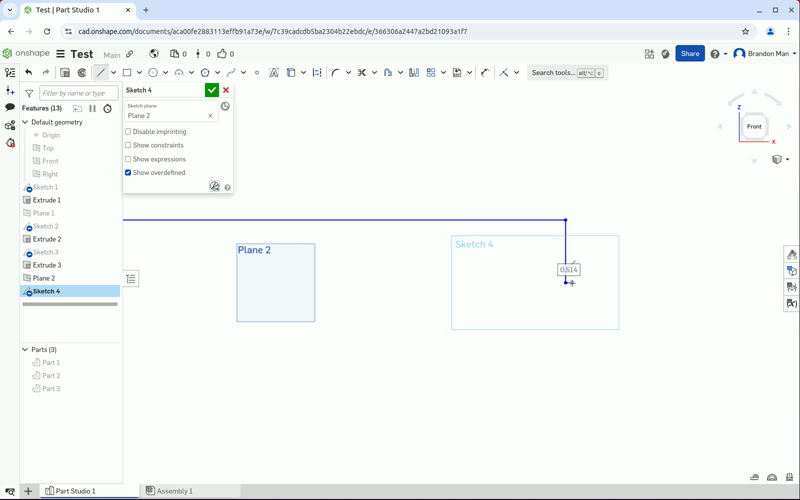
scroll(-6)
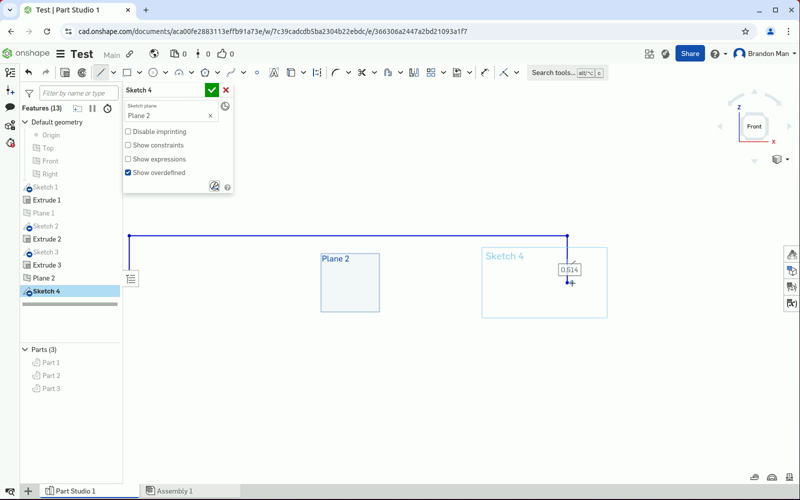
scroll(-6)
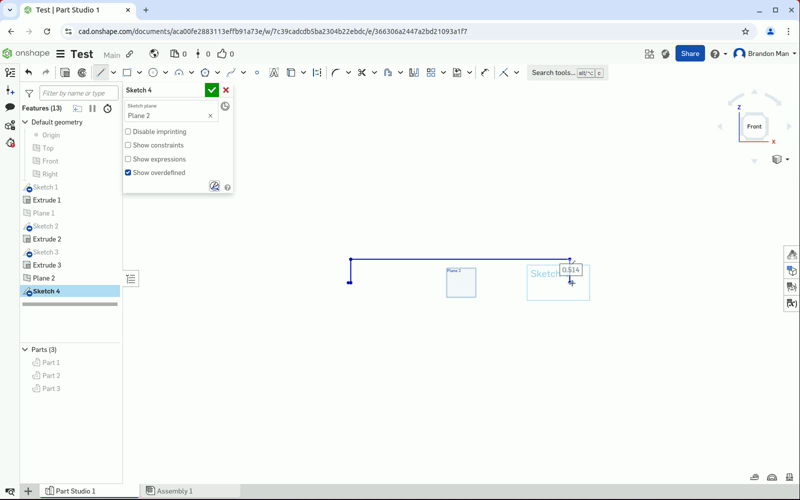
key_up(shift)
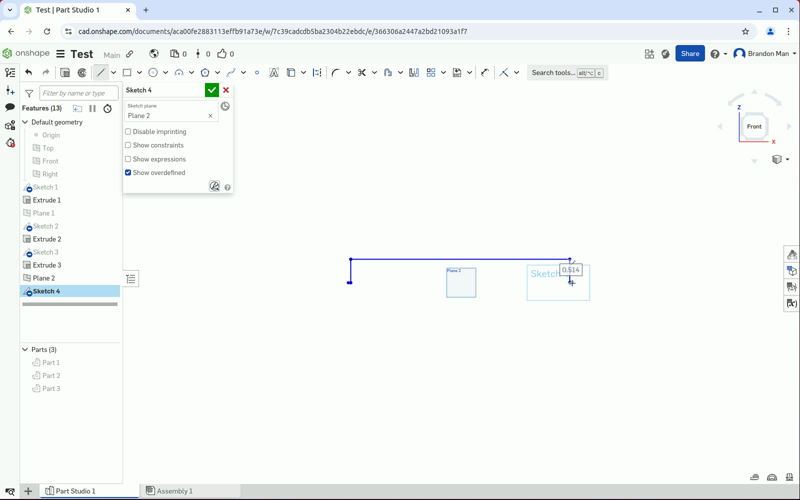
key_down(shift)
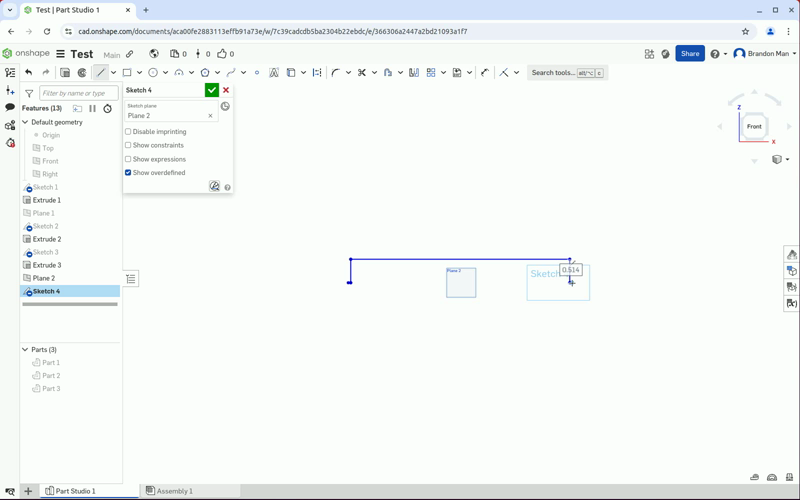
mouse_move(589, 282)
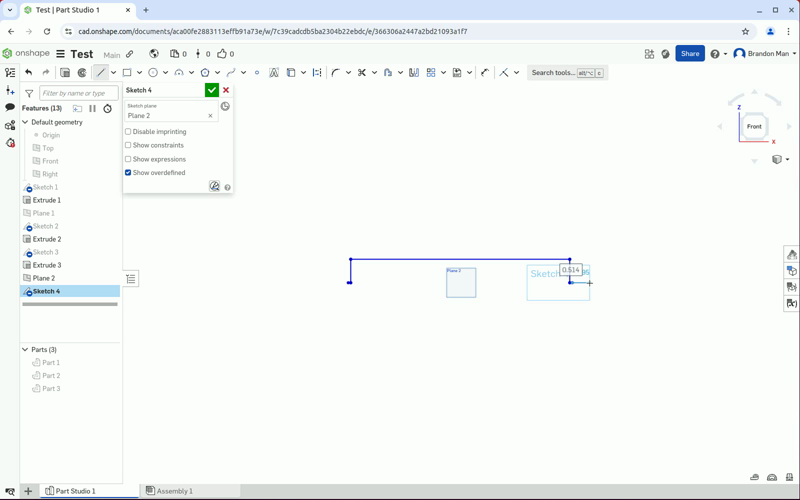
mouse_move(572, 257)
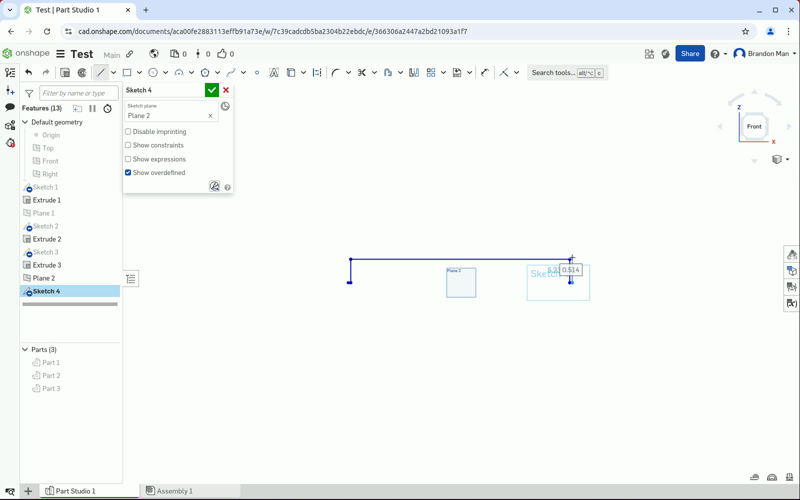
scroll(6)
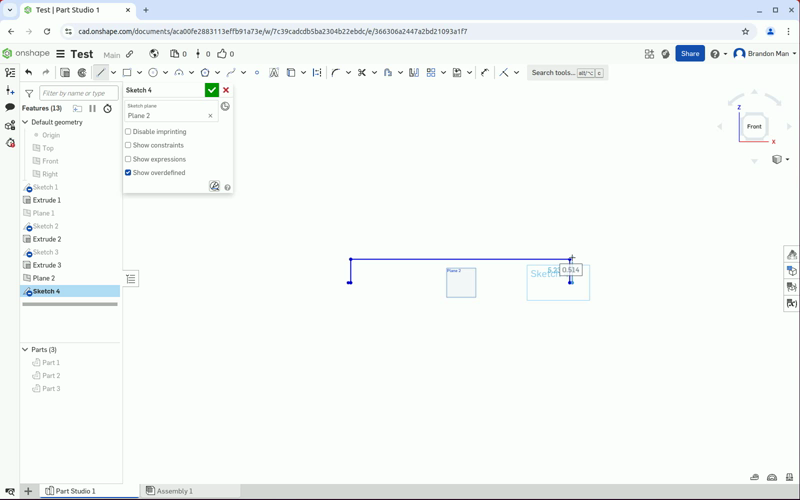
scroll(6)
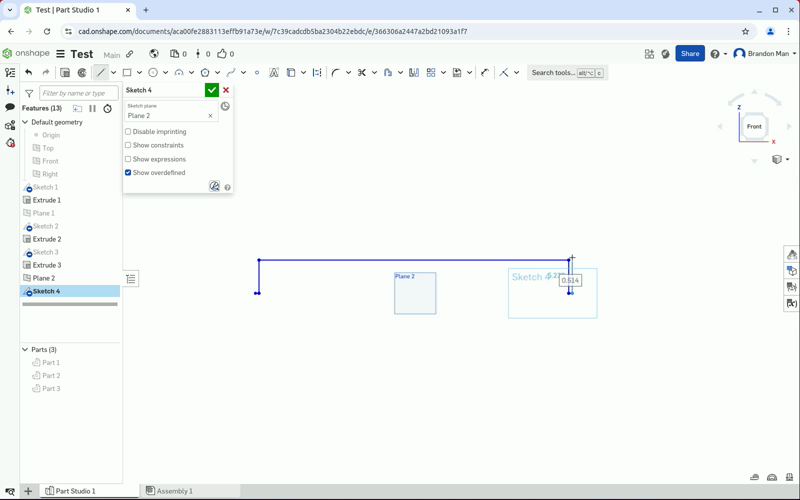
scroll(6)
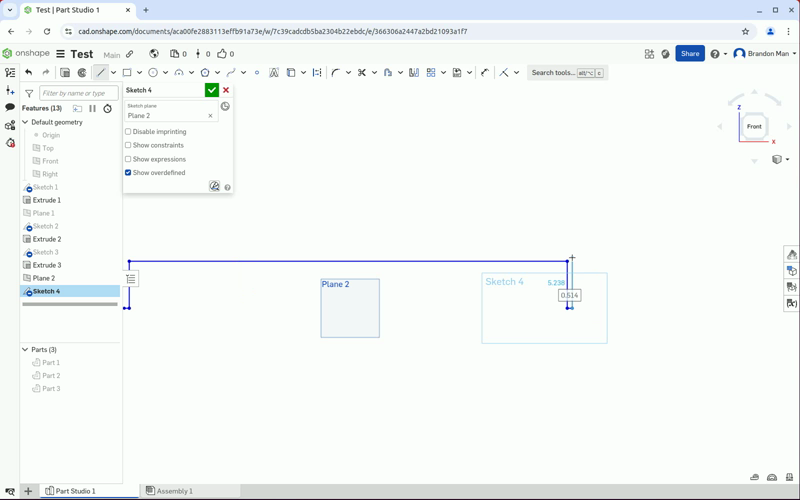
scroll(6)
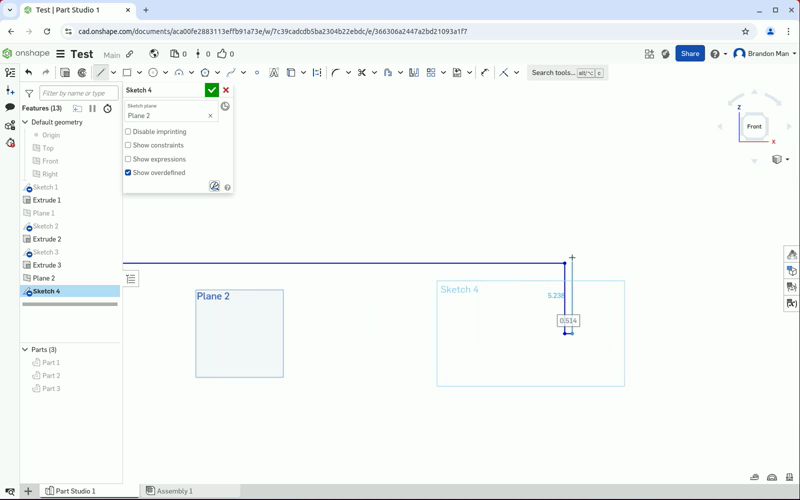
scroll(6)
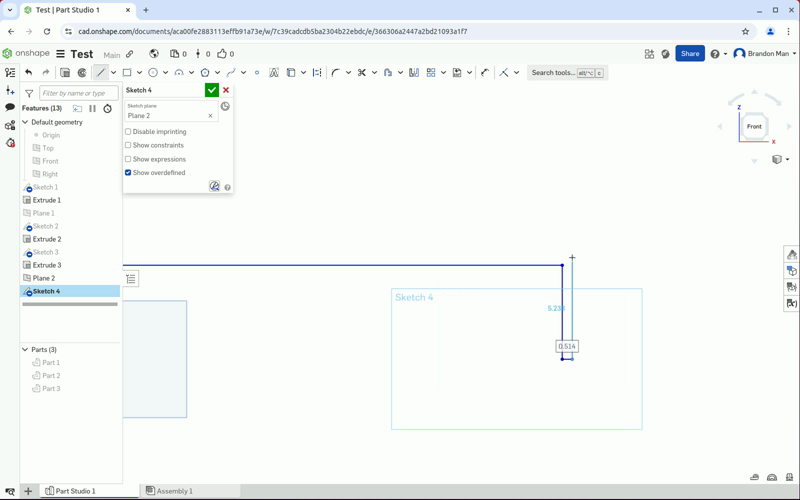
scroll(6)
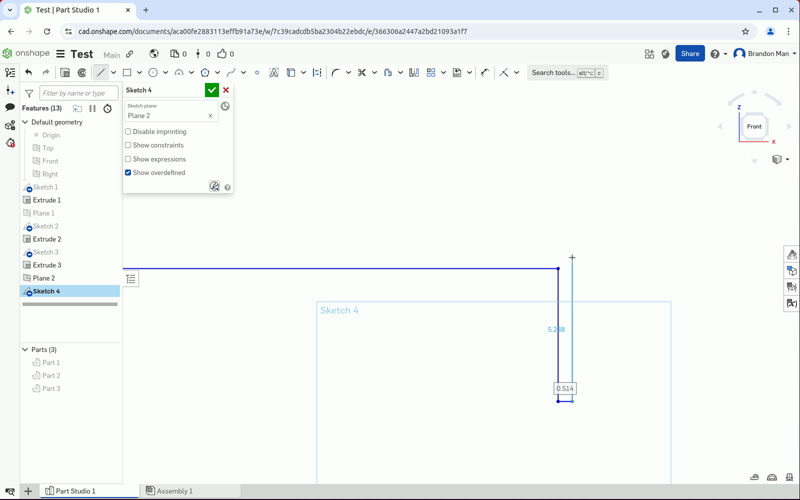
scroll(6)
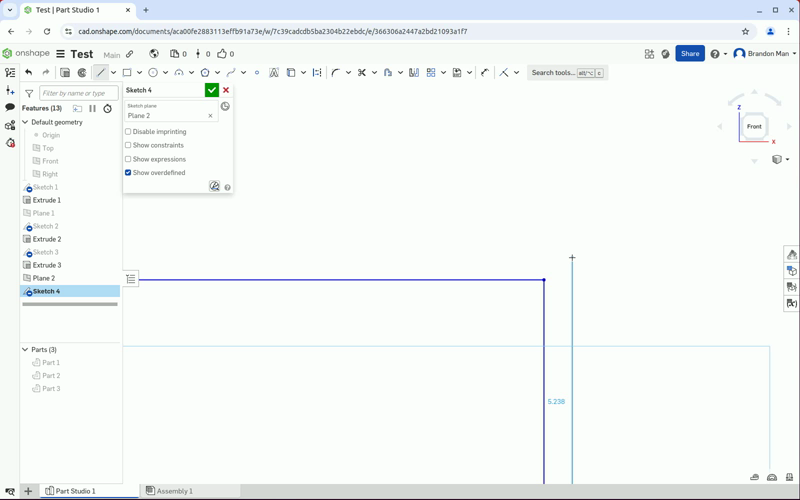
click(572, 257)
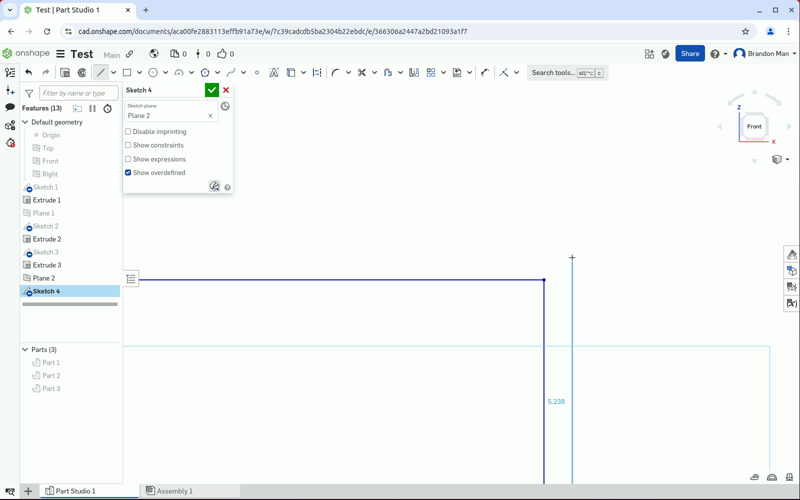
scroll(-6)
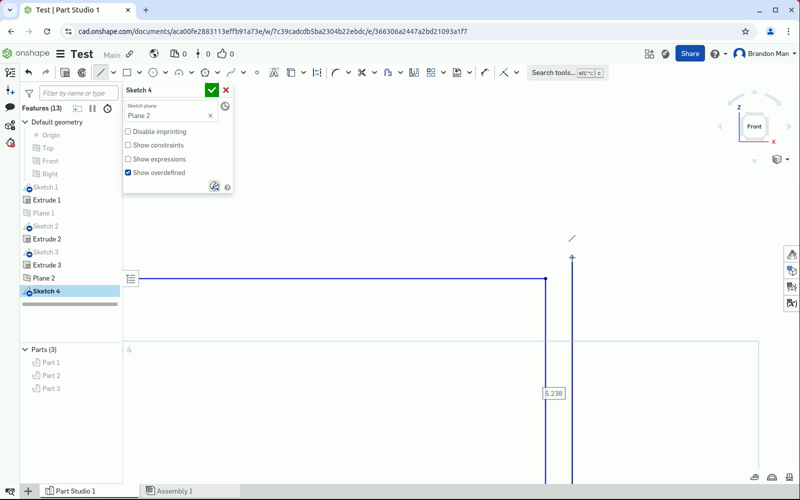
scroll(-6)
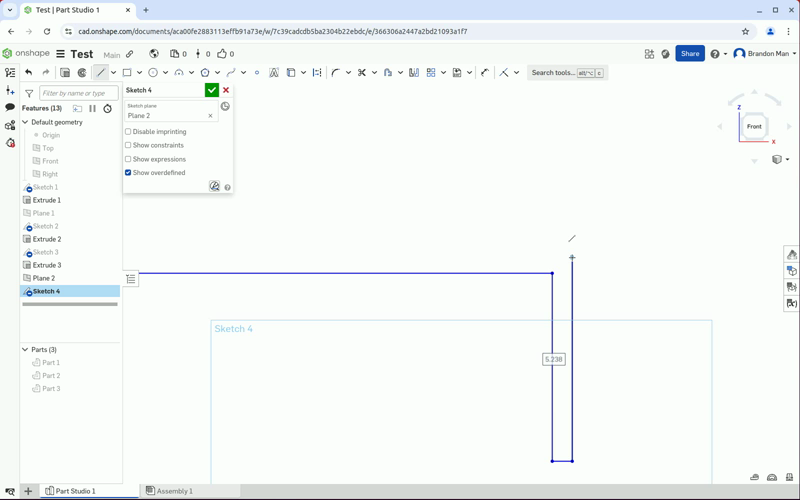
scroll(-6)
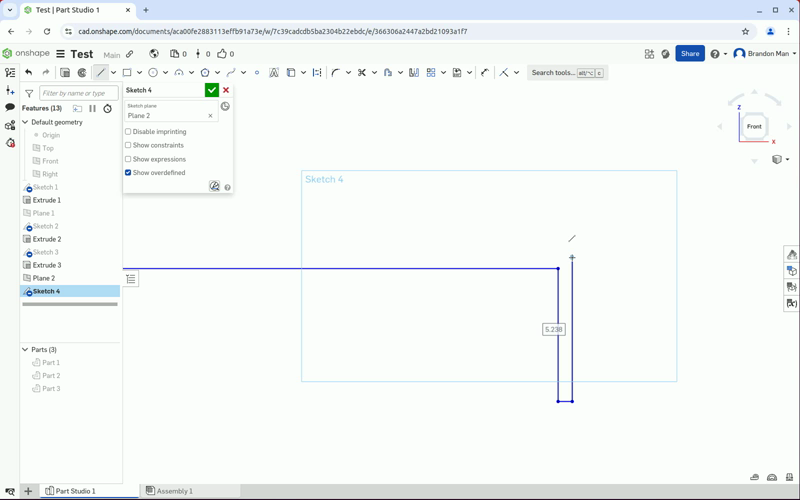
scroll(-6)
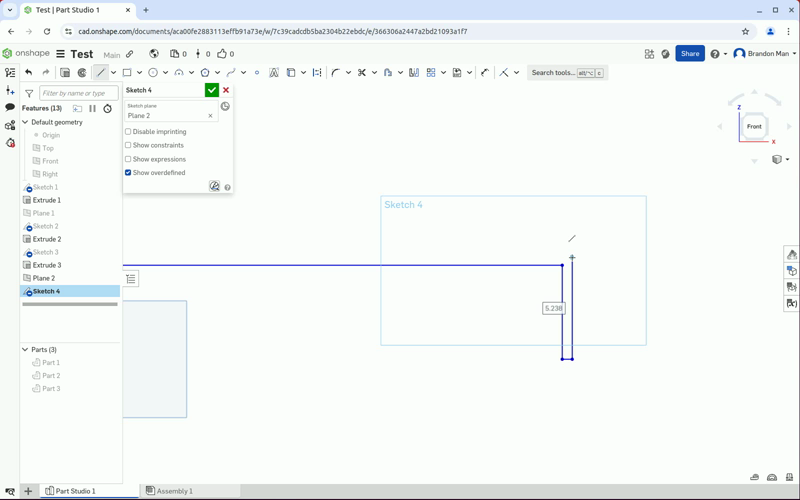
scroll(-6)
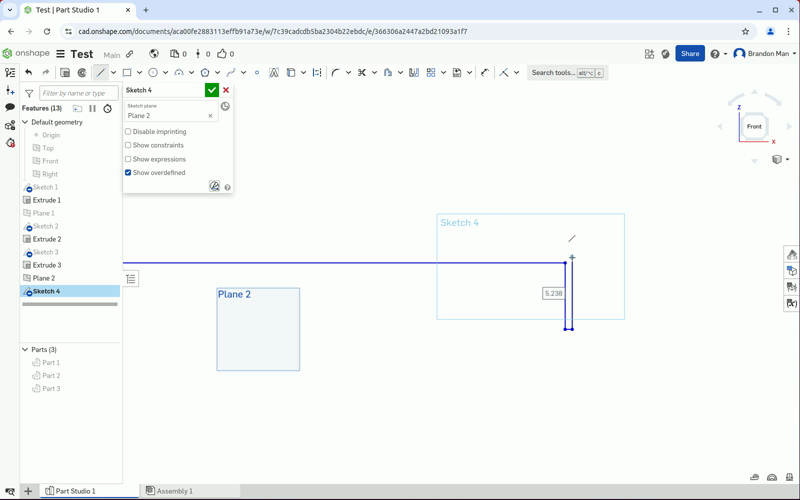
scroll(-6)
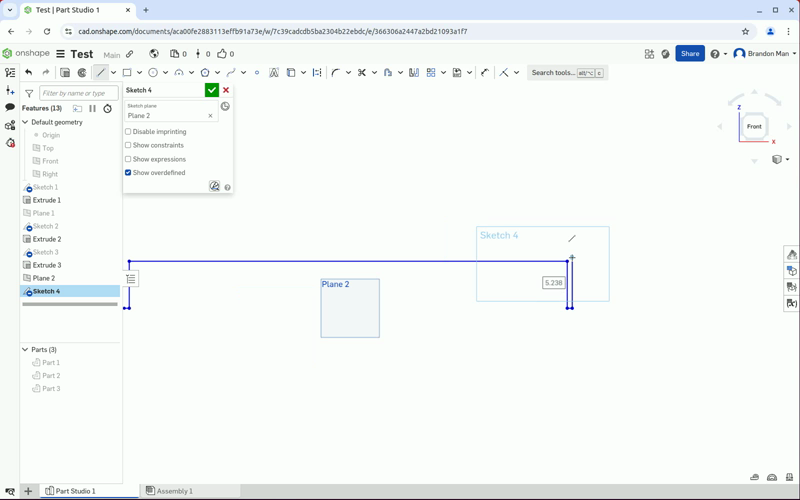
scroll(-6)
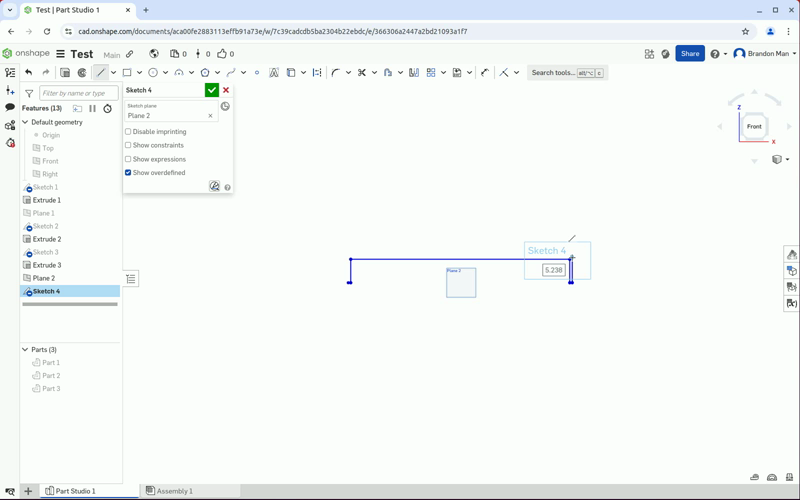
key_up(shift)
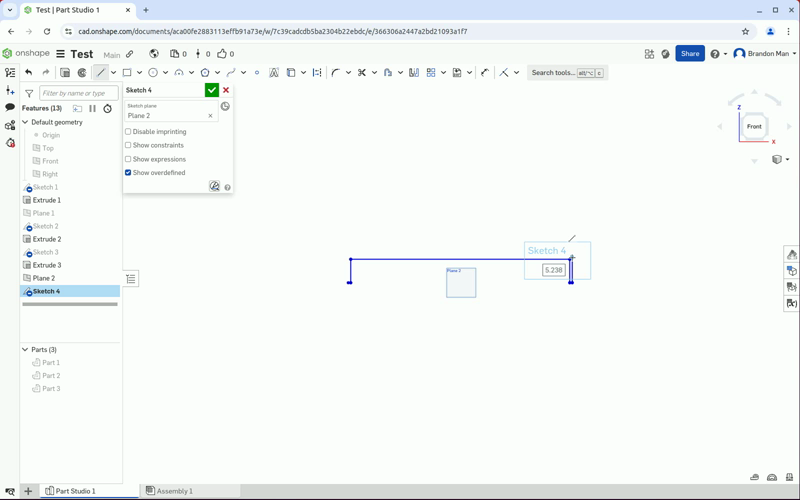
key_down(shift)
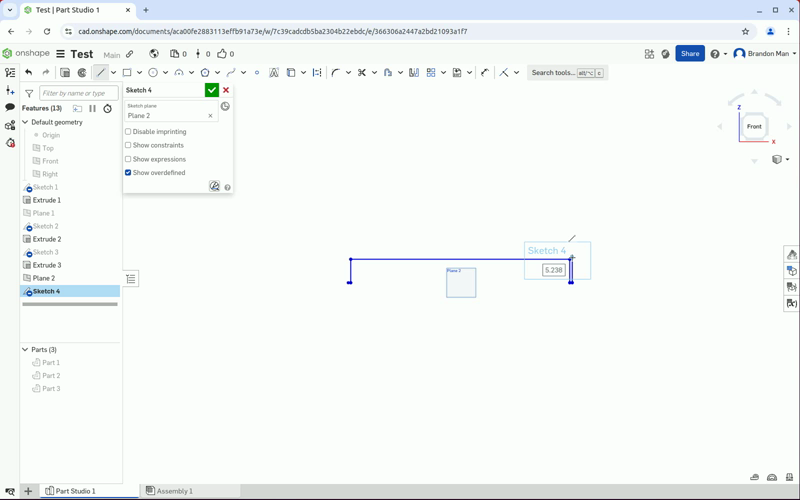
mouse_move(348, 257)
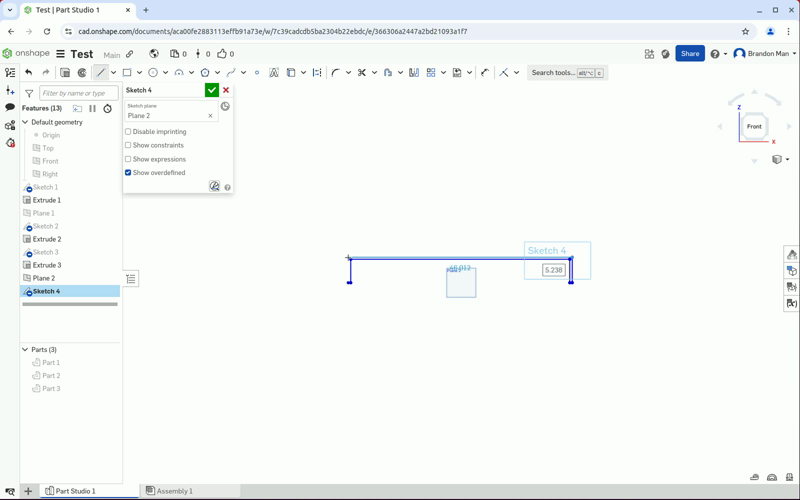
scroll(6)
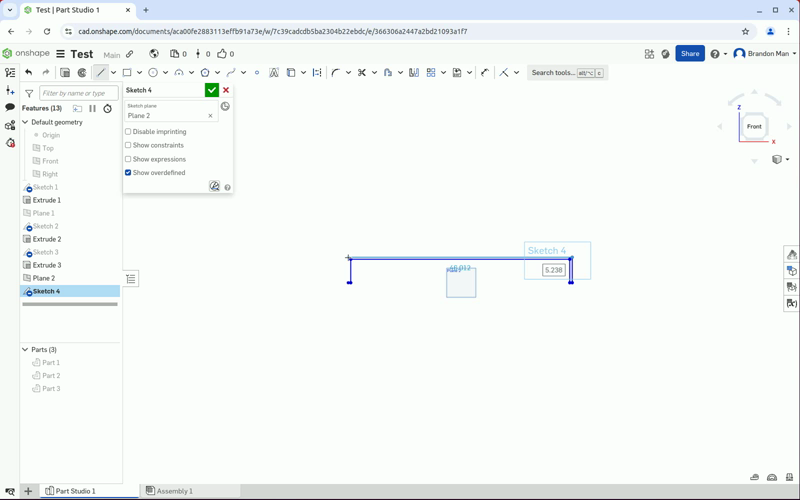
scroll(6)
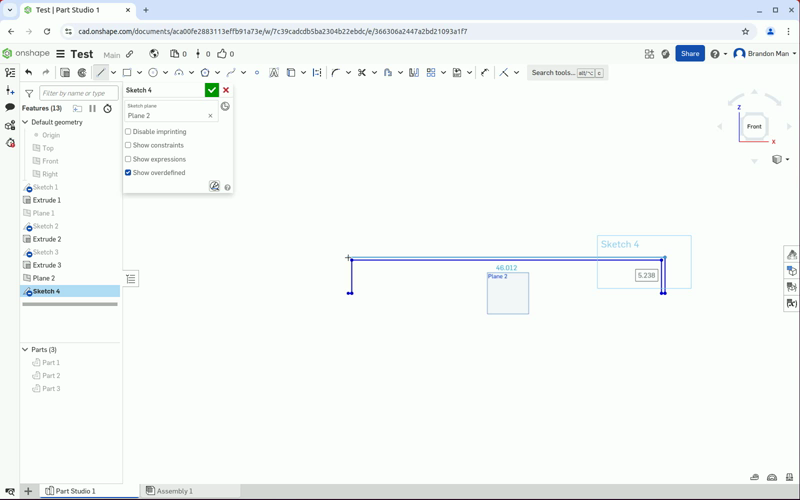
scroll(6)
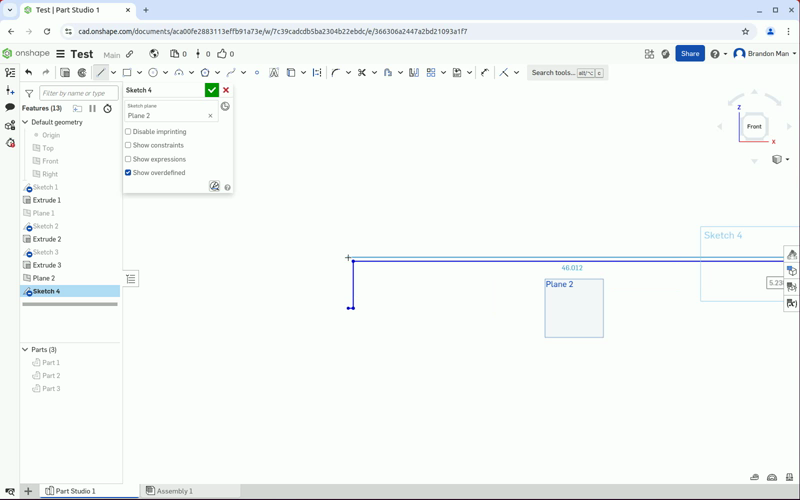
scroll(6)
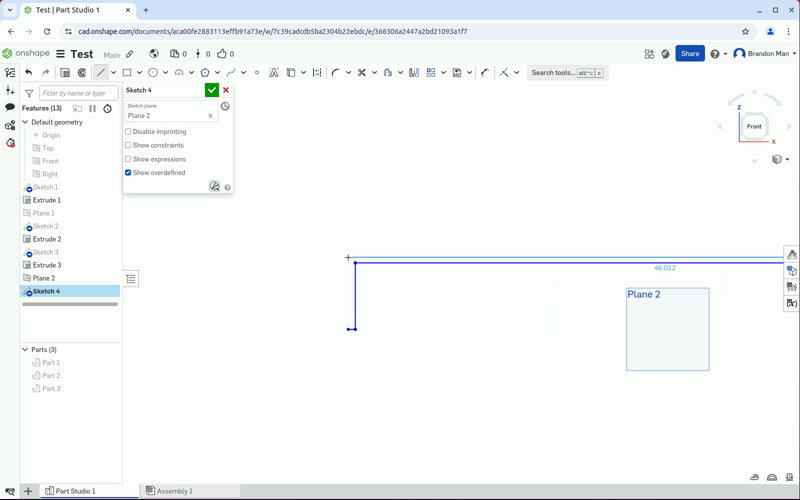
scroll(6)
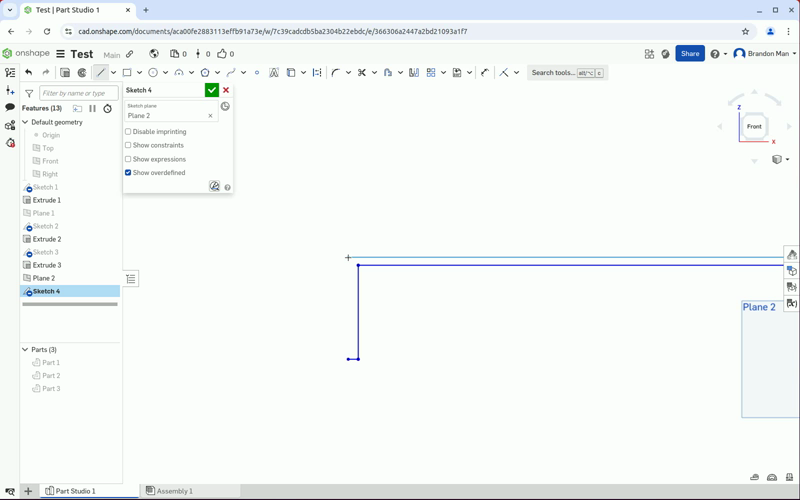
scroll(6)
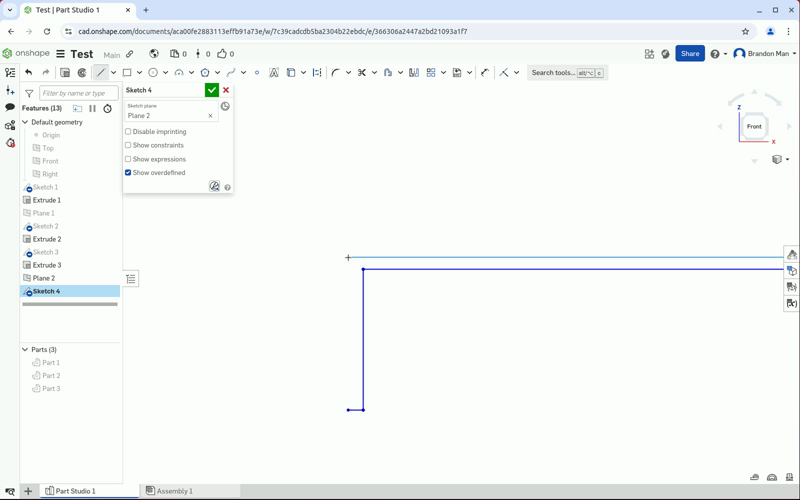
scroll(6)
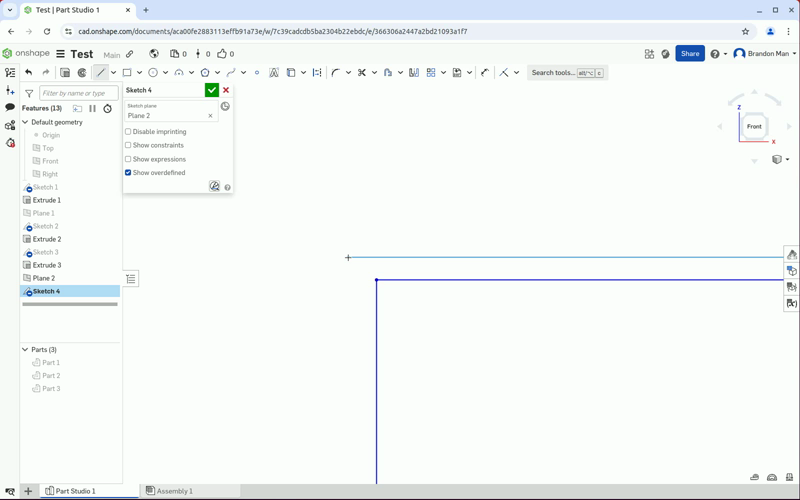
click(348, 257)
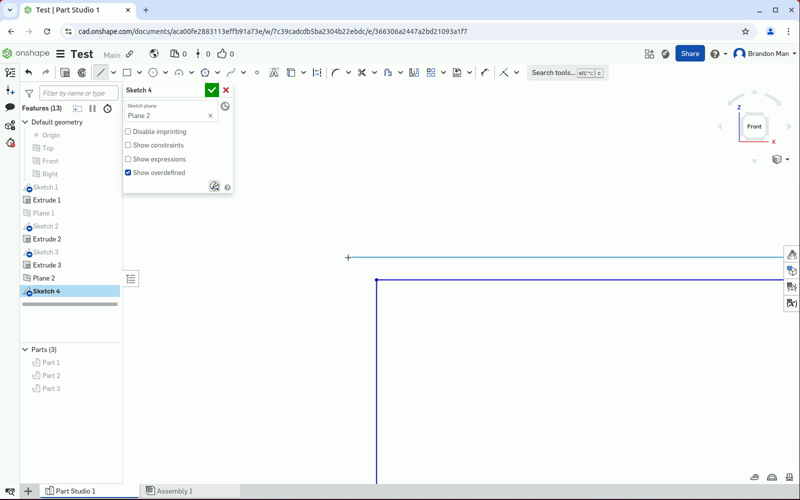
scroll(-6)
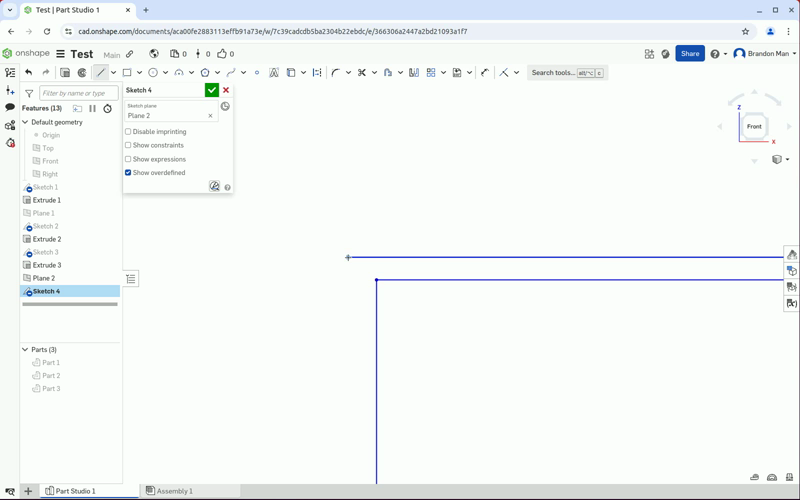
scroll(-6)
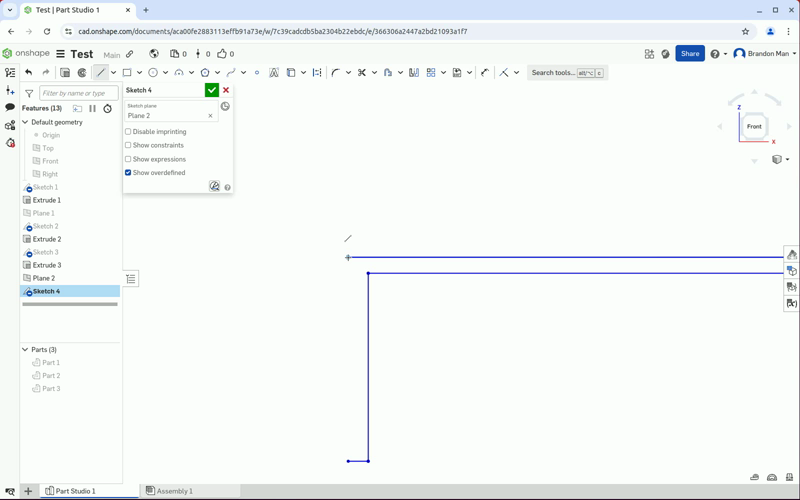
scroll(-6)
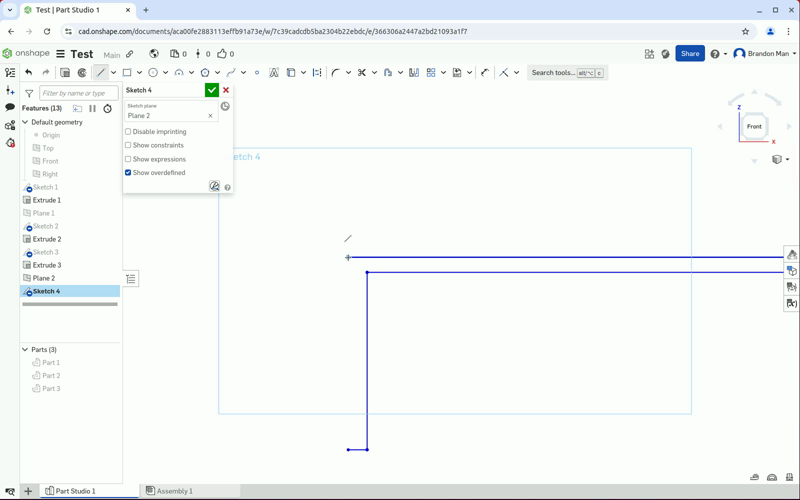
scroll(-6)
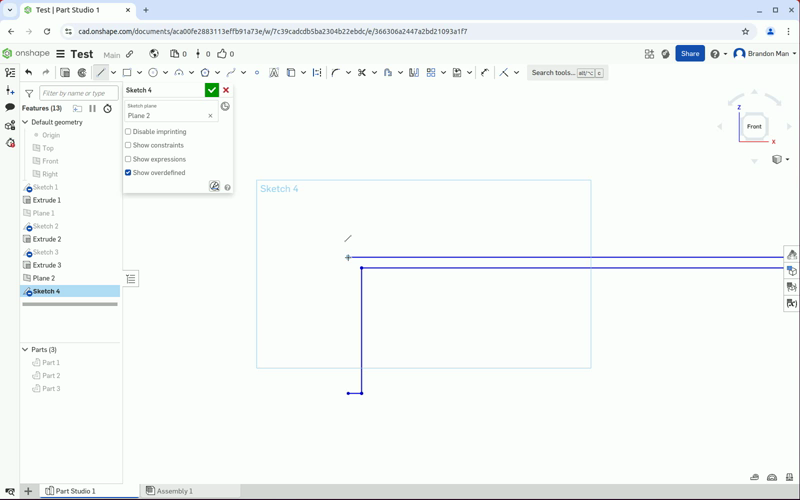
scroll(-6)
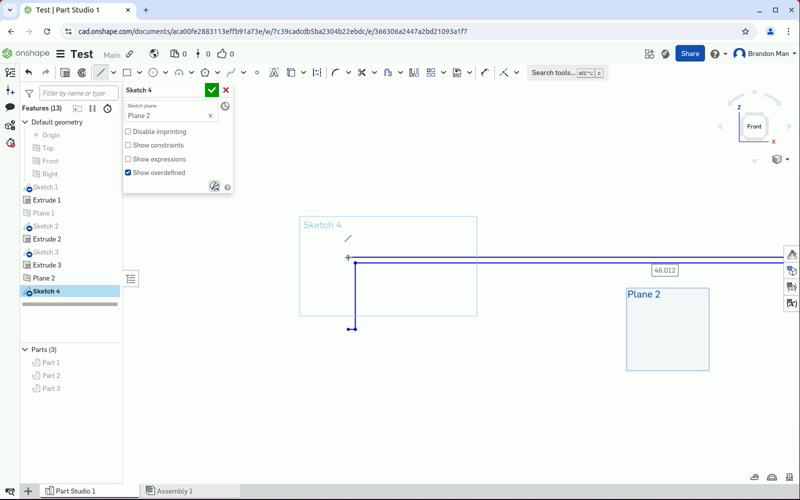
scroll(-6)
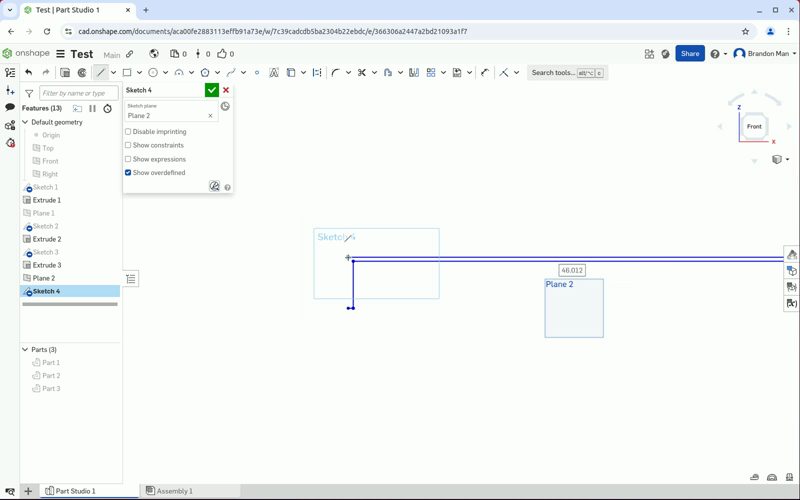
scroll(-6)
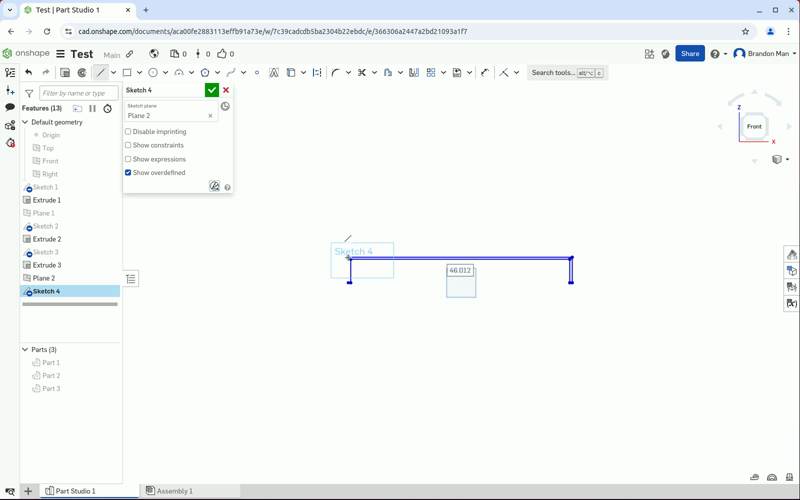
key_up(shift)
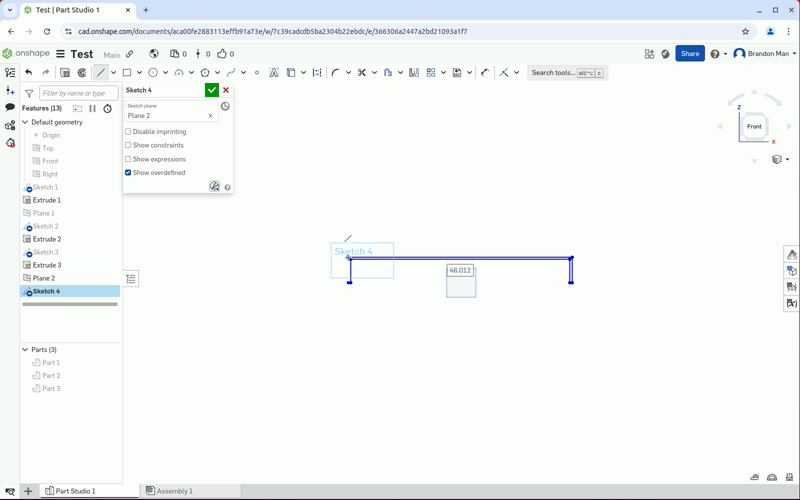
mouse_move(378, 257)
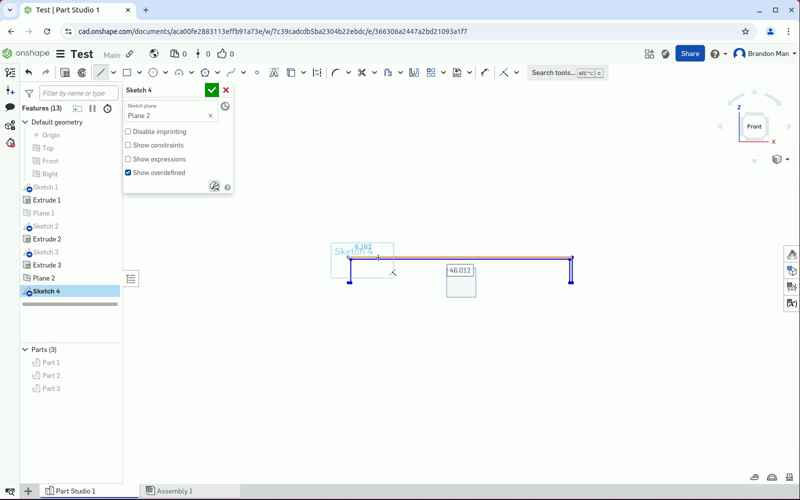
key_down(shift)
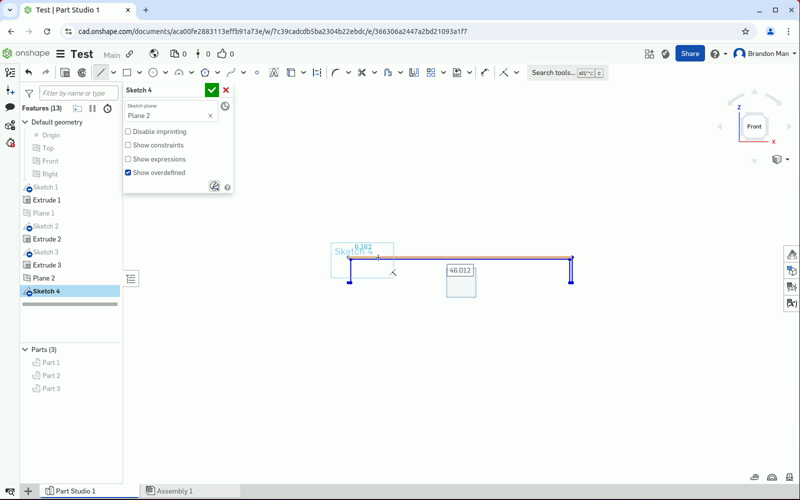
mouse_move(348, 282)
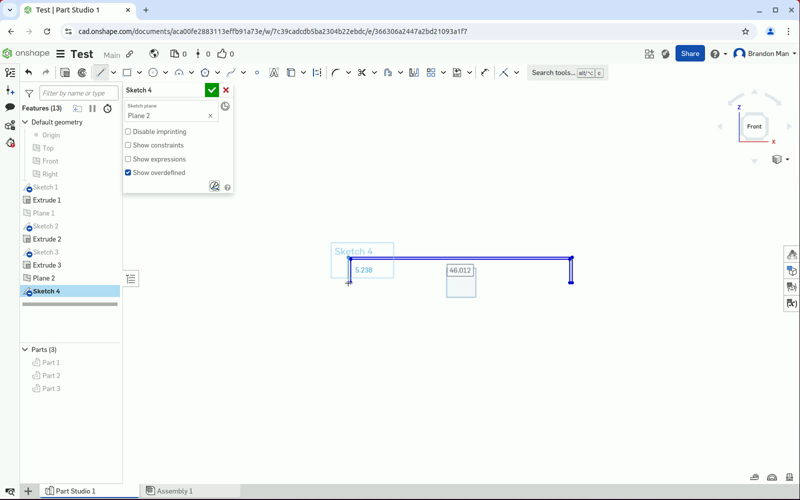
scroll(6)
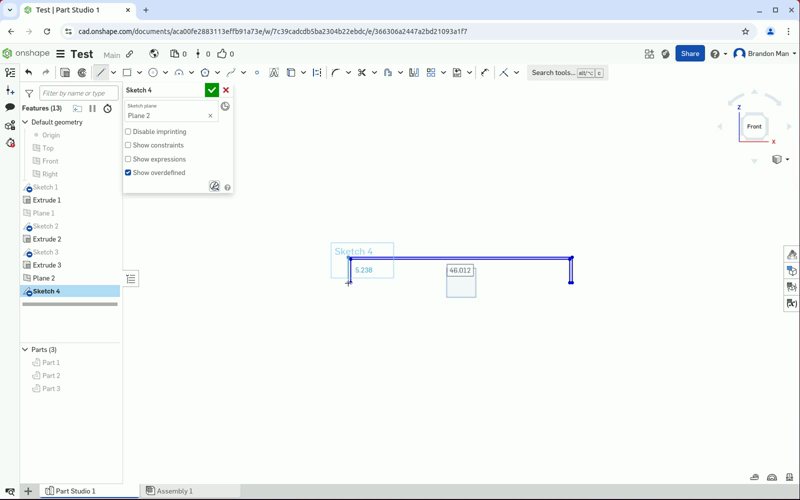
scroll(6)
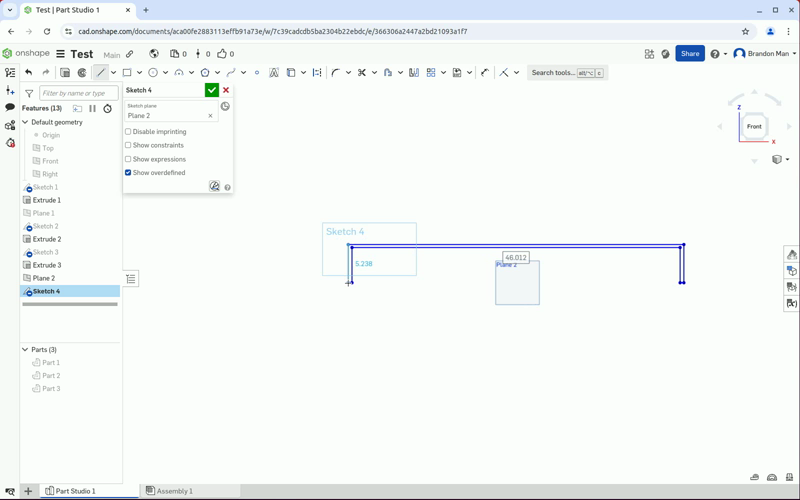
scroll(6)
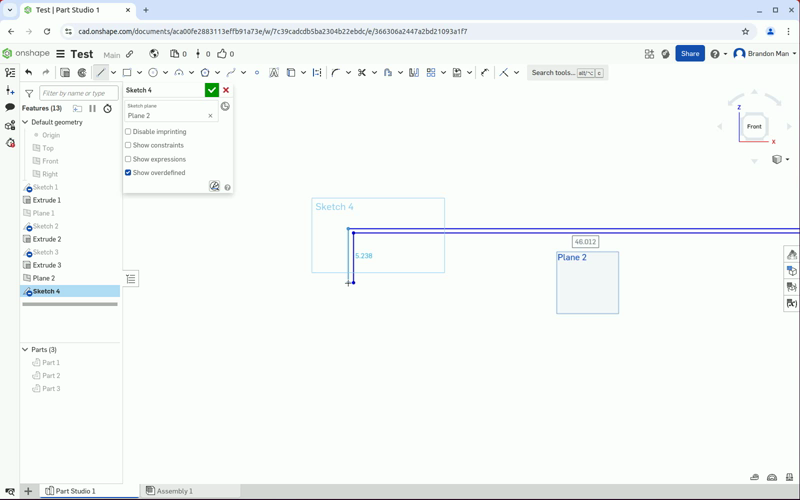
scroll(6)
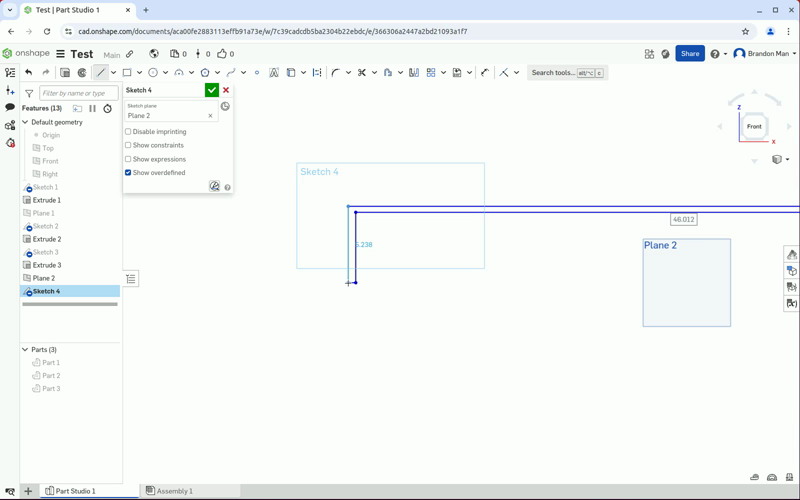
scroll(6)
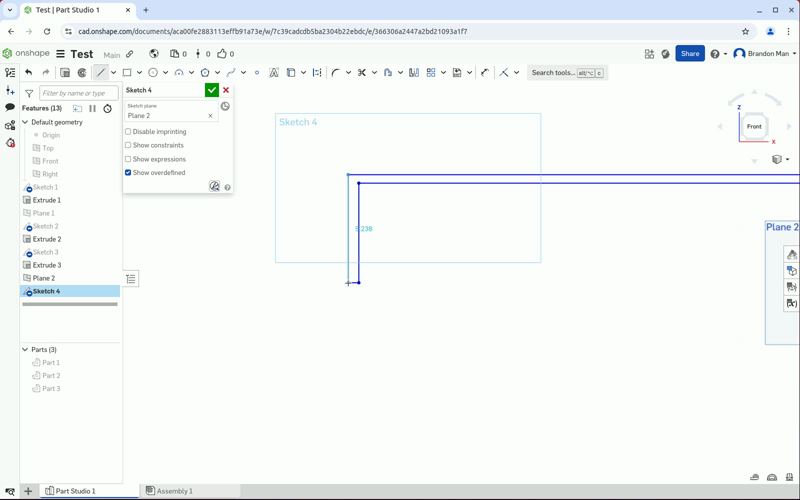
scroll(6)
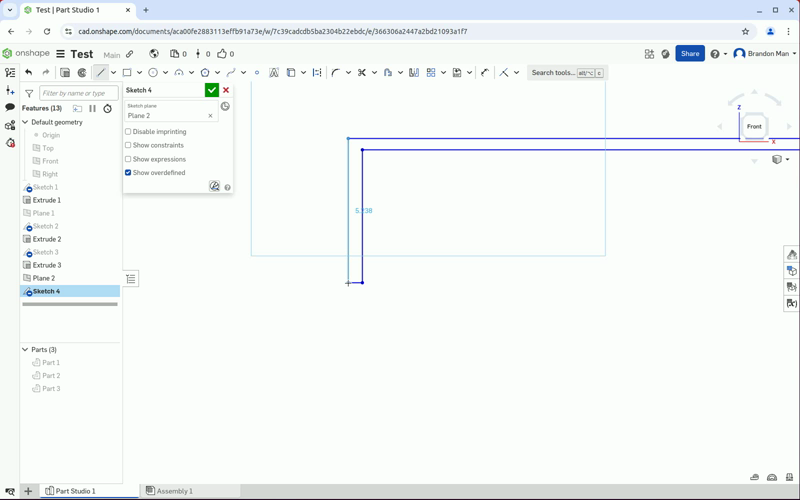
scroll(6)
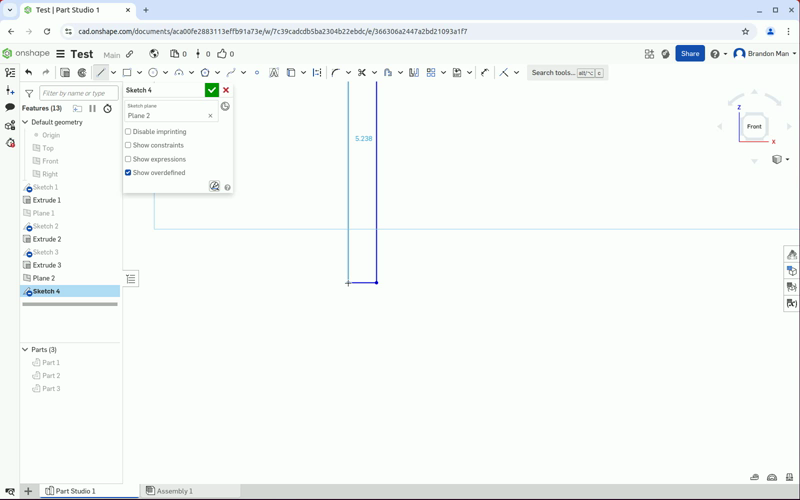
key_up(shift)
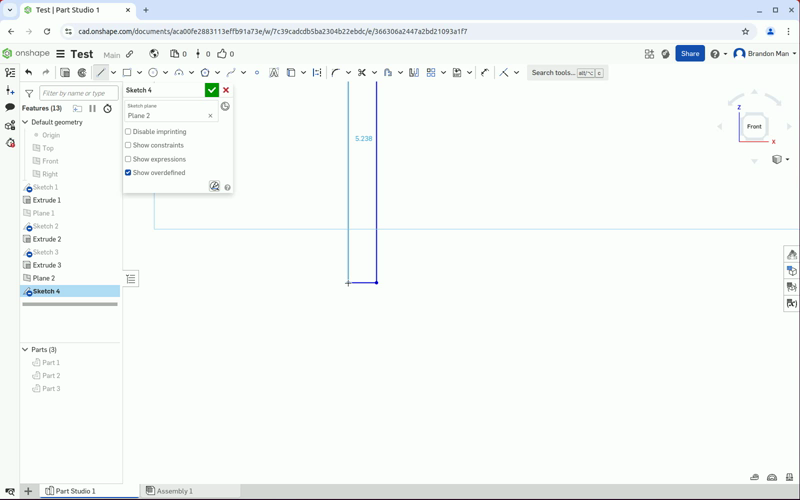
click(348, 282)
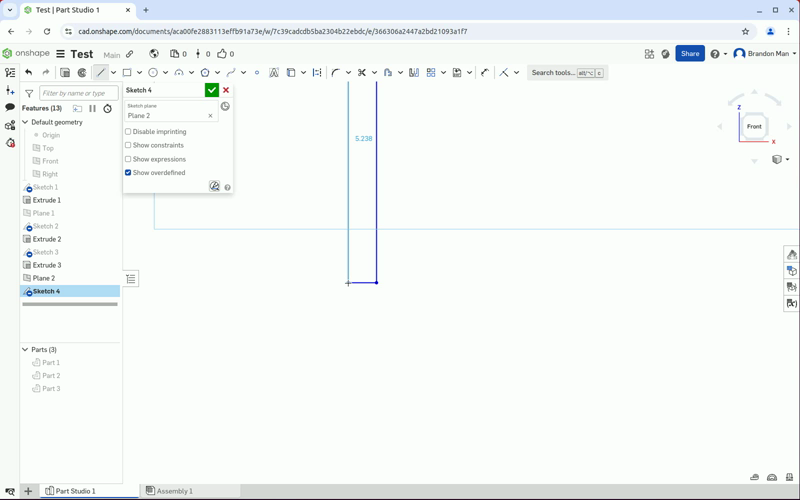
scroll(-6)
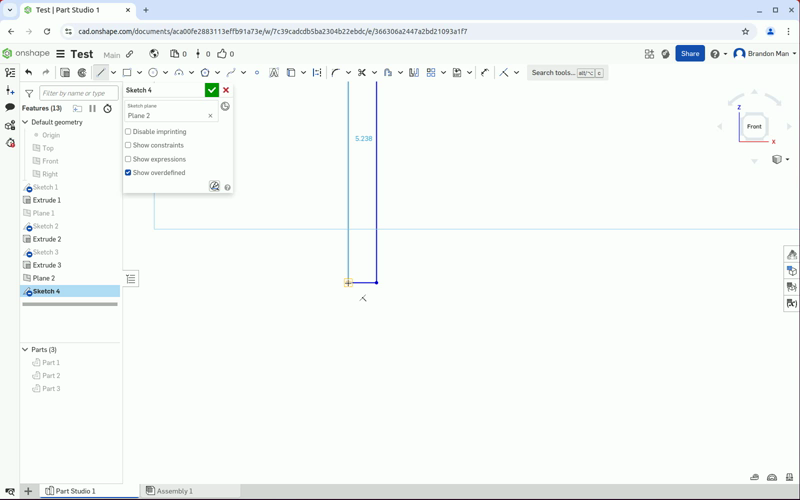
scroll(-6)
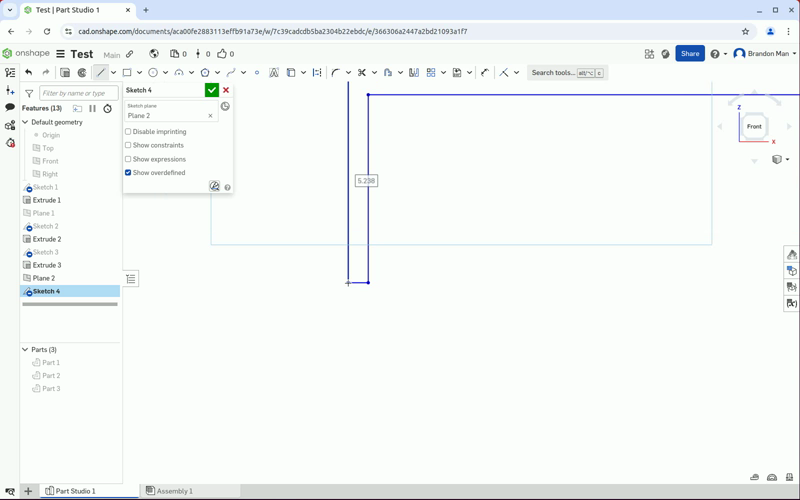
scroll(-6)
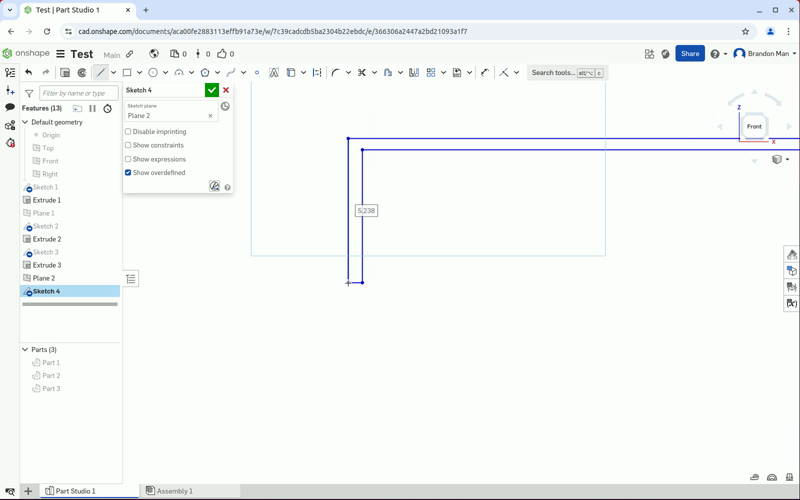
scroll(-6)
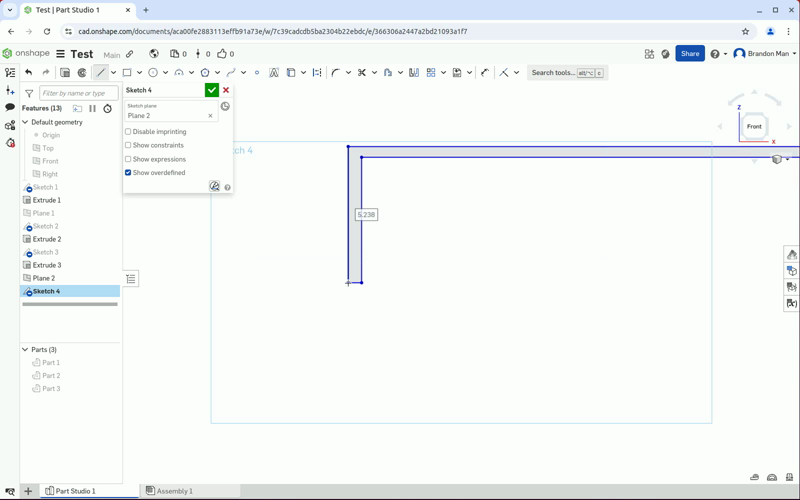
scroll(-6)
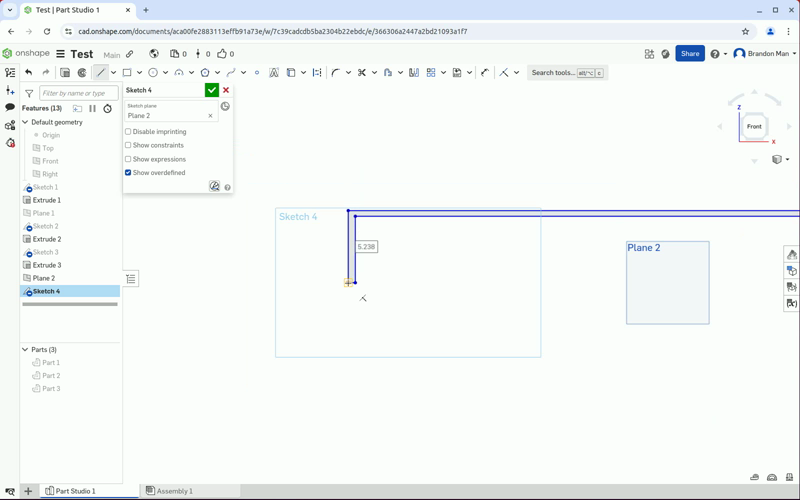
scroll(-6)
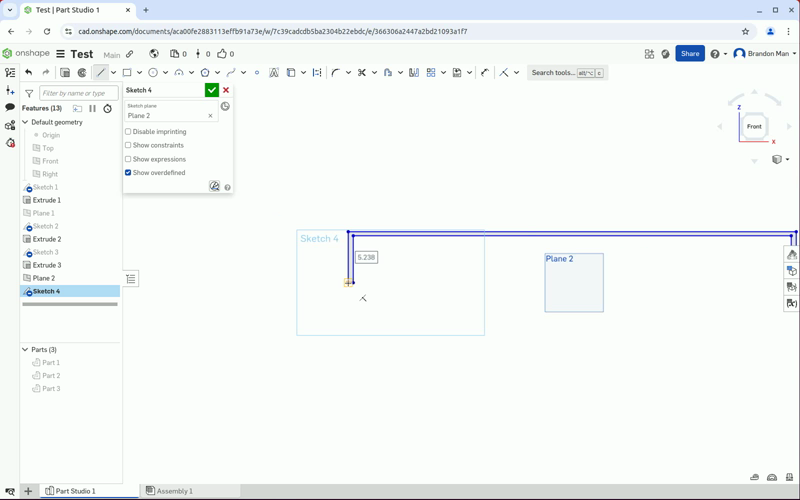
scroll(-6)
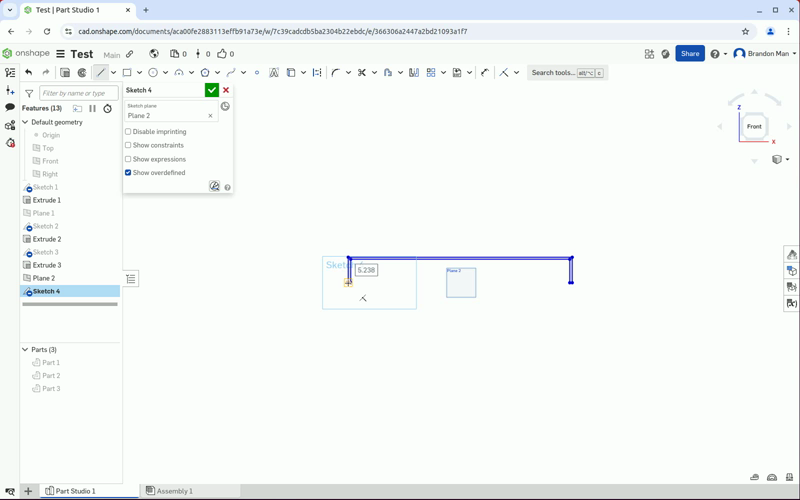
key(esc)
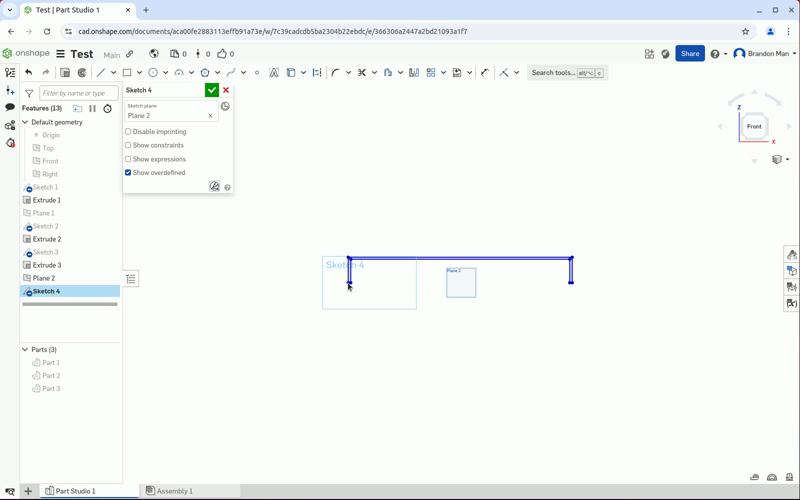
mouse_move(366, 258)
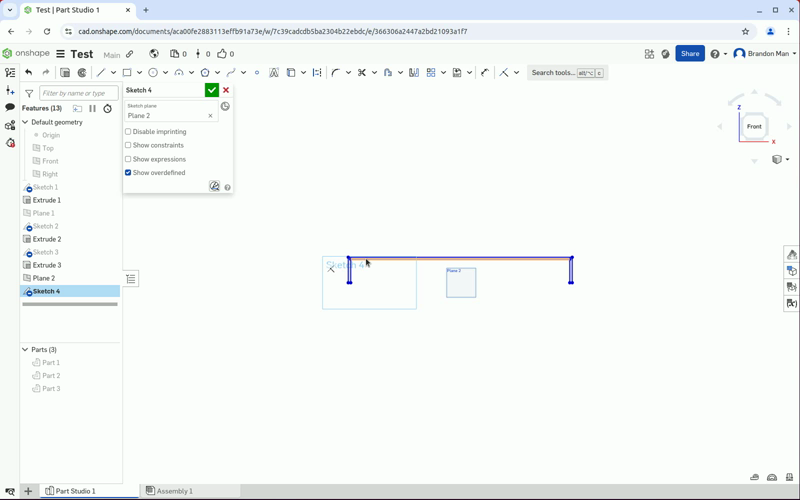
scroll(6)
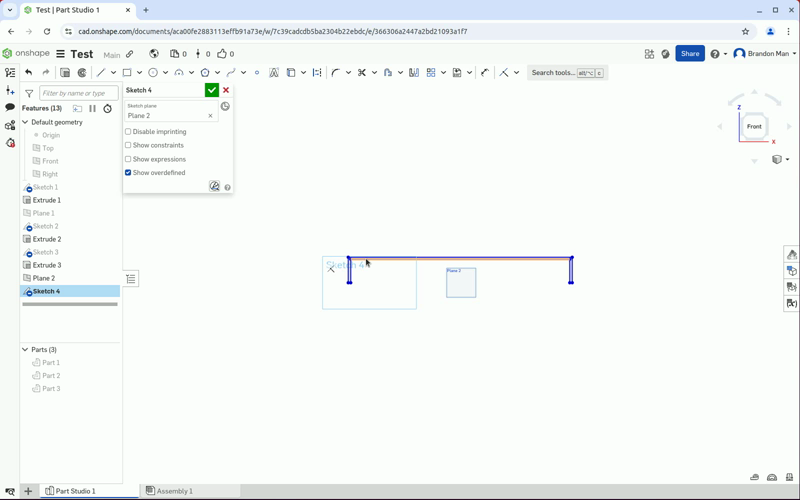
scroll(6)
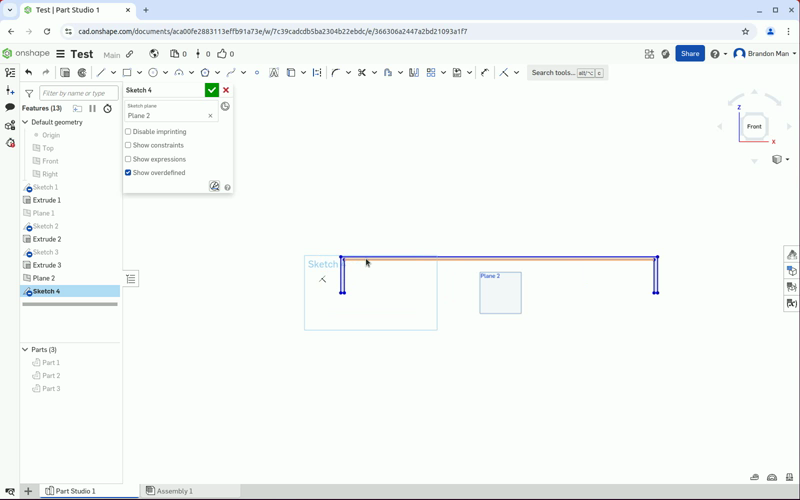
scroll(6)
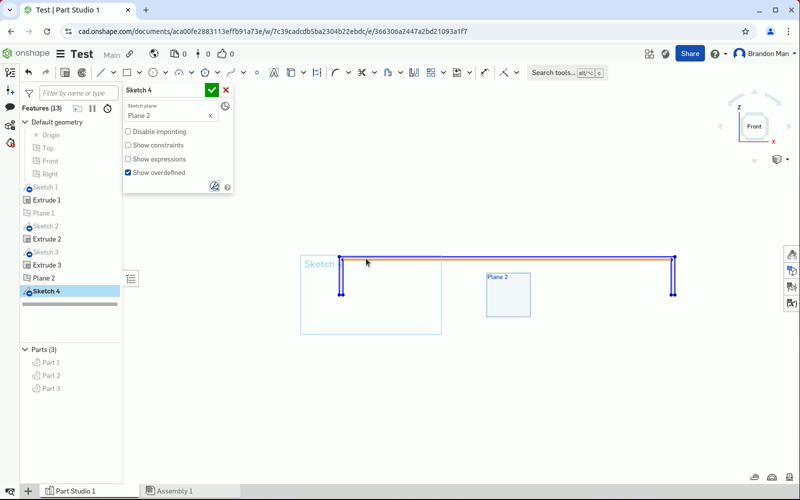
scroll(6)
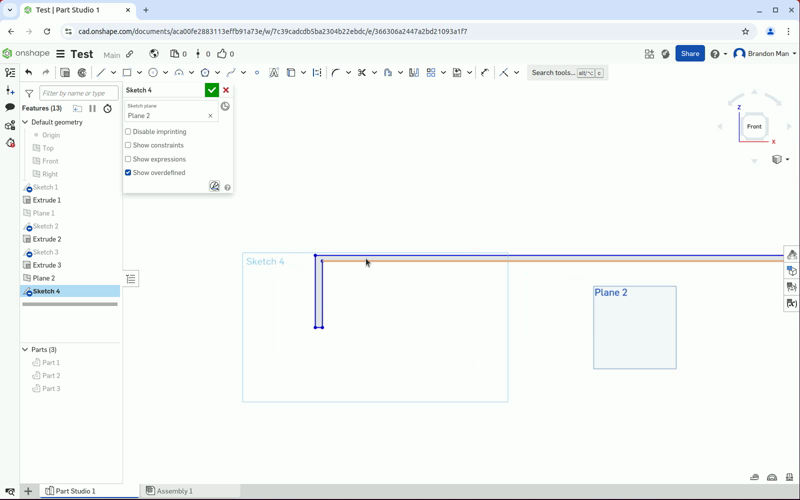
scroll(6)
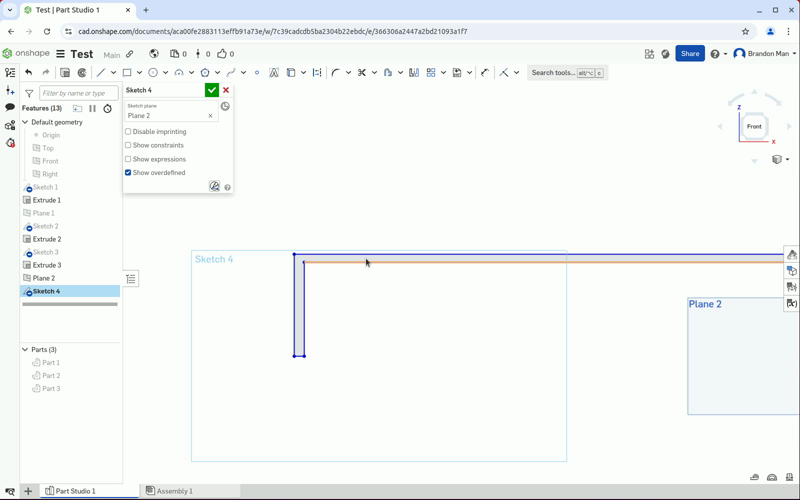
scroll(6)
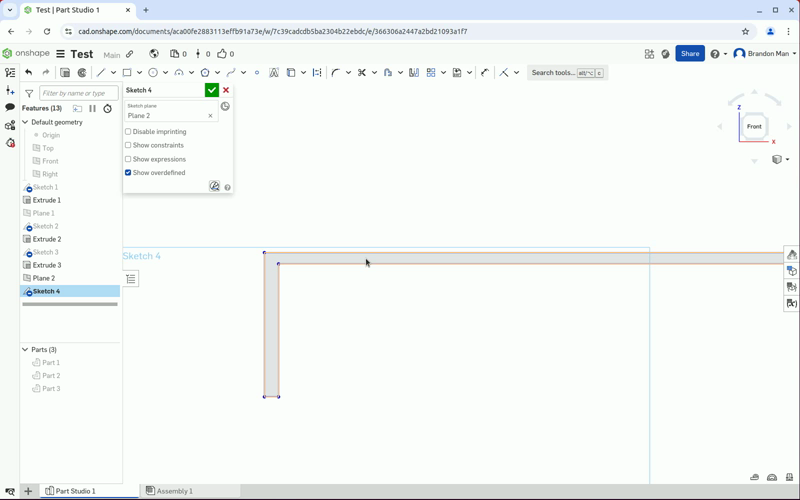
scroll(6)
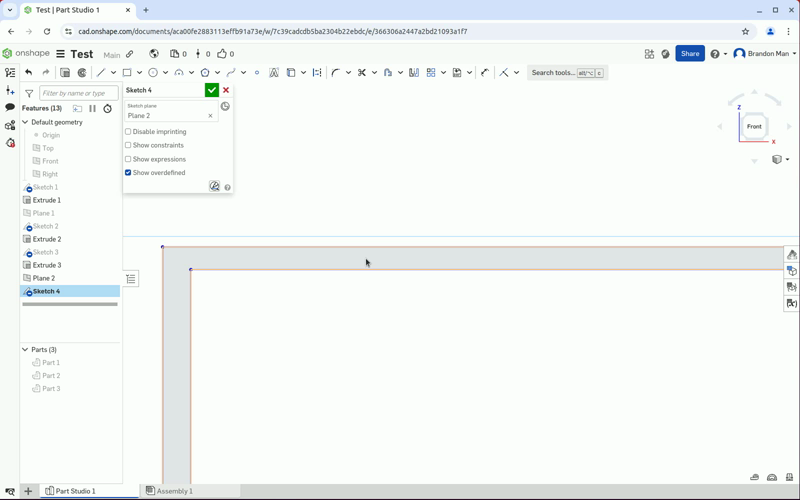
click(366, 258)
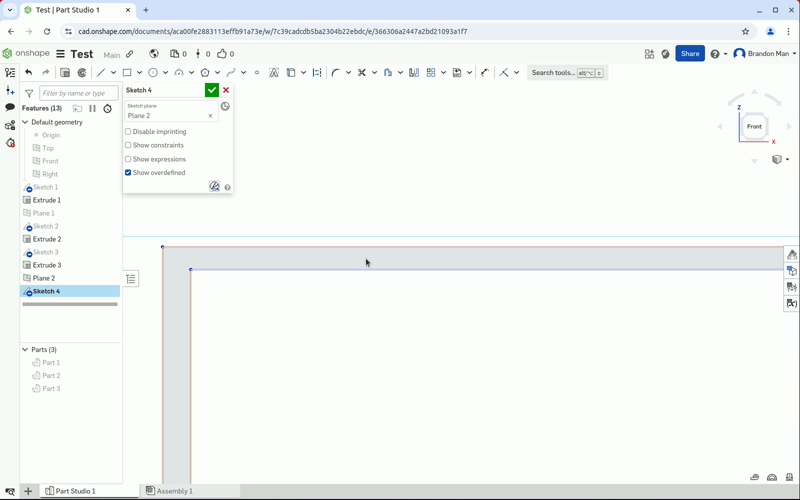
scroll(-6)
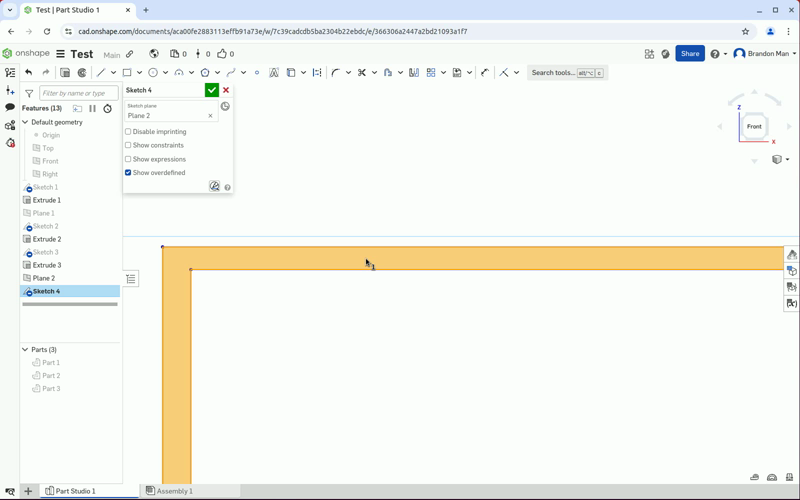
scroll(-6)
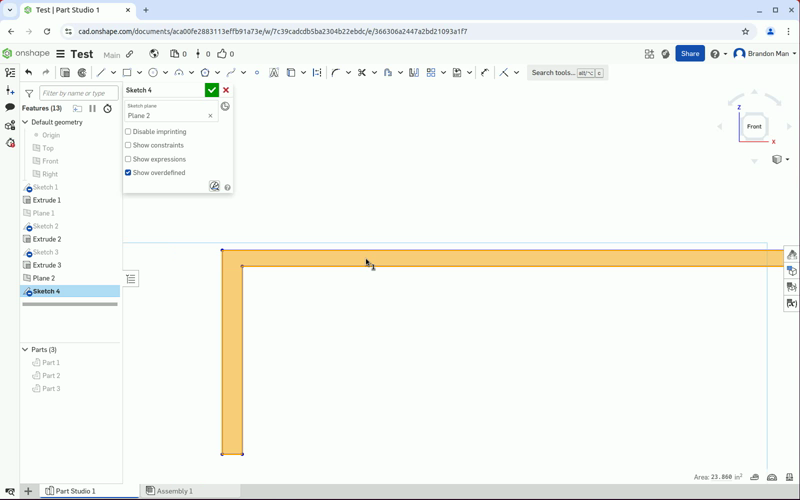
scroll(-6)
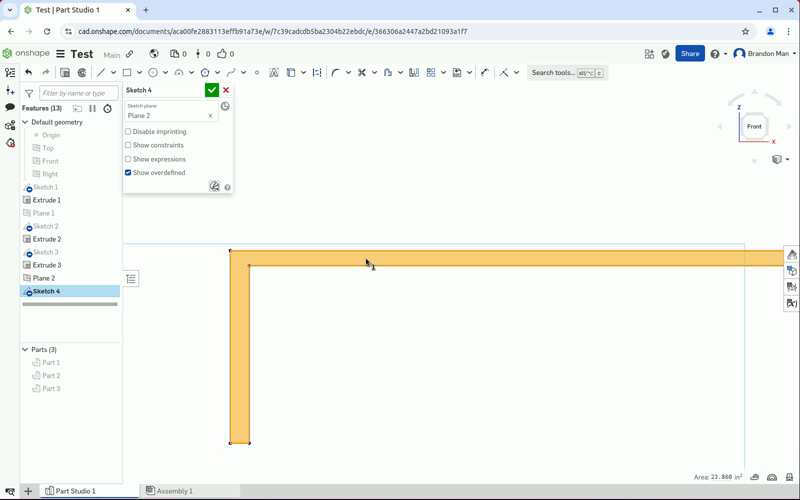
scroll(-6)
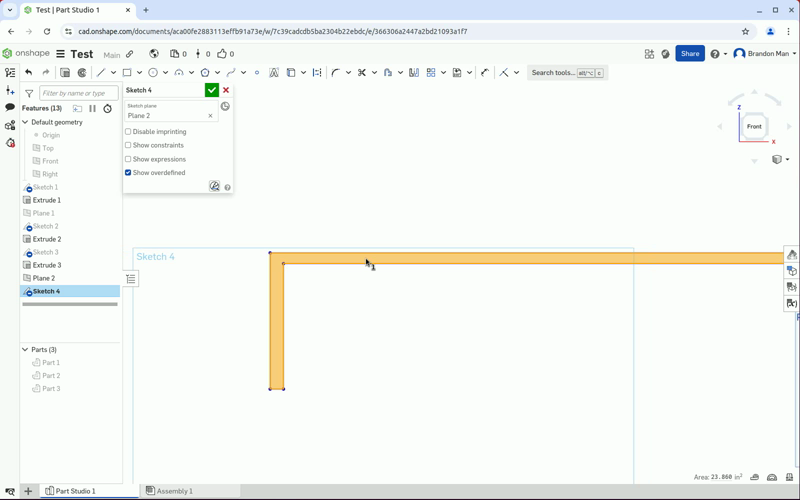
scroll(-6)
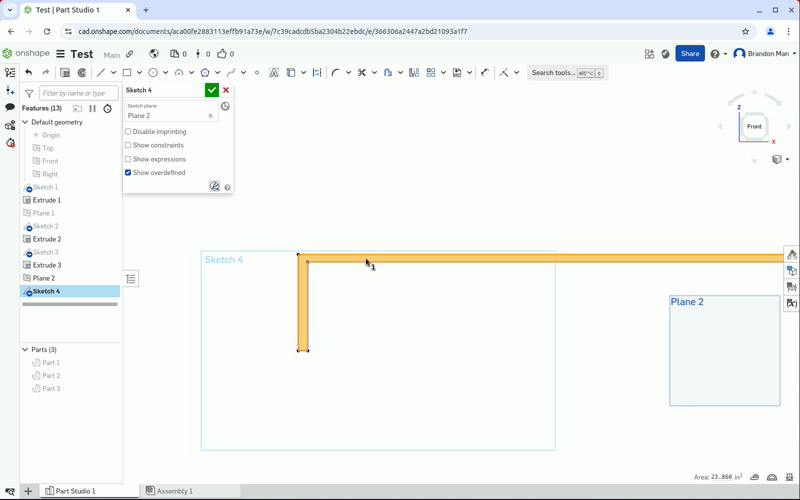
scroll(-6)
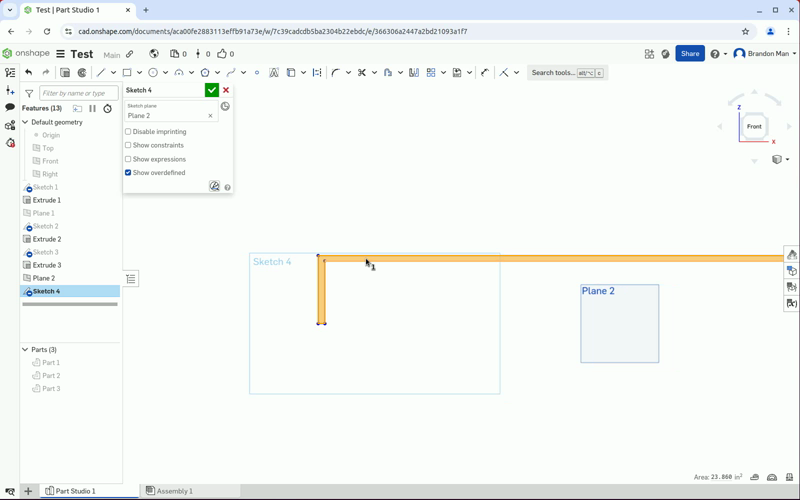
scroll(-6)
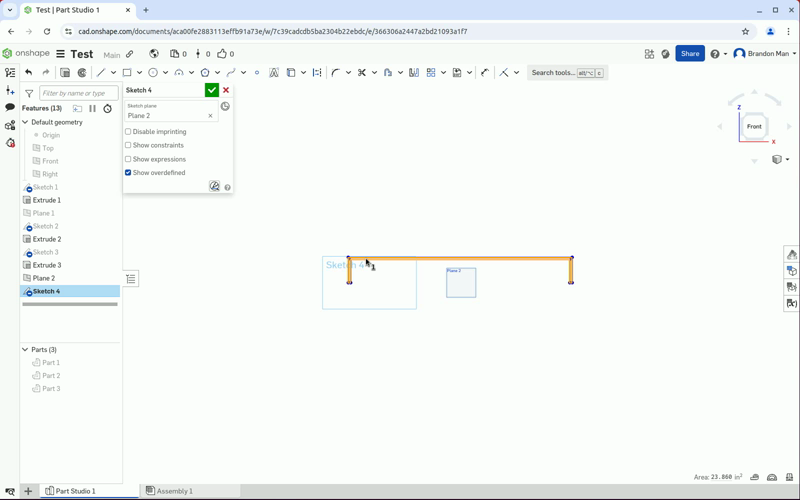
mouse_move(73, 352)
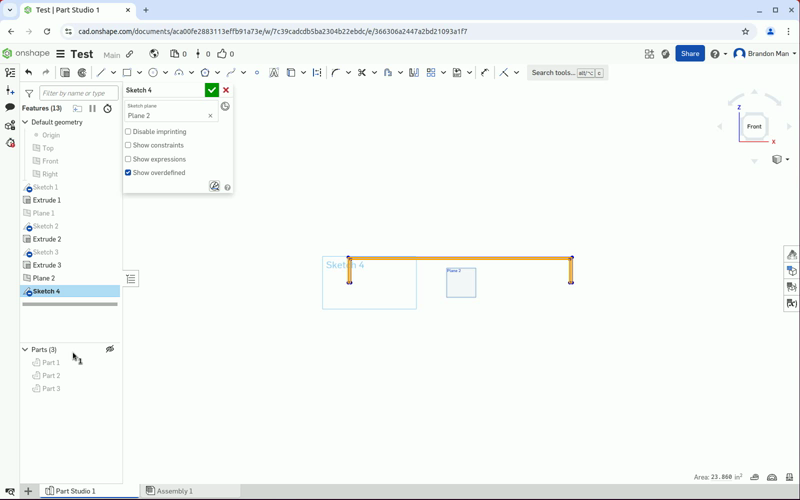
key(shift+y)
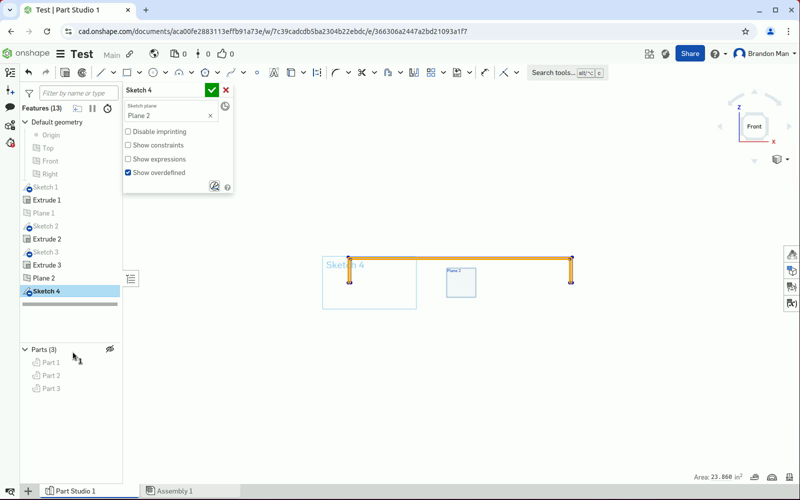
key(shift+e)
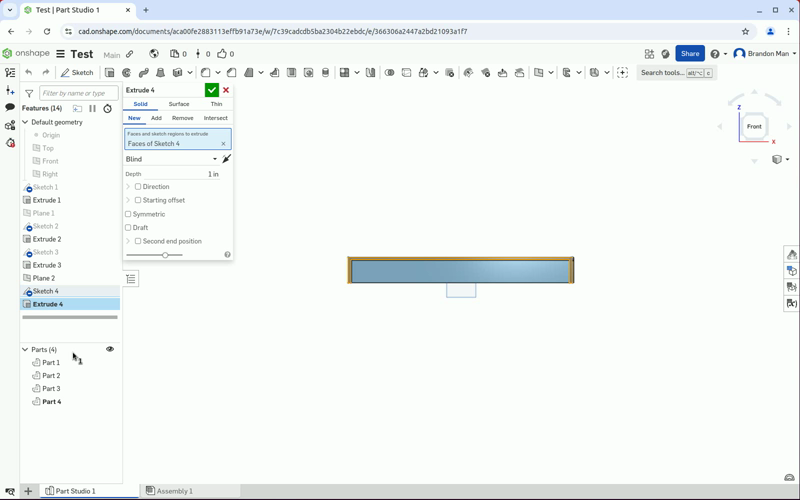
mouse_move(143, 106)
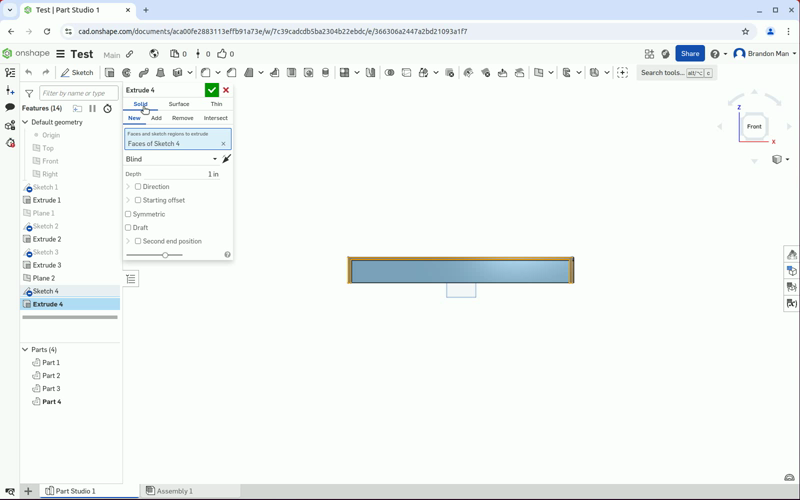
click(143, 106)
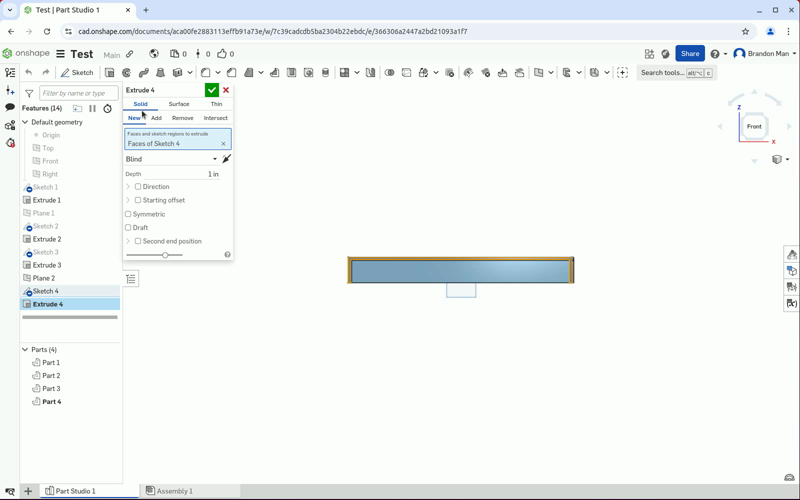
mouse_move(137, 120)
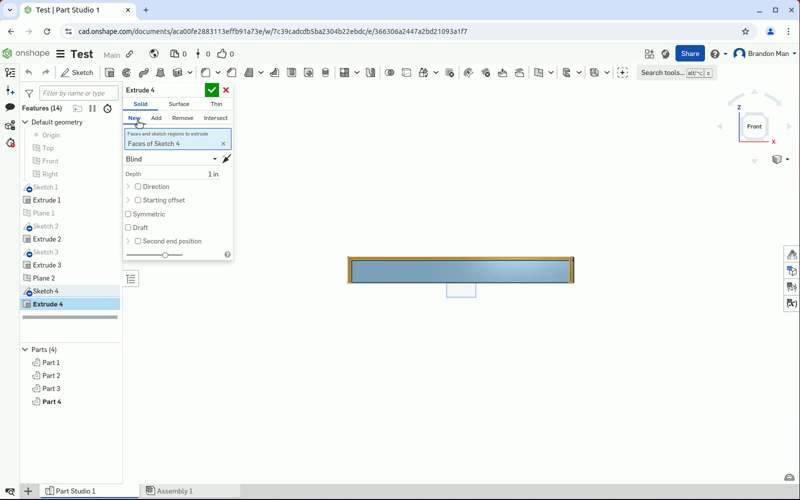
click(137, 120)
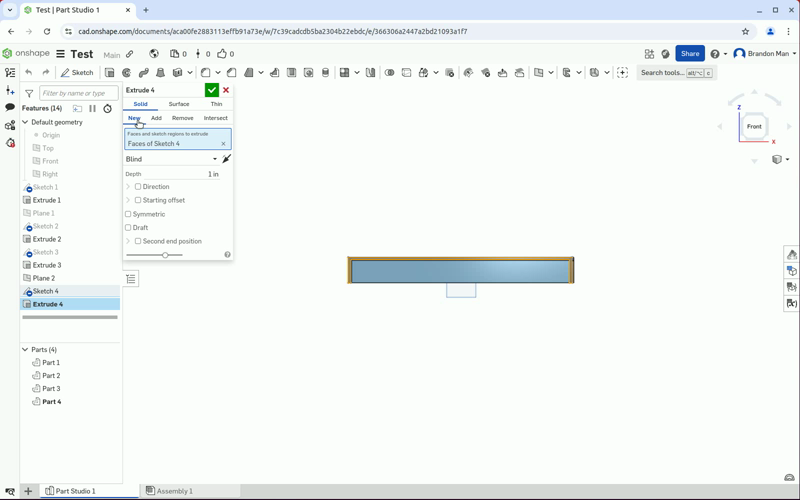
key(tab, 4)
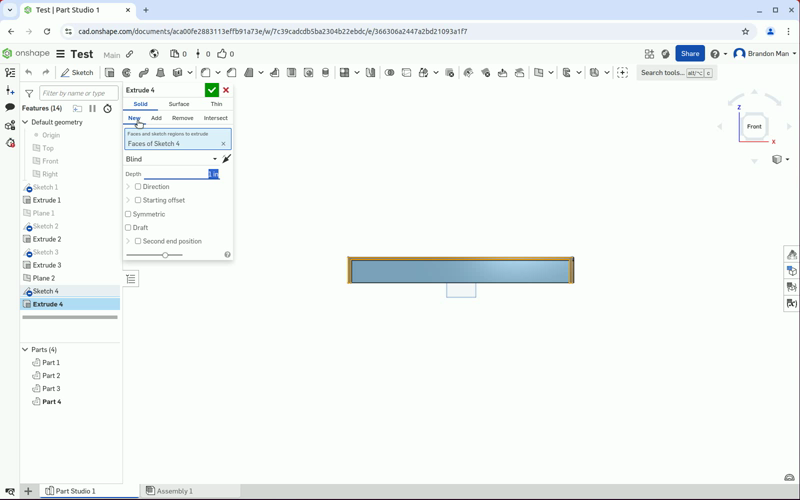
text(0.722)
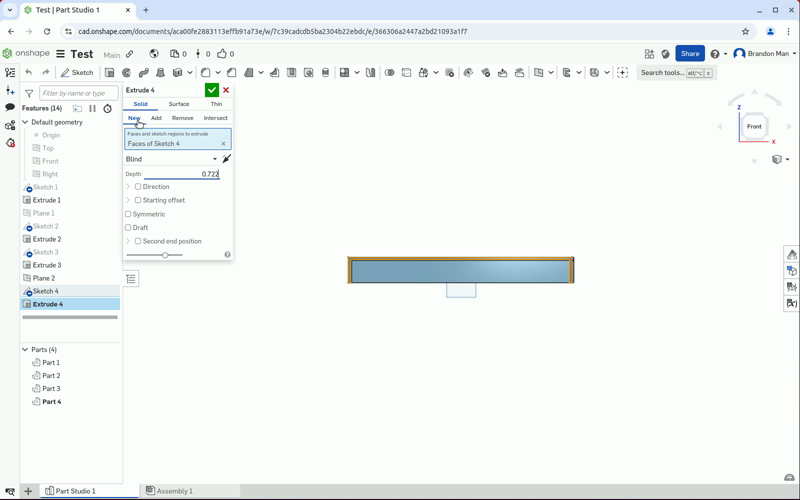
key(enter)
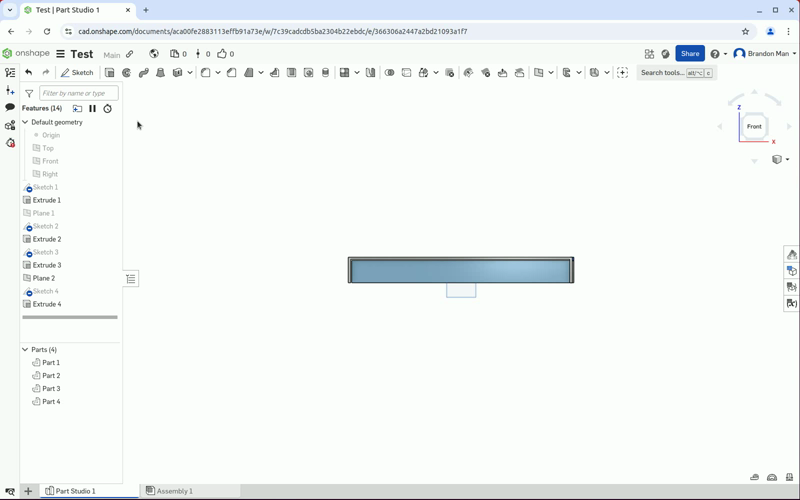
key(shift+h)
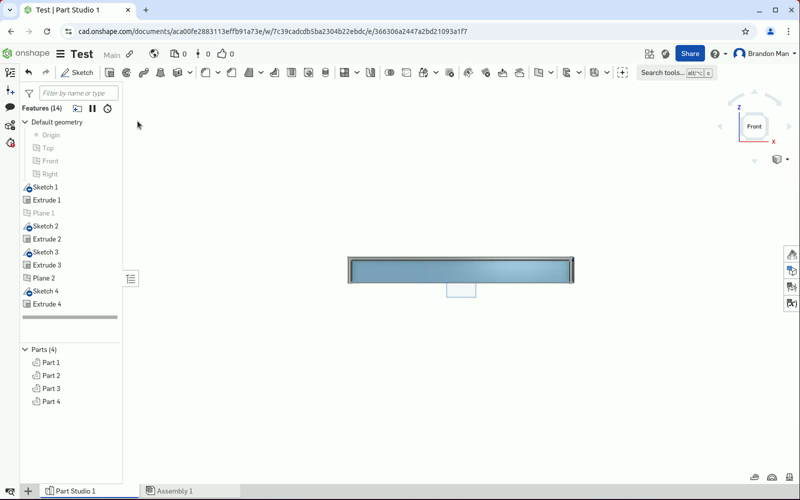
key(shift+h)
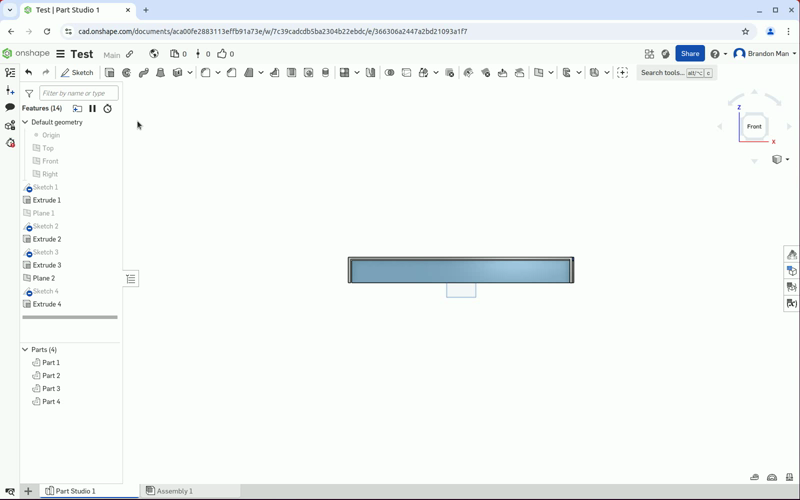
mouse_move(73, 189)
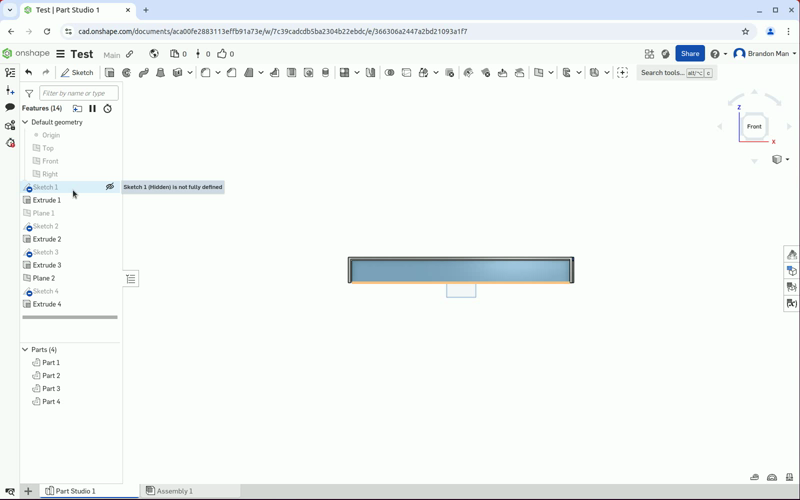
click(73, 189)
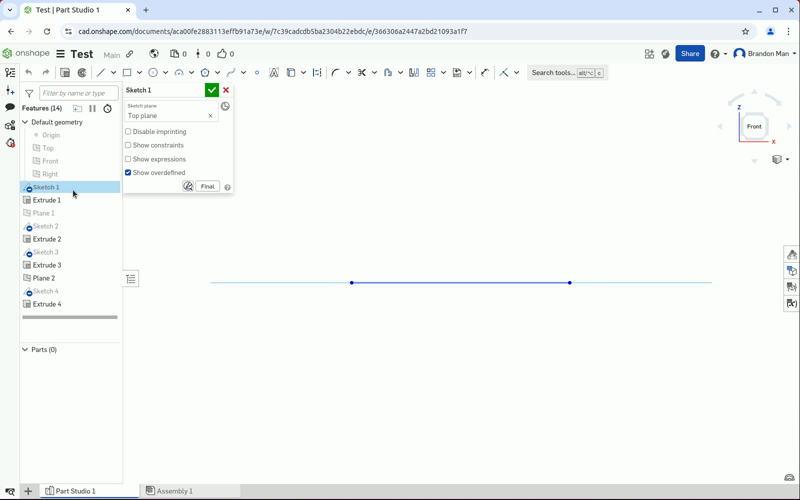
mouse_move(229, 92)
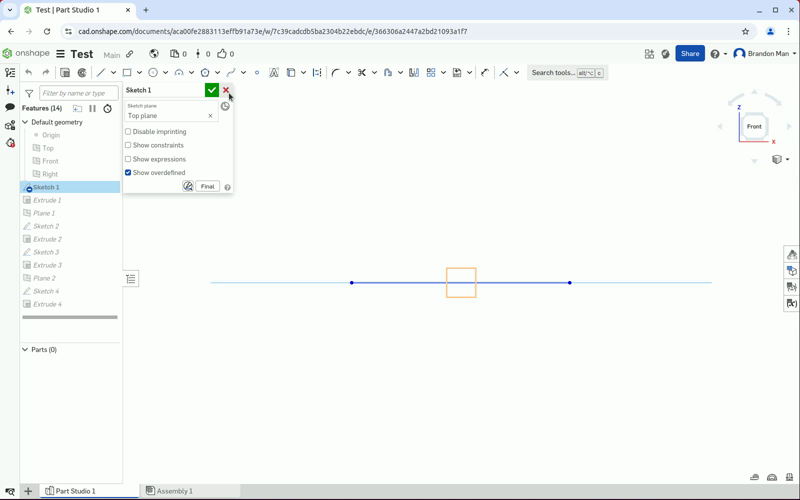
click(229, 92)
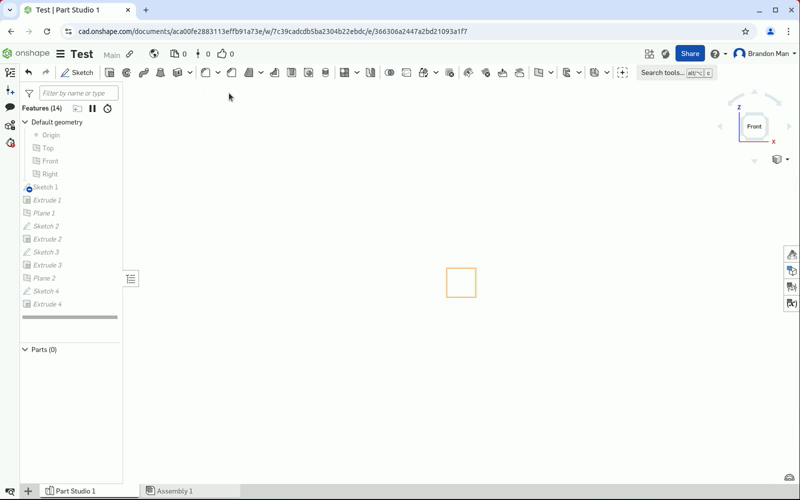
key(shift+s)
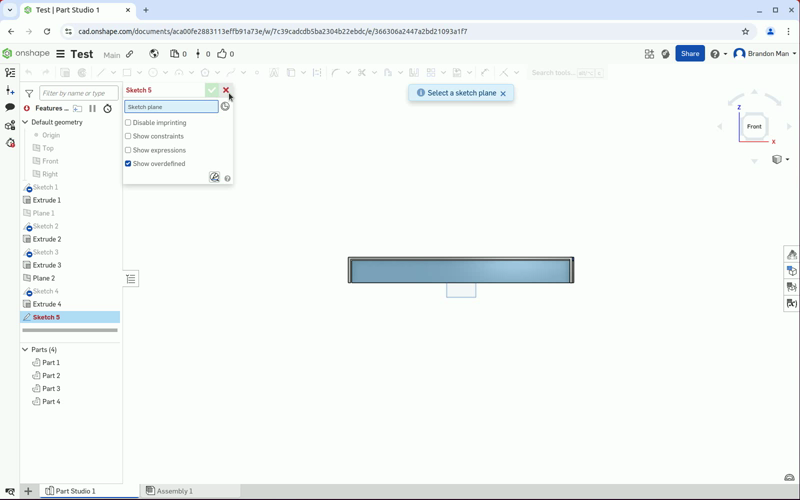
mouse_move(73, 280)
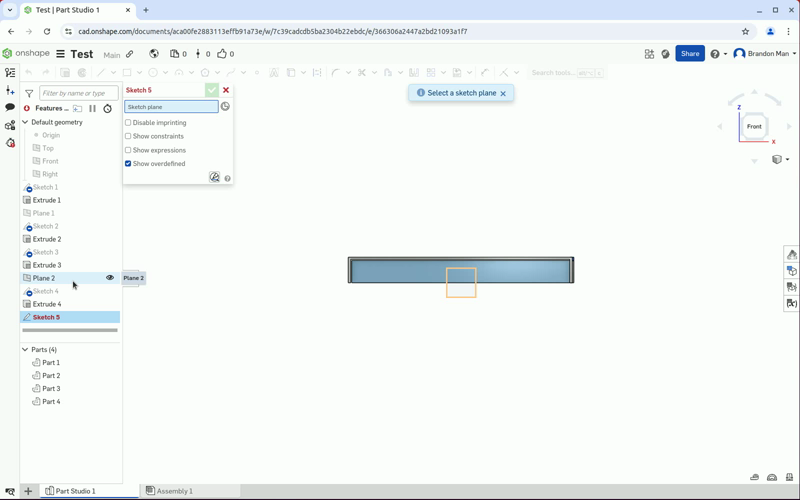
click(73, 280)
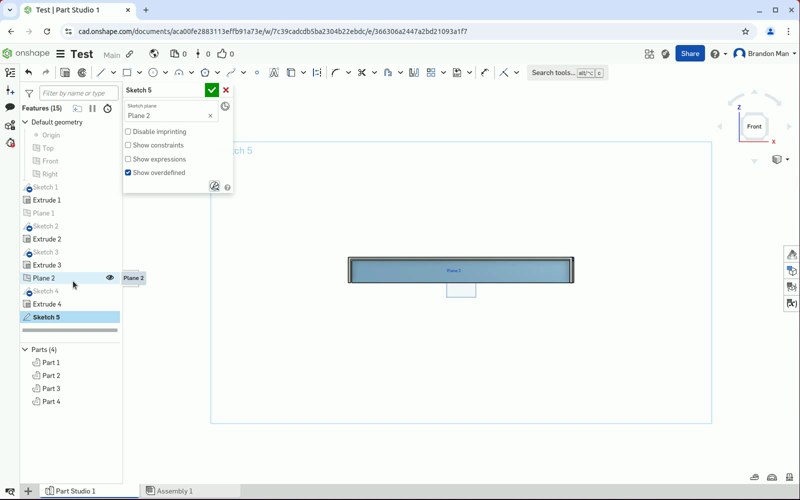
mouse_move(73, 352)
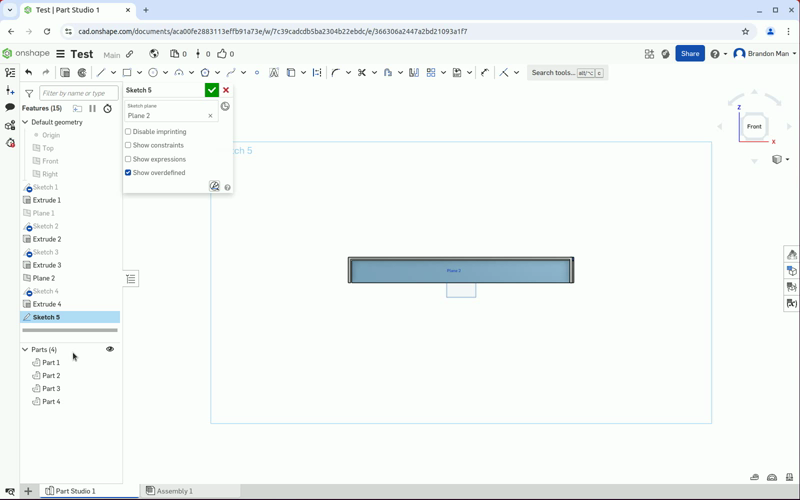
key(y)
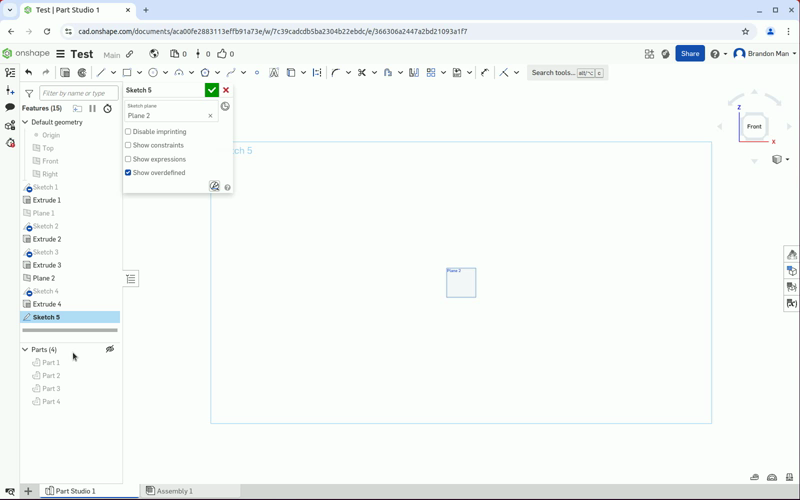
key(l)
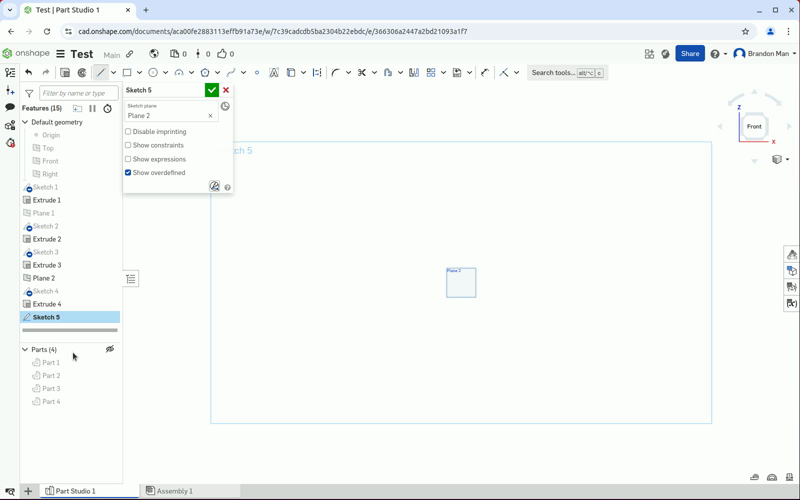
key_down(shift)
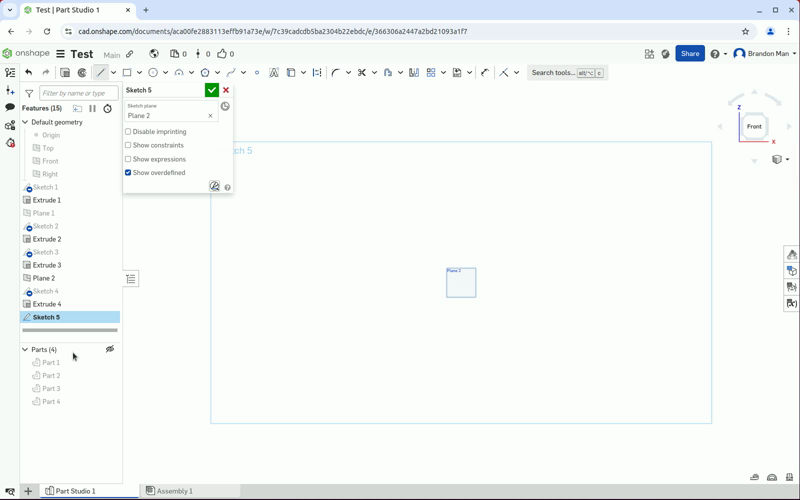
mouse_move(351, 282)
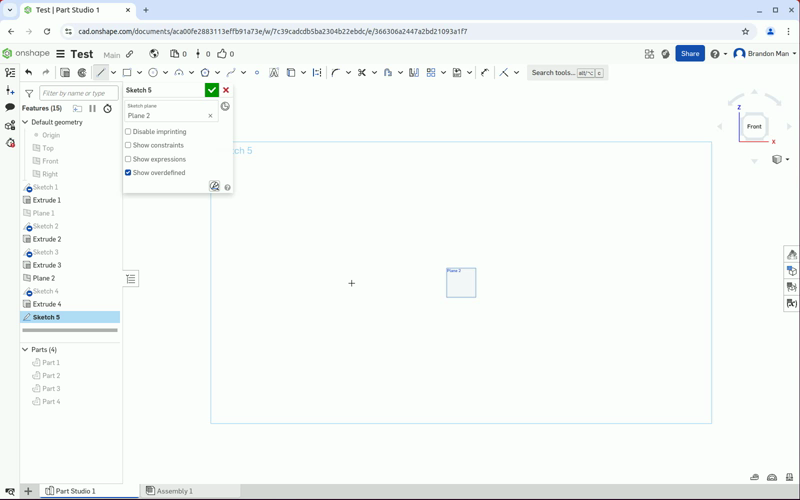
click(351, 282)
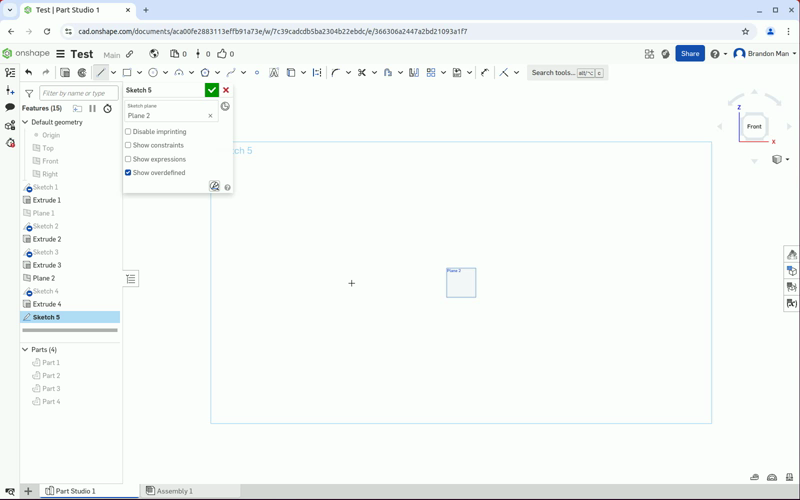
key_up(shift)
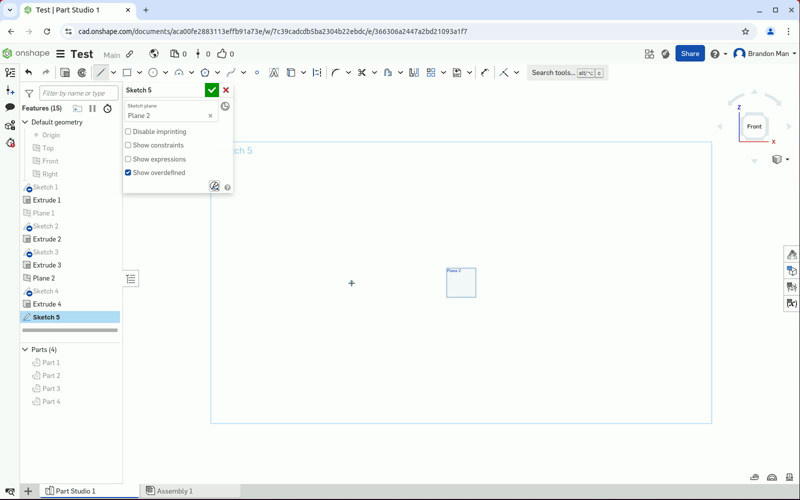
key_down(shift)
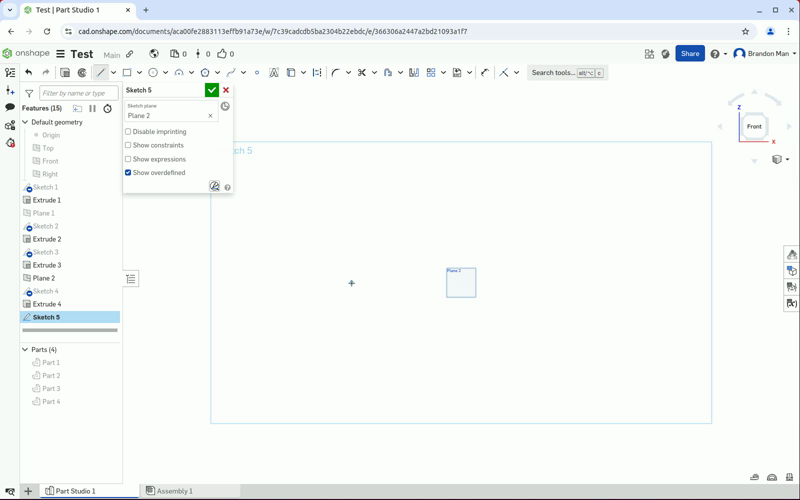
mouse_move(569, 282)
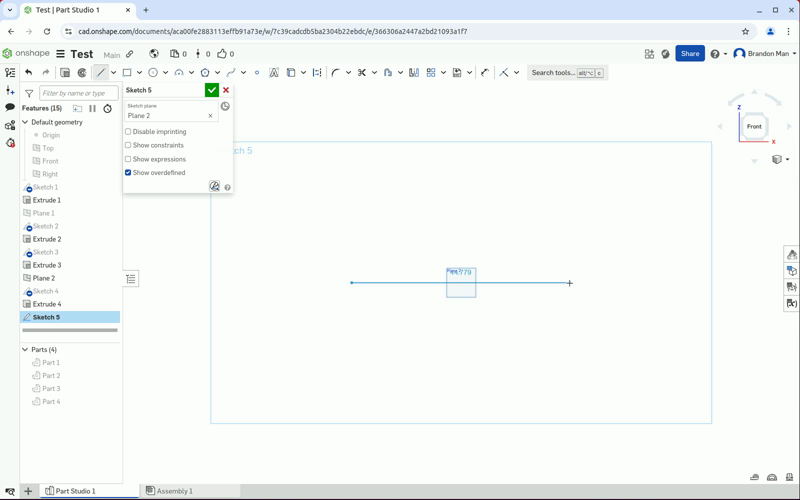
click(569, 282)
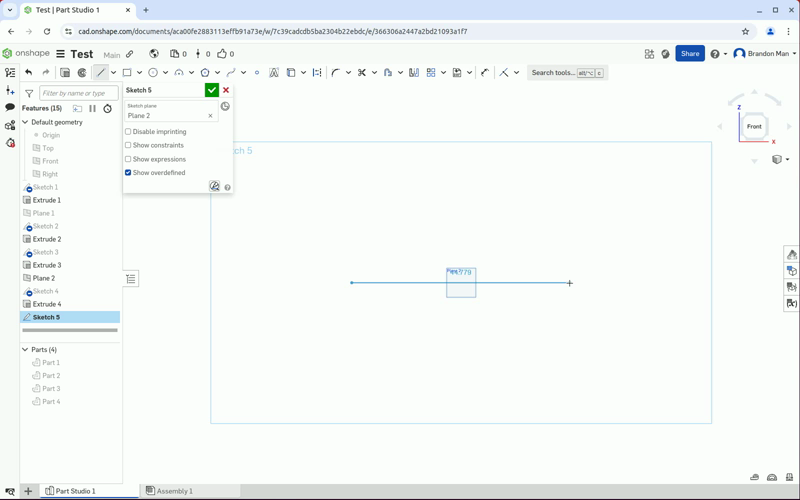
key_up(shift)
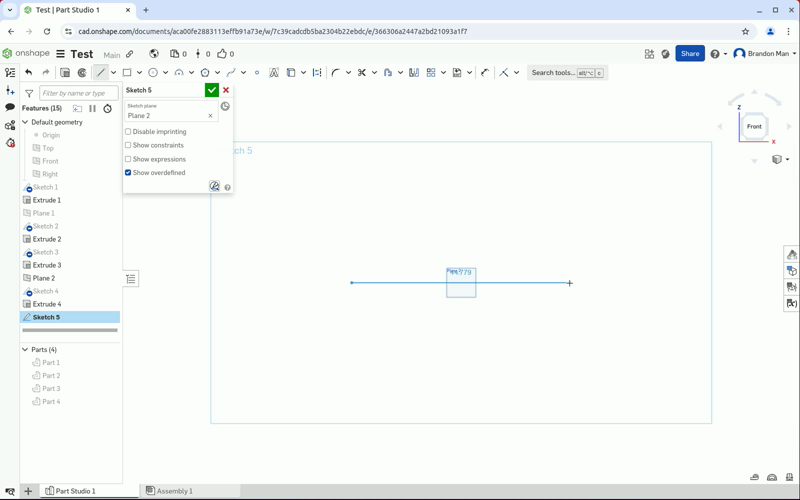
key_down(shift)
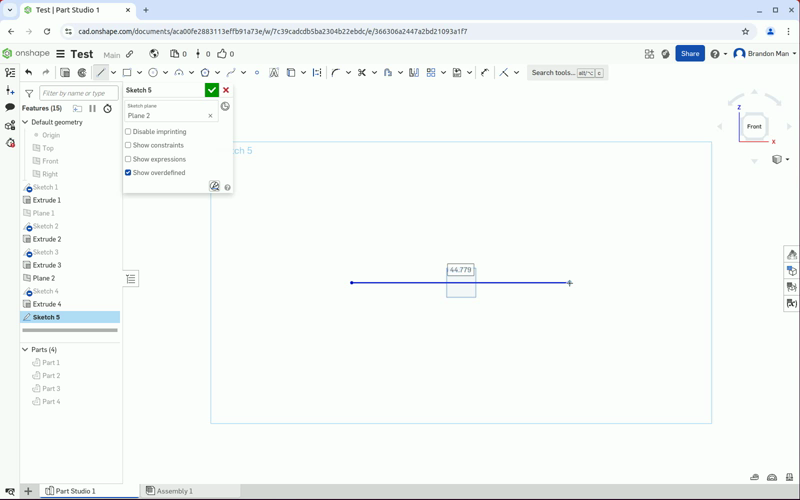
mouse_move(589, 282)
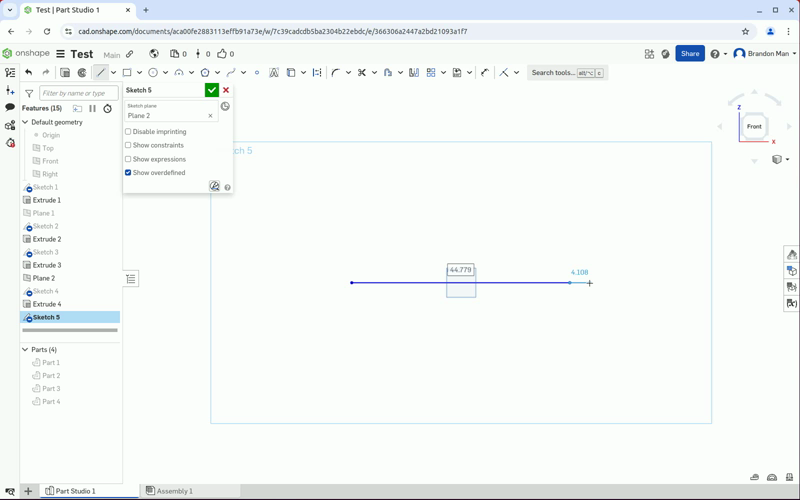
mouse_move(569, 260)
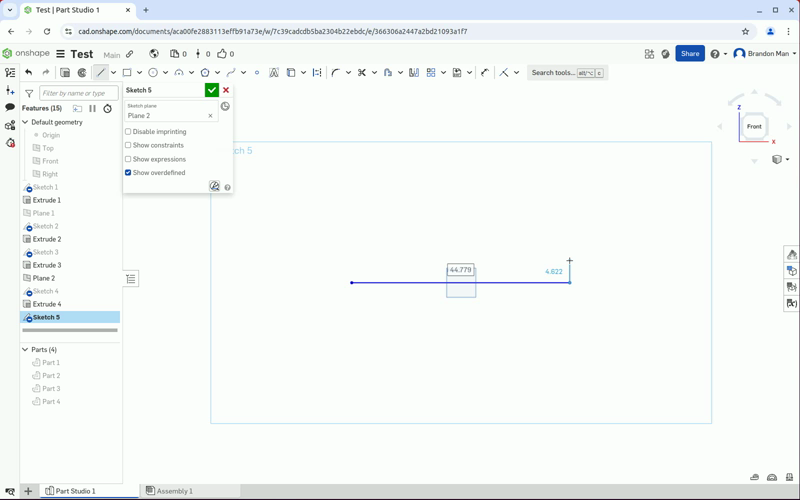
click(569, 260)
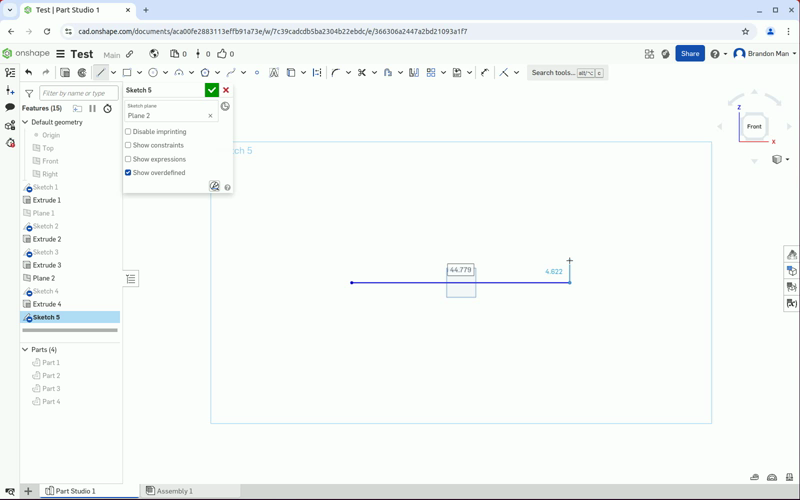
key_up(shift)
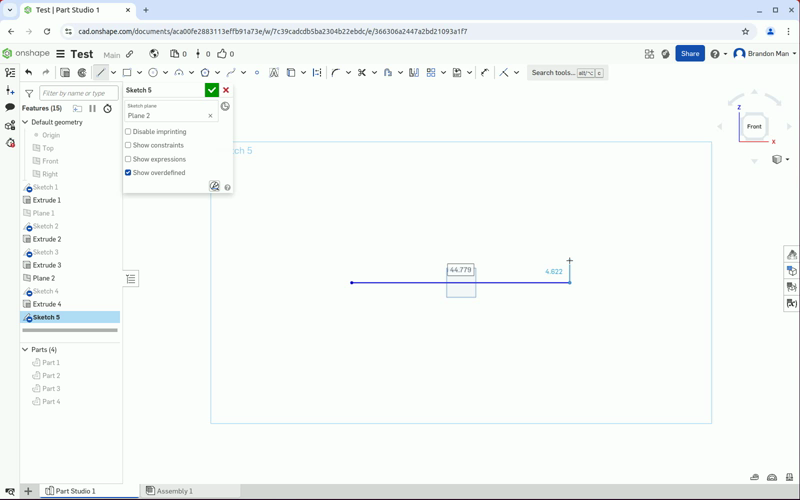
key_down(shift)
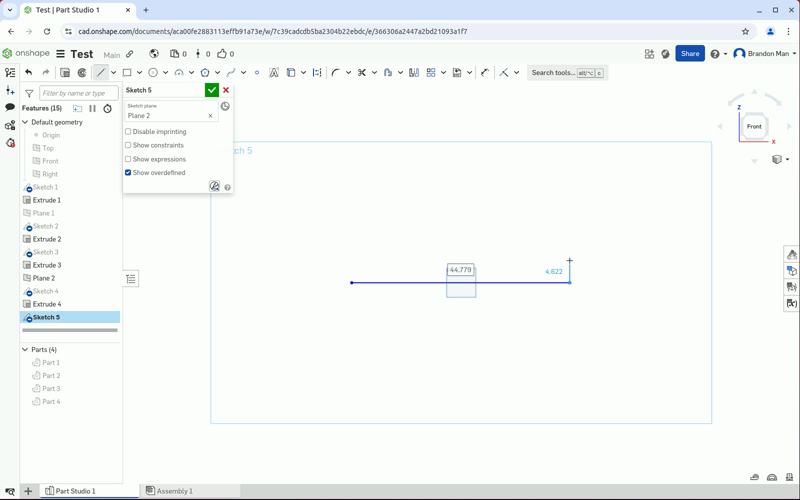
mouse_move(351, 260)
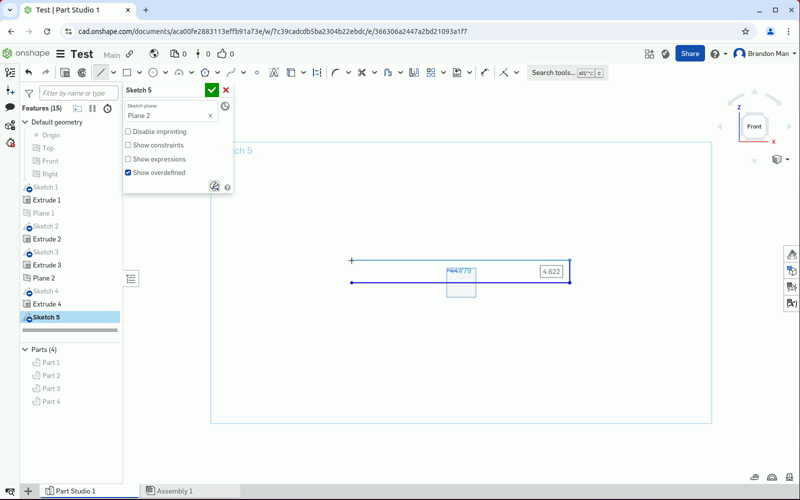
click(351, 260)
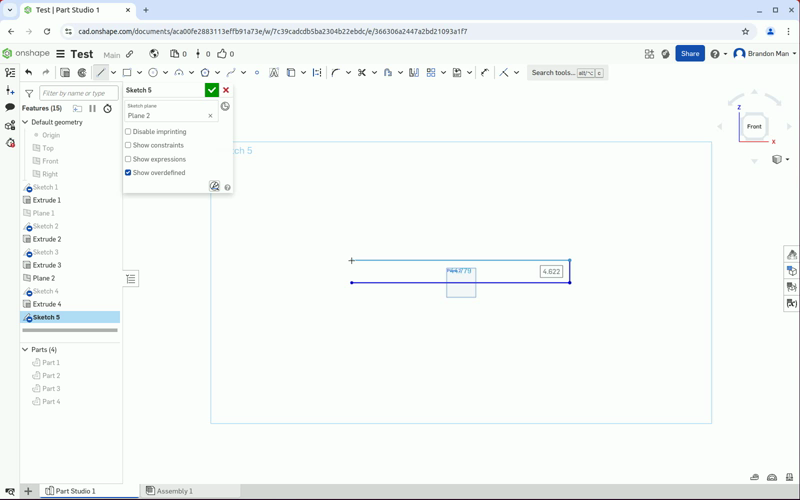
key_up(shift)
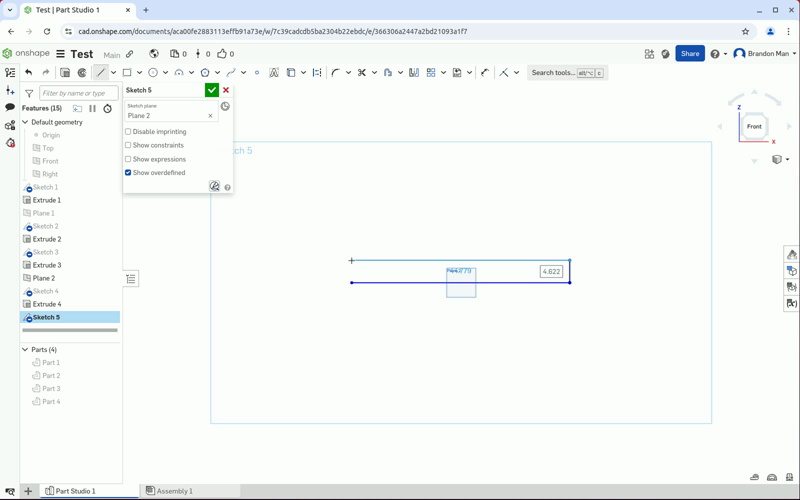
mouse_move(381, 260)
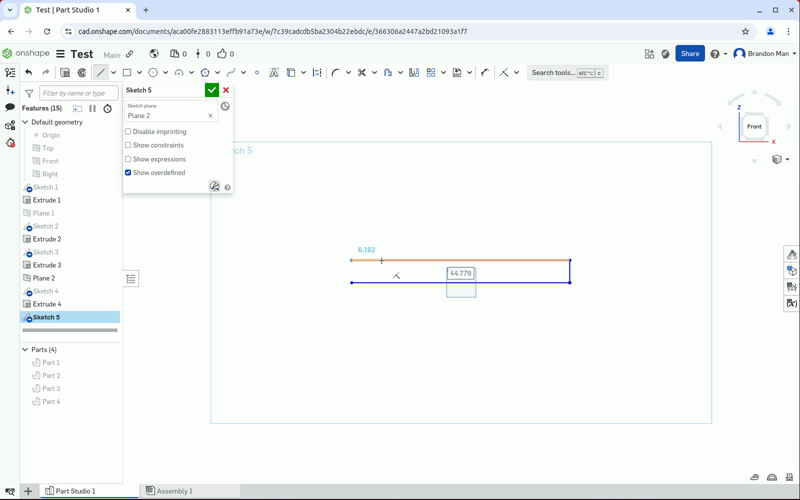
key_down(shift)
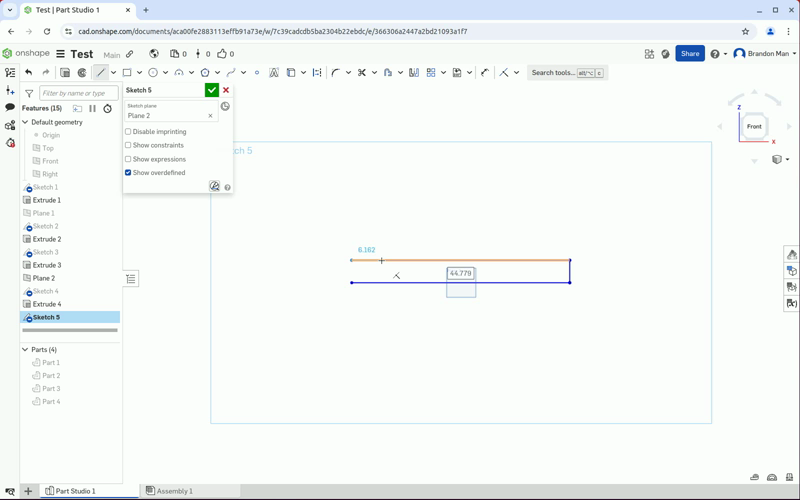
mouse_move(351, 282)
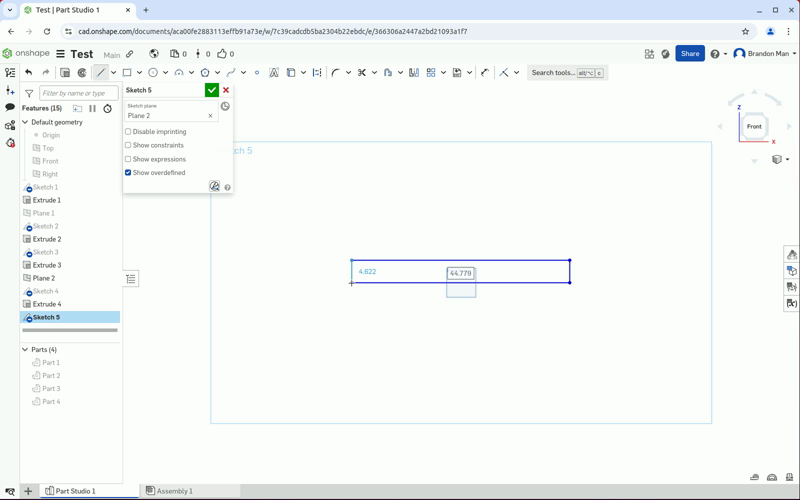
key_up(shift)
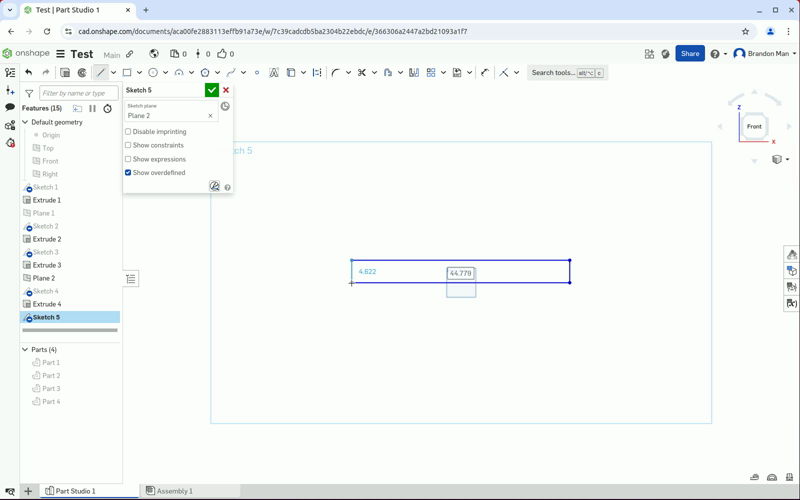
click(351, 282)
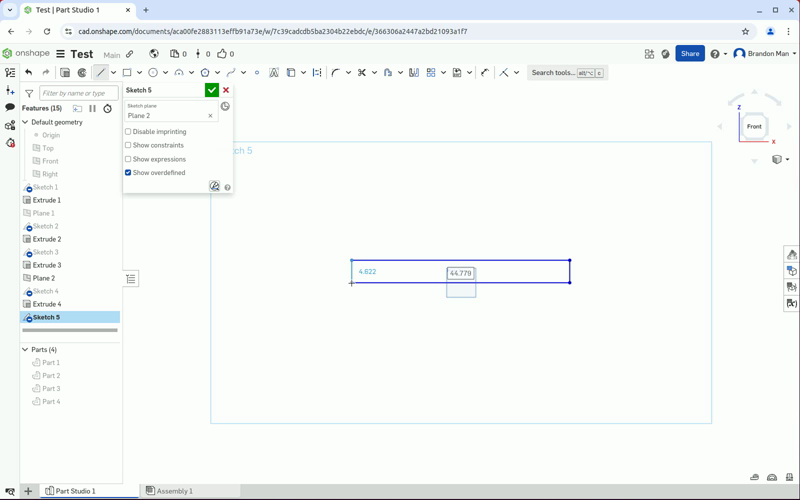
key(esc)
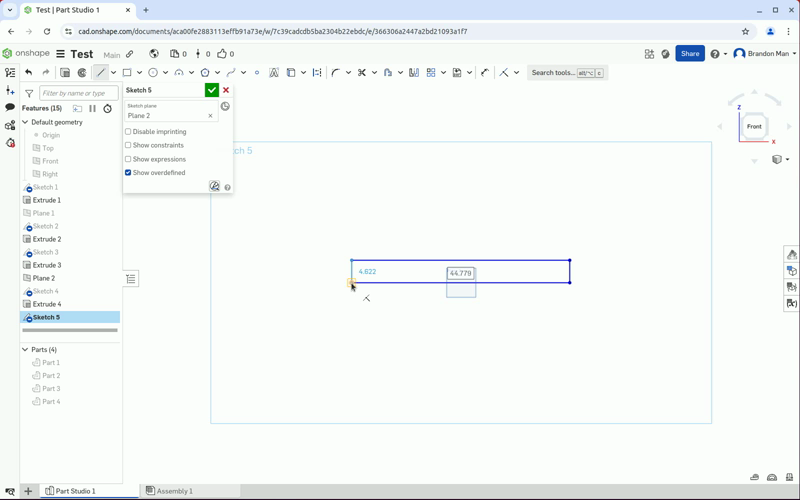
mouse_move(536, 268)
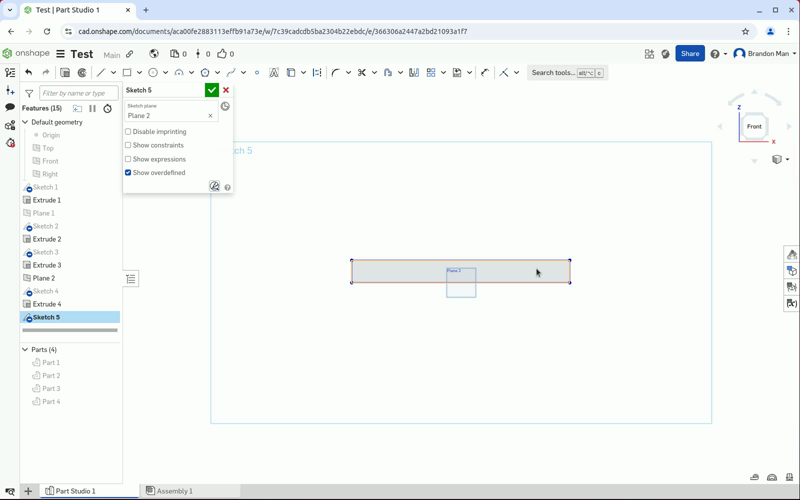
click(536, 268)
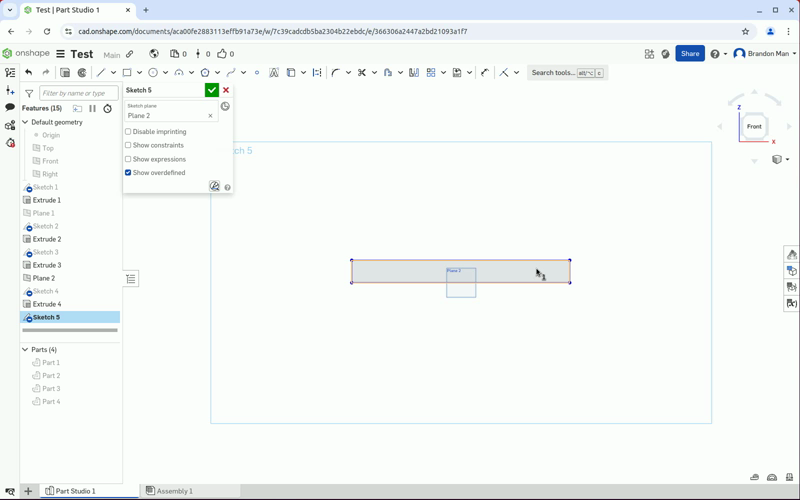
mouse_move(73, 352)
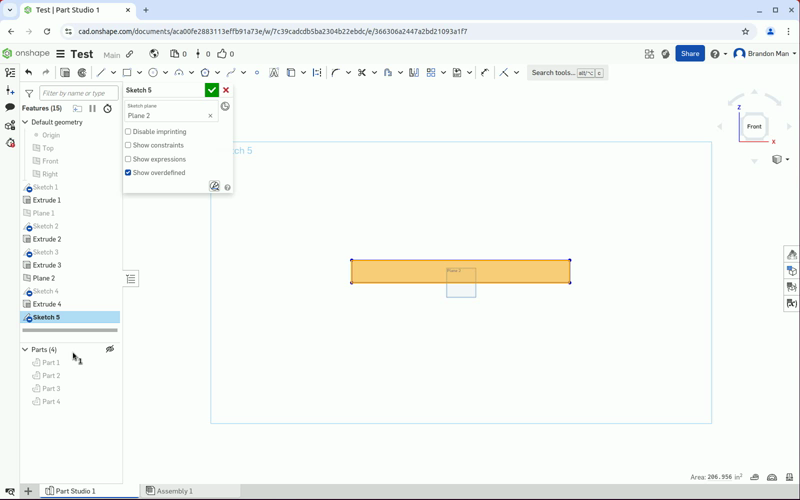
key(shift+y)
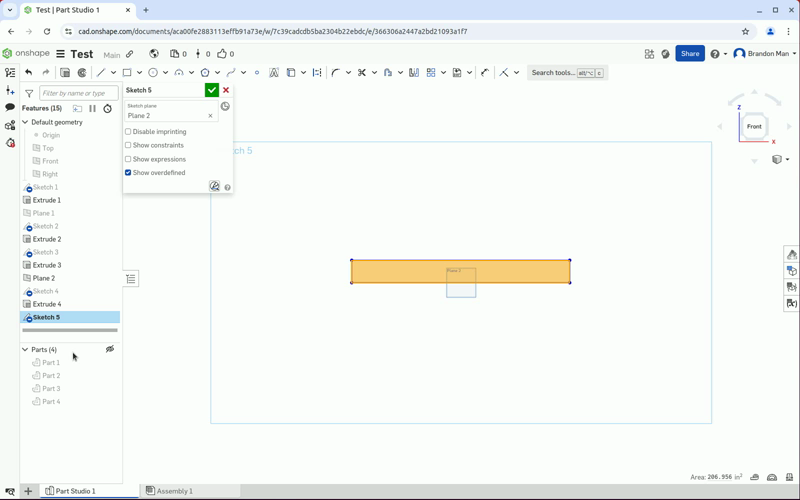
key(shift+e)
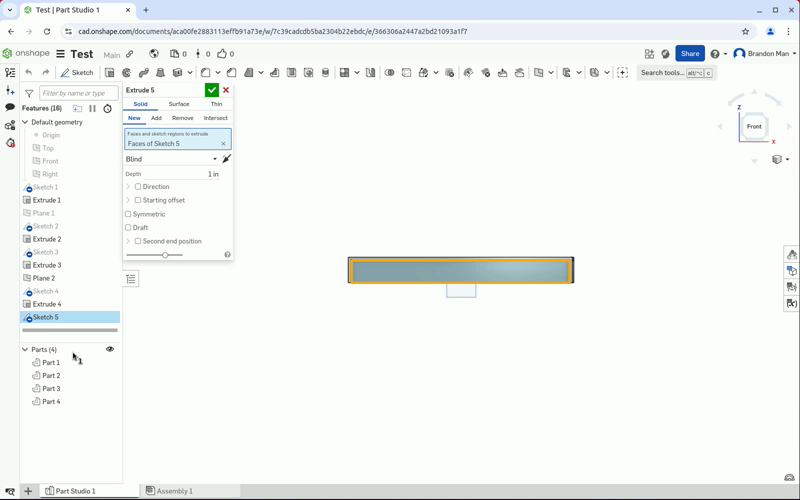
mouse_move(143, 106)
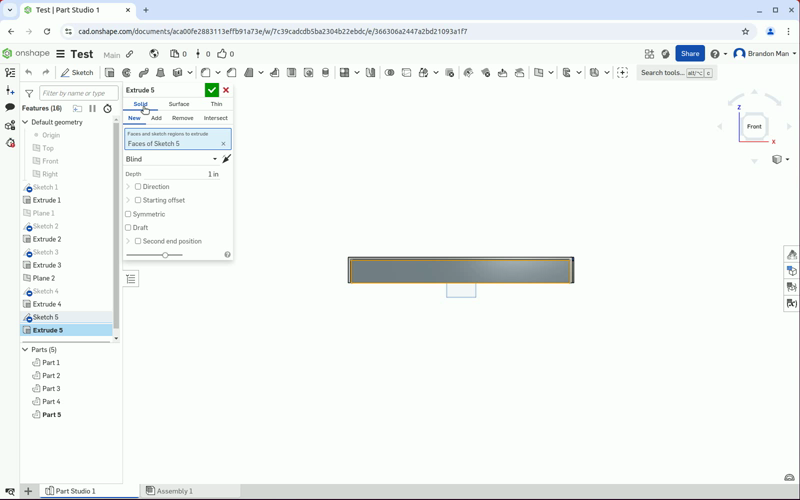
click(143, 106)
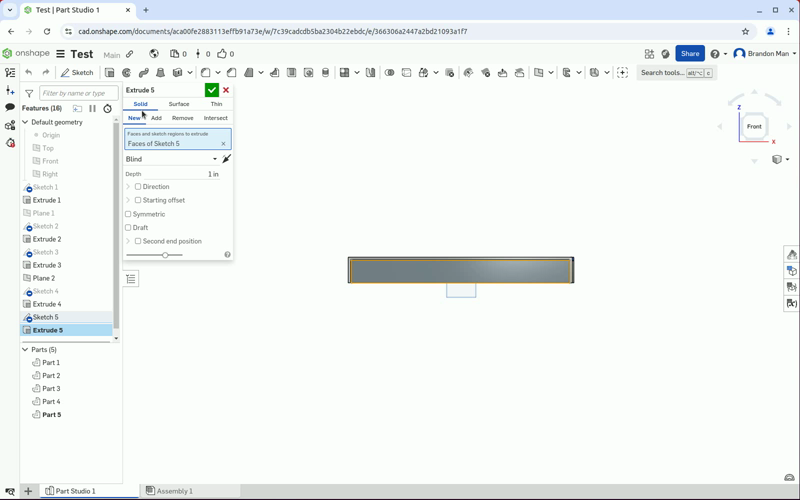
mouse_move(137, 120)
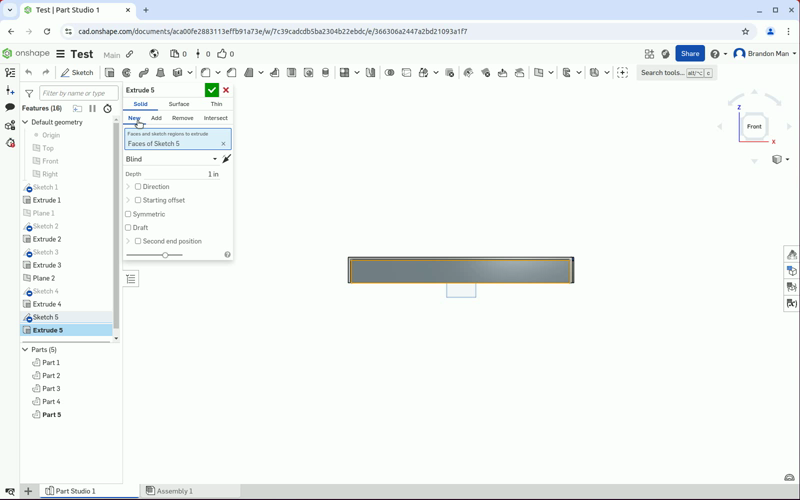
click(137, 120)
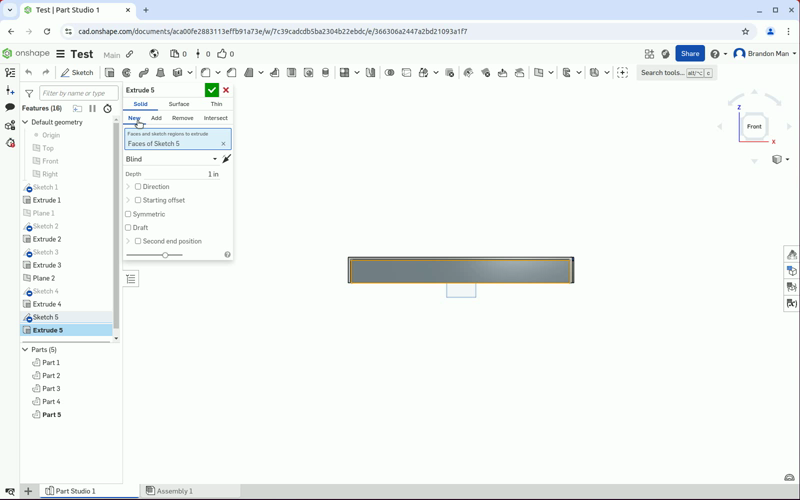
key(tab, 4)
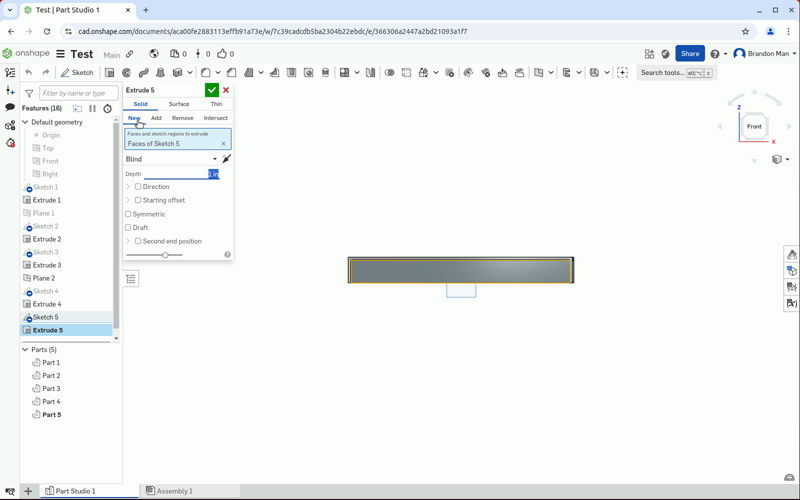
text(0.722)
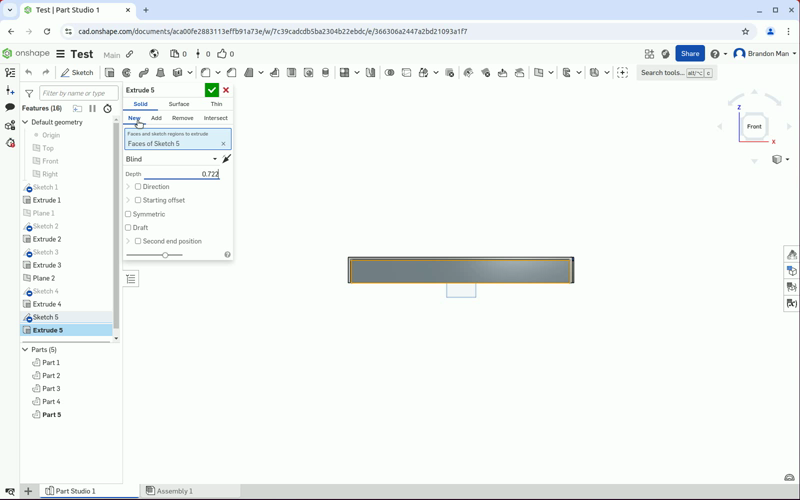
key(enter)
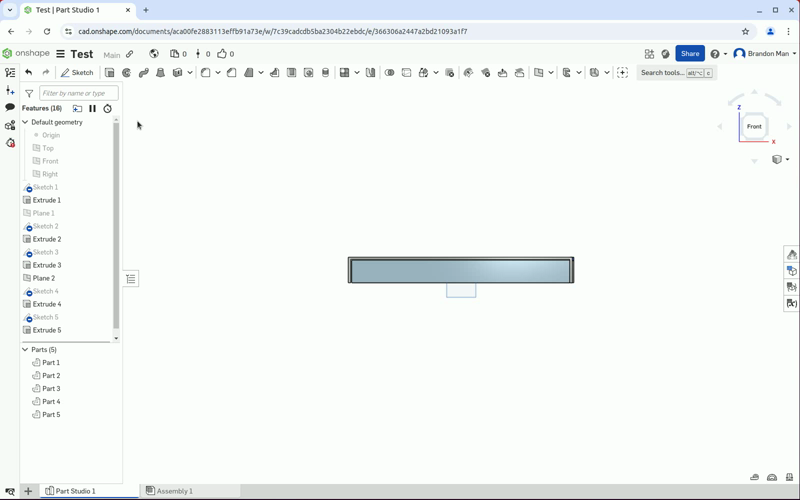
key(shift+h)
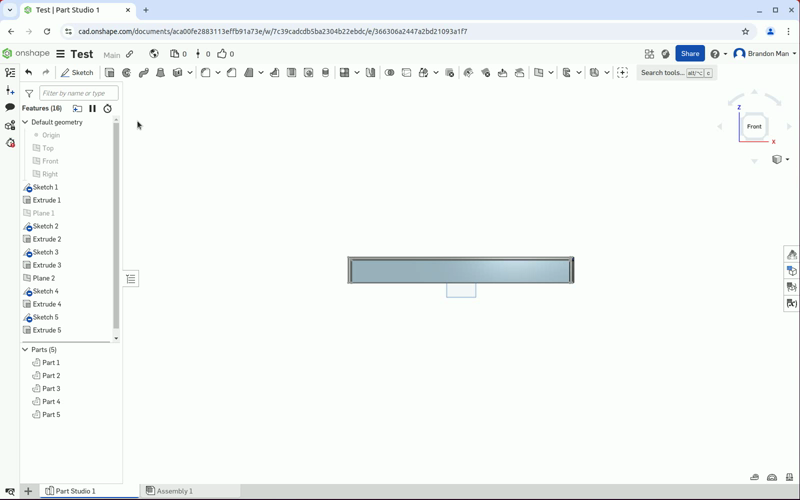
key(shift+h)
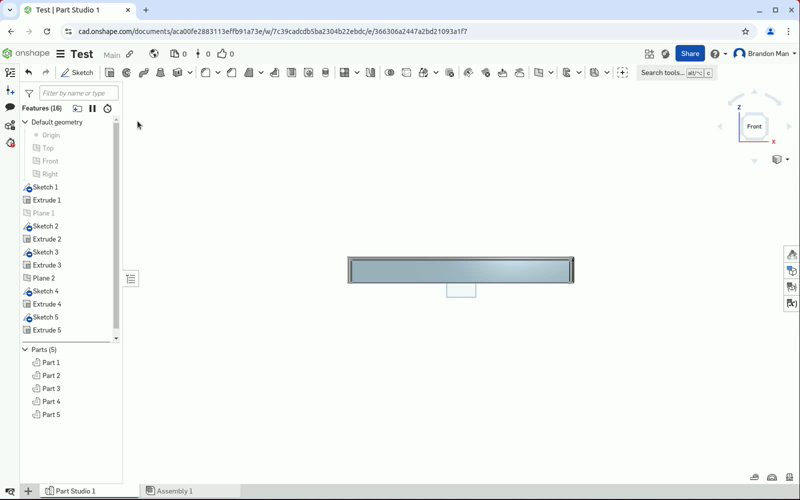
key(shift+7)
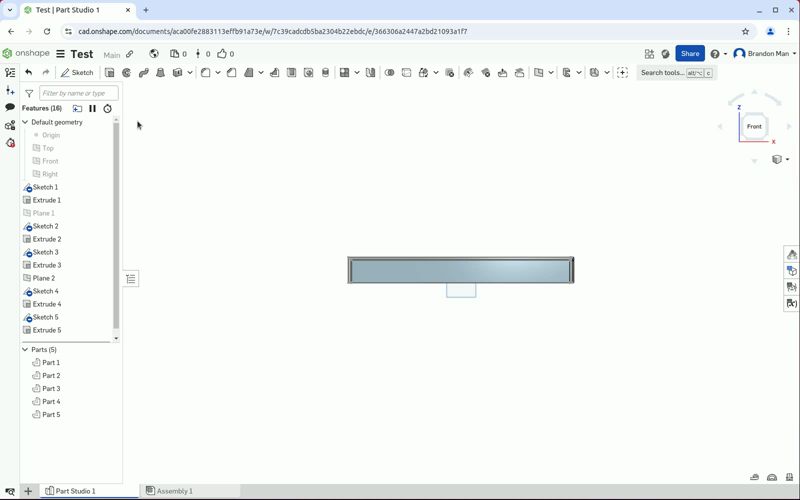
key(left, 2)
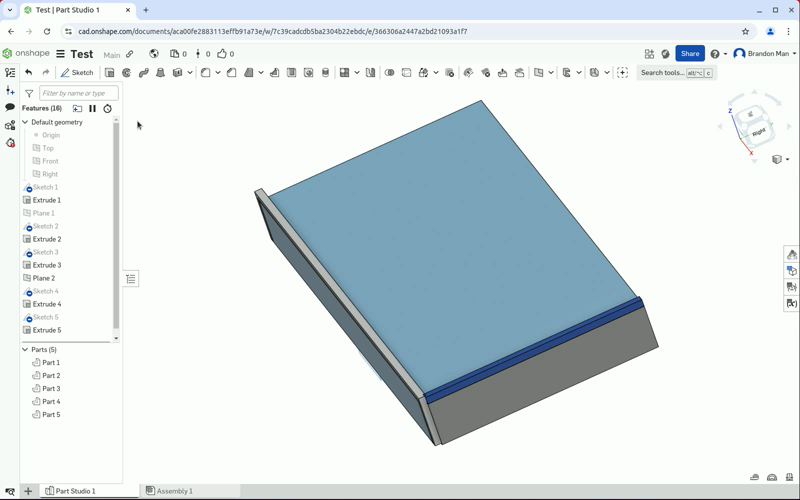
key(down, 2)
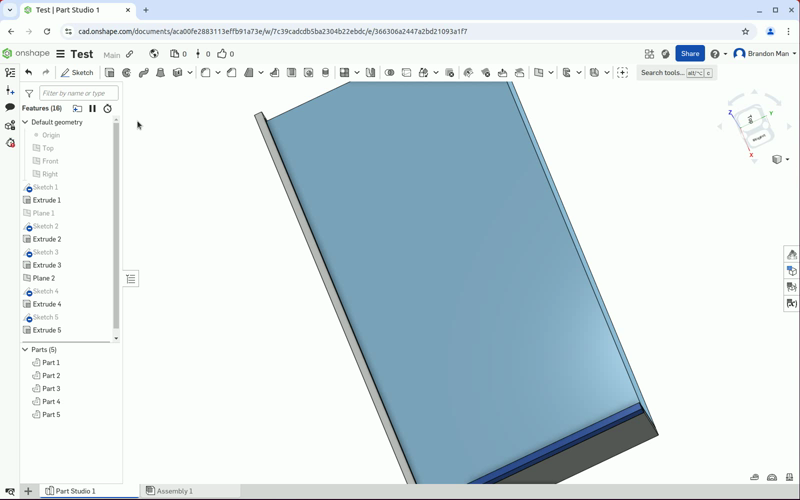
key(up, 2)
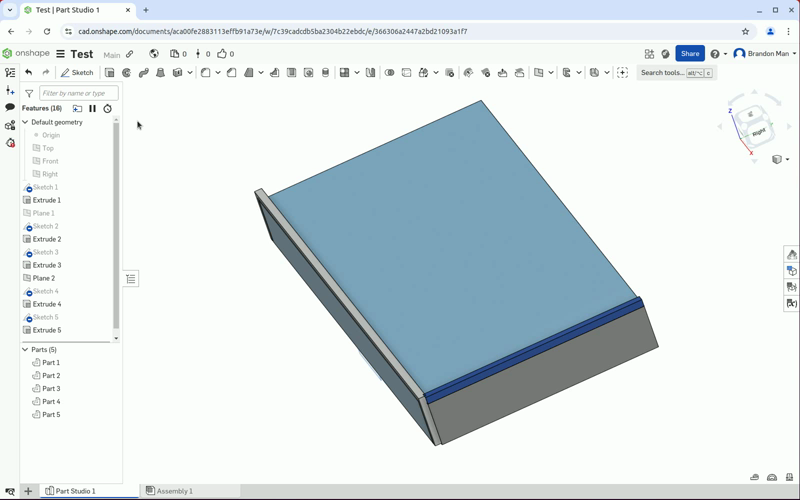
key(right, 2)
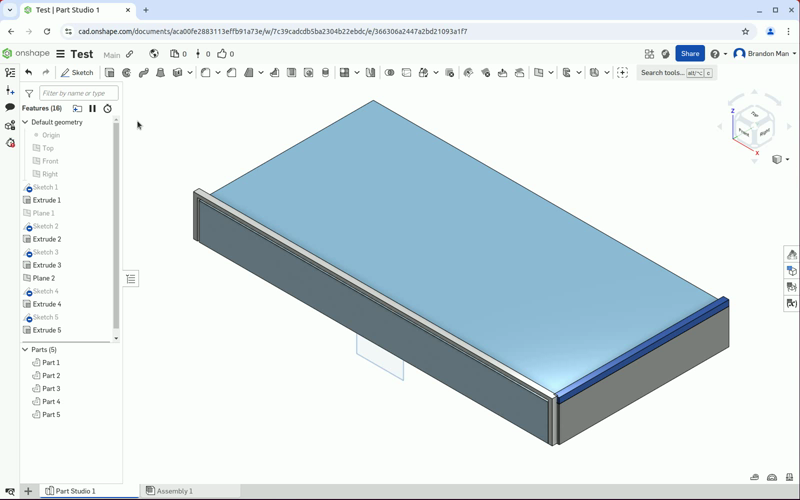
mouse_move(69, 189)
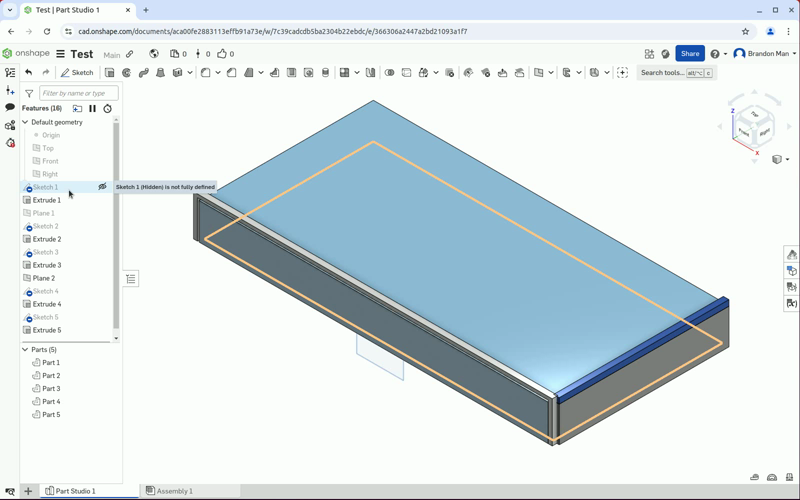
click(69, 189)